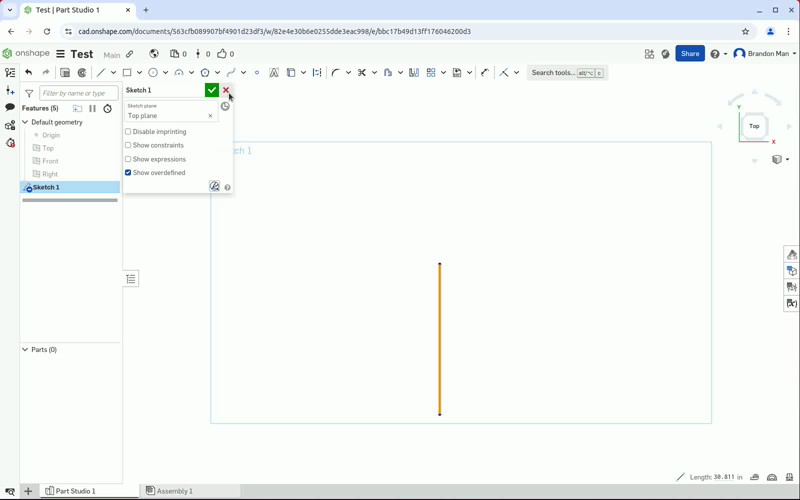
key(shift+h)
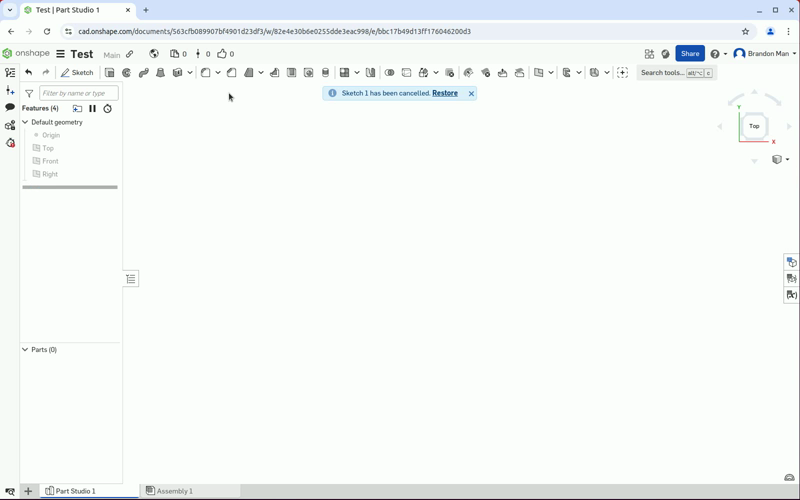
mouse_move(73, 352)
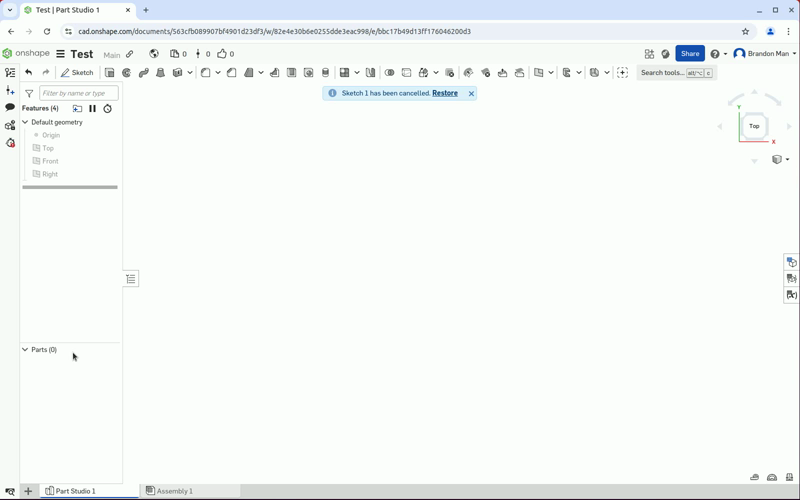
key(y)
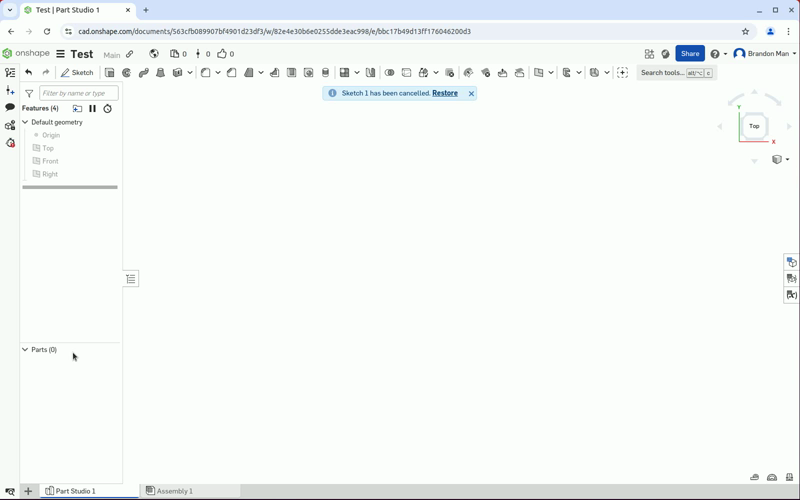
key(shift+p)
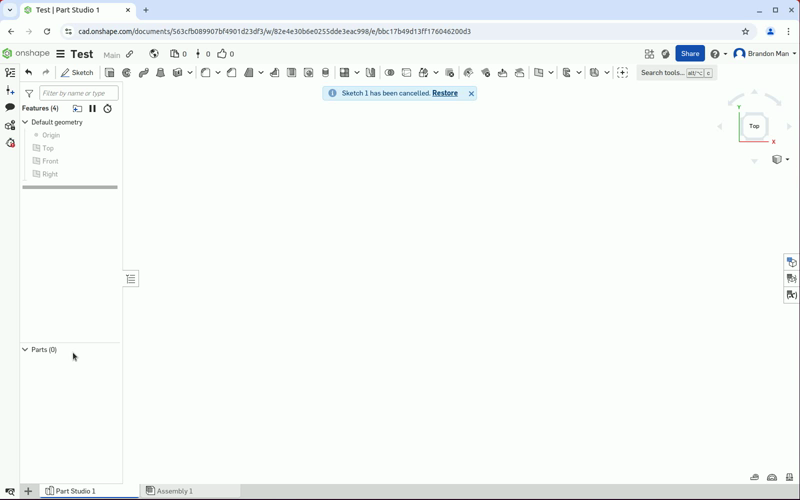
key(space)
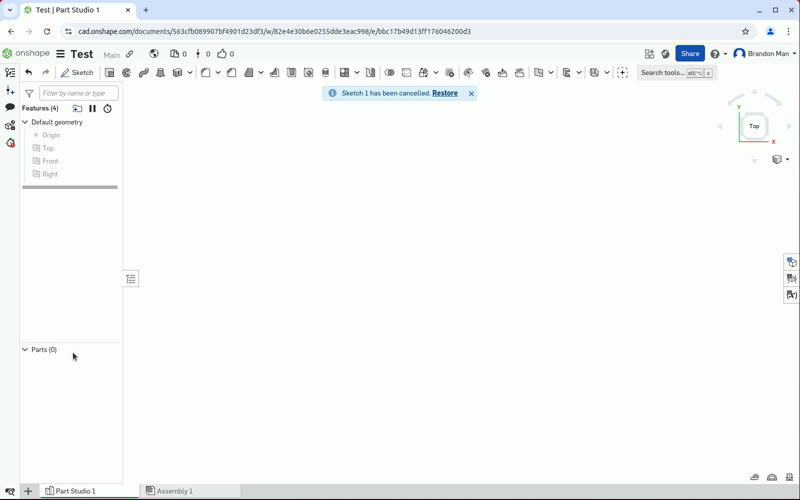
key_down(shift)
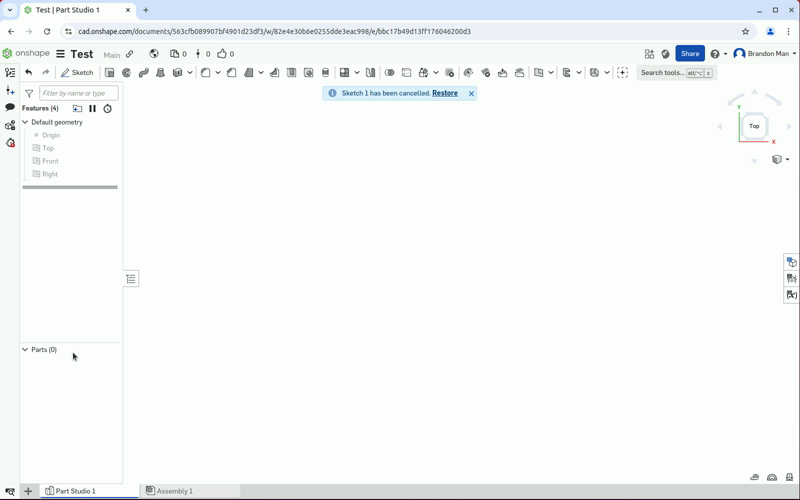
key(up)
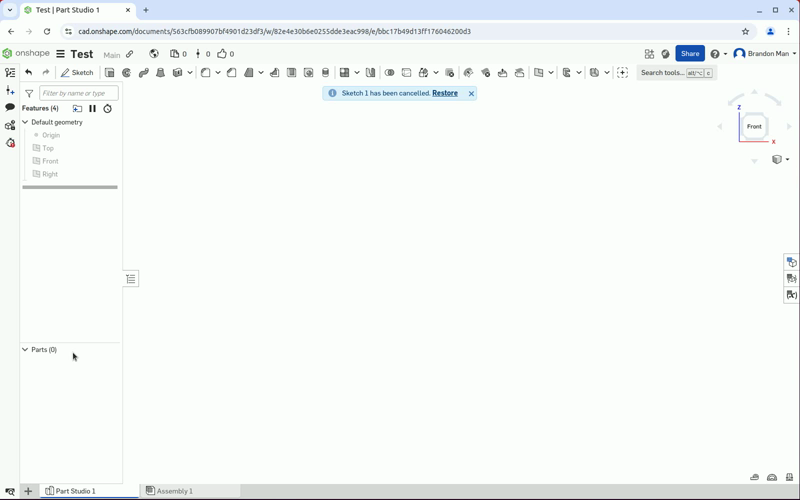
key_up(shift)
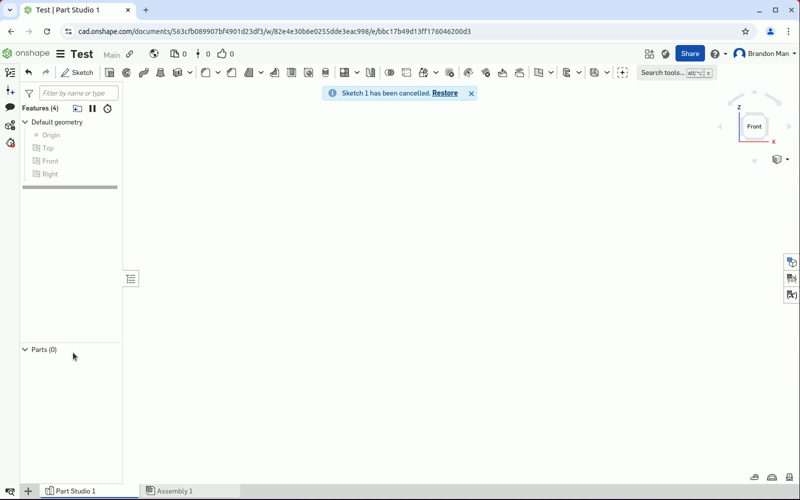
key(space)
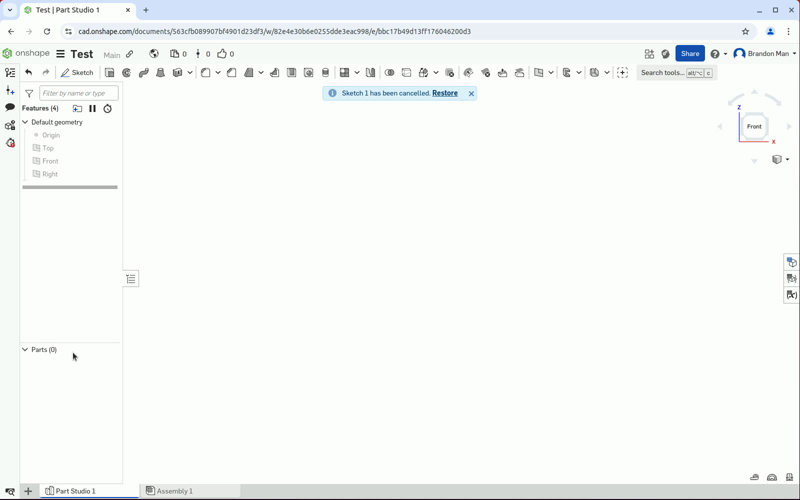
key_down(shift)
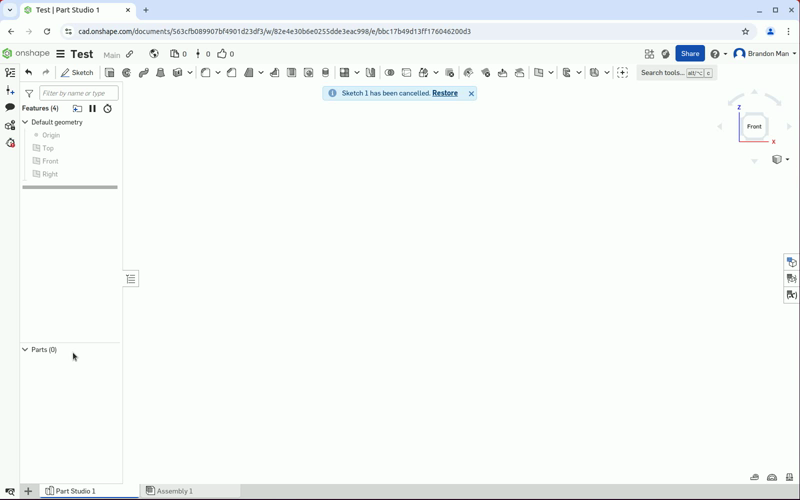
key(left)
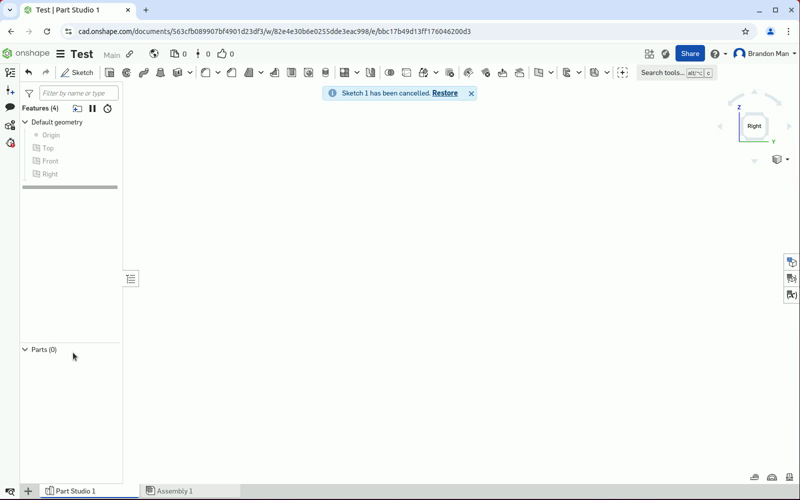
key_up(shift)
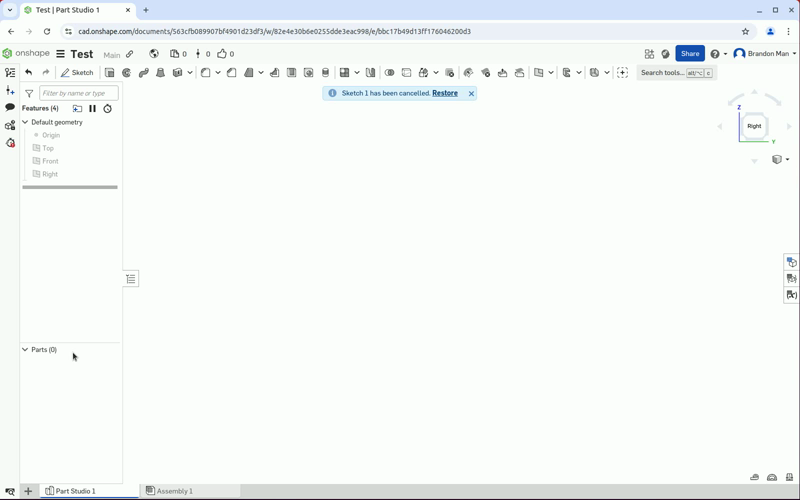
mouse_move(73, 352)
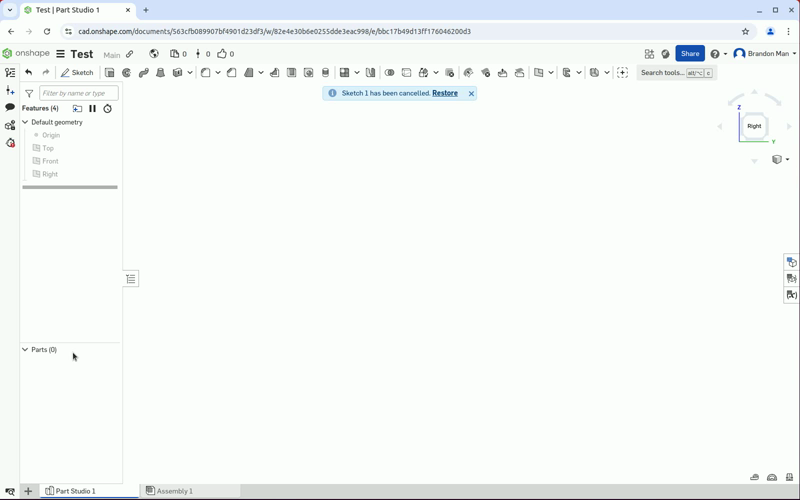
key(shift+y)
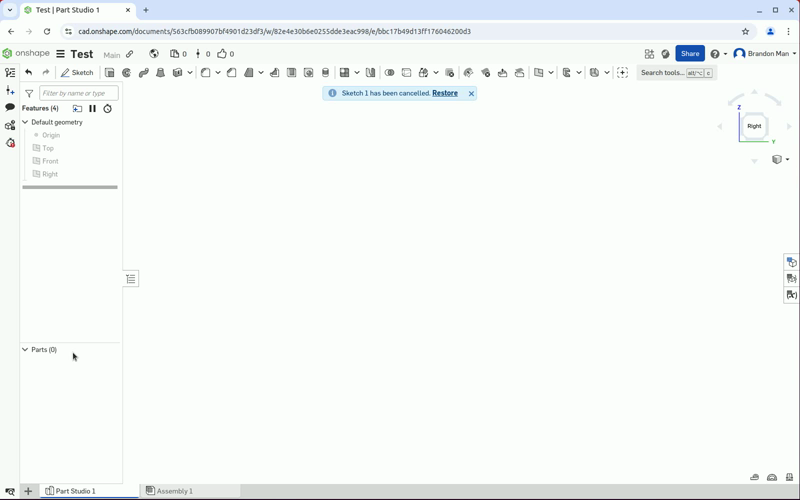
key(shift+s)
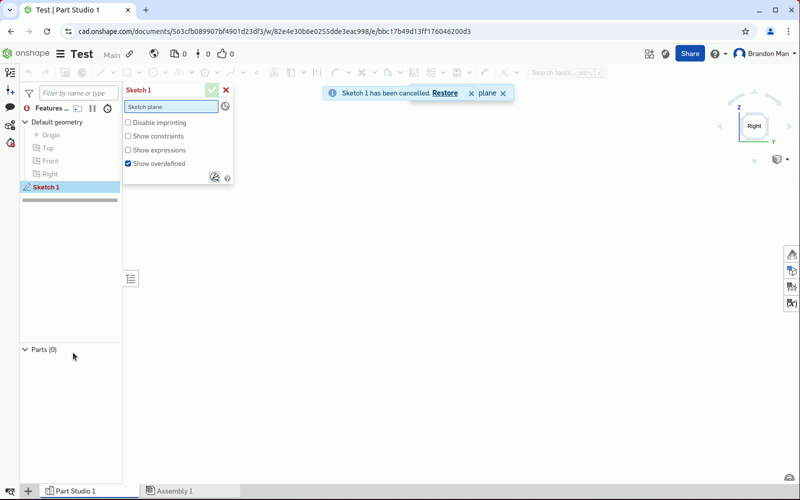
mouse_move(73, 176)
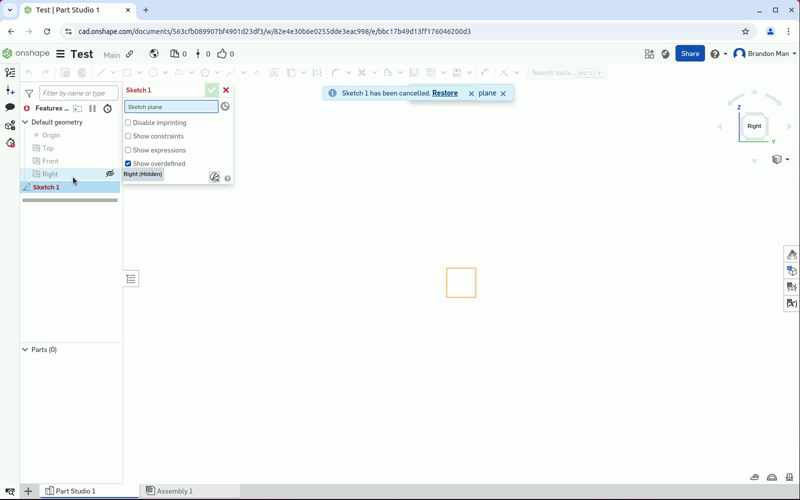
click(73, 176)
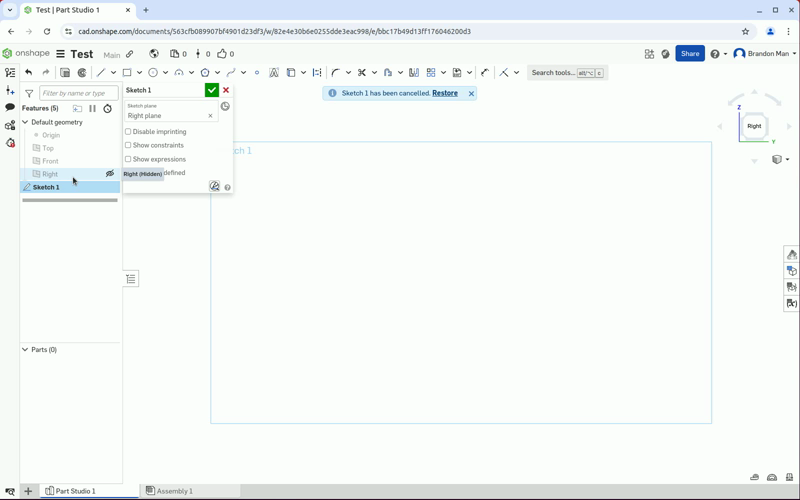
mouse_move(73, 352)
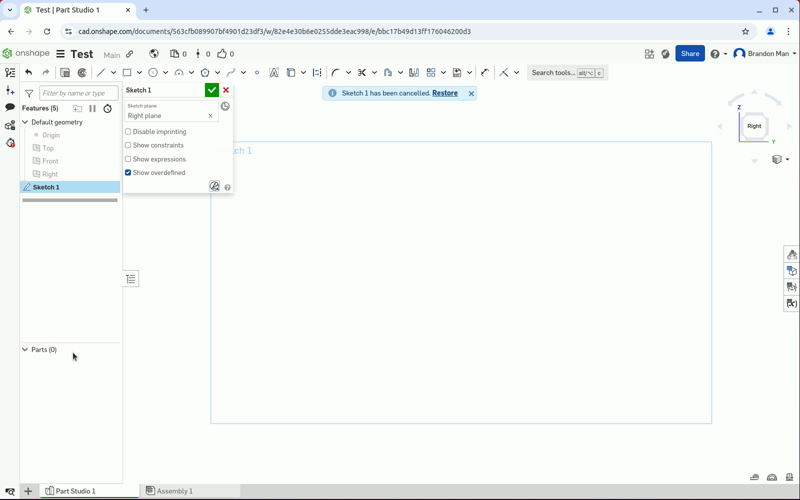
key(y)
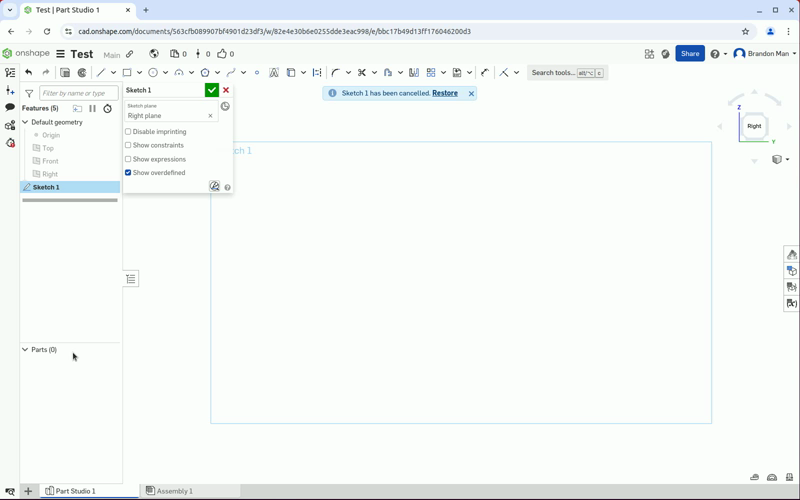
key(l)
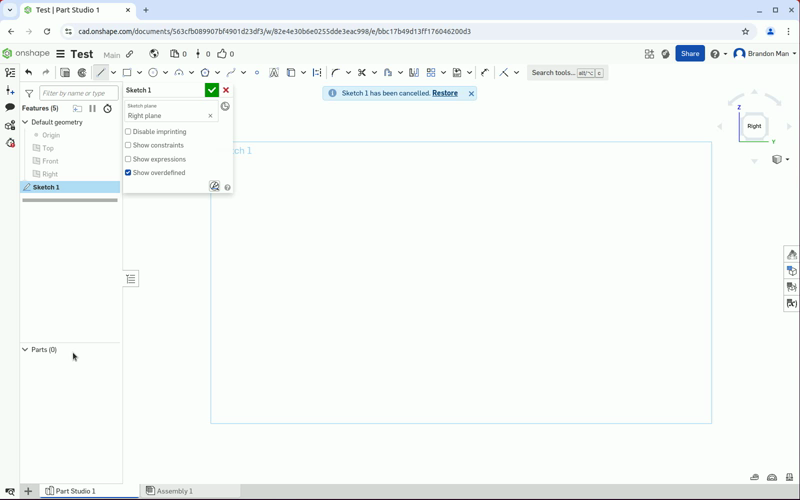
key_down(shift)
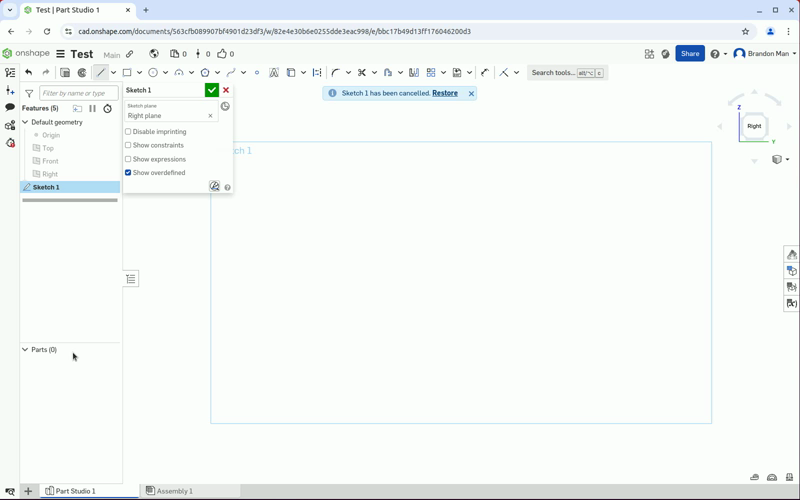
mouse_move(445, 298)
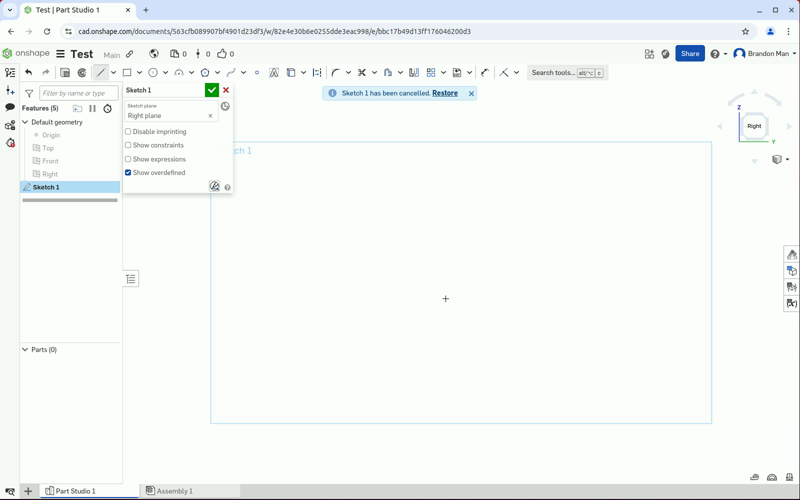
click(445, 298)
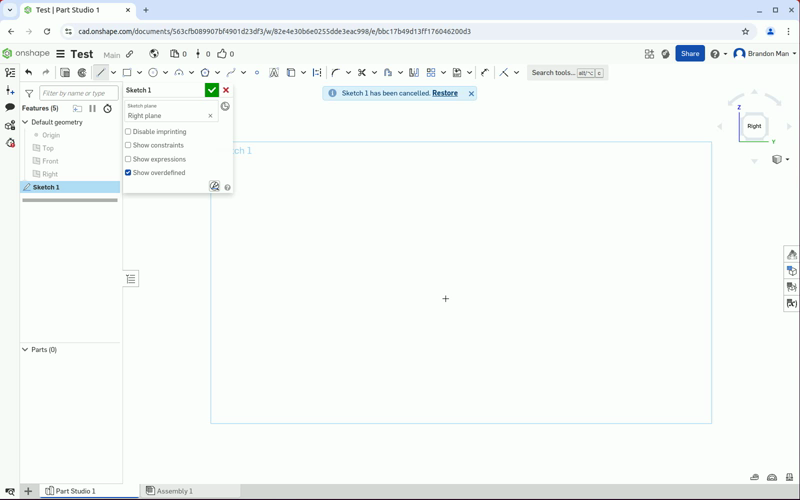
key_up(shift)
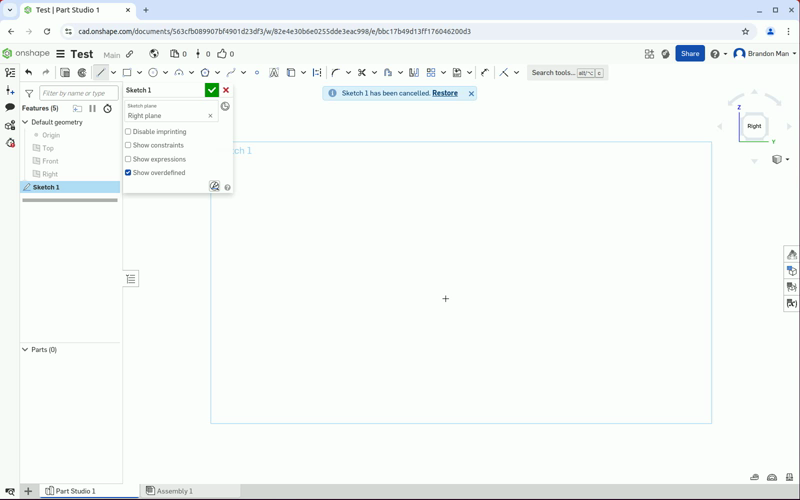
key_down(shift)
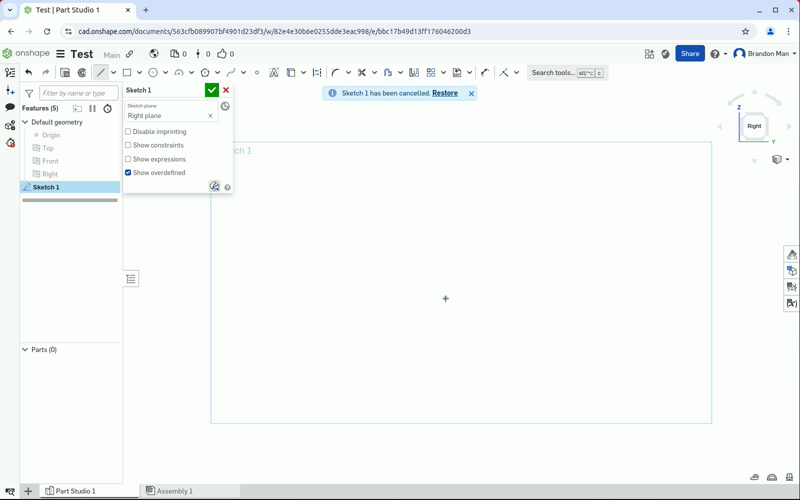
mouse_move(525, 298)
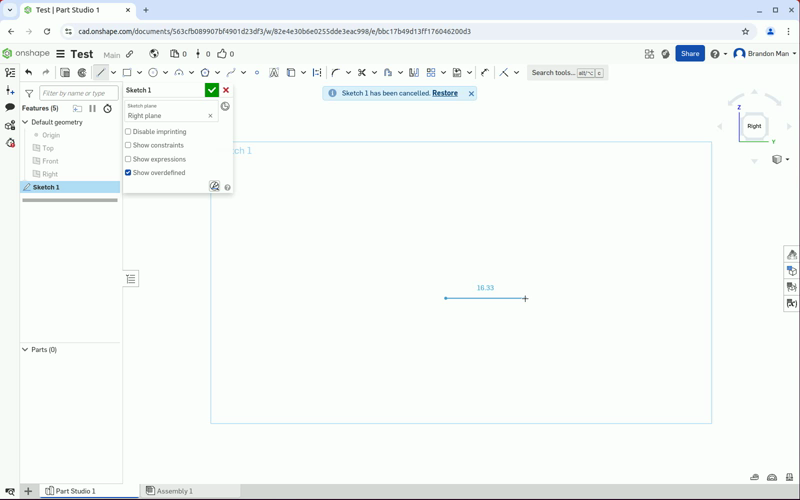
click(525, 298)
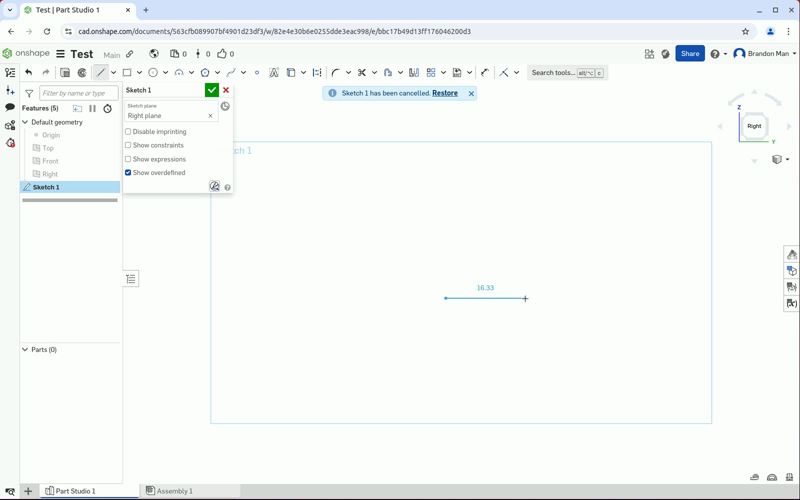
key_up(shift)
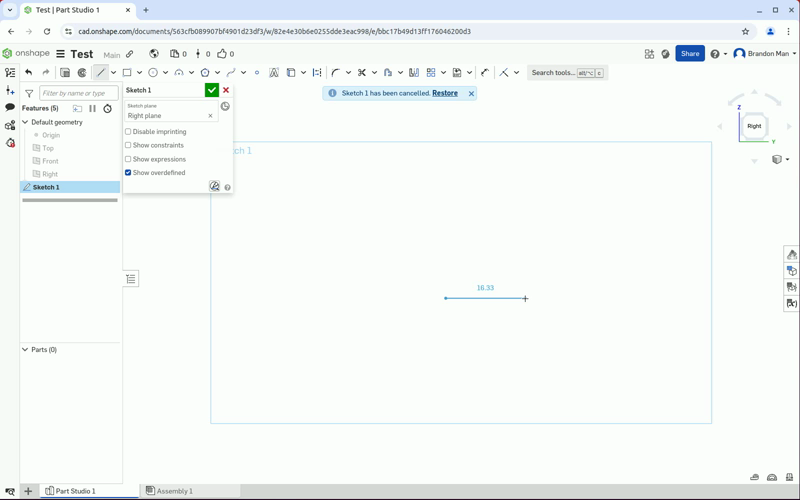
key_down(shift)
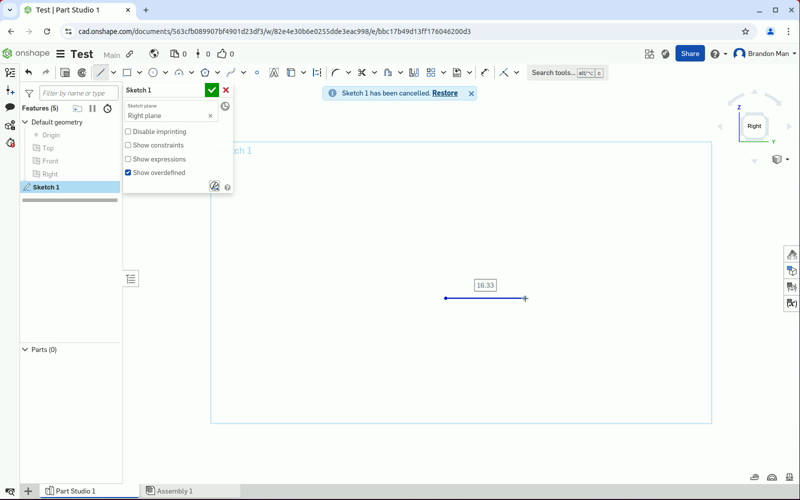
mouse_move(553, 190)
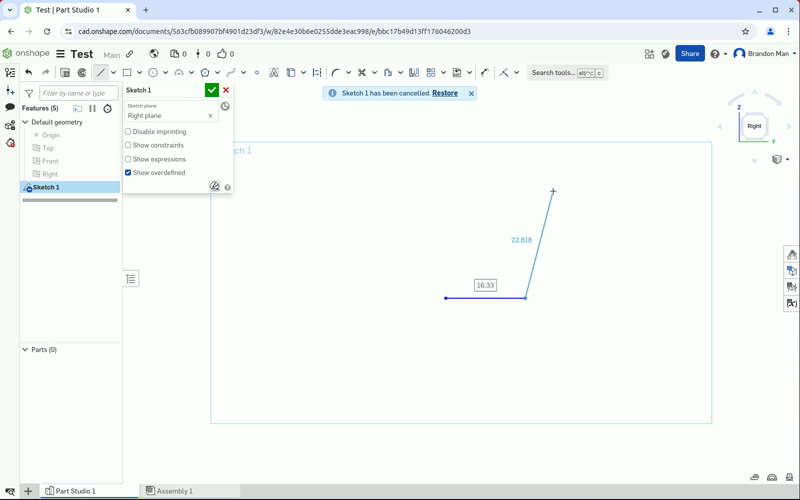
click(553, 190)
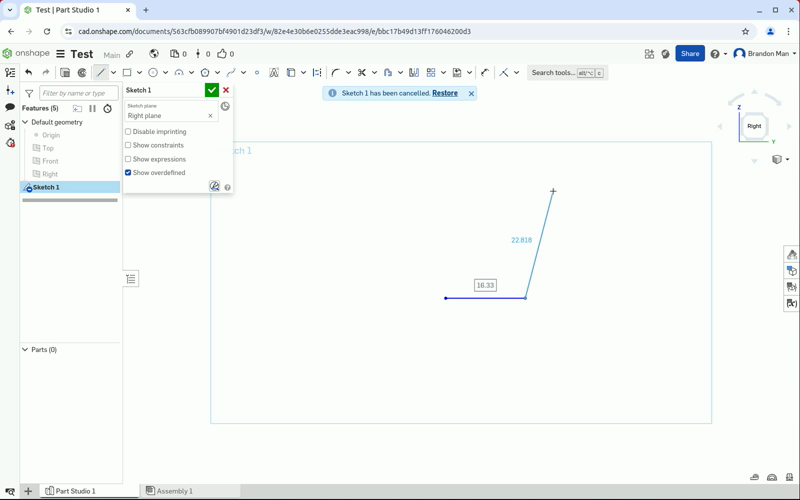
key_up(shift)
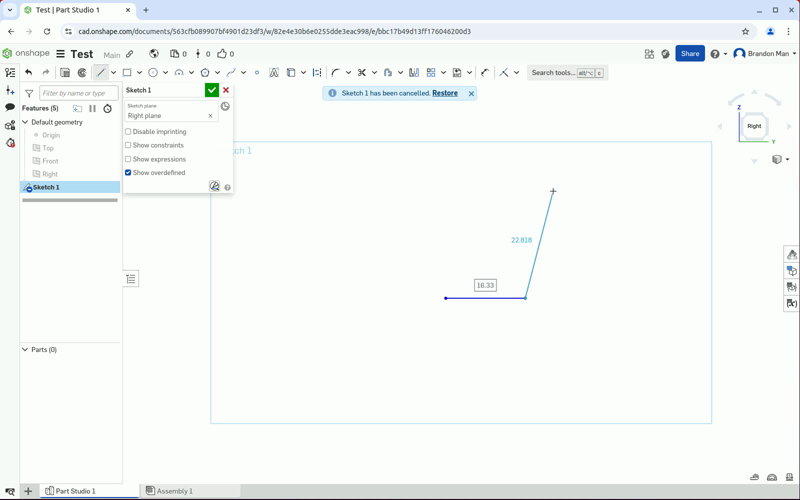
key_down(shift)
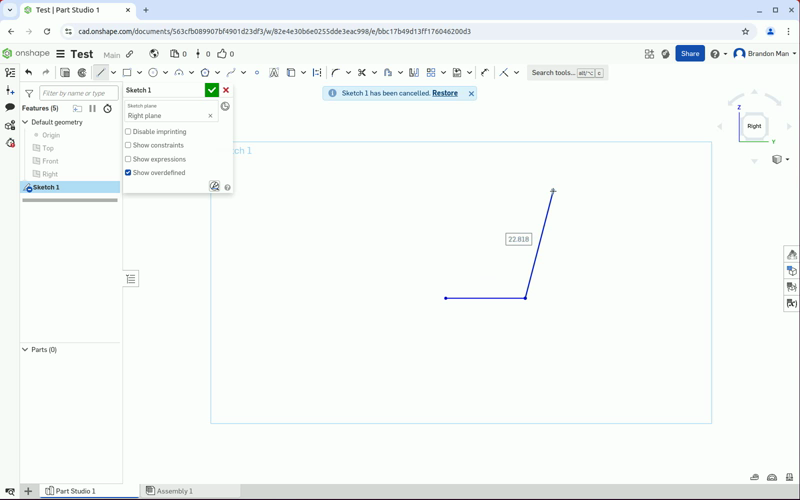
mouse_move(583, 190)
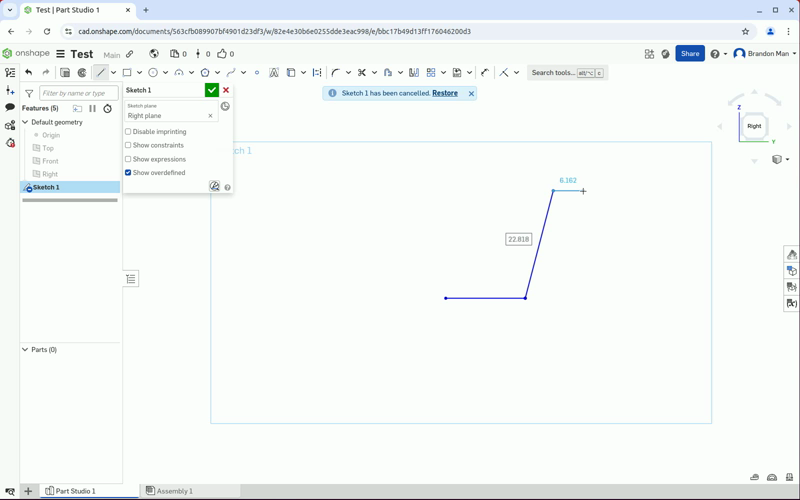
mouse_move(520, 190)
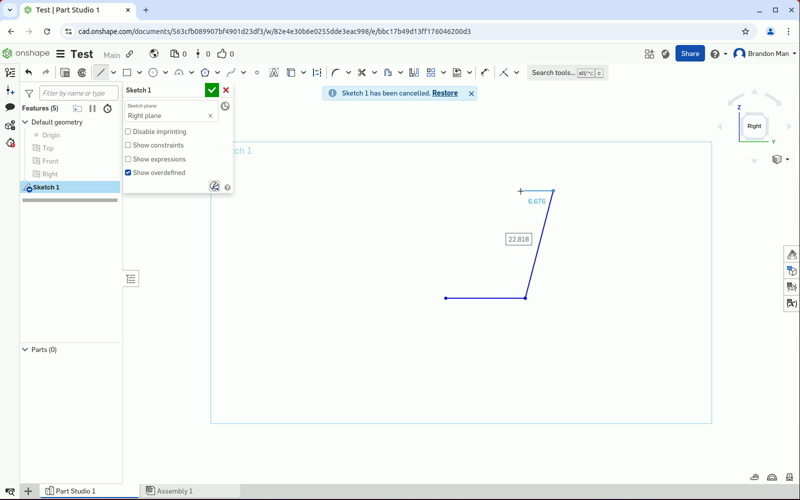
click(520, 190)
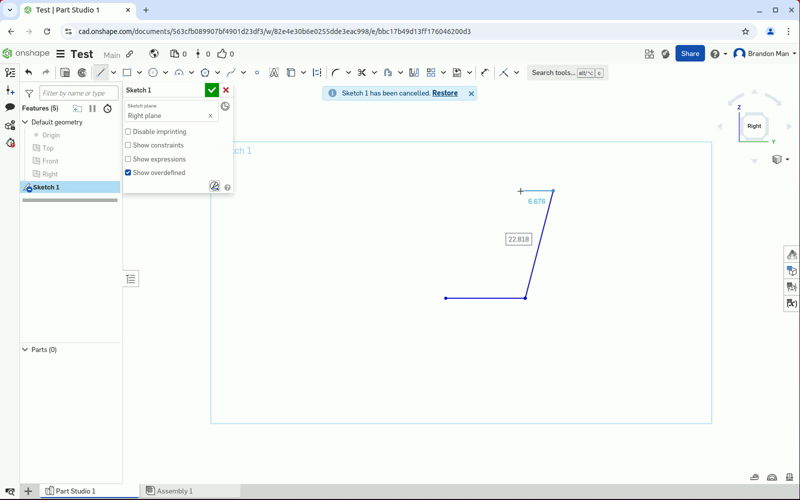
key_up(shift)
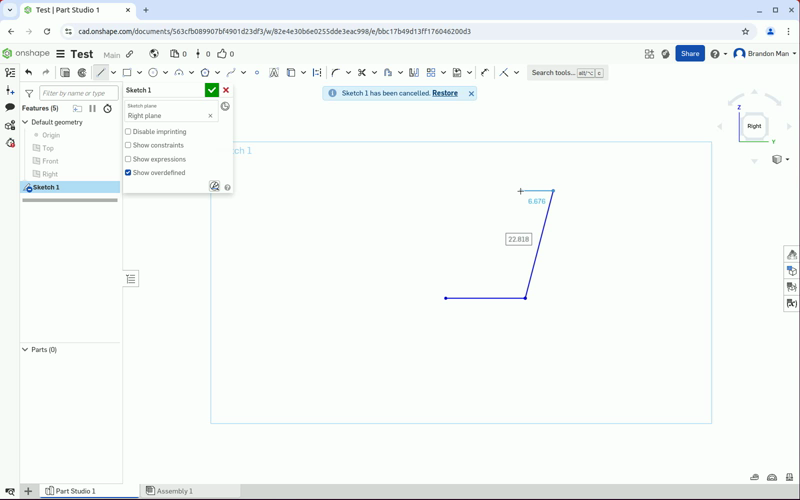
key_down(shift)
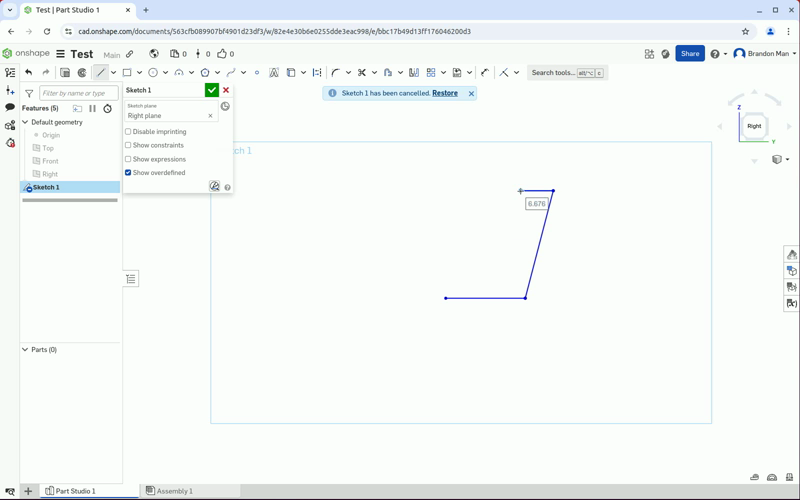
mouse_move(500, 266)
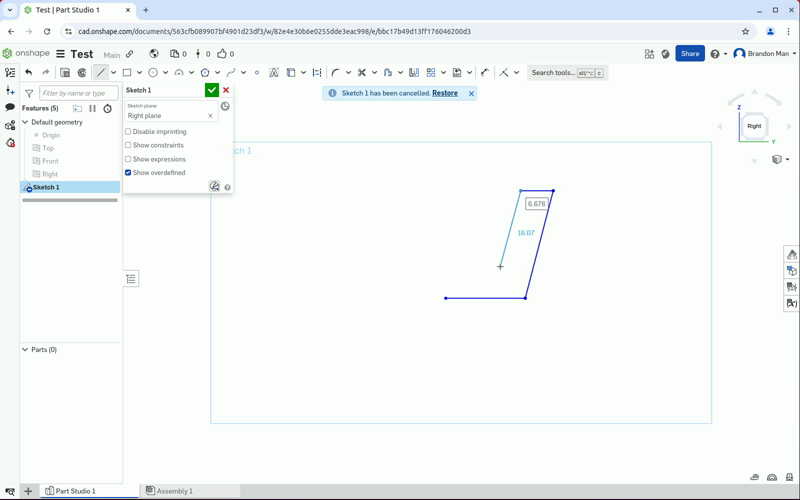
click(500, 266)
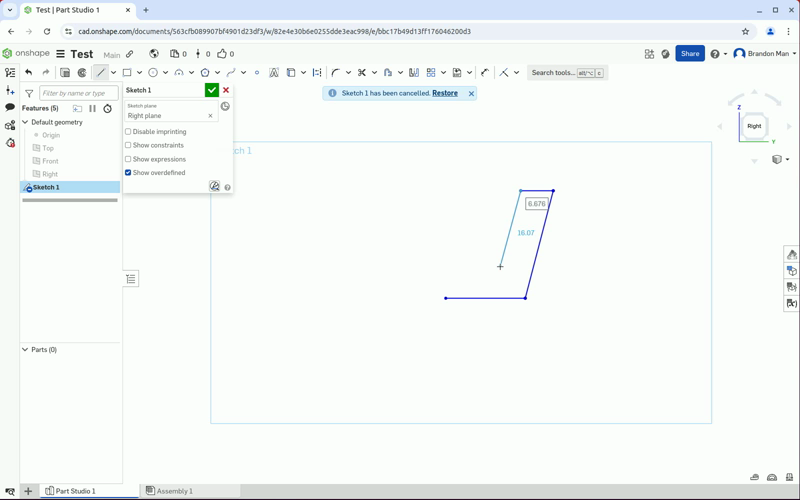
key_up(shift)
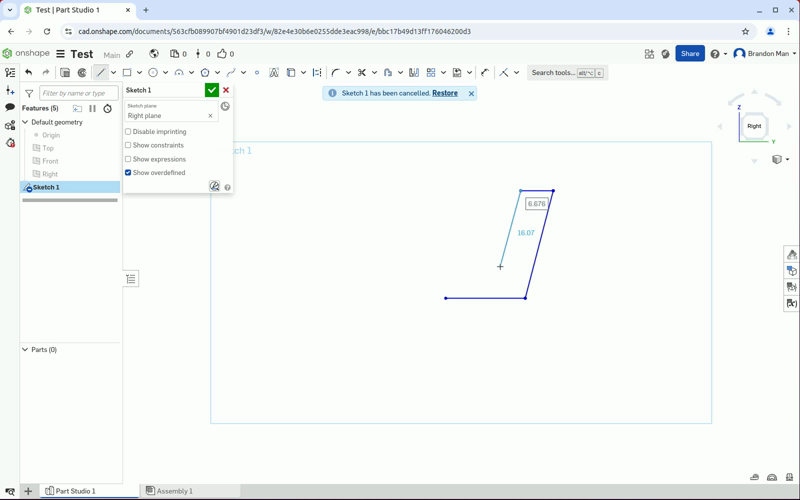
key_down(shift)
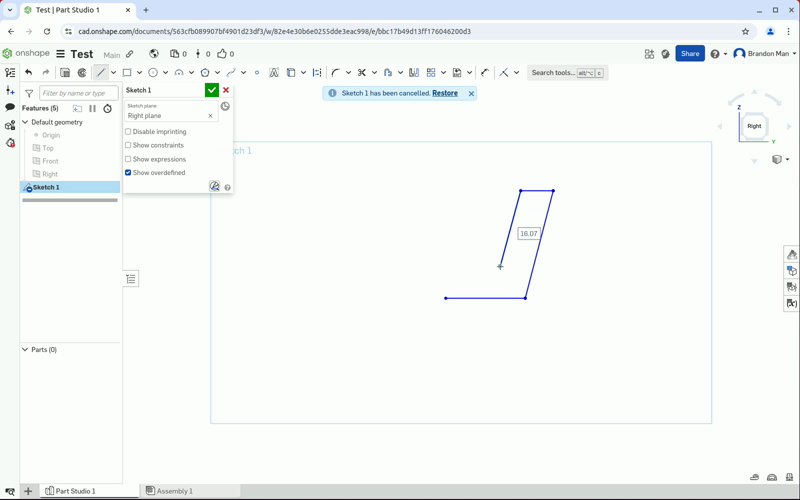
mouse_move(530, 266)
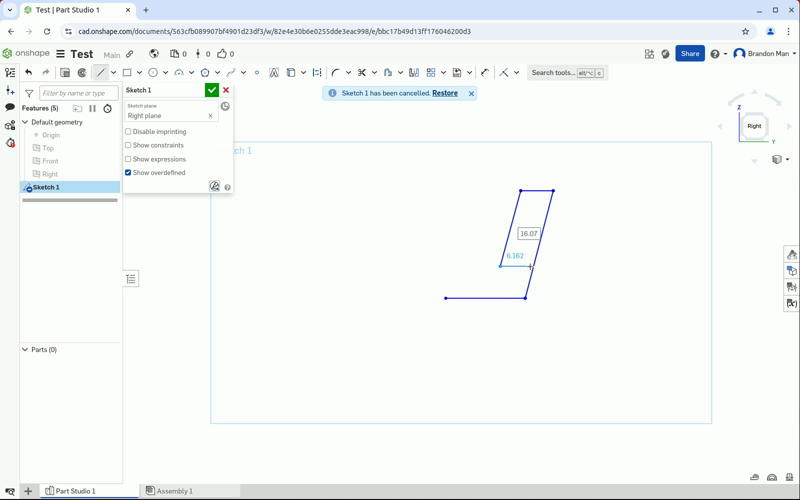
mouse_move(445, 266)
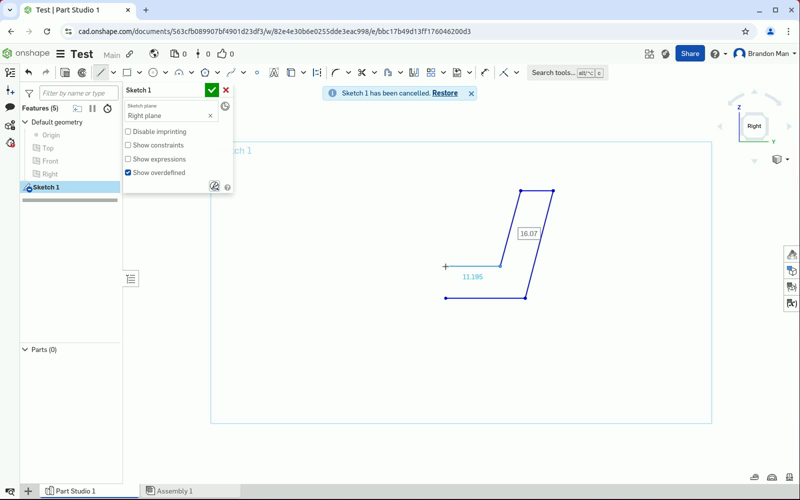
click(445, 266)
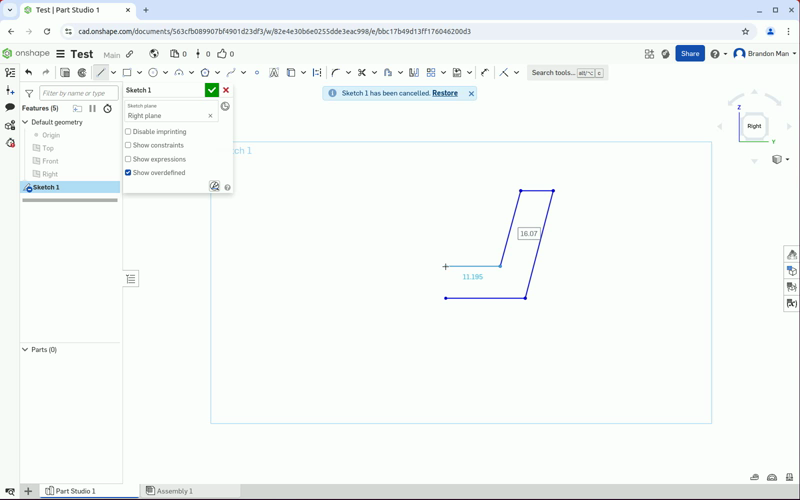
key_up(shift)
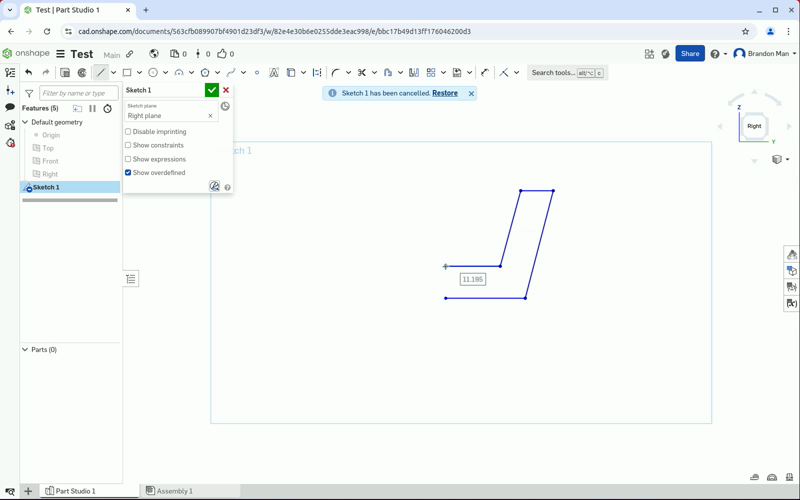
mouse_move(475, 266)
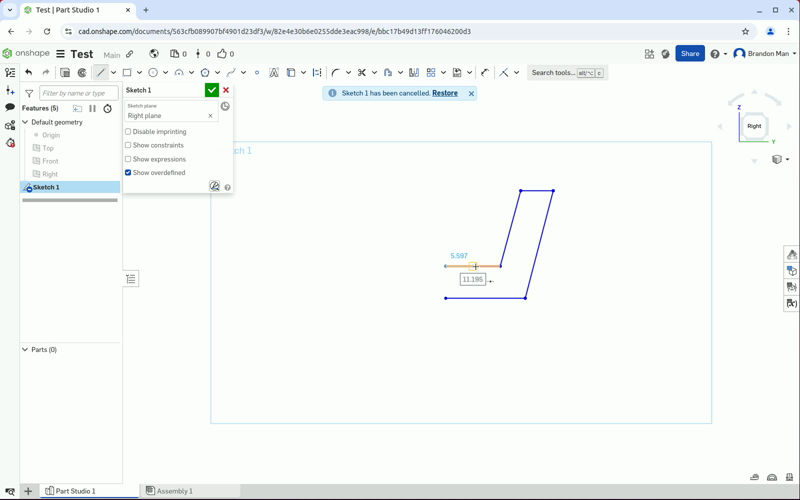
key_down(shift)
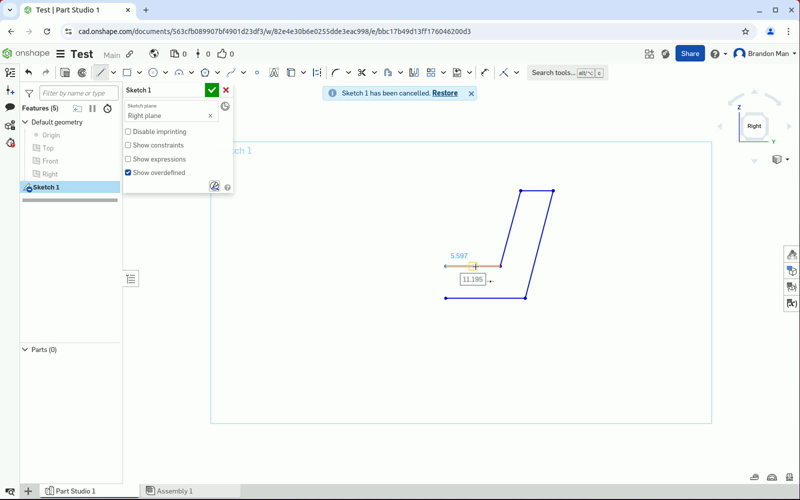
mouse_move(445, 298)
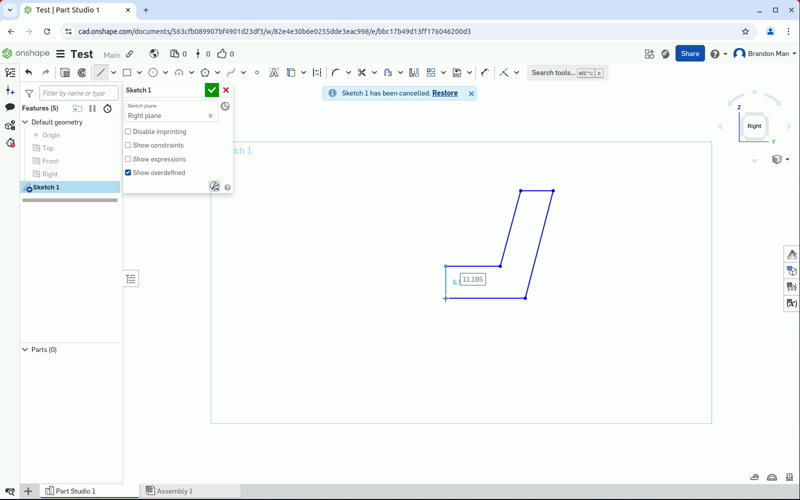
key_up(shift)
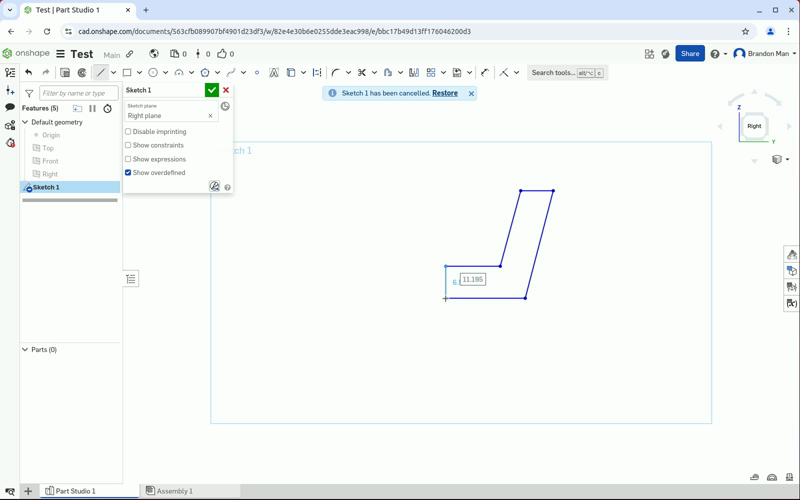
click(445, 298)
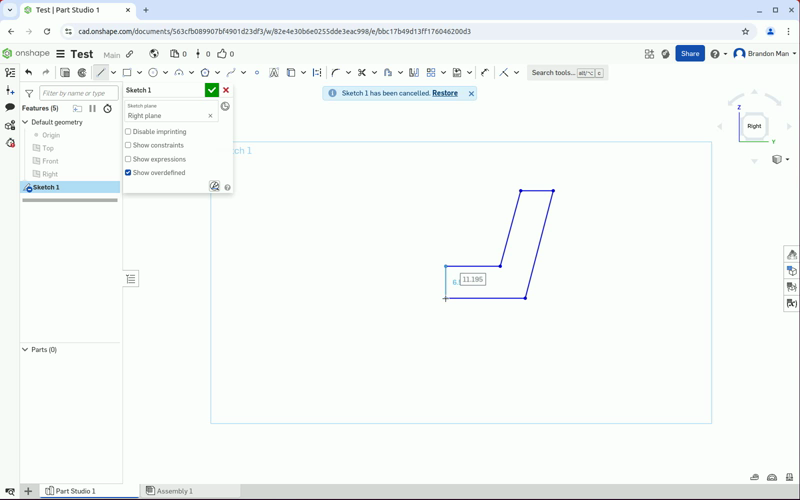
key(esc)
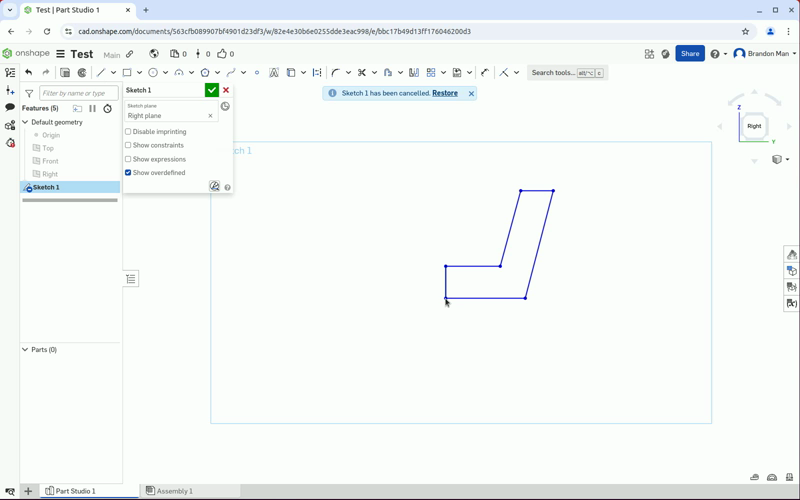
key(c)
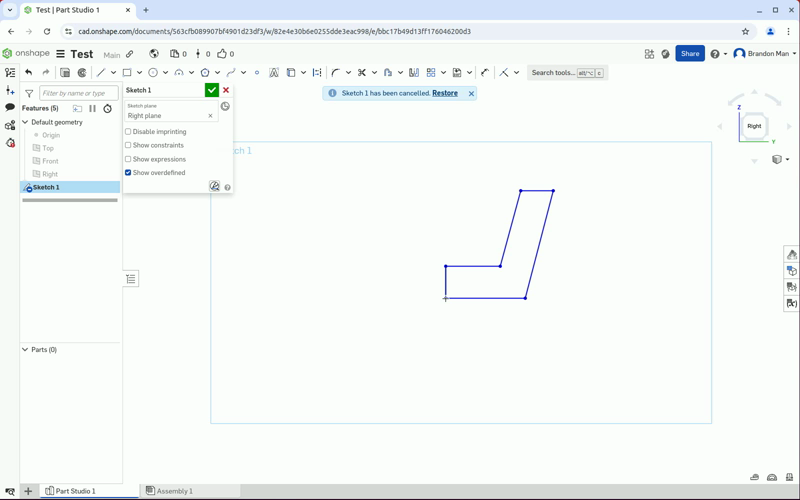
key_down(shift)
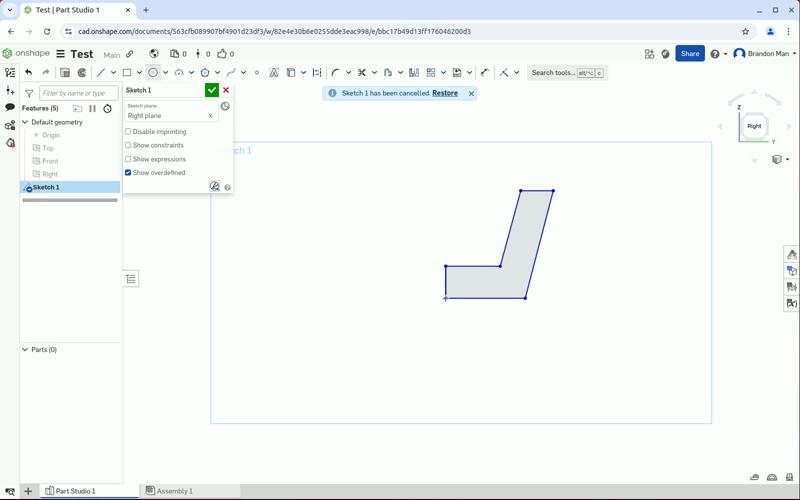
mouse_move(461, 282)
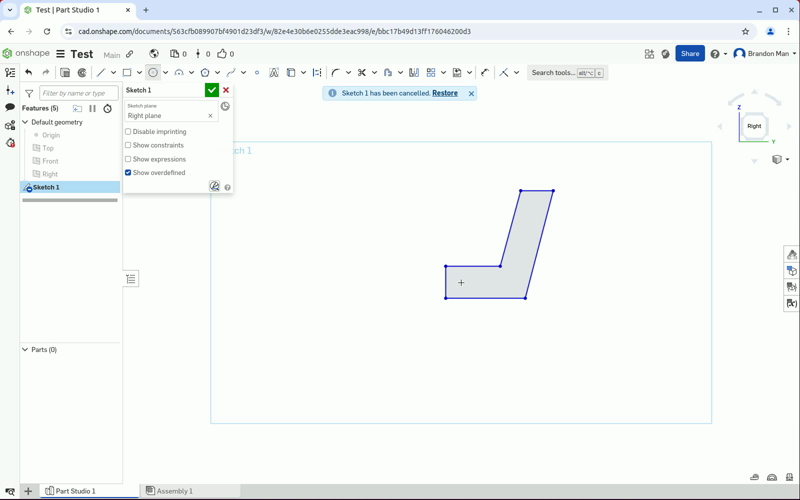
click(461, 282)
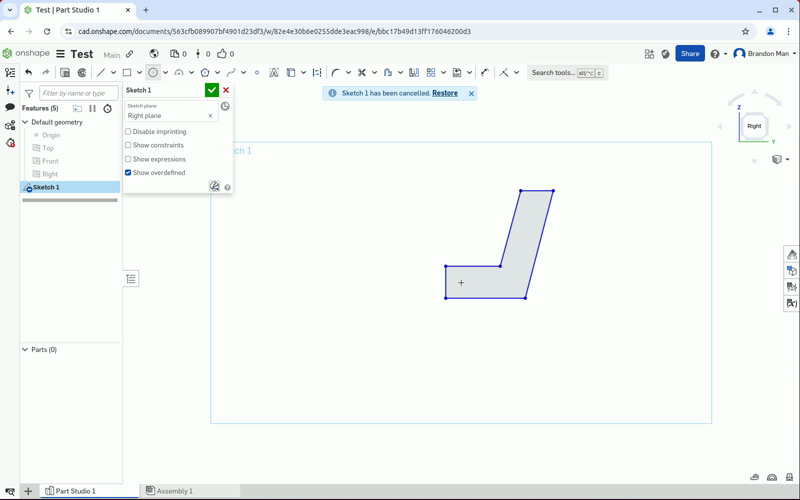
key_up(shift)
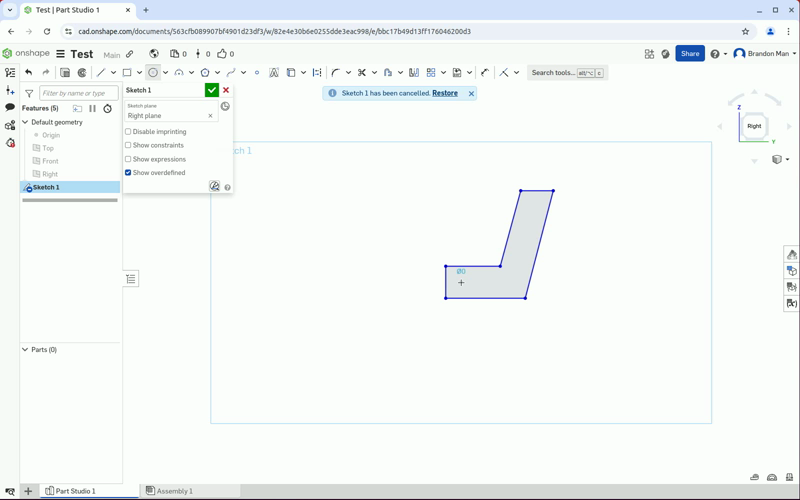
mouse_move(464, 282)
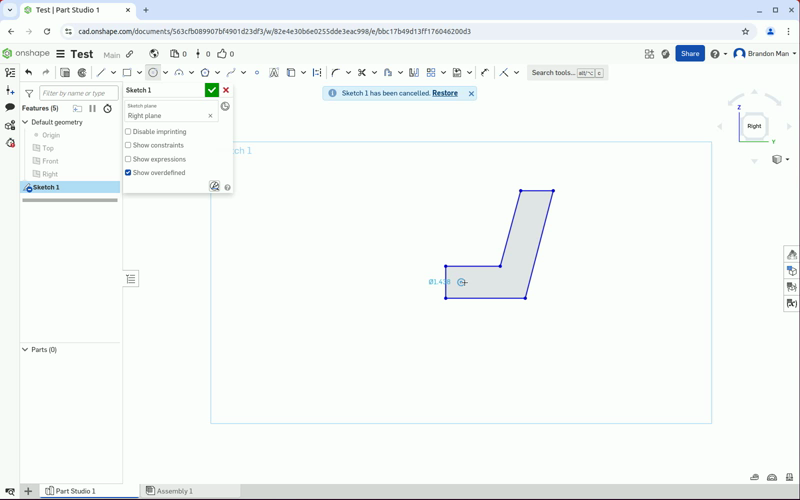
click(464, 282)
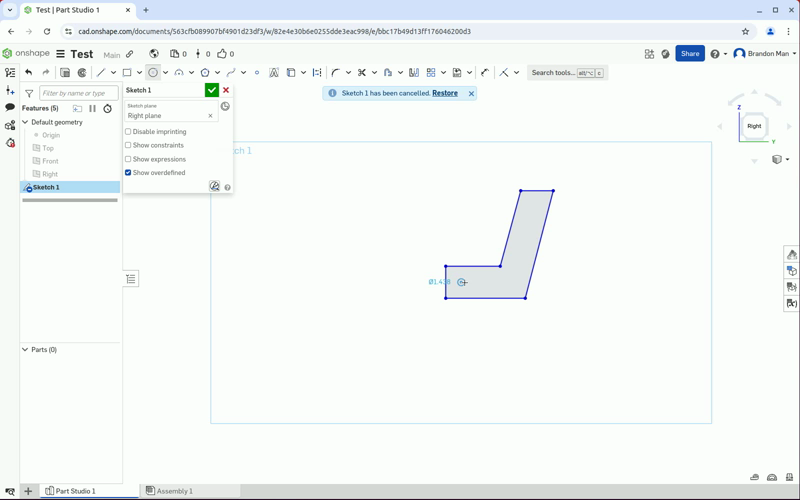
key(esc)
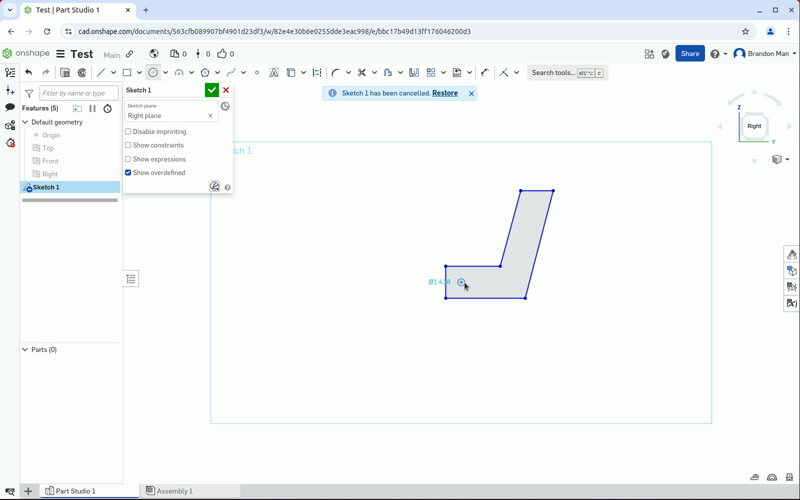
key(c)
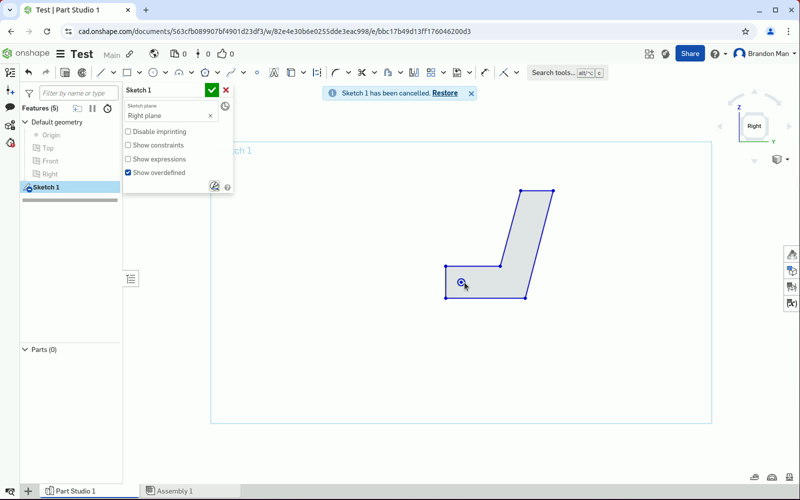
key_down(shift)
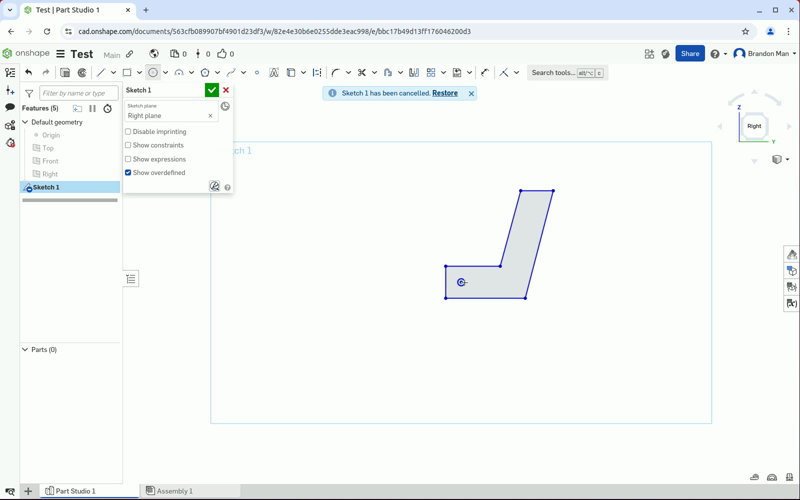
mouse_move(471, 282)
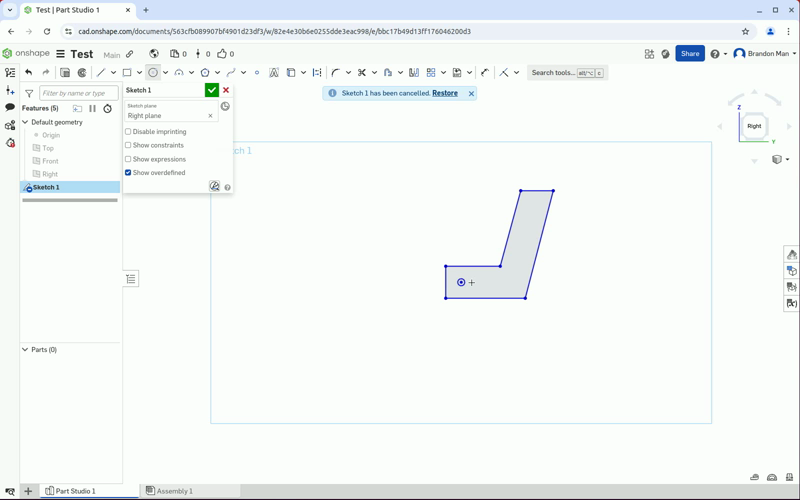
click(471, 282)
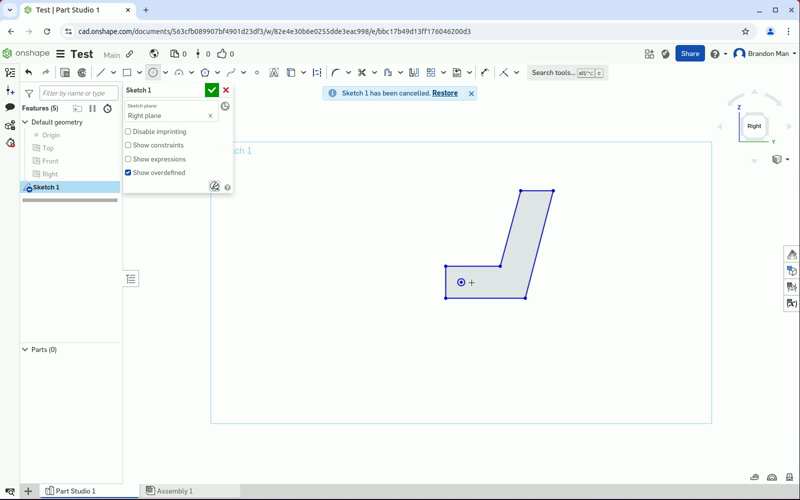
key_up(shift)
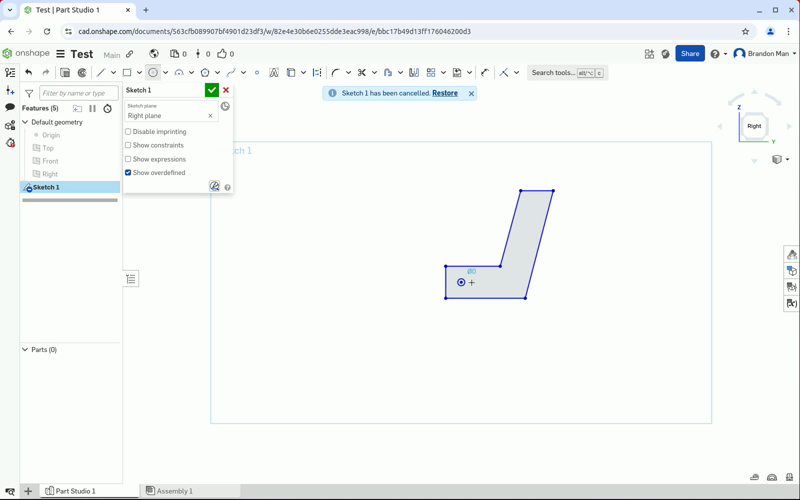
mouse_move(474, 282)
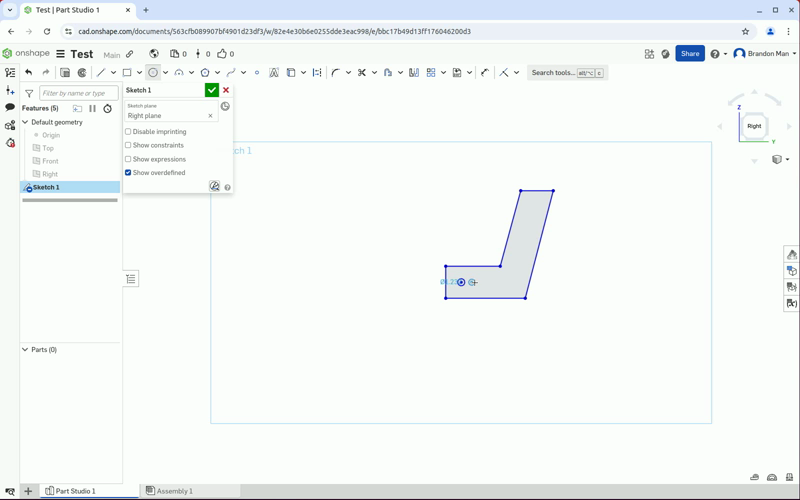
click(474, 282)
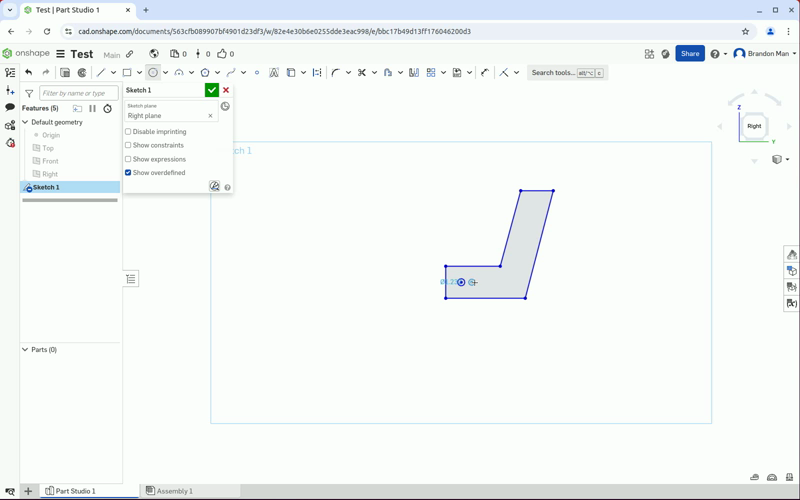
key(esc)
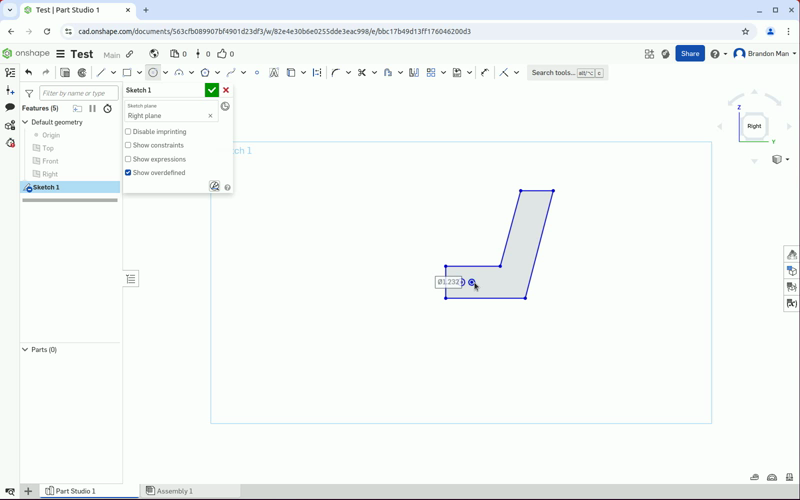
key(c)
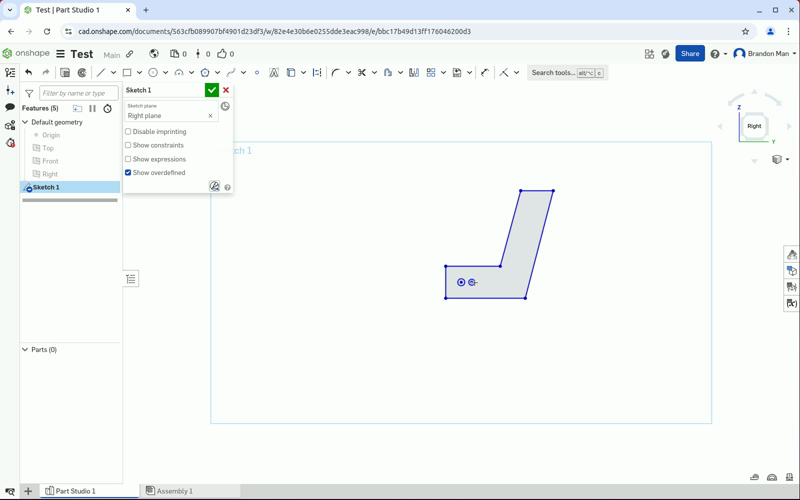
key_down(shift)
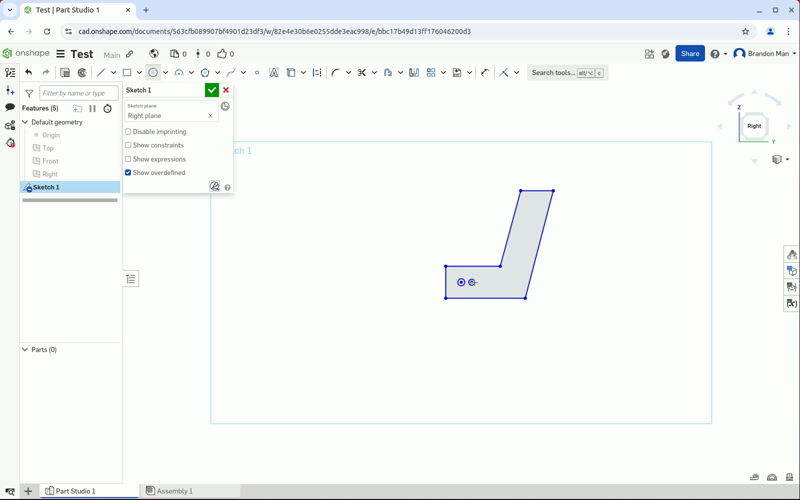
mouse_move(525, 235)
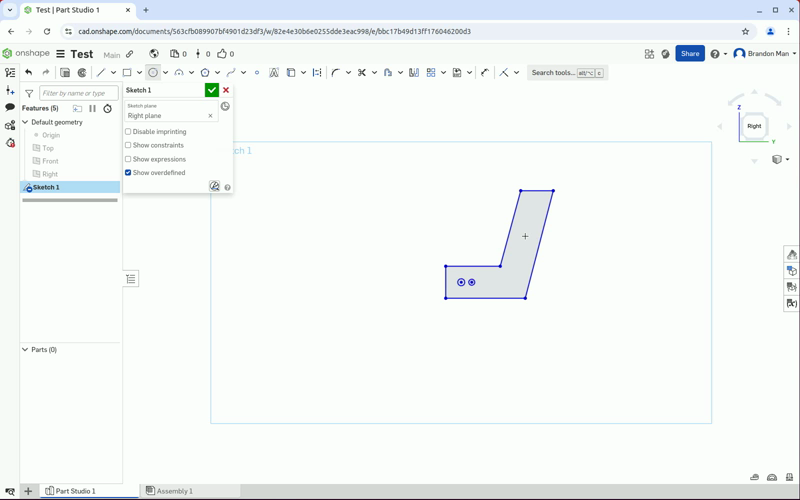
click(525, 235)
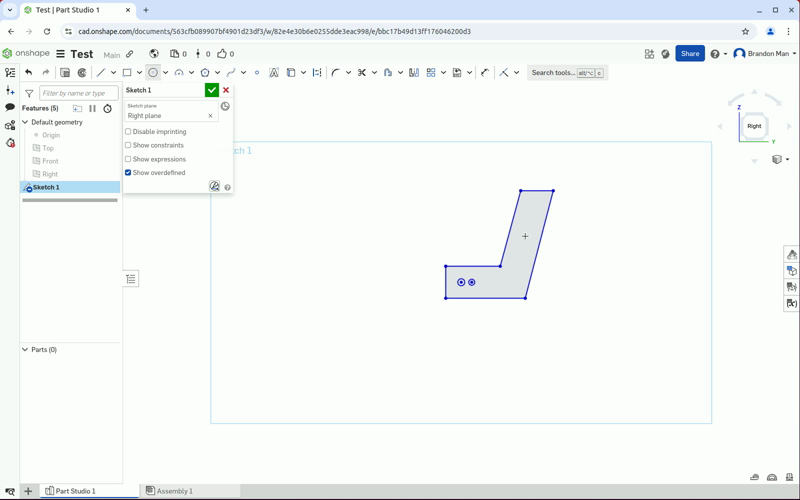
key_up(shift)
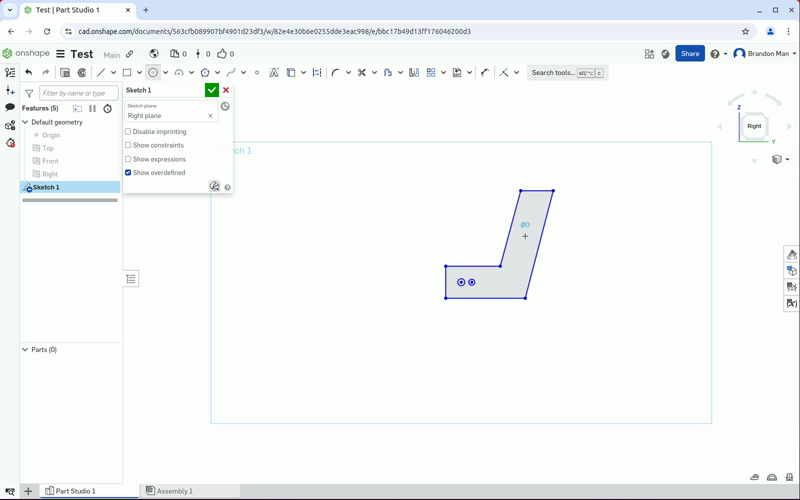
mouse_move(527, 235)
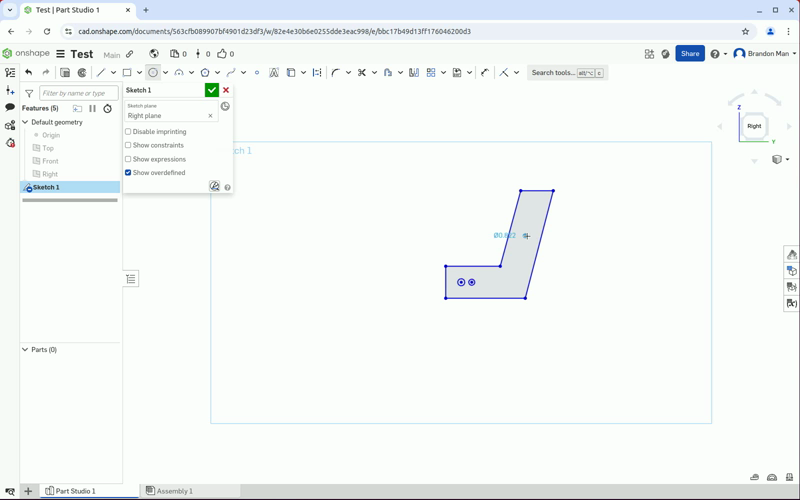
scroll(6)
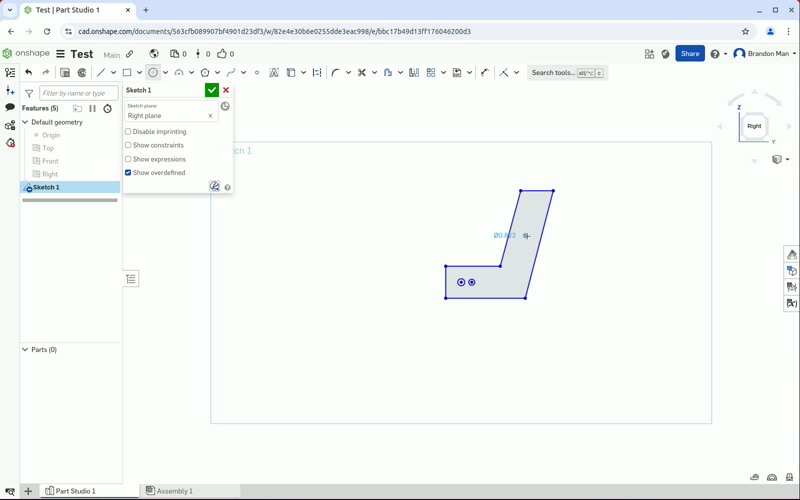
scroll(6)
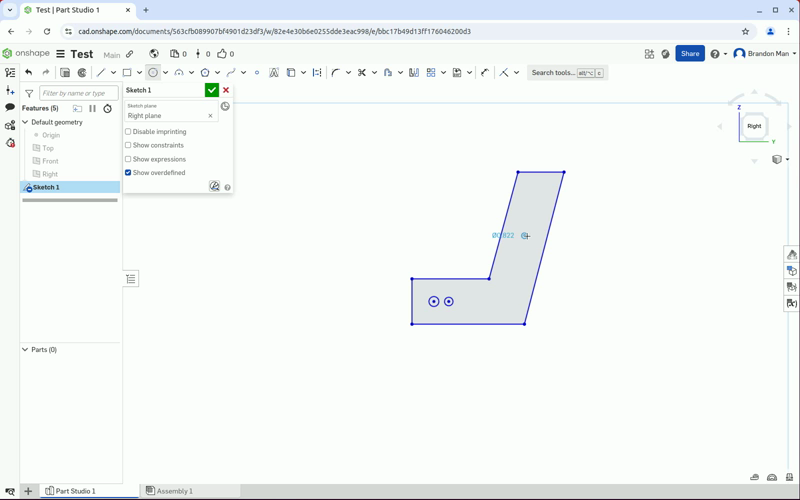
scroll(6)
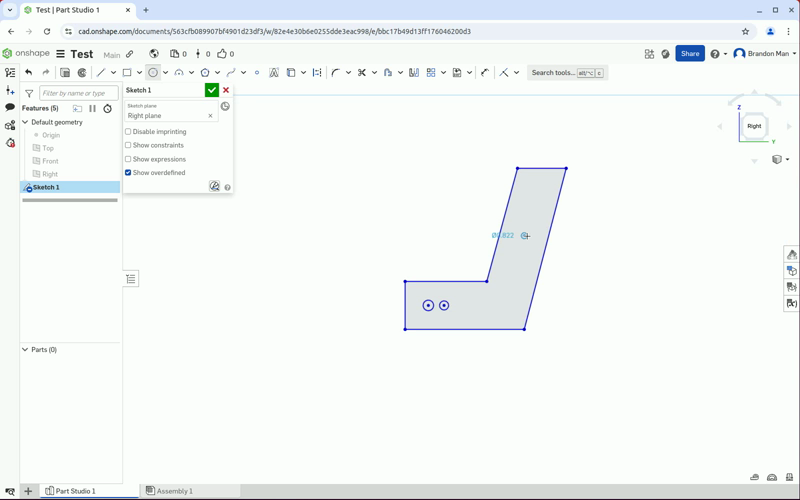
scroll(6)
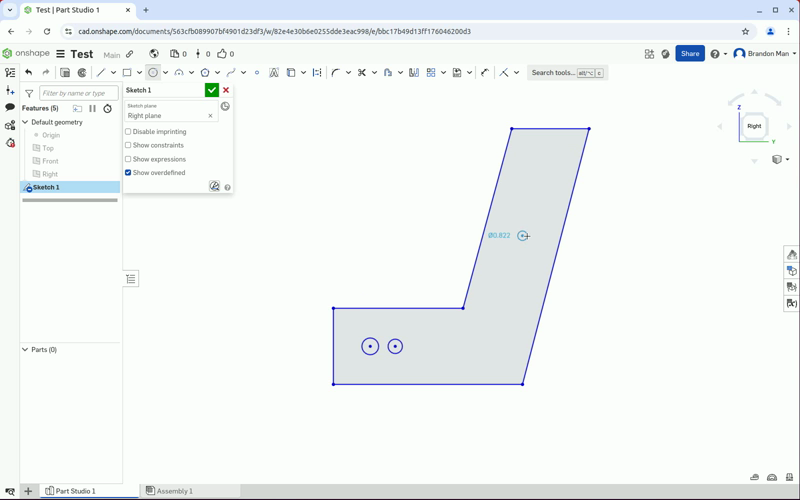
scroll(6)
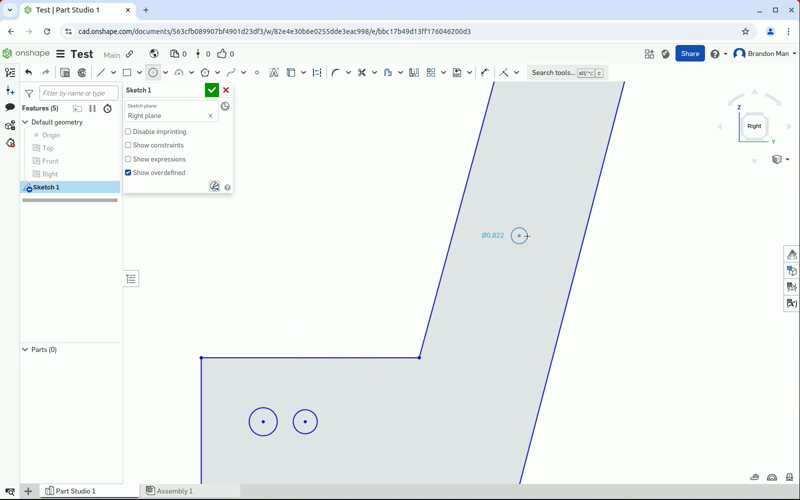
scroll(6)
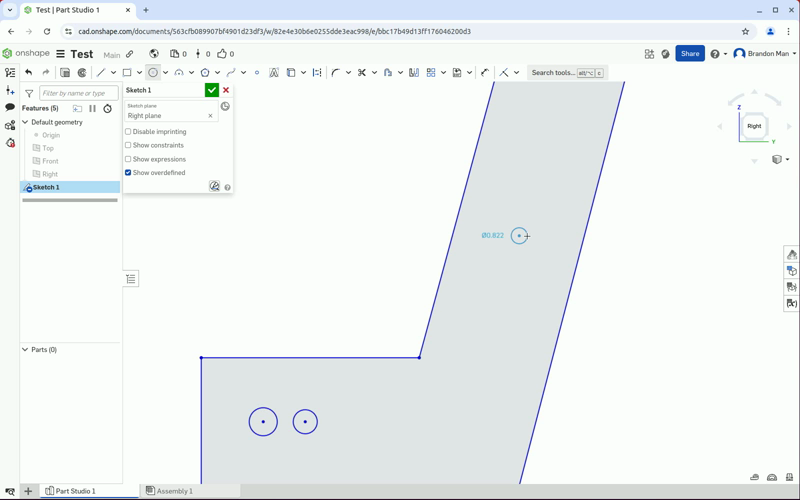
scroll(6)
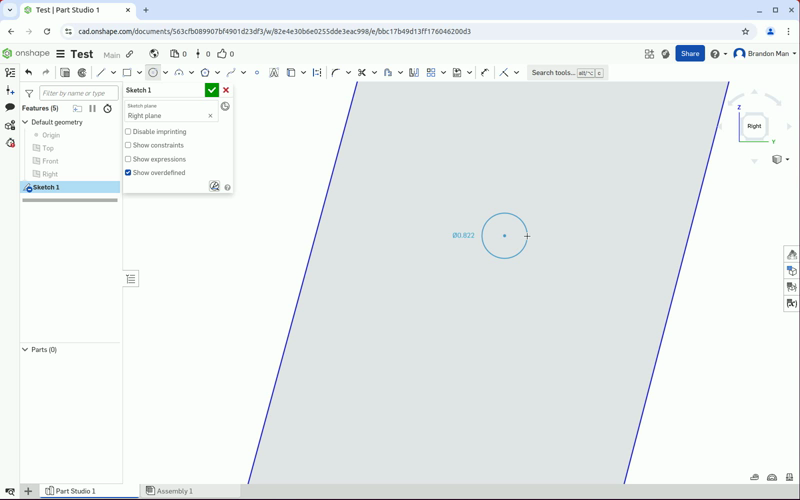
click(527, 235)
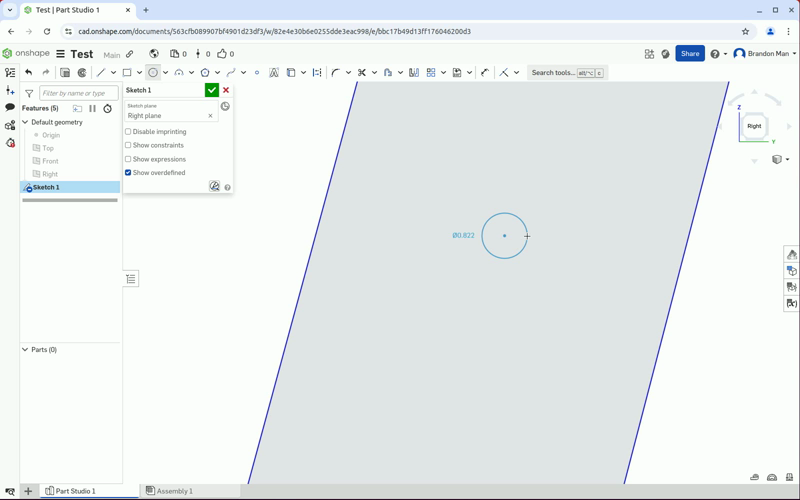
scroll(-6)
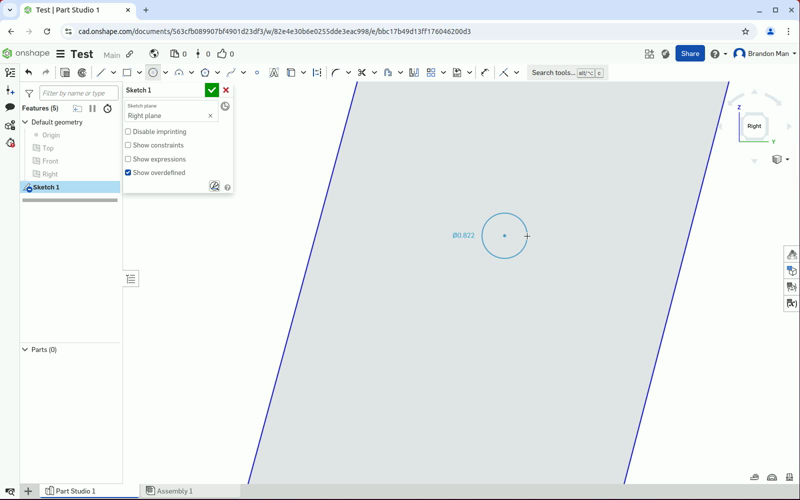
scroll(-6)
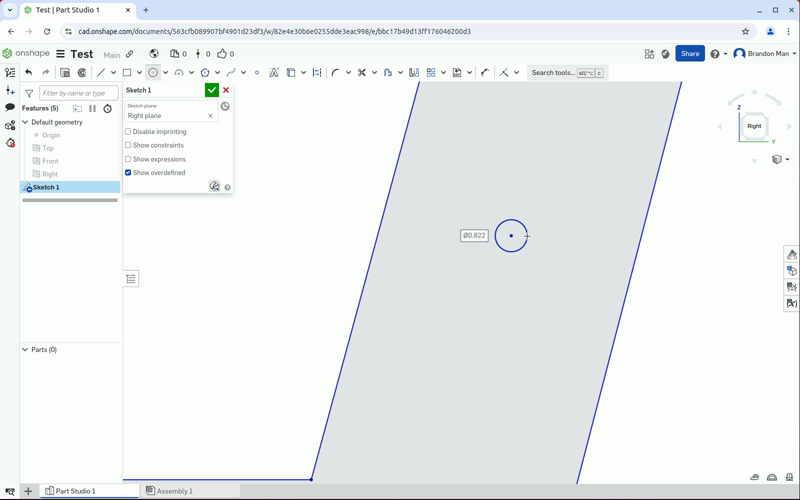
scroll(-6)
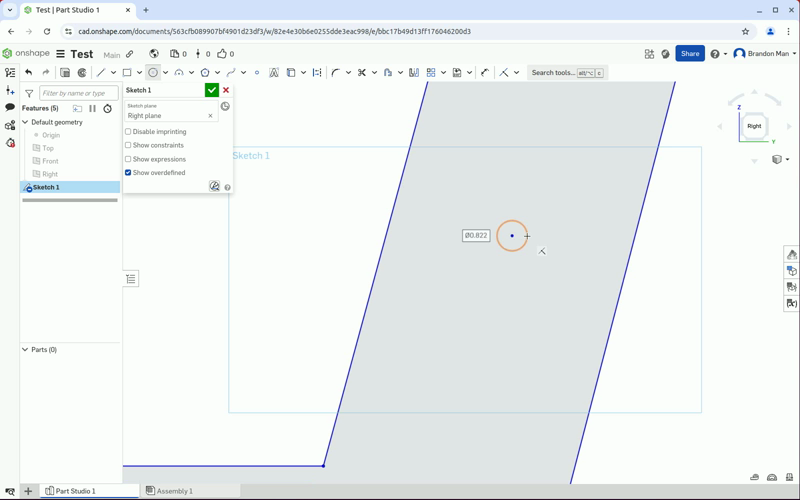
scroll(-6)
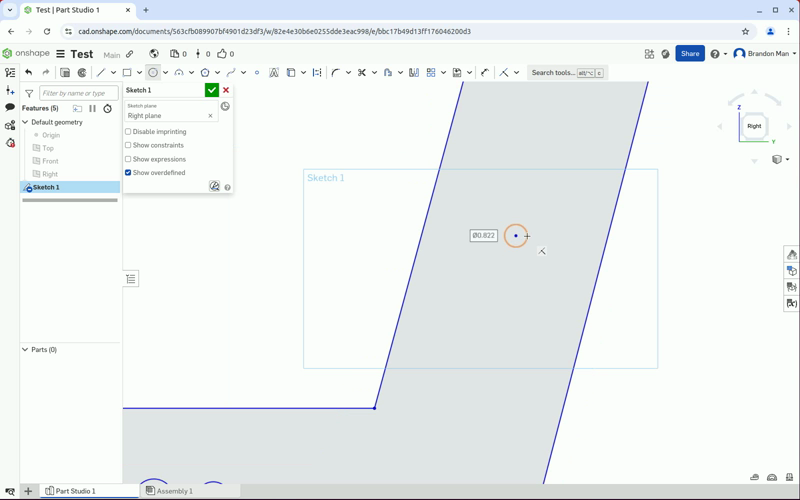
scroll(-6)
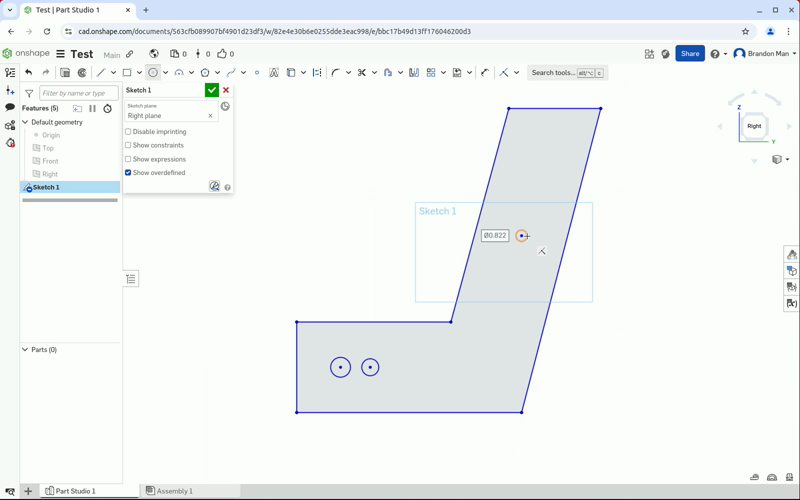
scroll(-6)
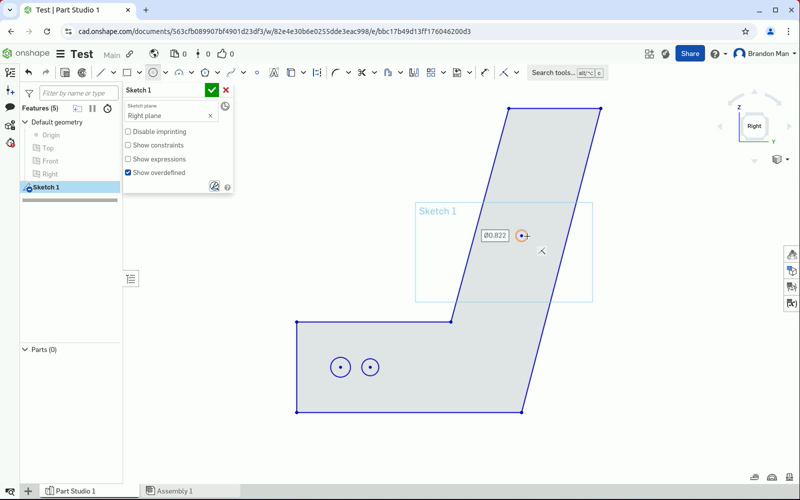
scroll(-6)
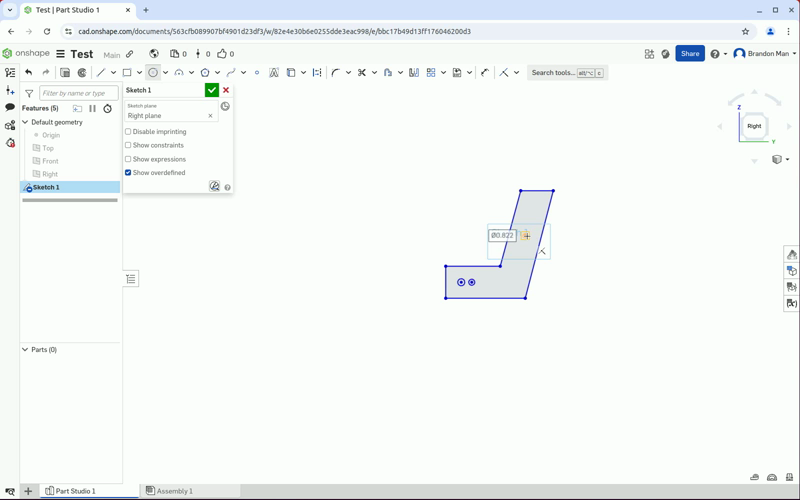
key(esc)
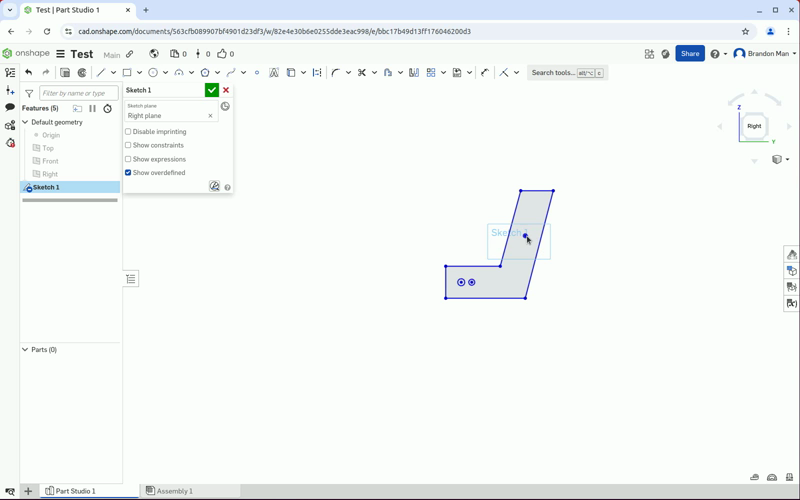
key(c)
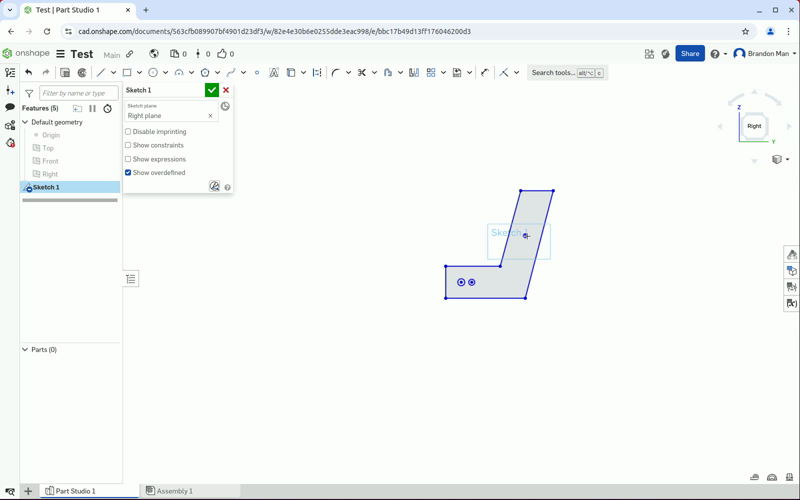
key_down(shift)
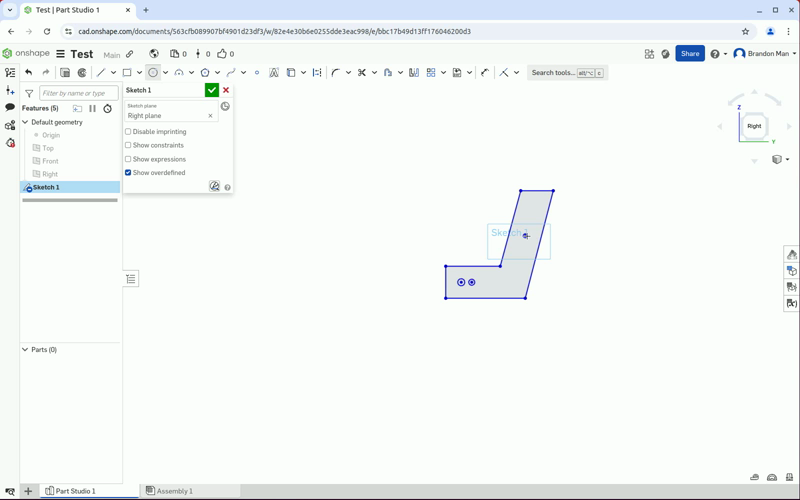
mouse_move(534, 201)
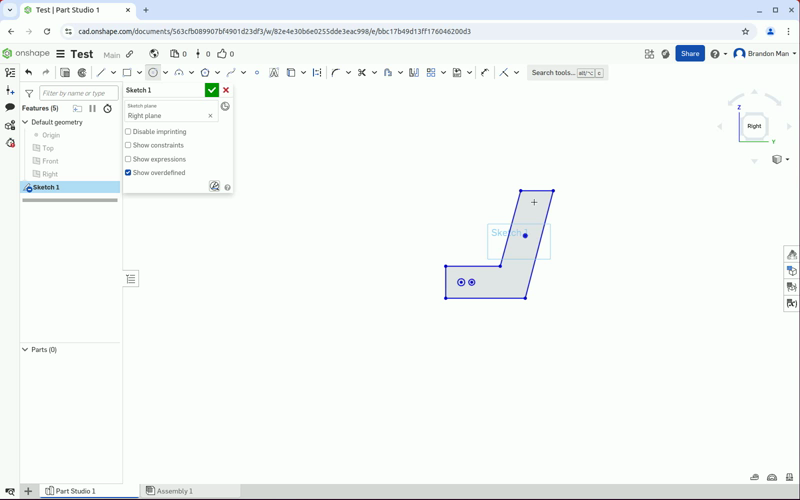
click(534, 201)
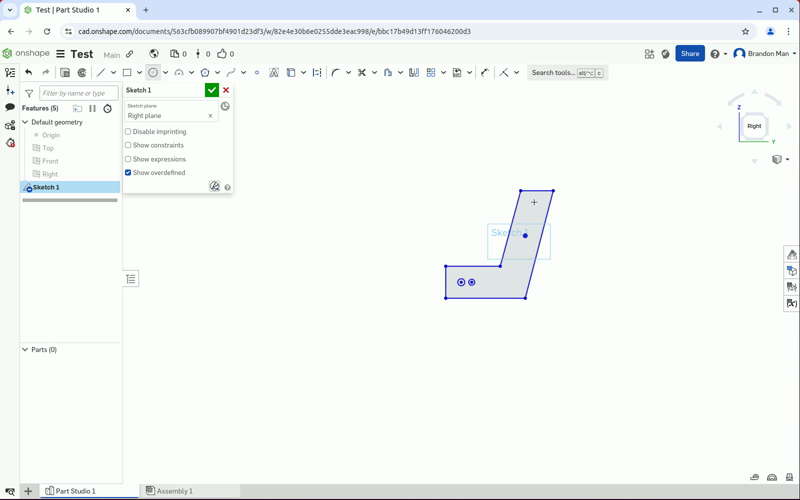
key_up(shift)
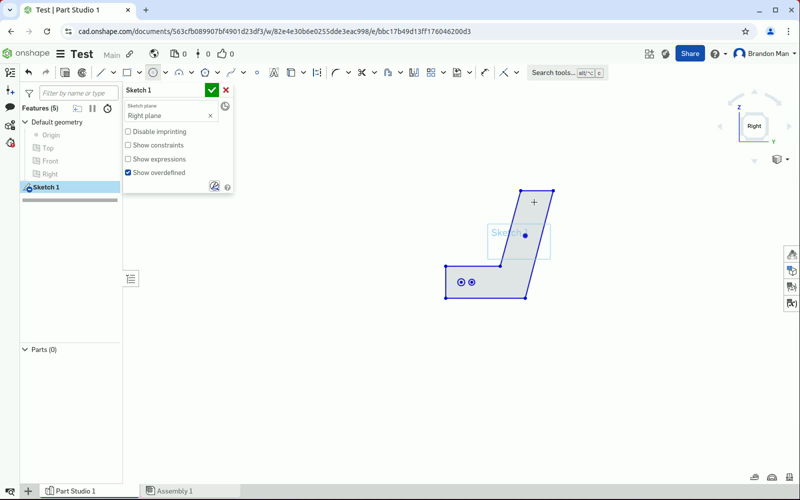
mouse_move(536, 201)
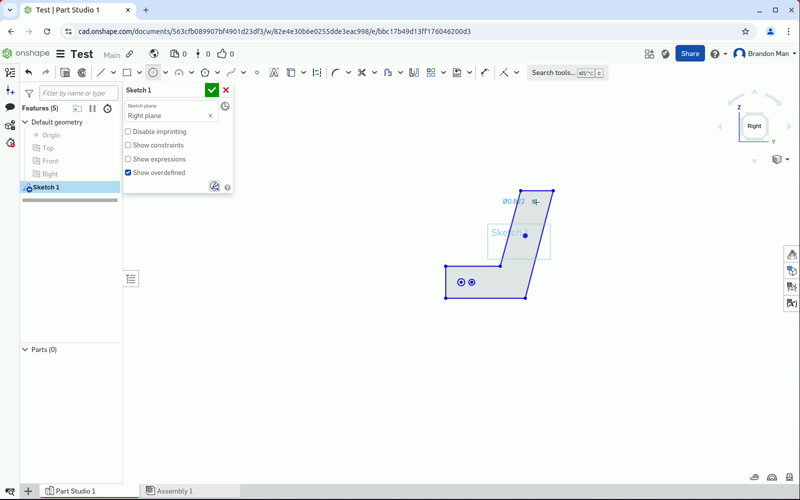
scroll(6)
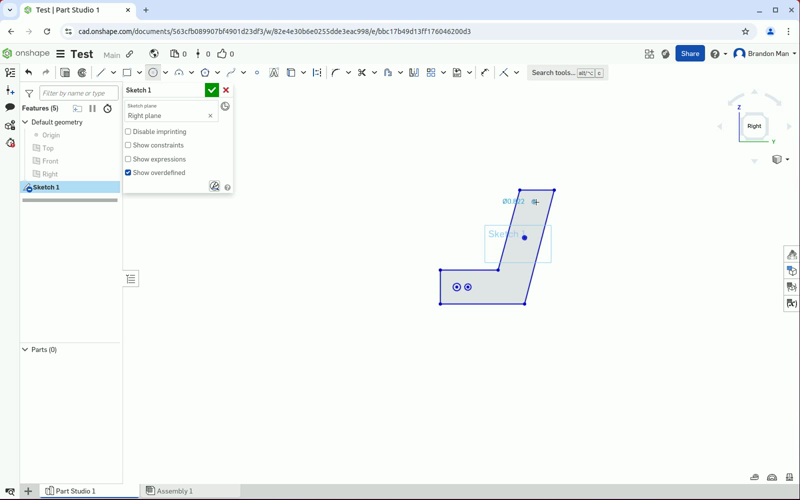
scroll(6)
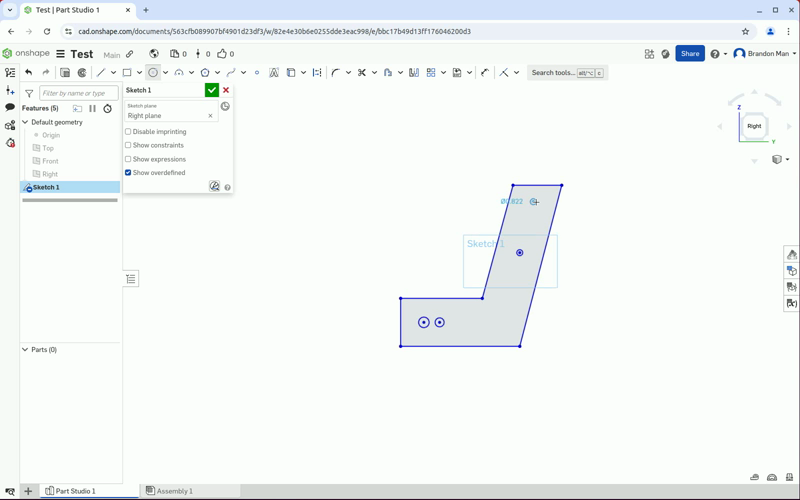
scroll(6)
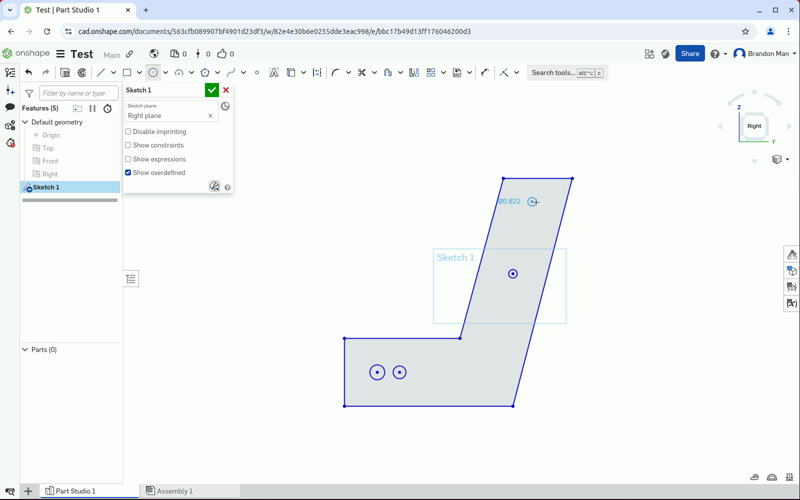
scroll(6)
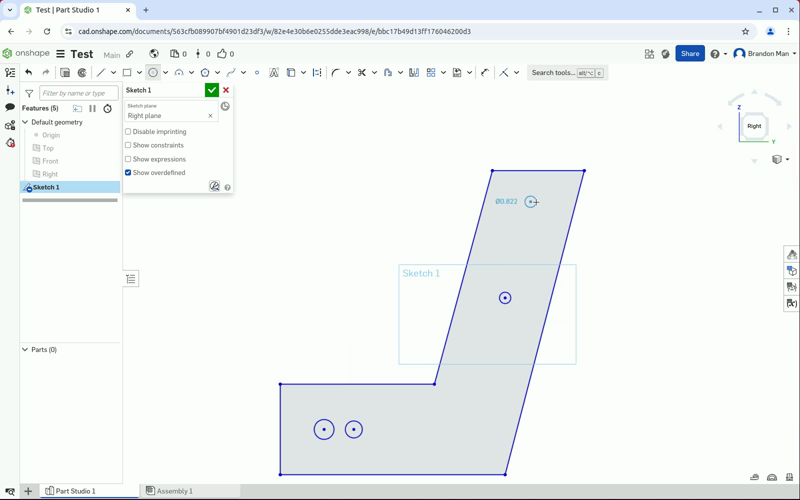
scroll(6)
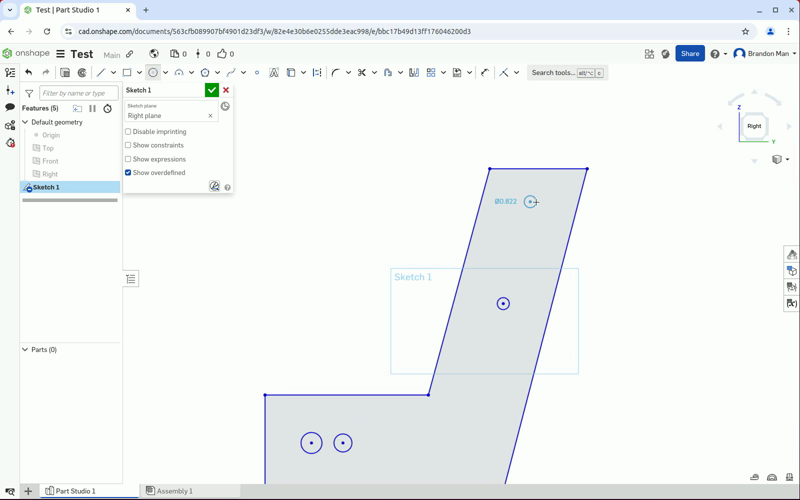
scroll(6)
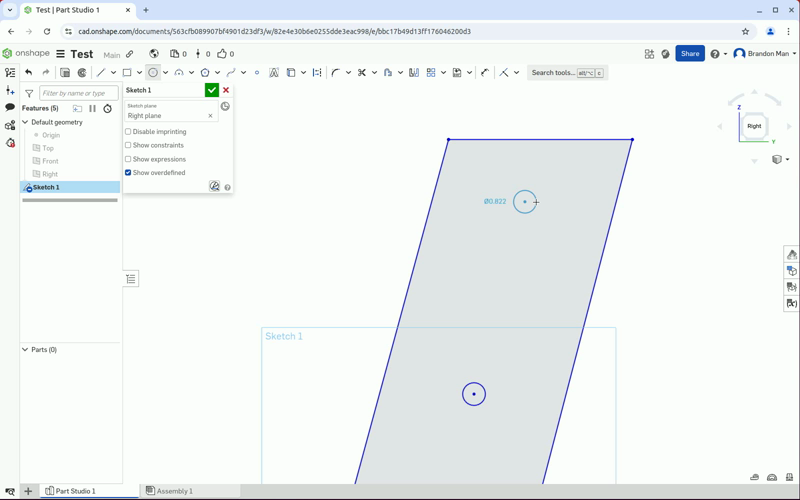
scroll(6)
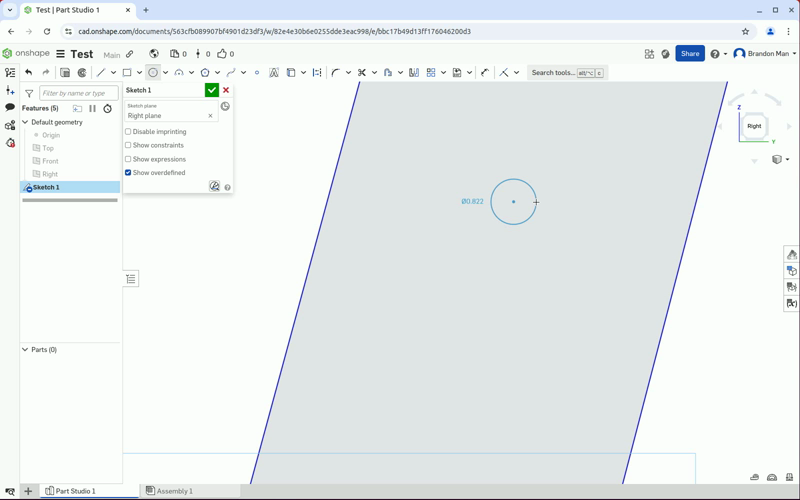
click(536, 201)
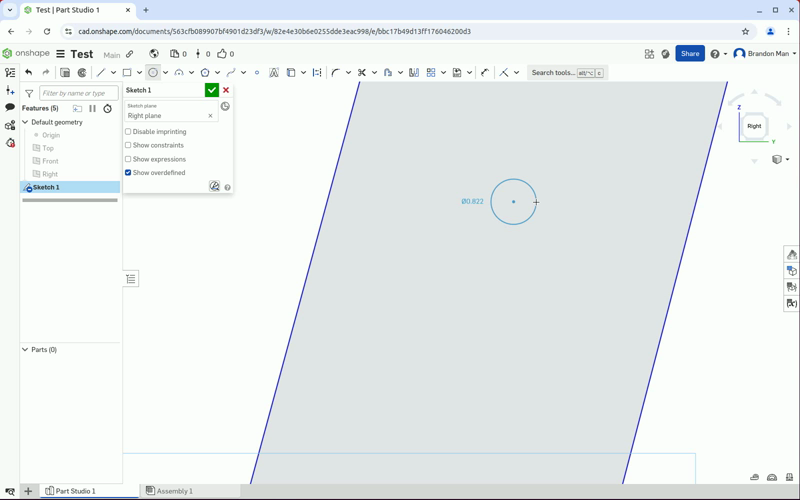
scroll(-6)
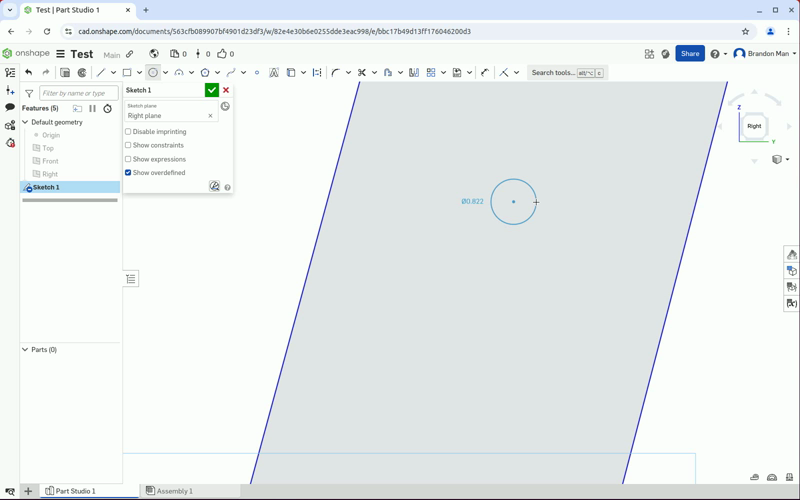
scroll(-6)
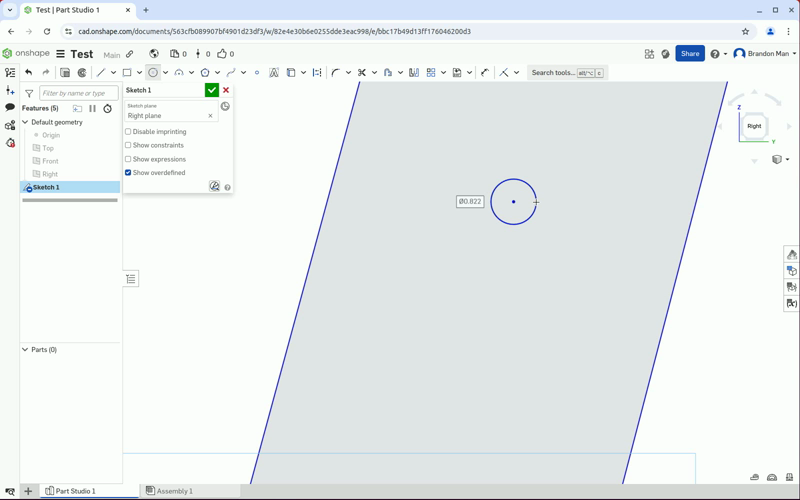
scroll(-6)
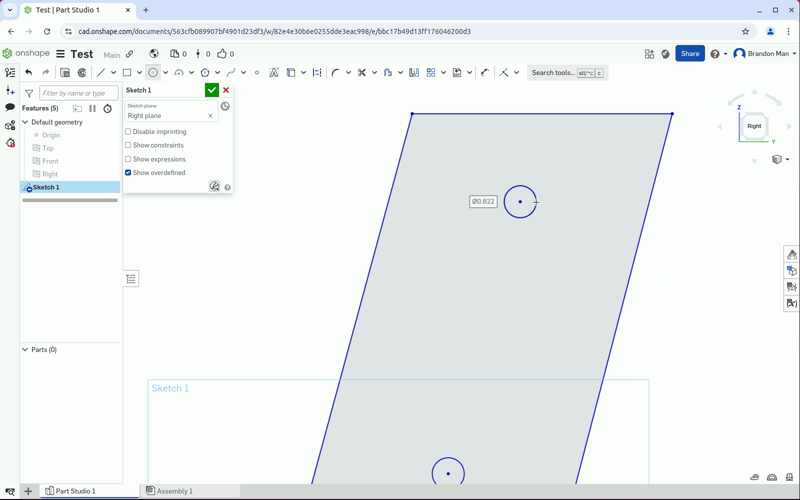
scroll(-6)
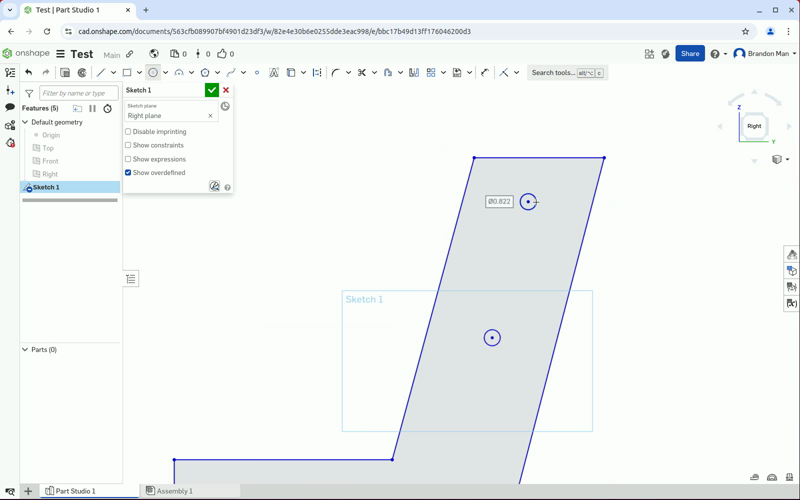
scroll(-6)
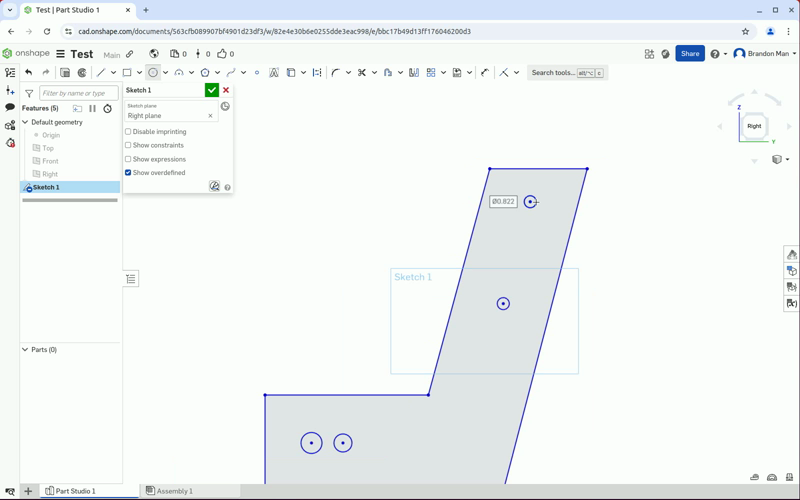
scroll(-6)
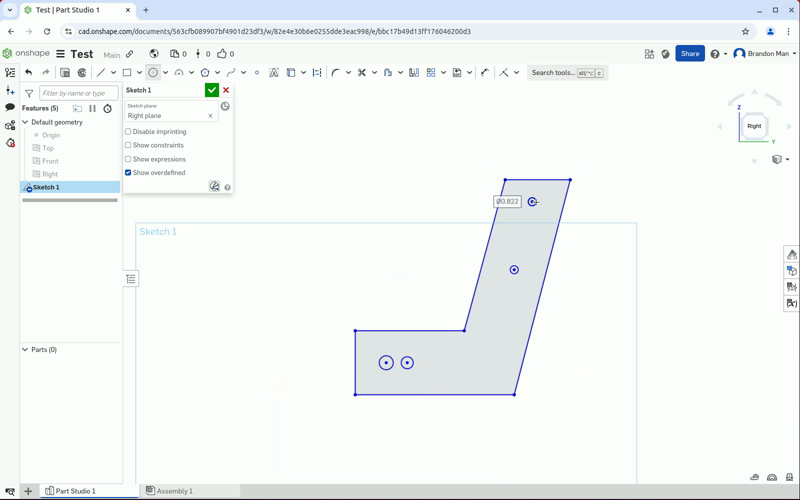
scroll(-6)
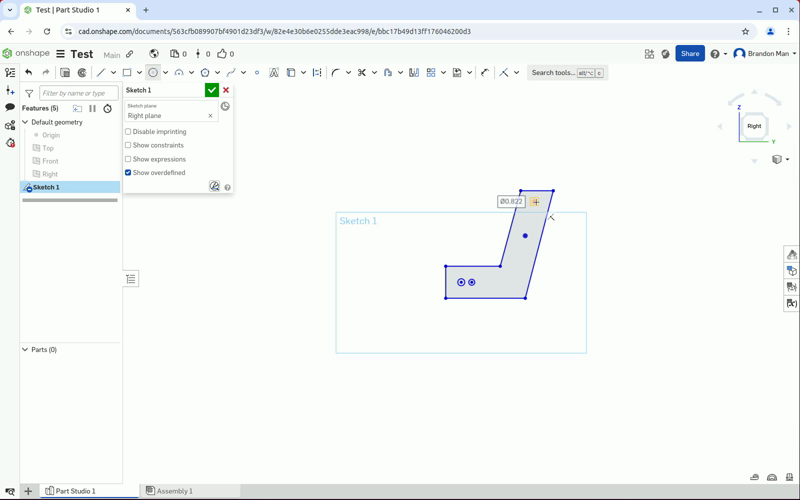
key(esc)
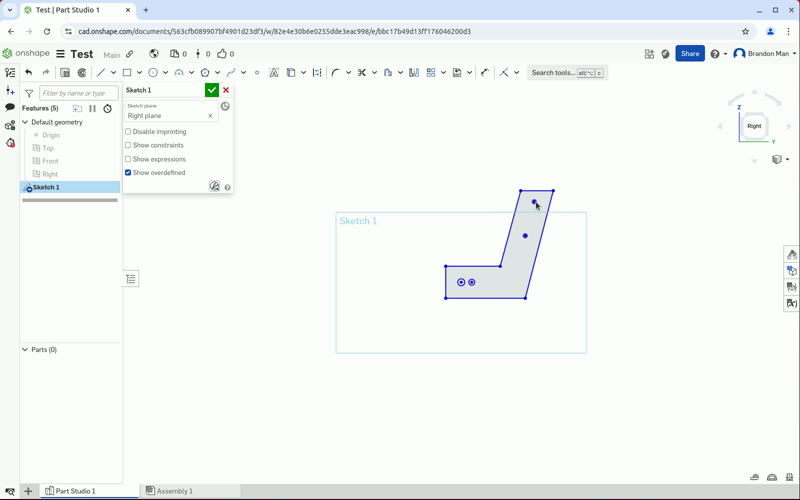
mouse_move(490, 276)
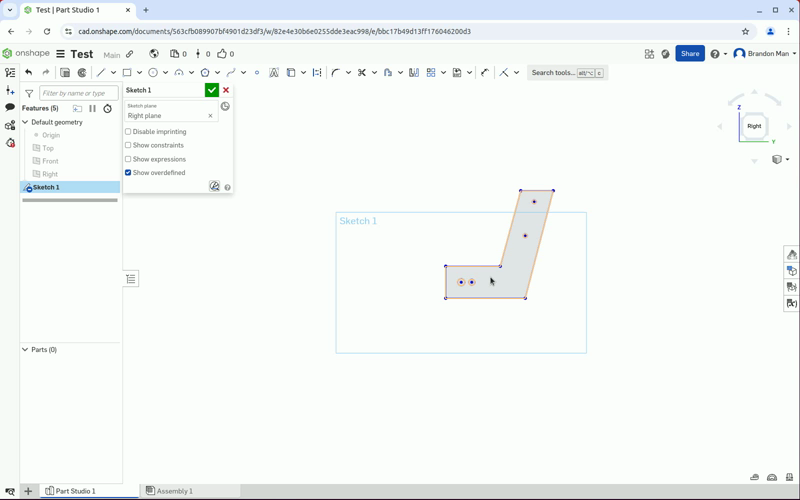
click(490, 276)
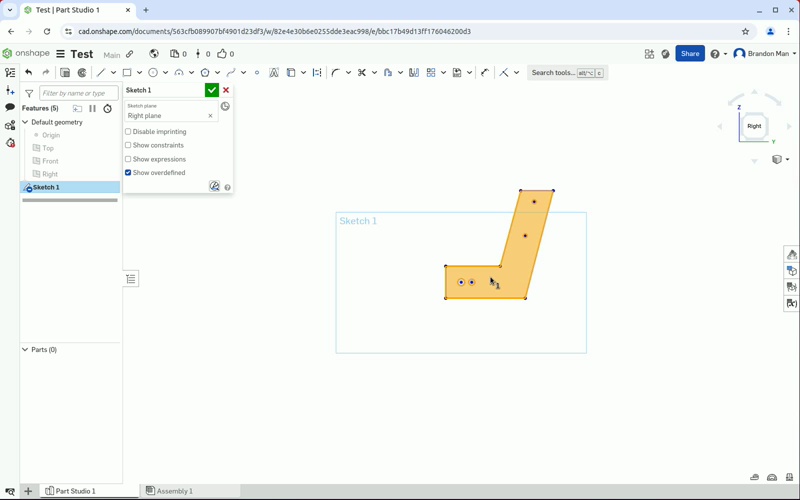
mouse_move(73, 352)
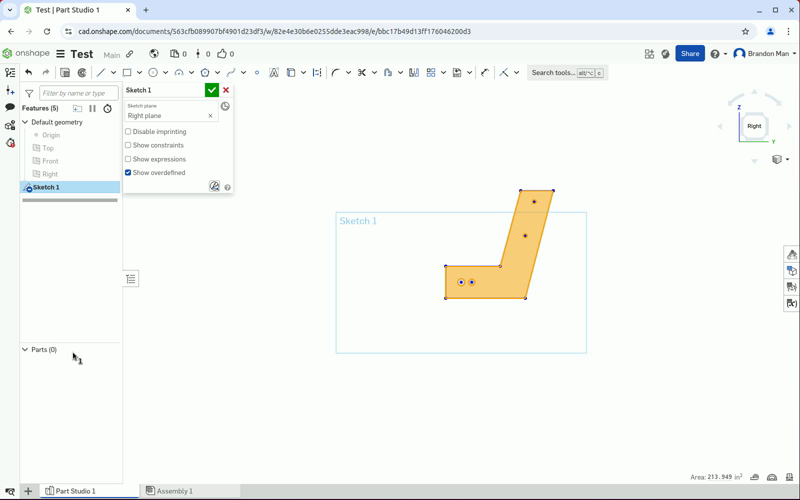
key(shift+y)
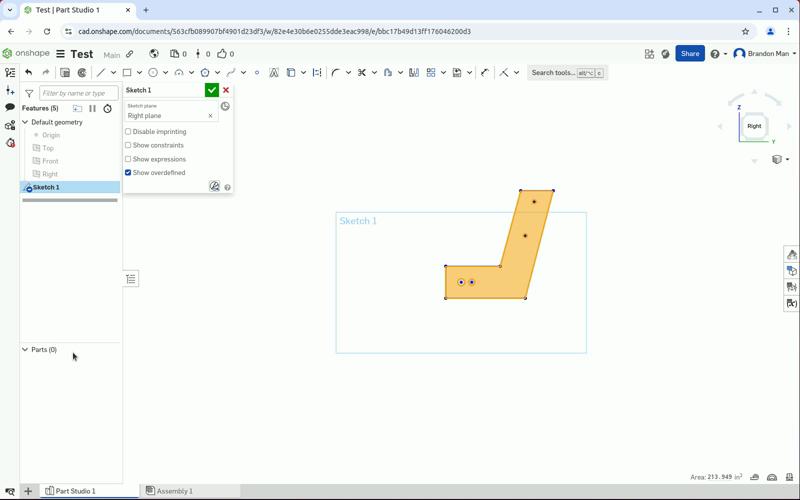
key(shift+e)
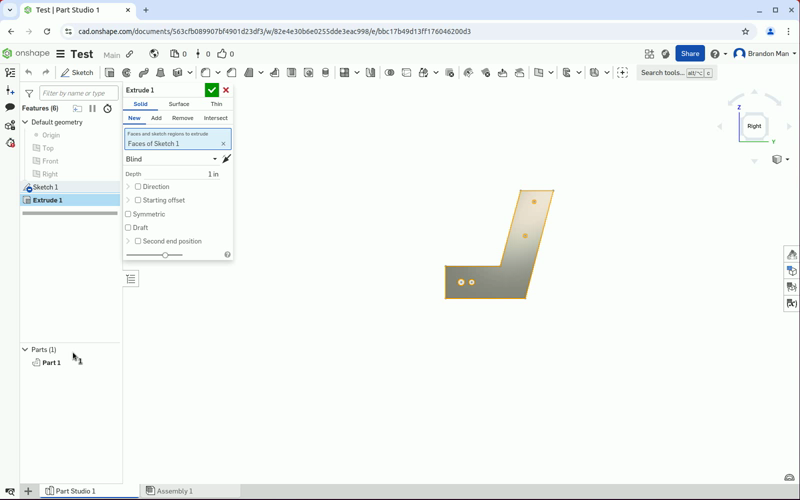
mouse_move(143, 106)
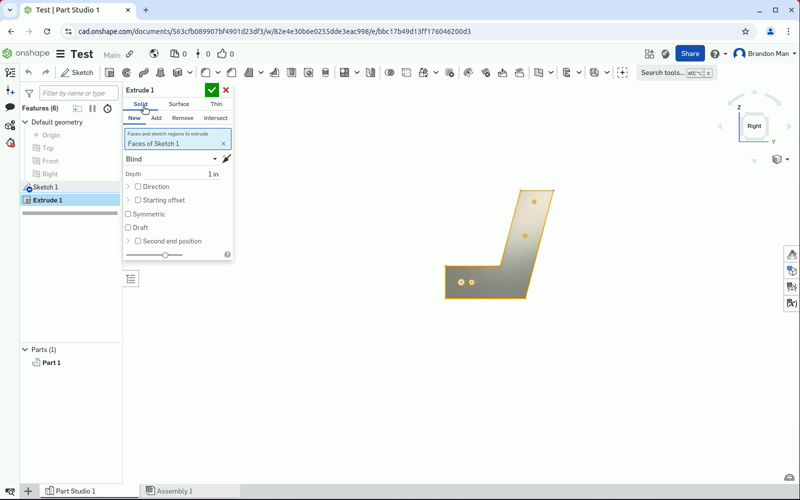
click(143, 106)
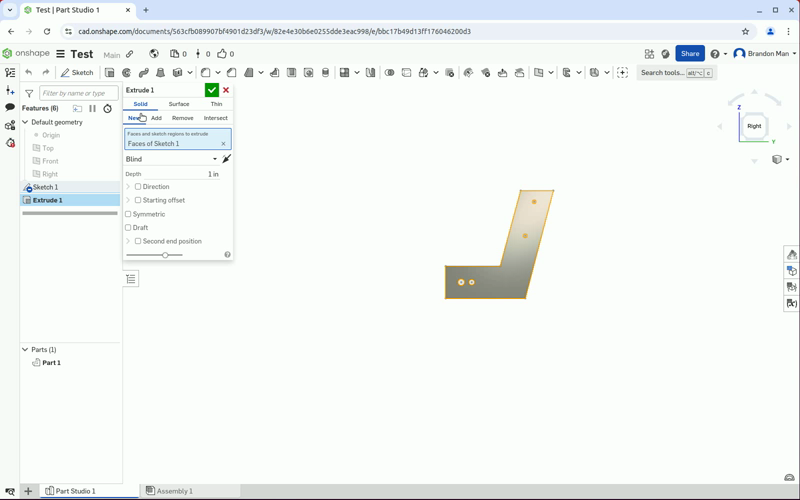
mouse_move(137, 120)
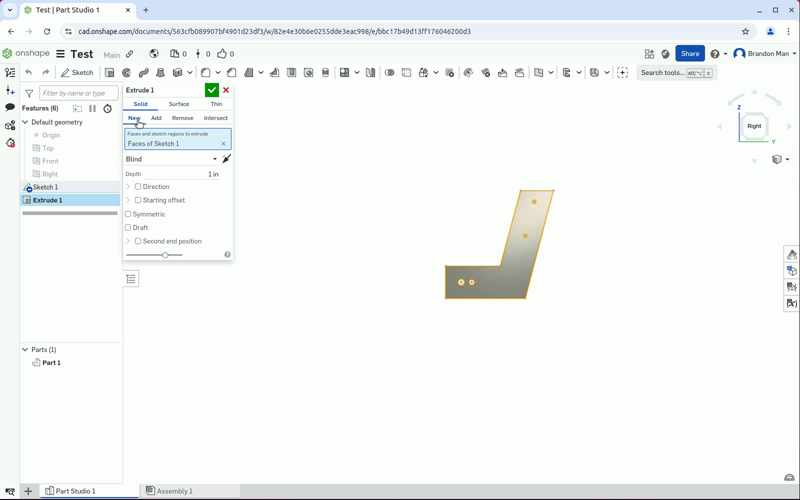
click(137, 120)
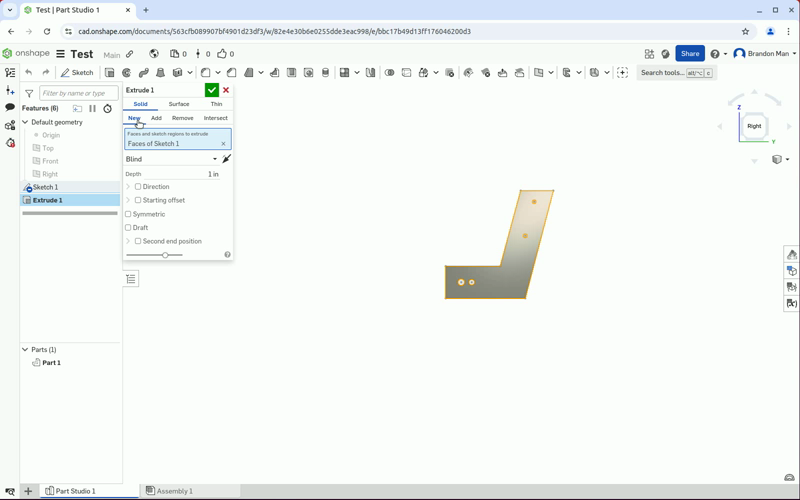
key(tab, 4)
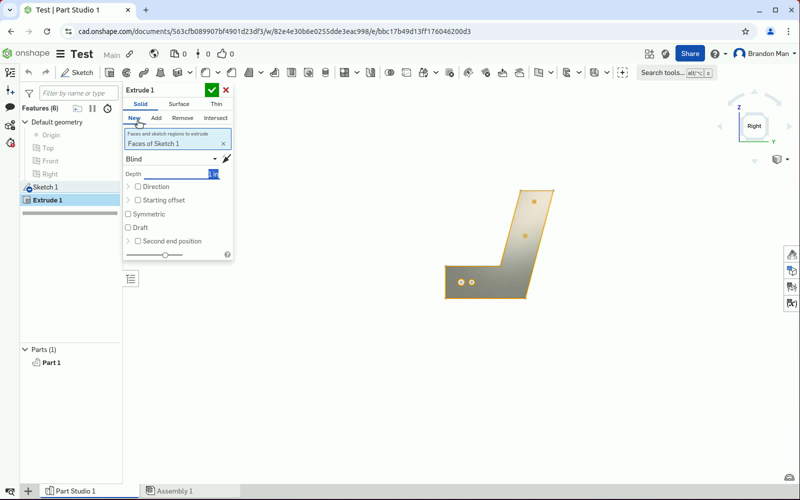
text(0.241)
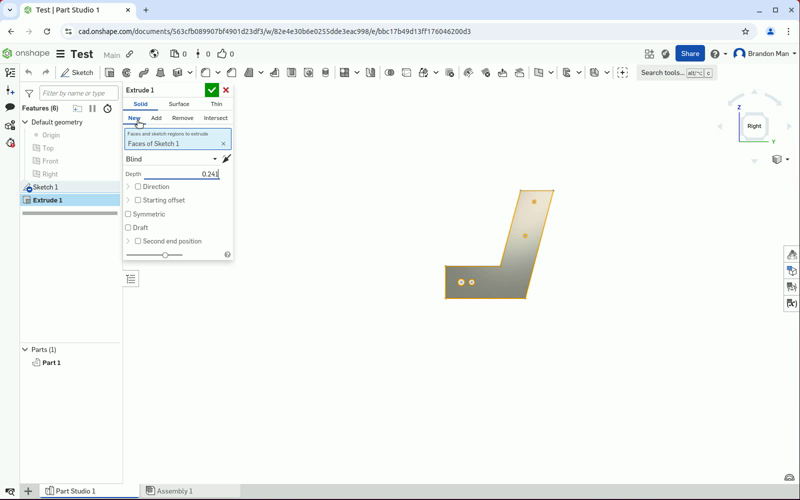
key(enter)
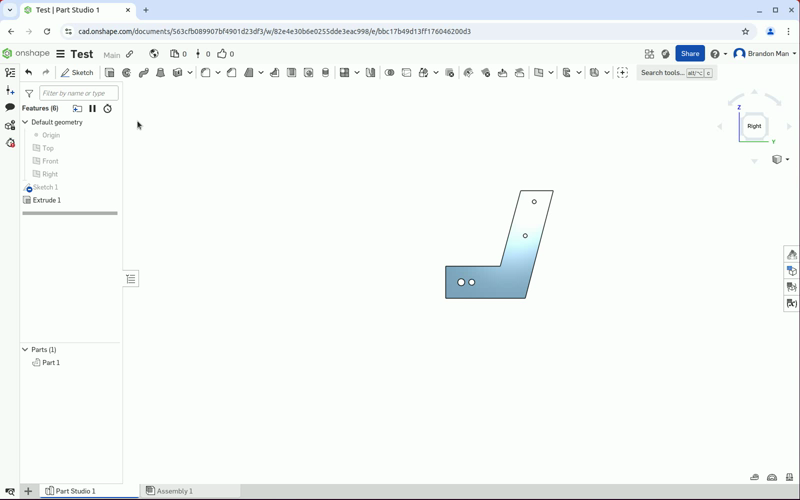
key(shift+h)
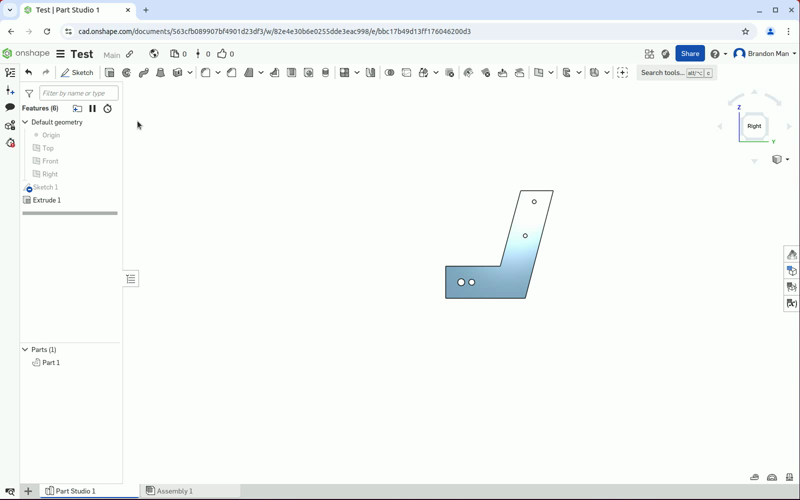
key(shift+h)
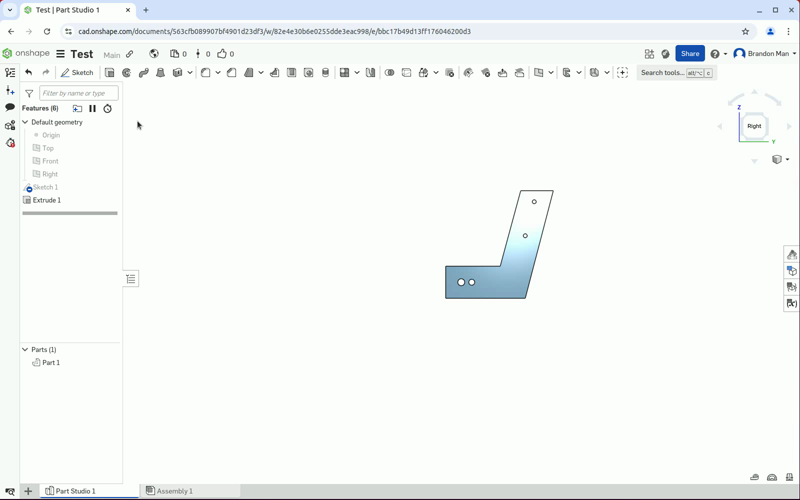
mouse_move(73, 189)
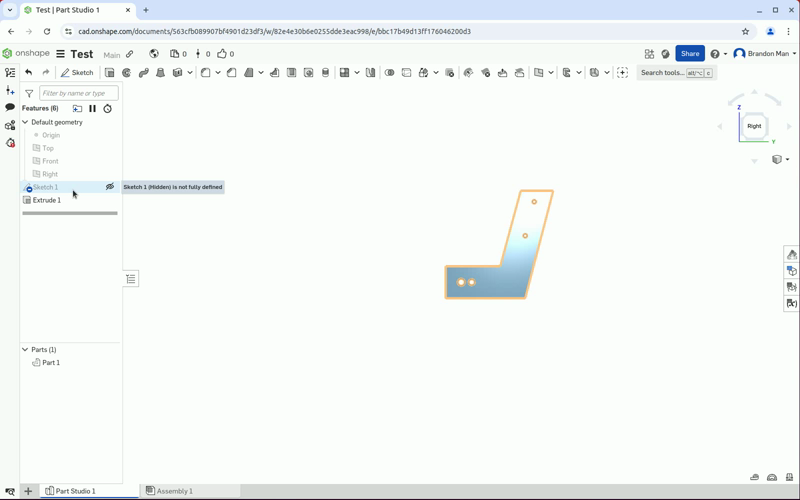
click(73, 189)
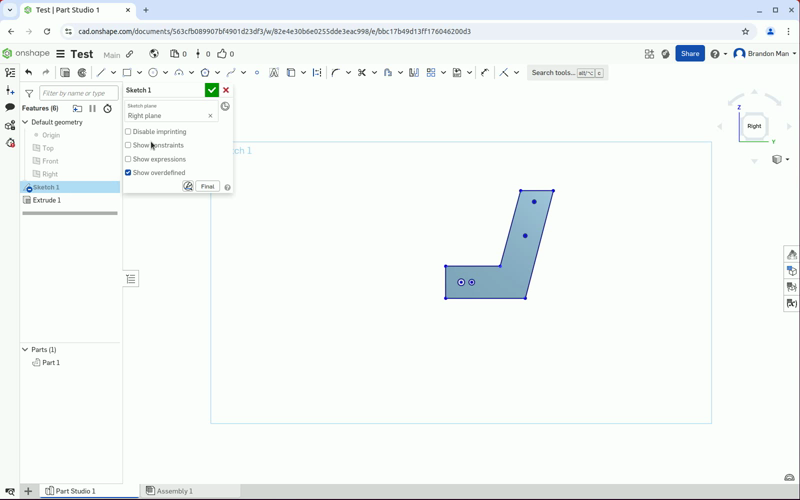
mouse_move(229, 92)
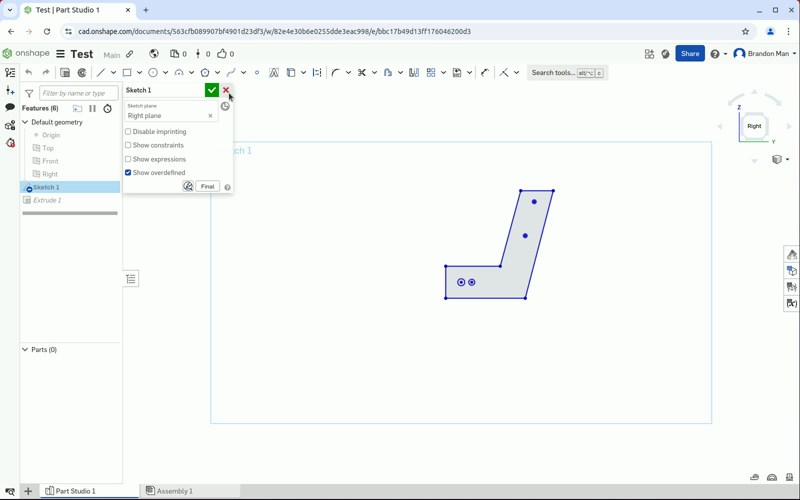
click(229, 92)
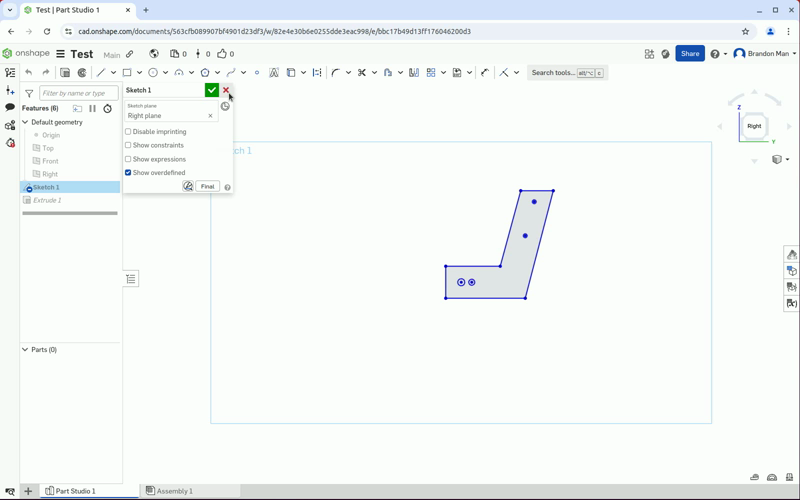
key(shift+s)
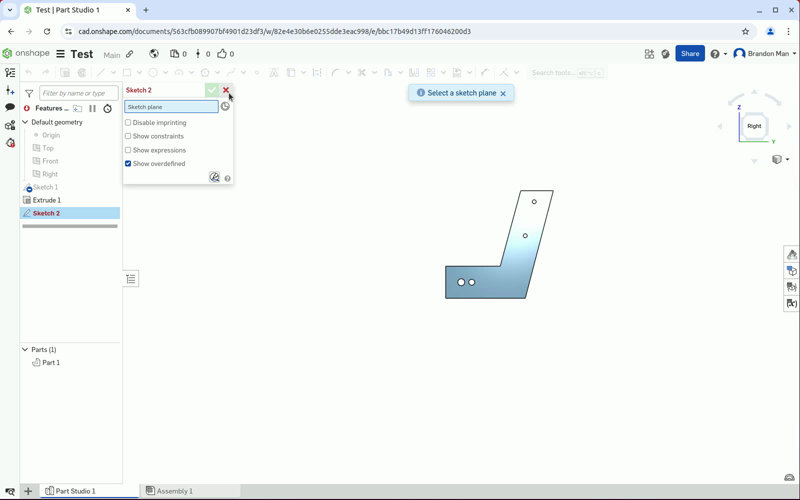
mouse_move(73, 176)
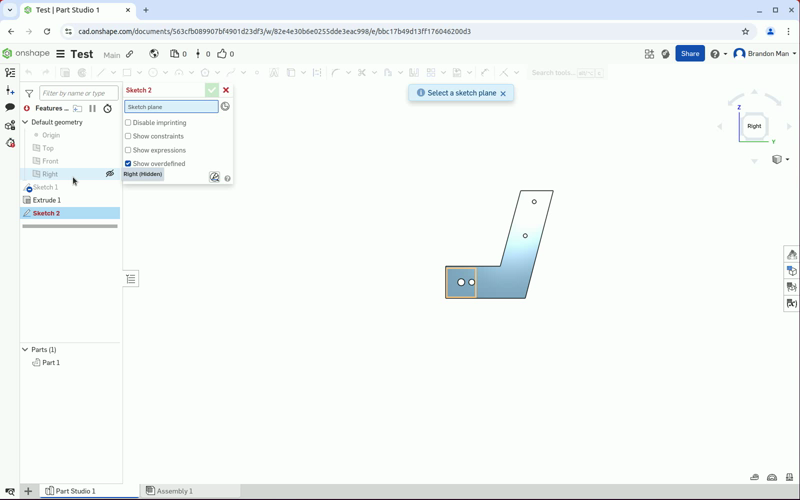
click(73, 176)
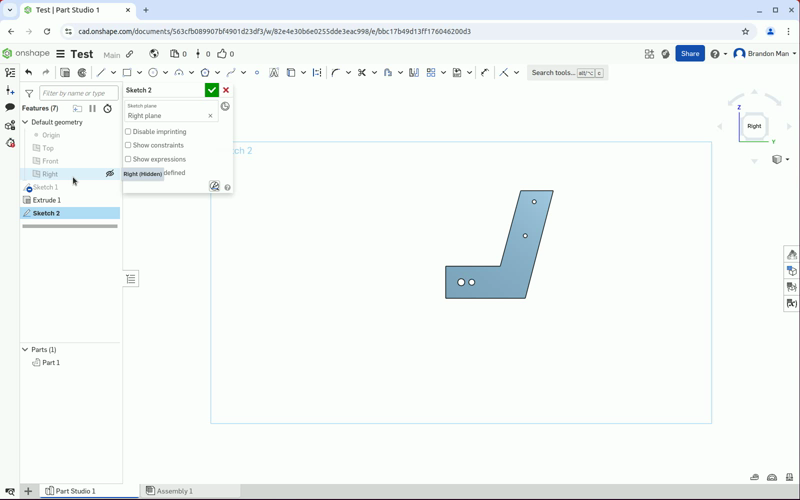
mouse_move(73, 352)
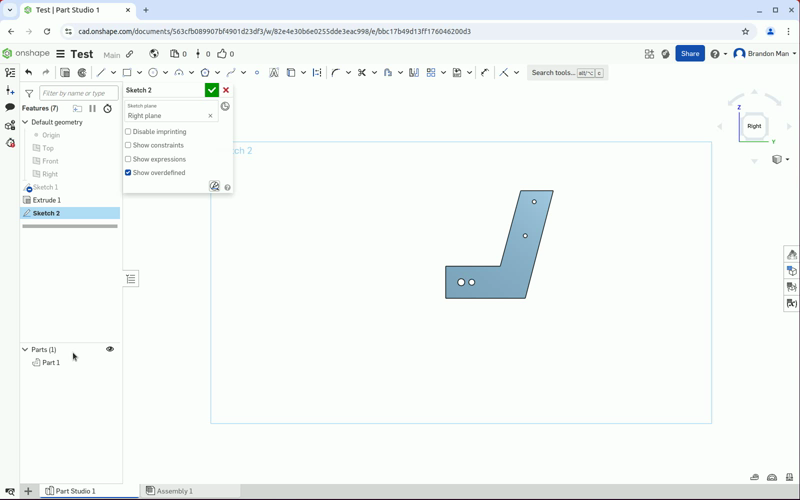
key(y)
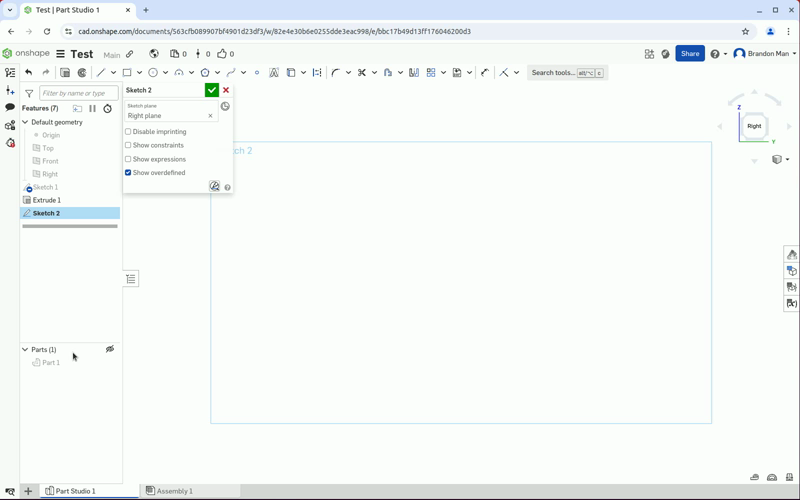
key(l)
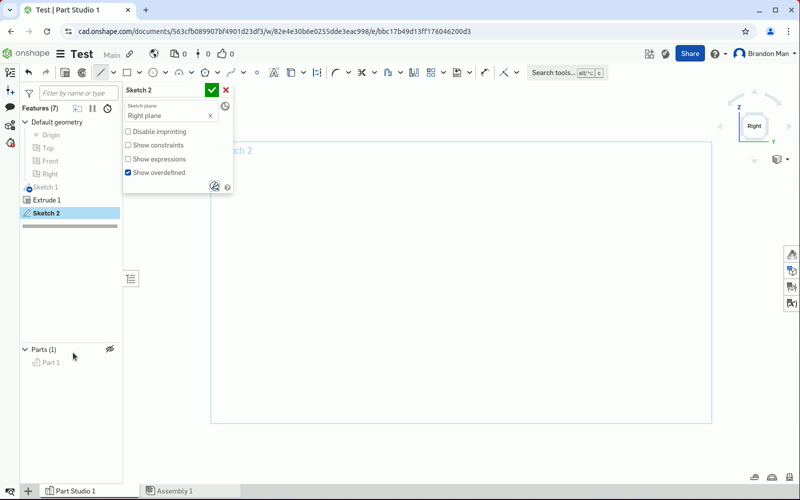
key_down(shift)
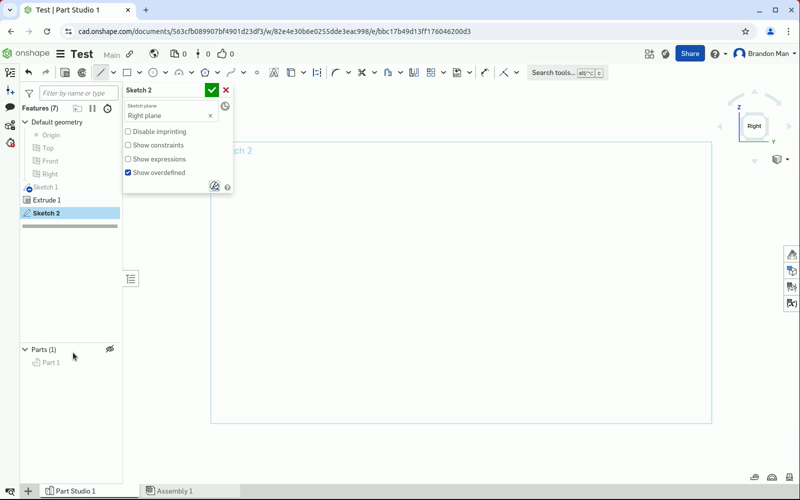
mouse_move(446, 196)
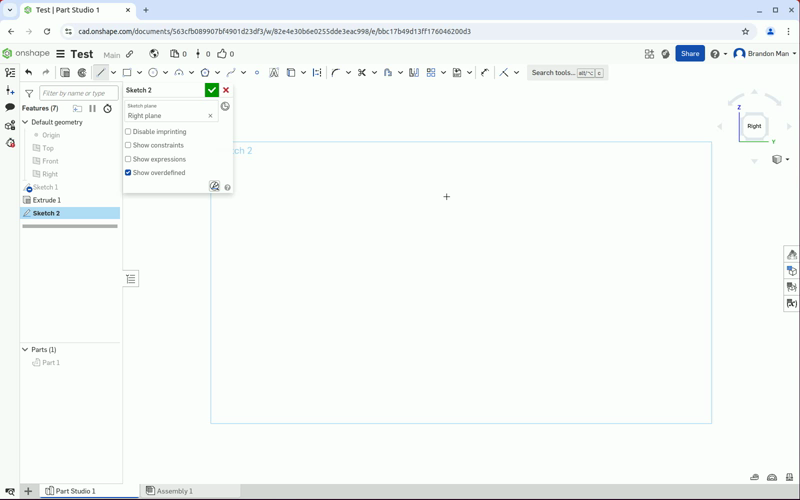
click(446, 196)
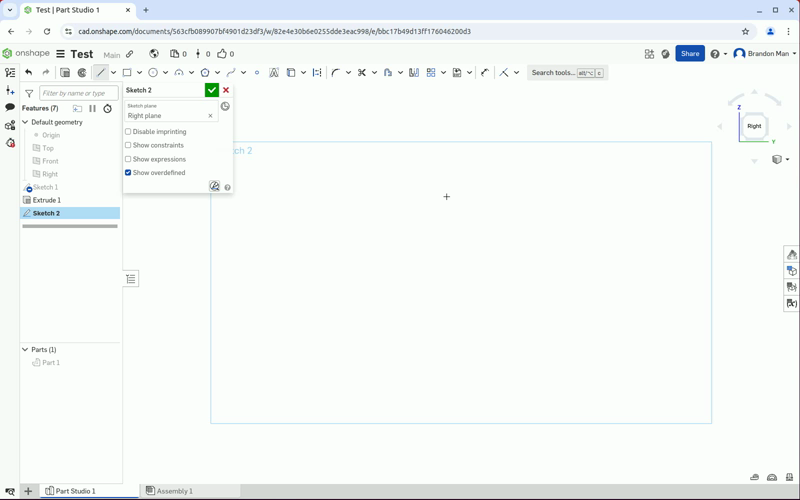
key_up(shift)
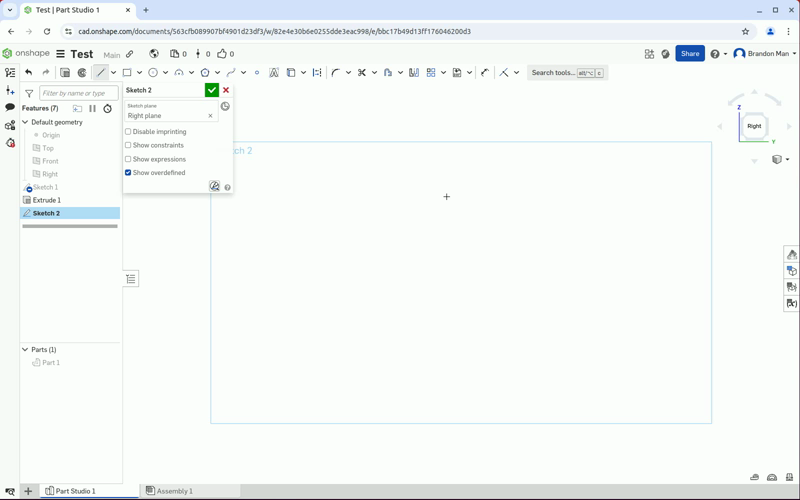
key_down(shift)
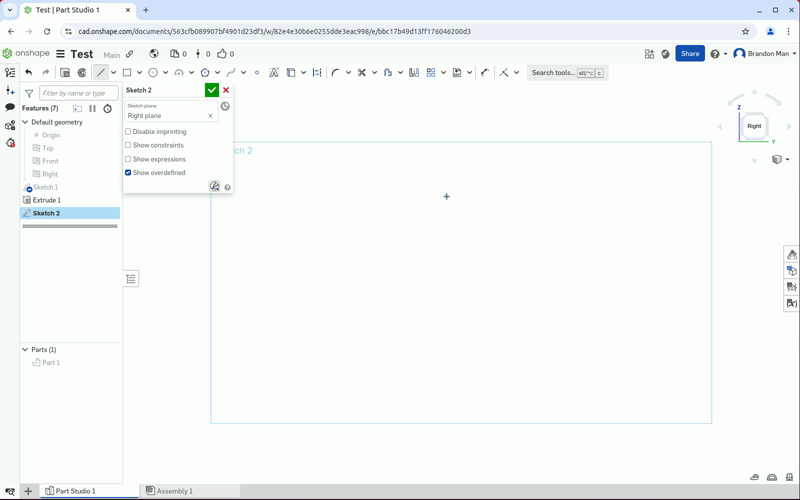
mouse_move(476, 196)
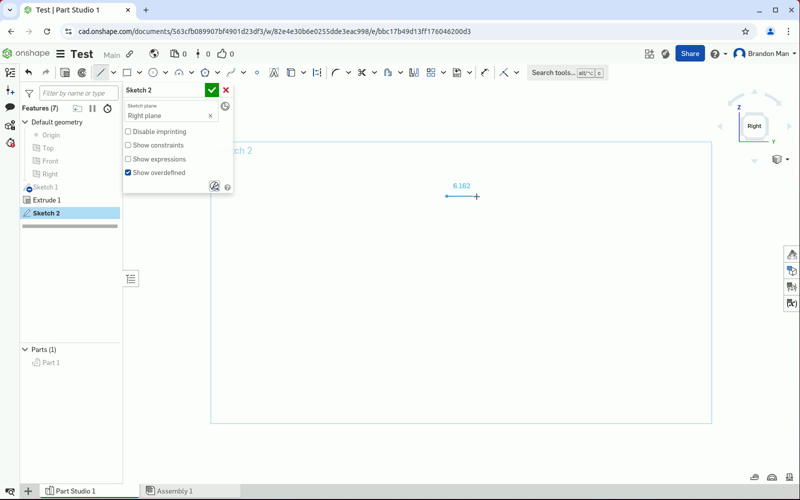
mouse_move(448, 201)
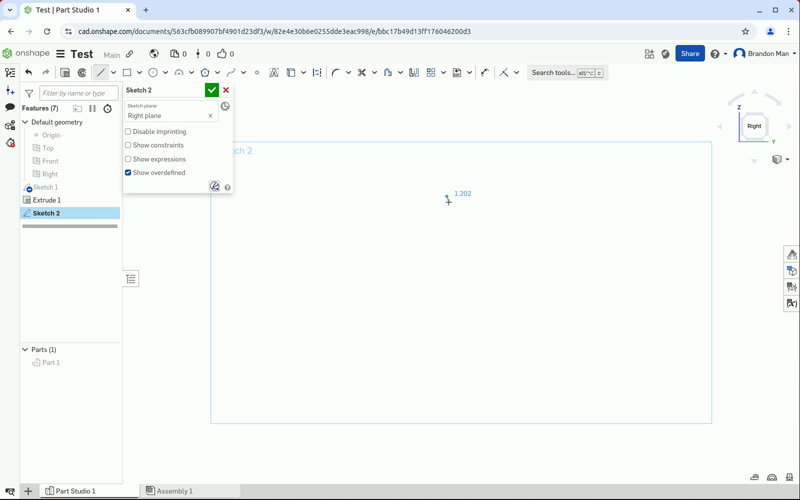
scroll(6)
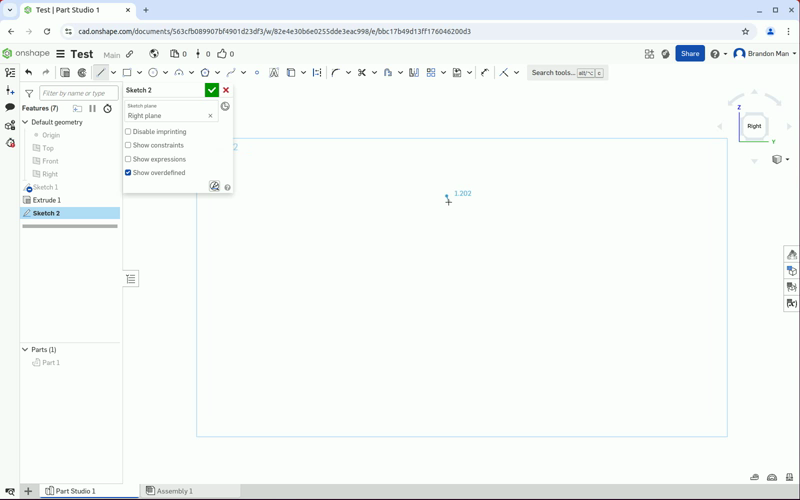
scroll(6)
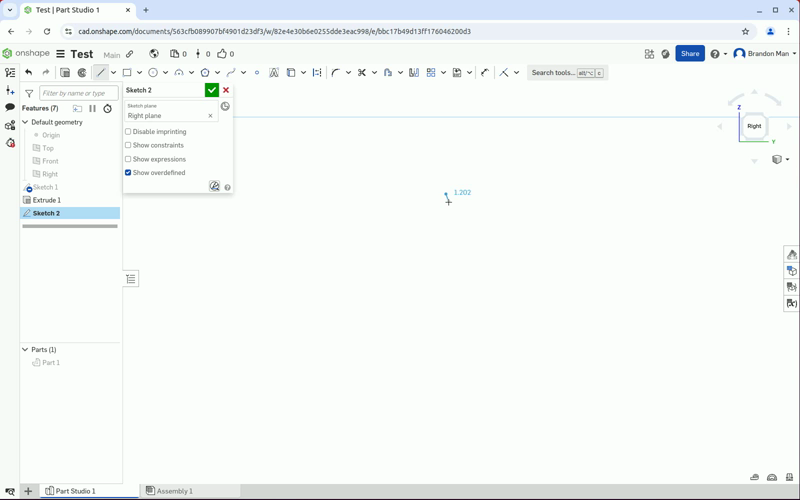
scroll(6)
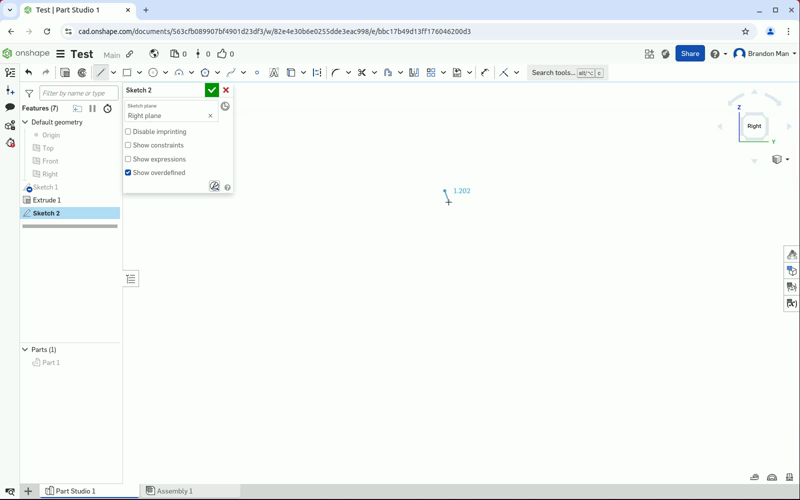
scroll(6)
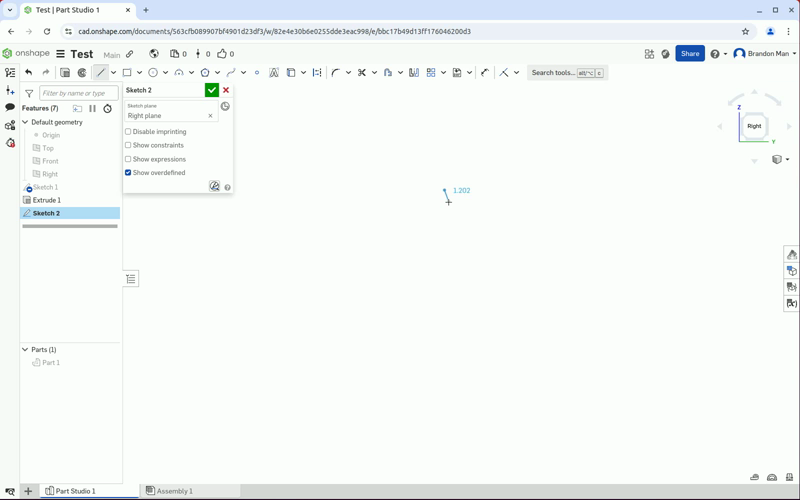
scroll(6)
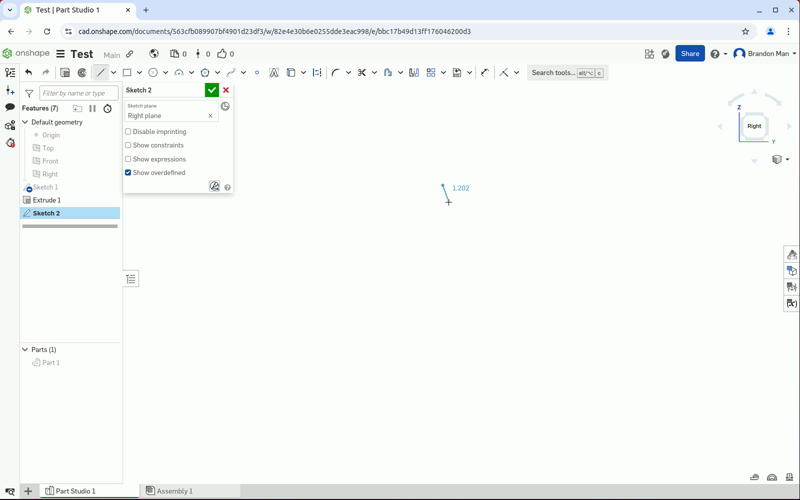
scroll(6)
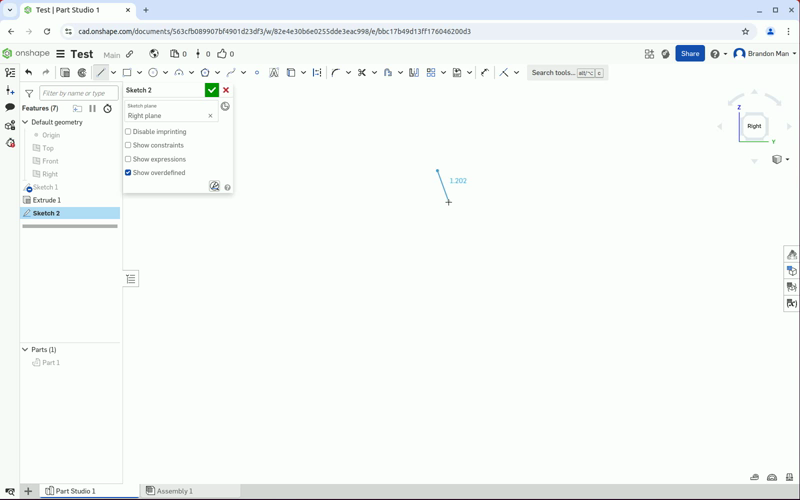
scroll(6)
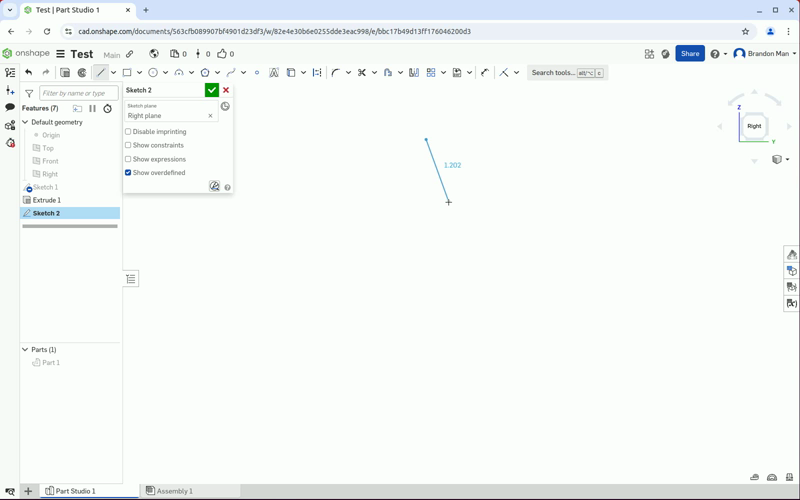
click(448, 201)
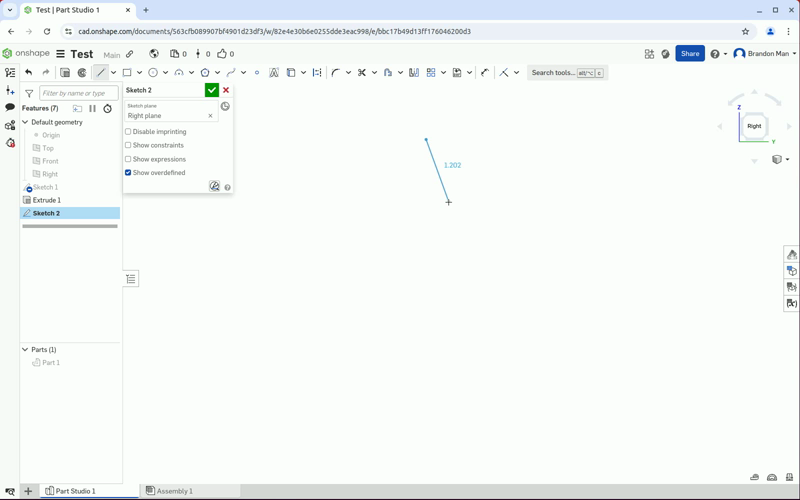
scroll(-6)
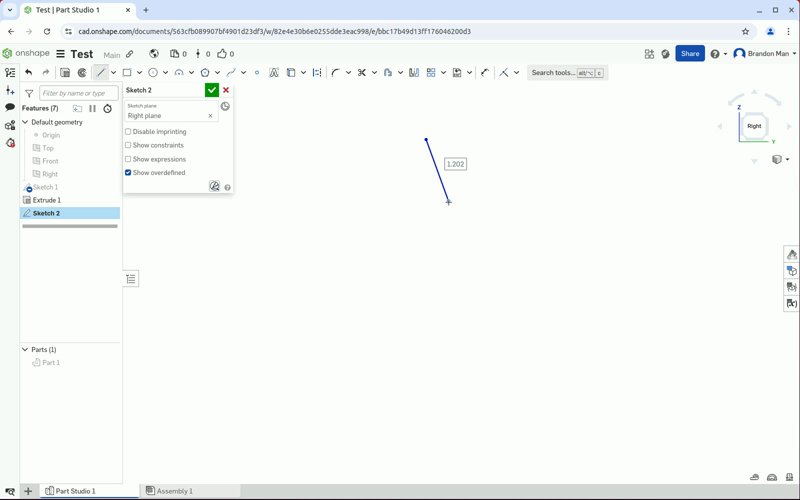
scroll(-6)
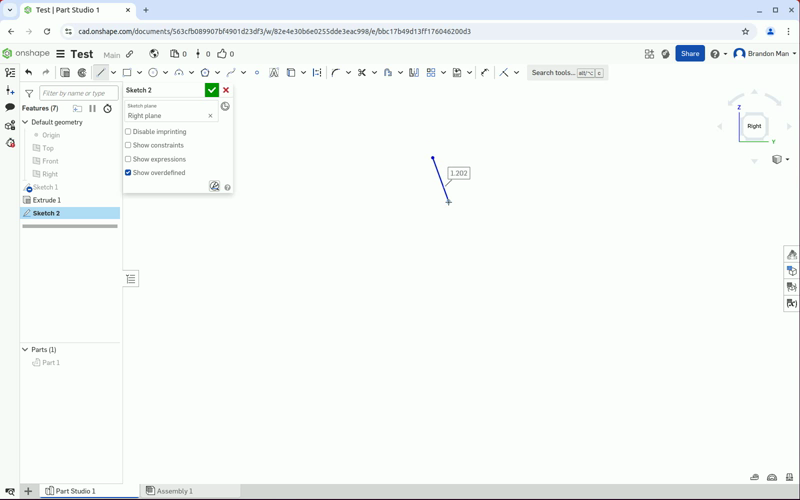
scroll(-6)
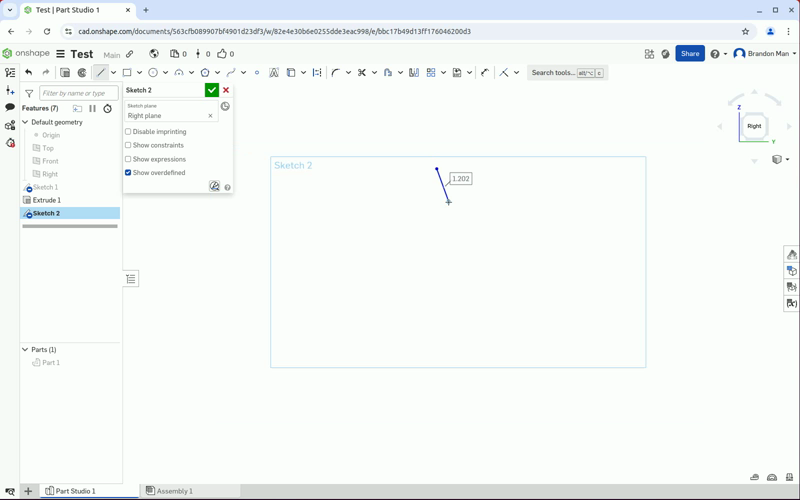
scroll(-6)
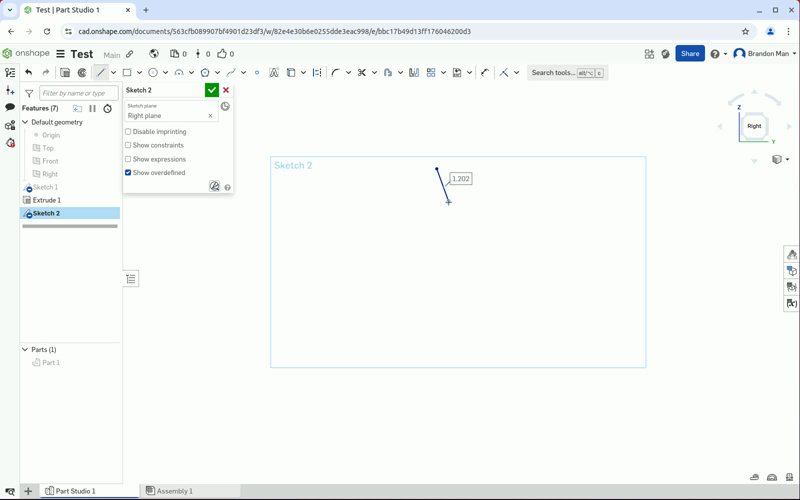
scroll(-6)
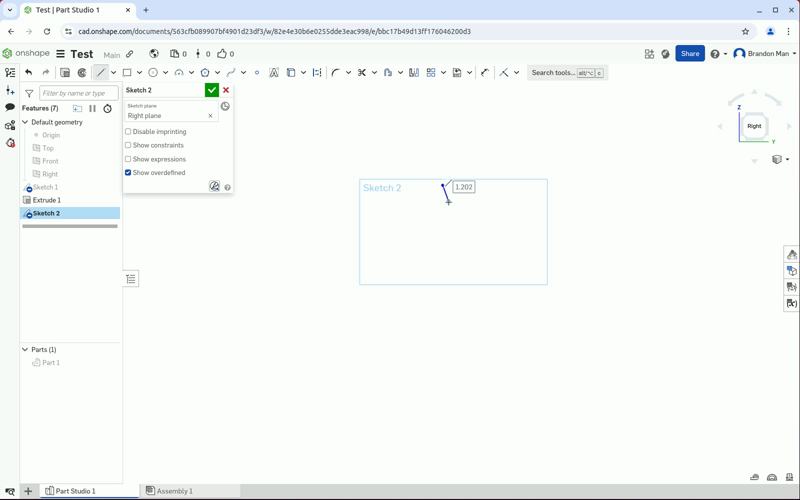
scroll(-6)
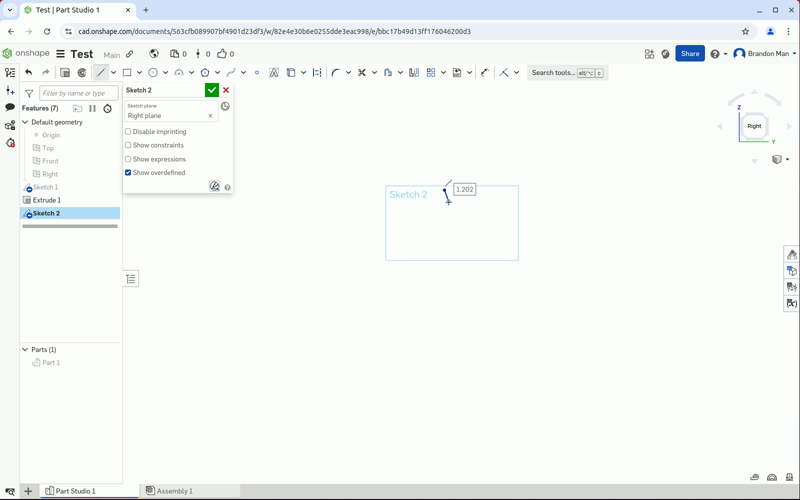
scroll(-6)
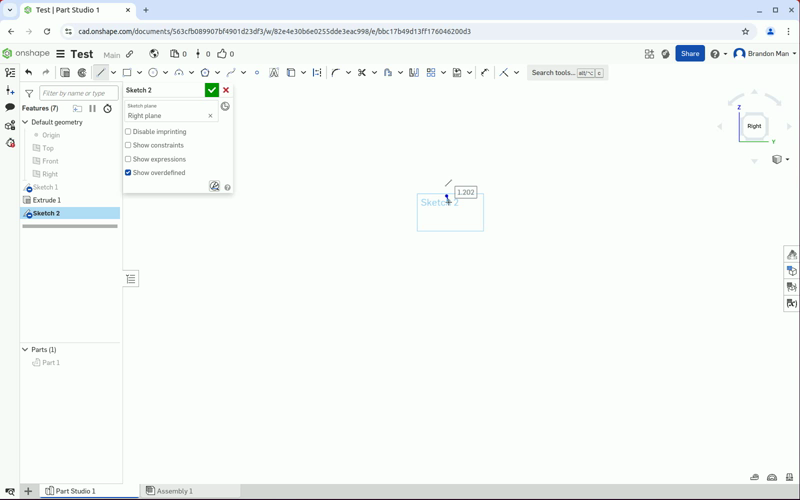
key_up(shift)
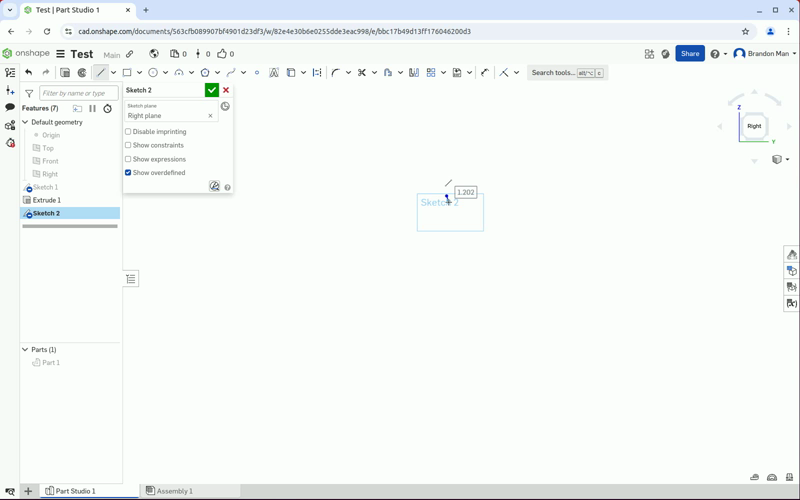
key_down(shift)
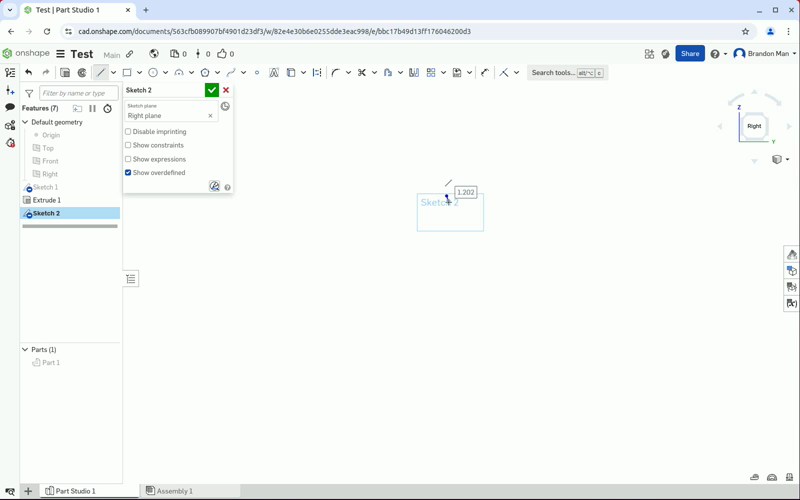
mouse_move(478, 201)
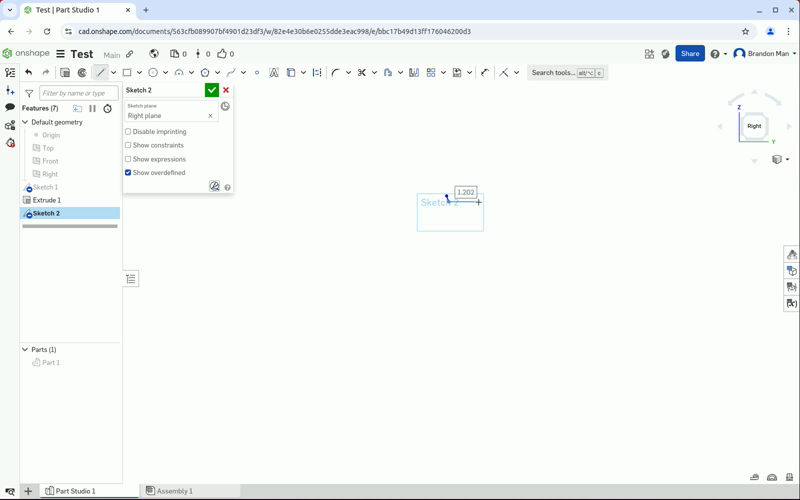
mouse_move(458, 240)
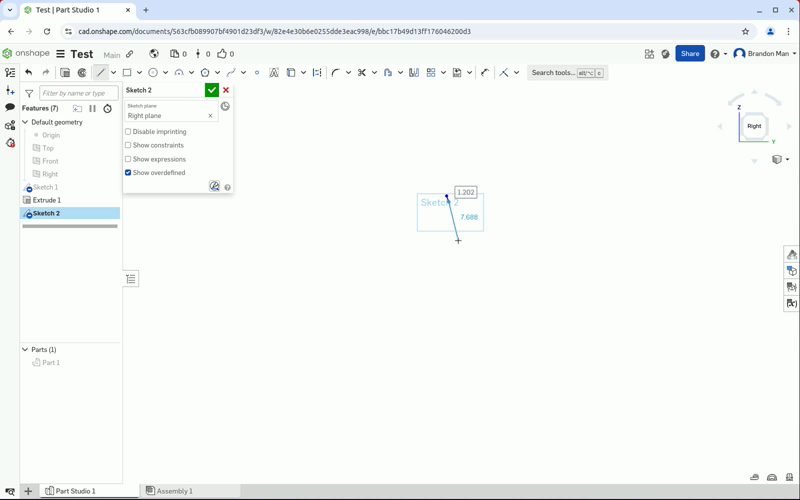
click(458, 240)
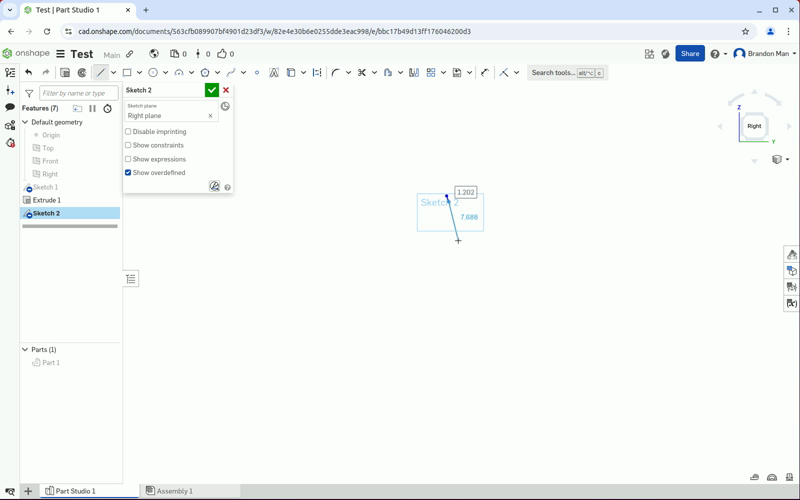
key_up(shift)
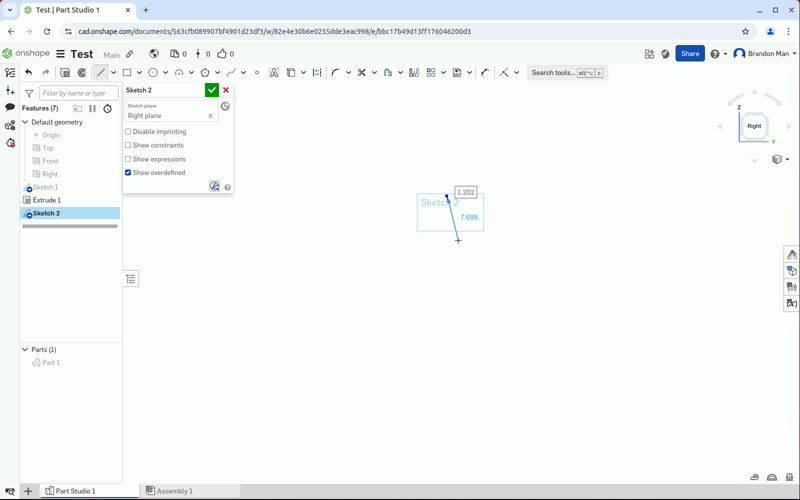
key(esc)
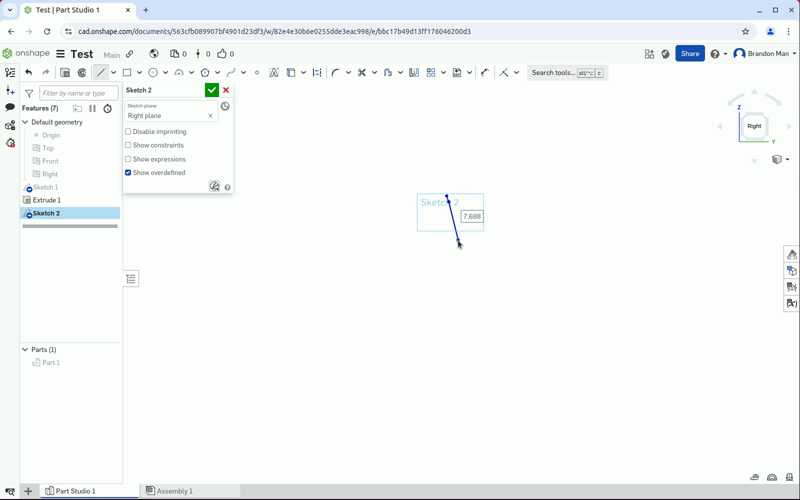
key(a)
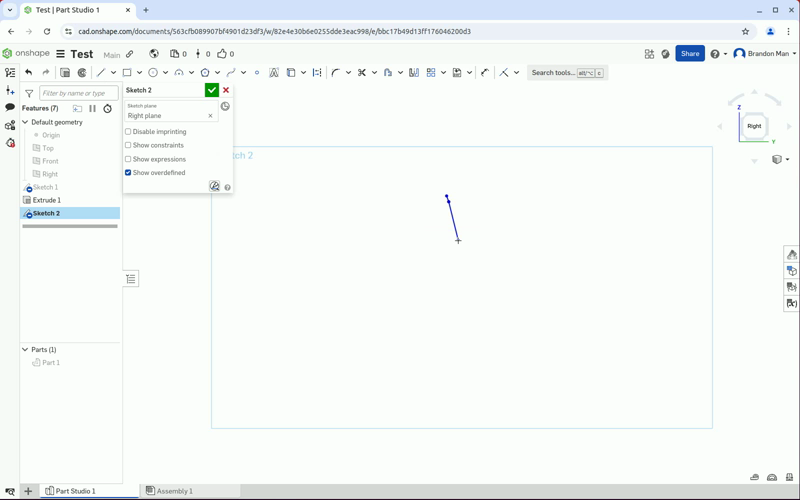
mouse_move(458, 240)
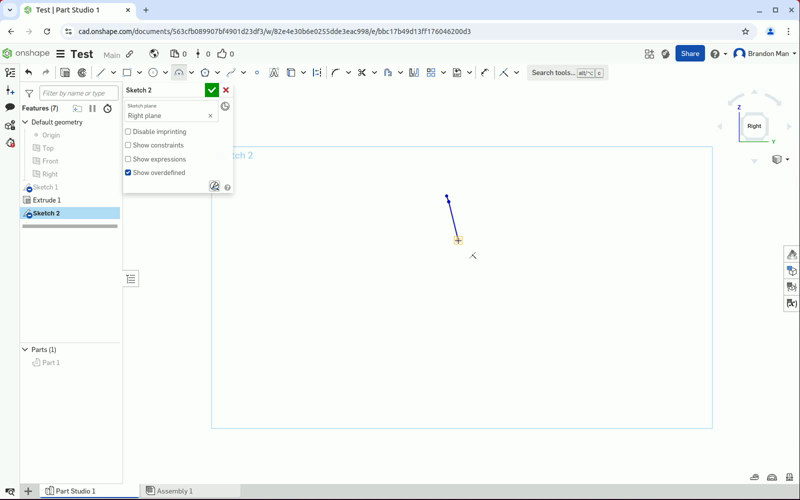
click(458, 240)
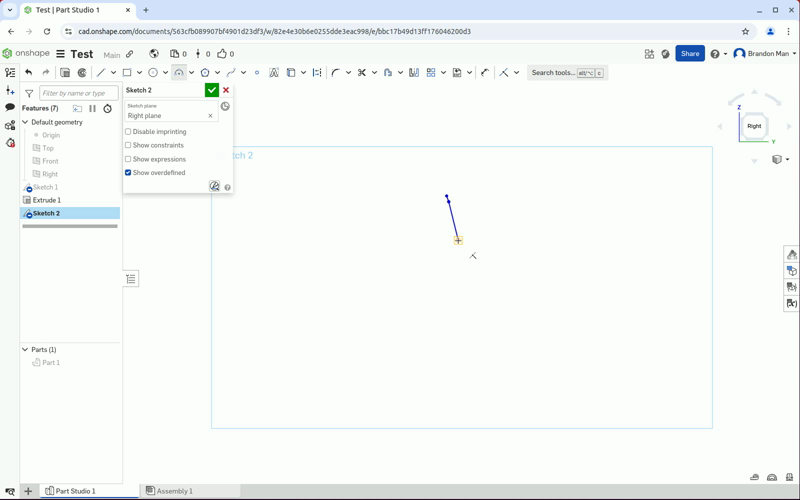
key_down(shift)
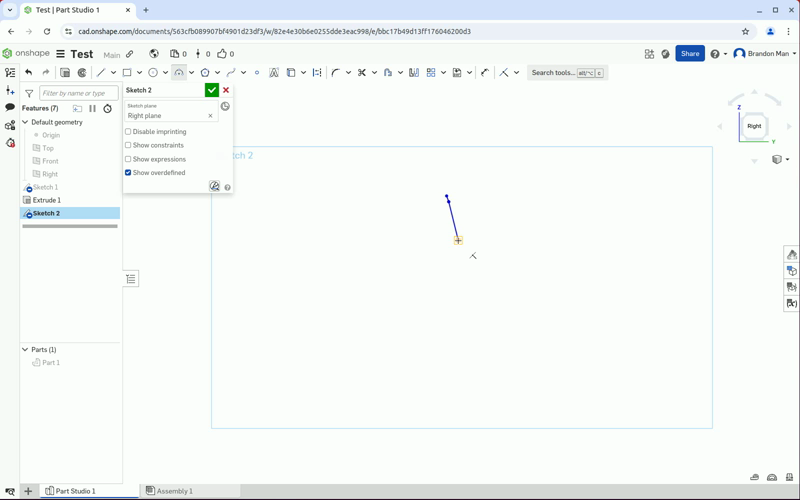
mouse_move(489, 231)
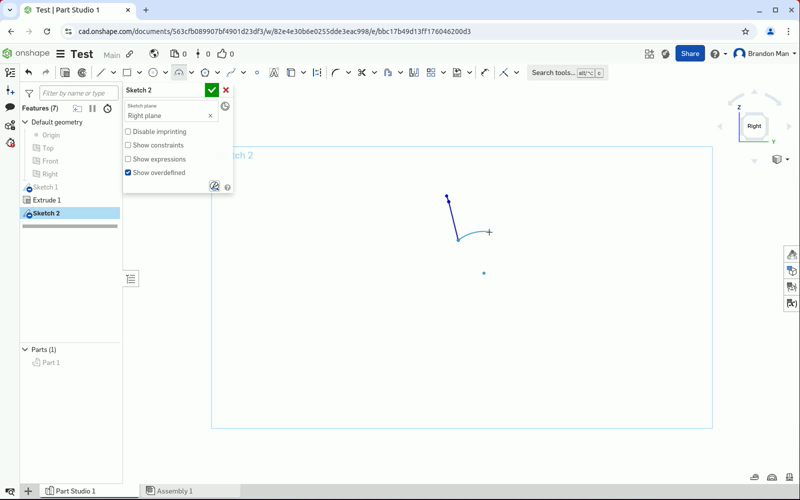
click(489, 231)
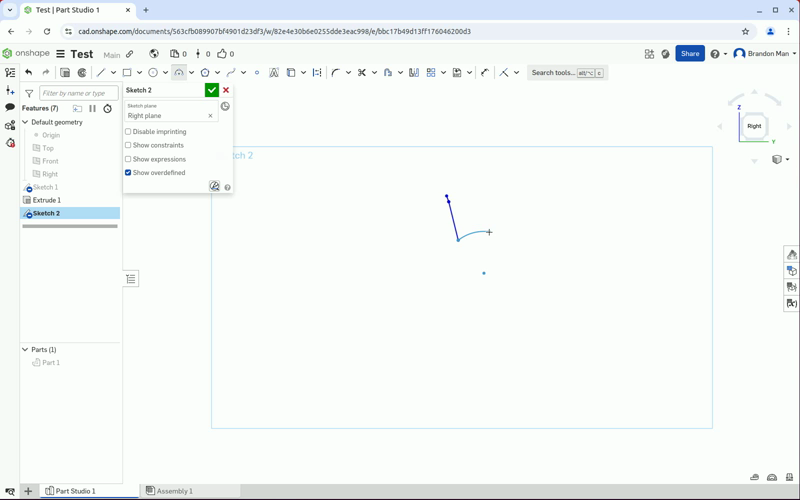
mouse_move(477, 251)
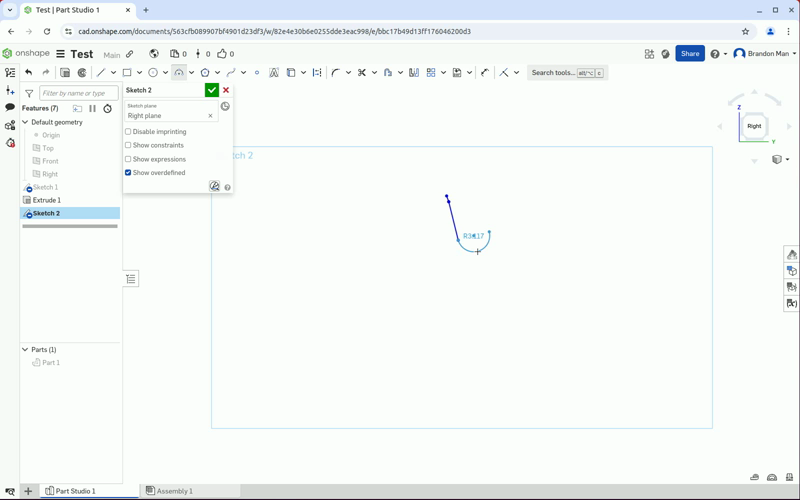
click(477, 251)
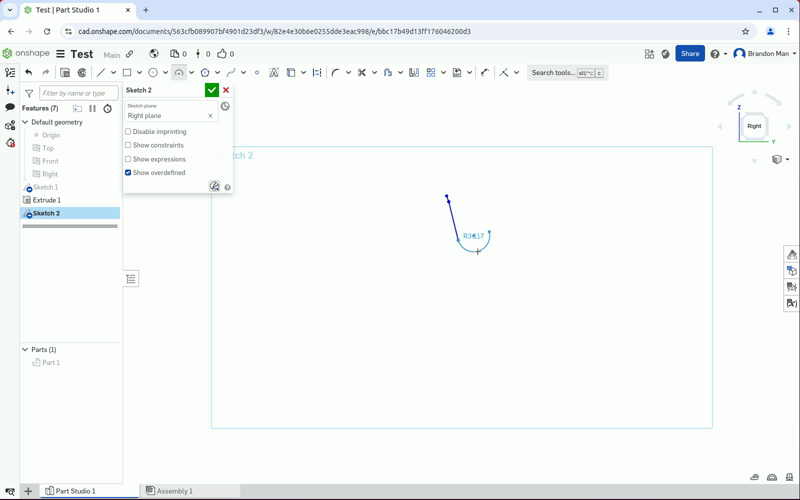
key_up(shift)
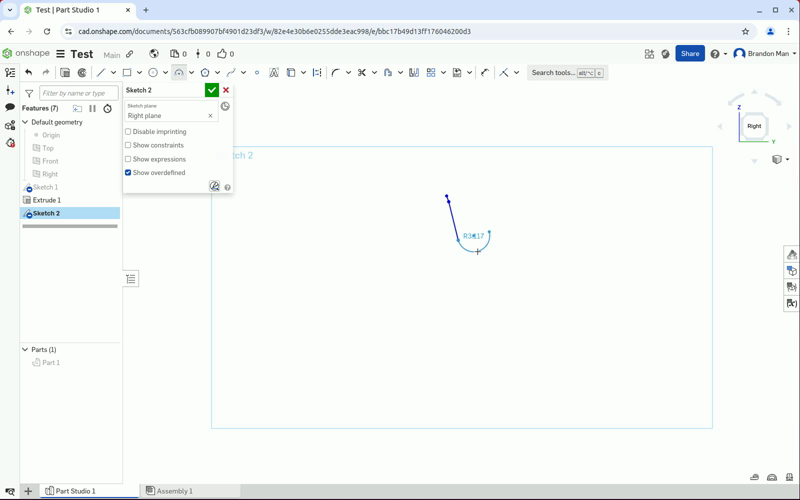
key(esc)
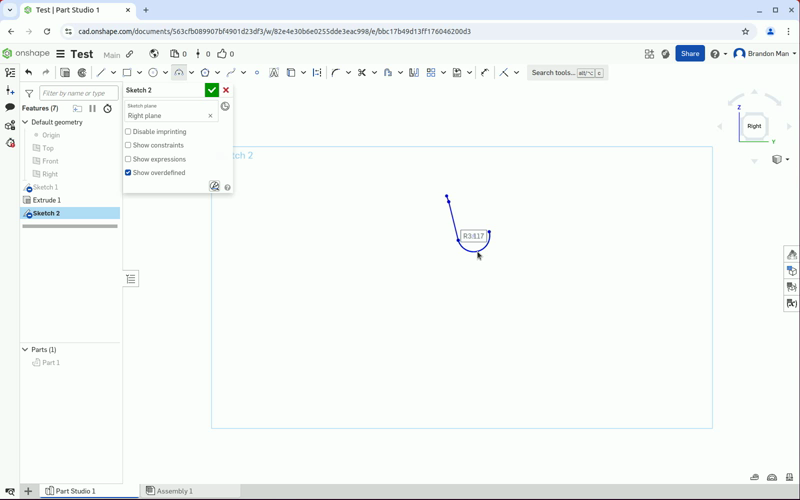
key(l)
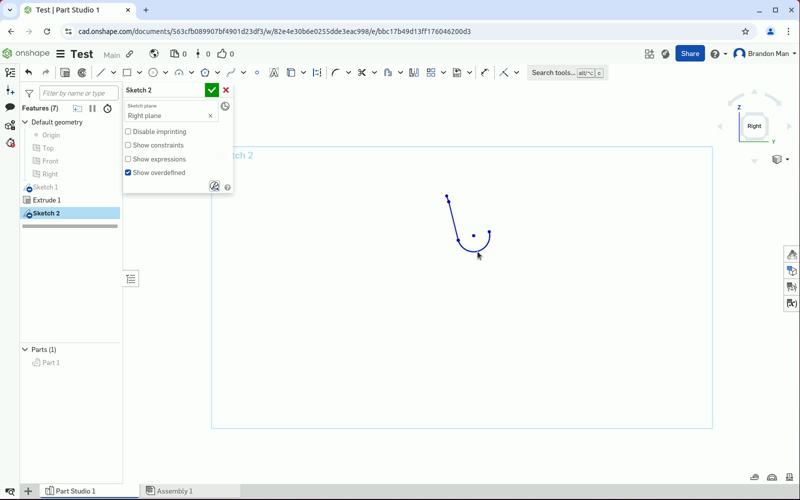
mouse_move(489, 231)
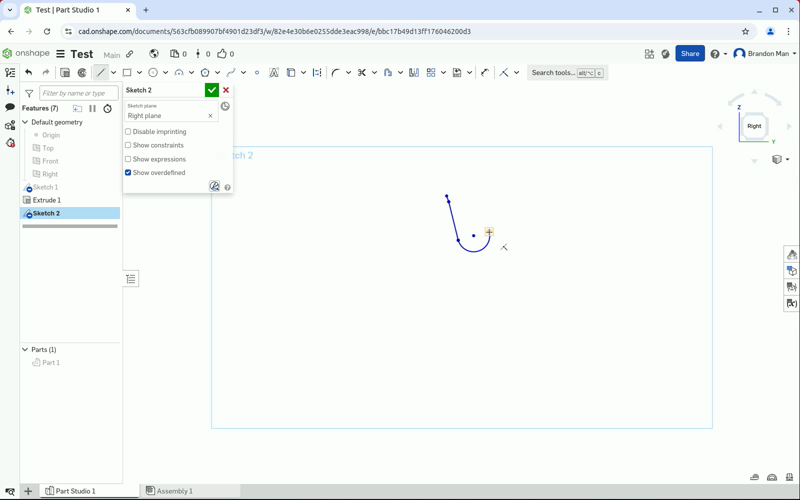
click(489, 231)
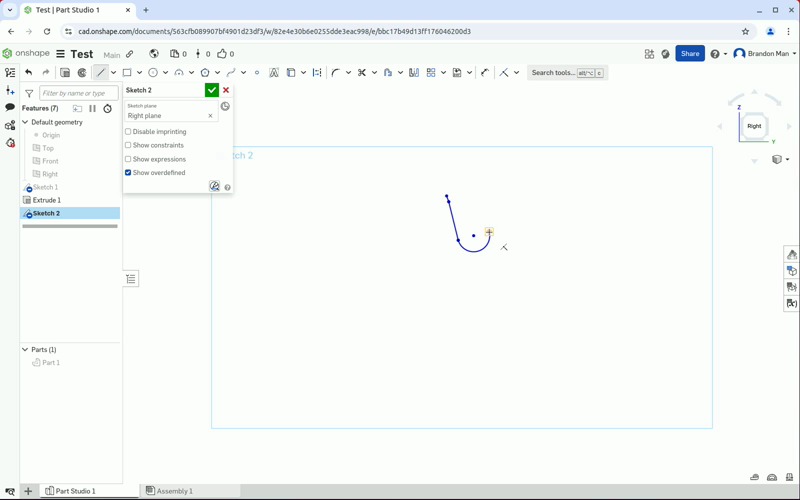
key_down(shift)
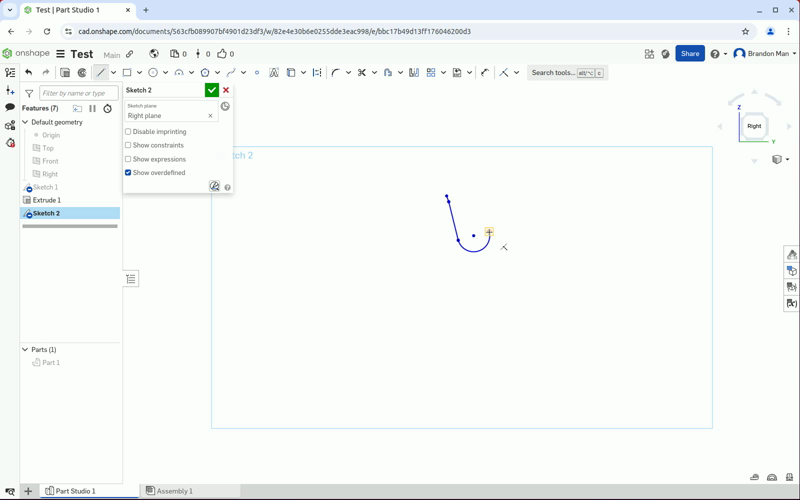
mouse_move(519, 231)
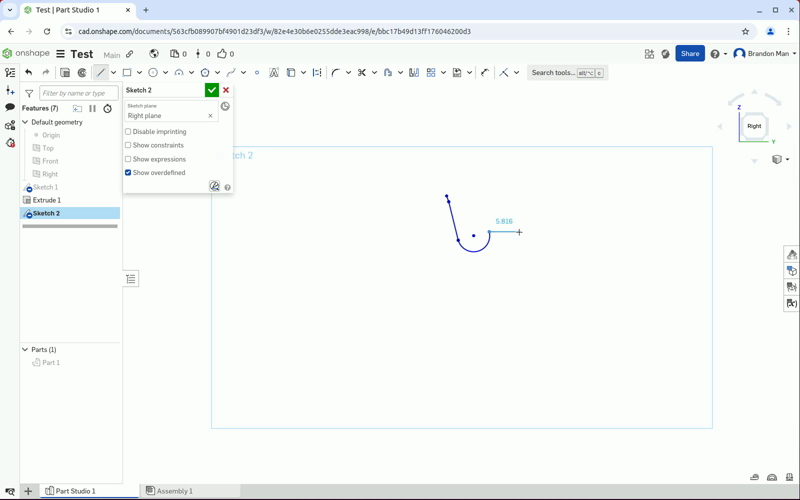
mouse_move(480, 201)
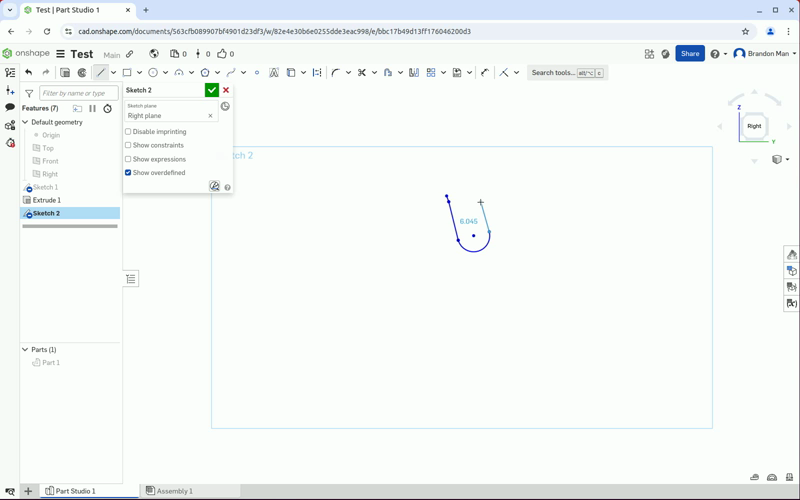
click(480, 201)
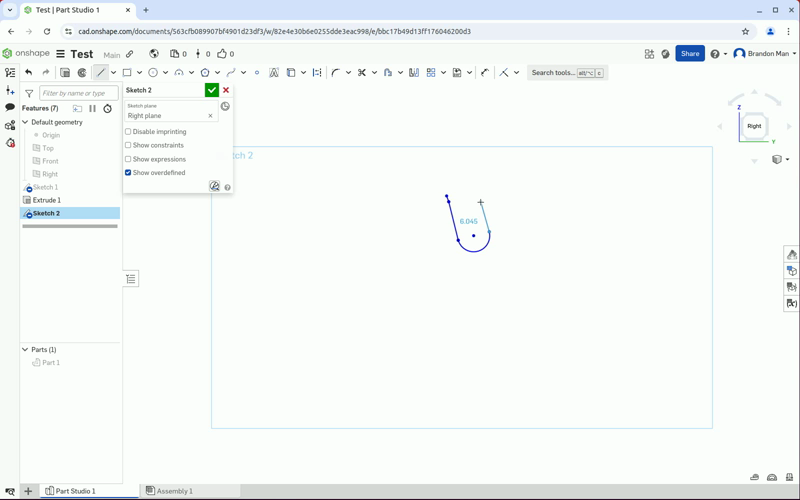
key_up(shift)
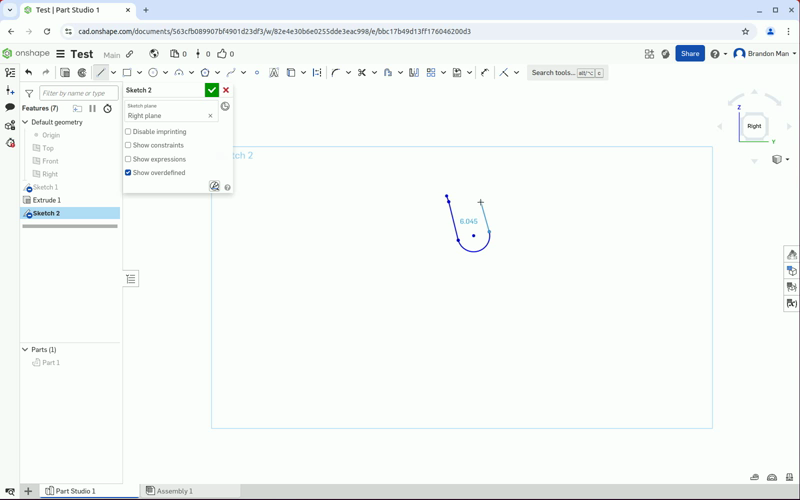
key_down(shift)
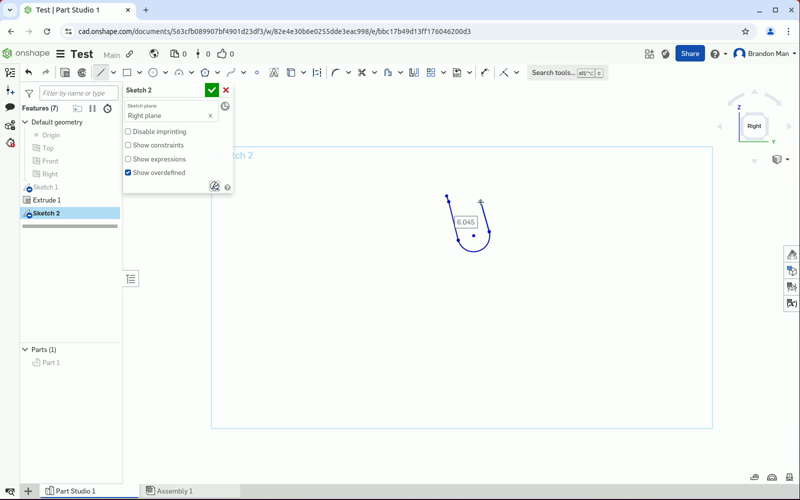
mouse_move(510, 201)
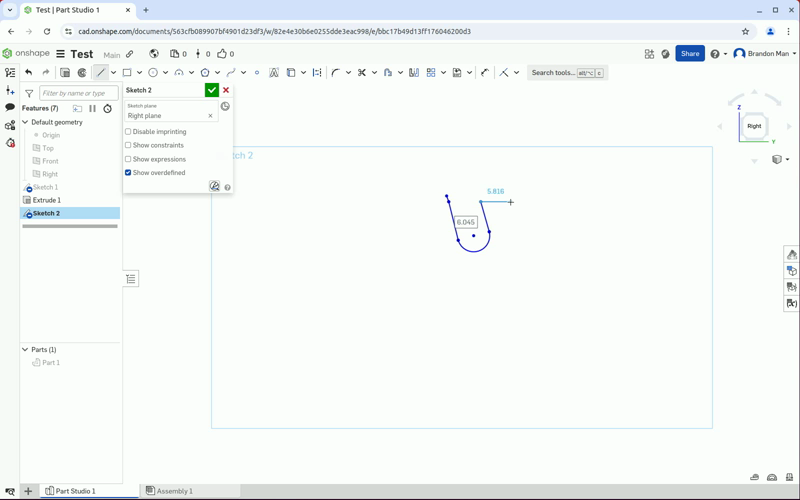
mouse_move(479, 196)
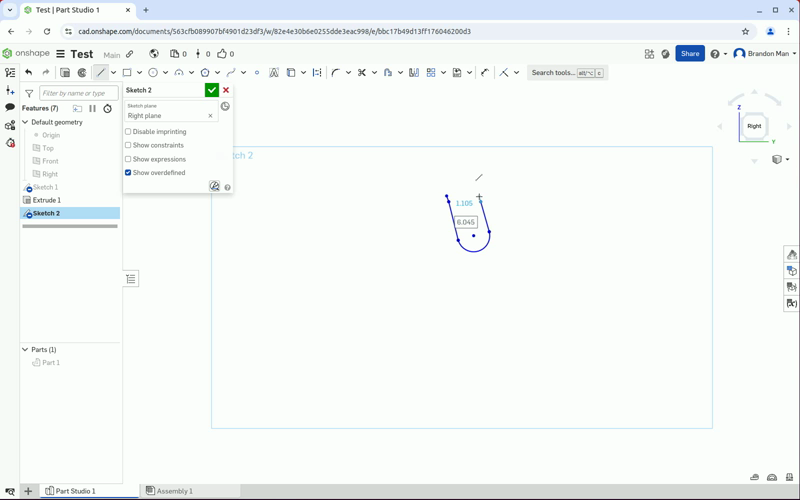
scroll(6)
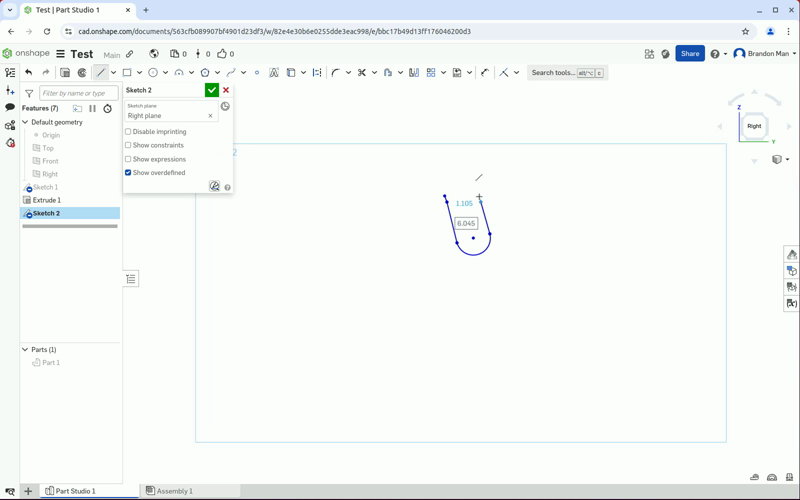
scroll(6)
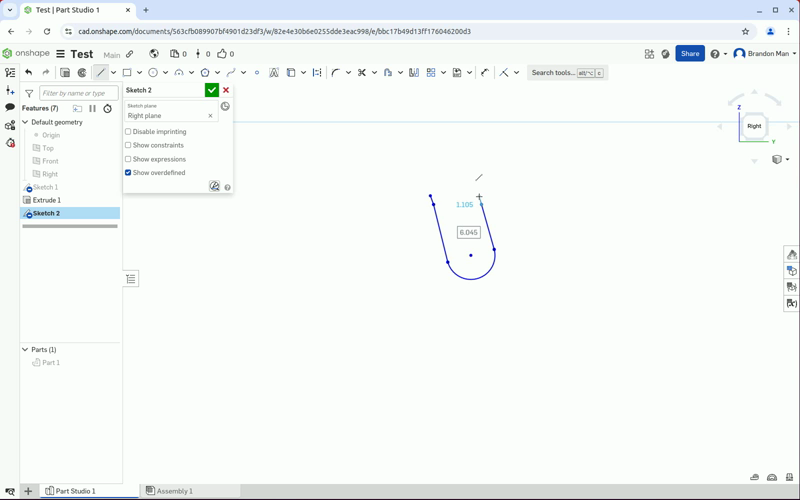
scroll(6)
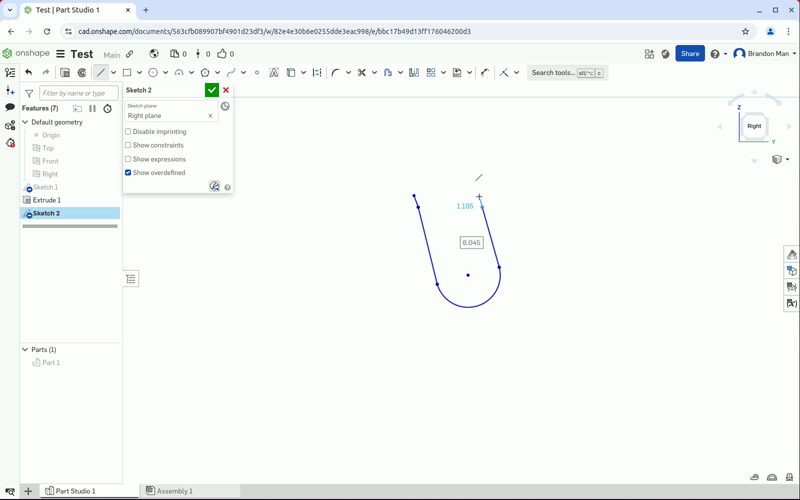
scroll(6)
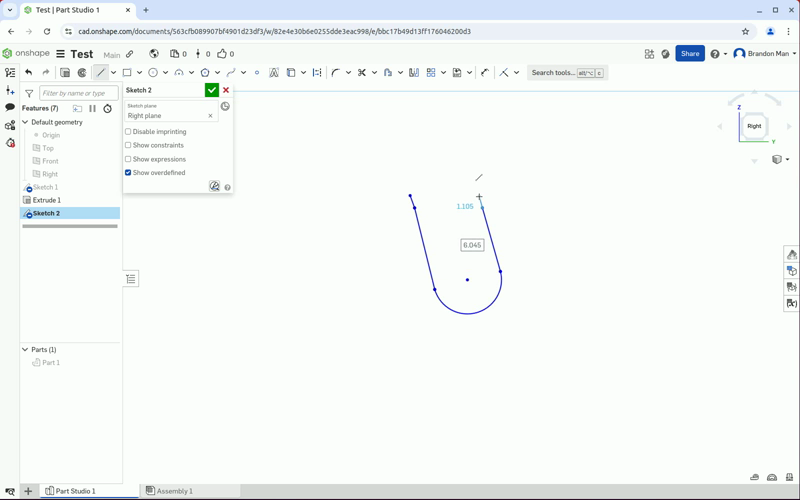
scroll(6)
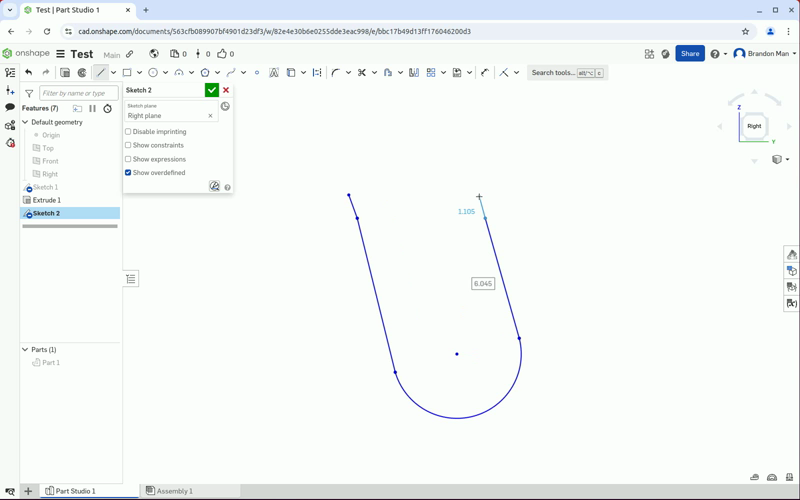
scroll(6)
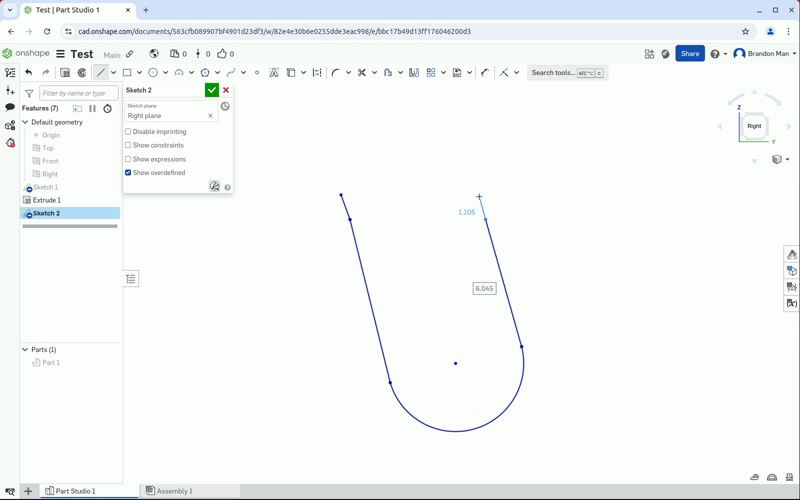
scroll(6)
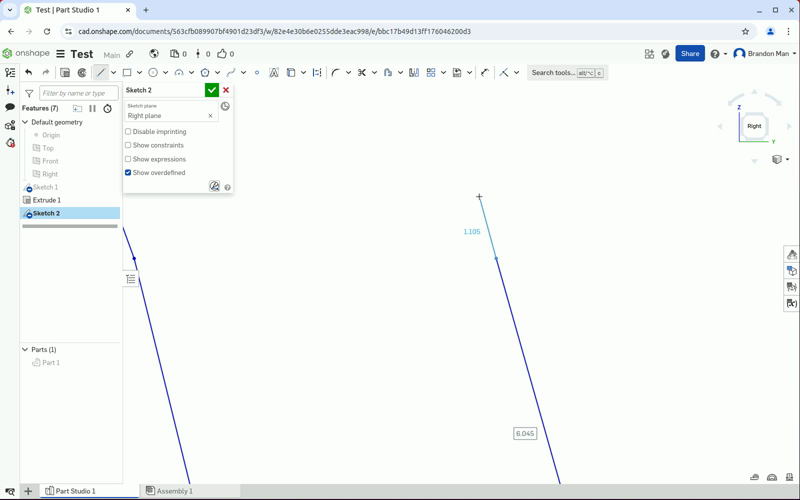
click(479, 196)
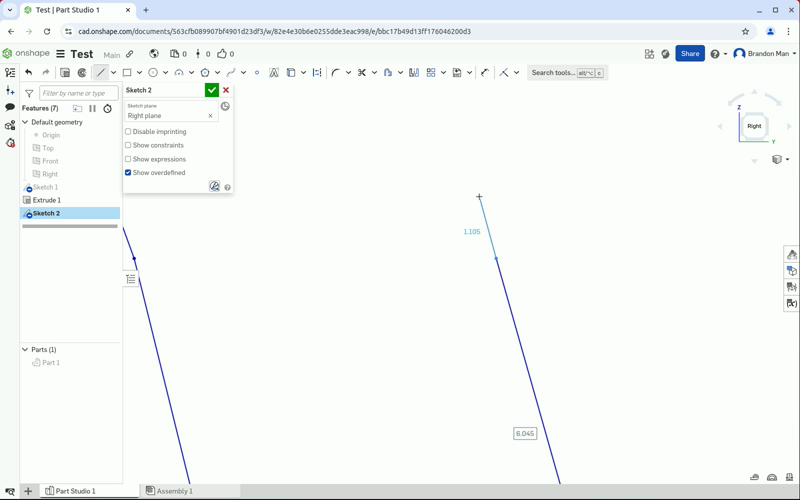
scroll(-6)
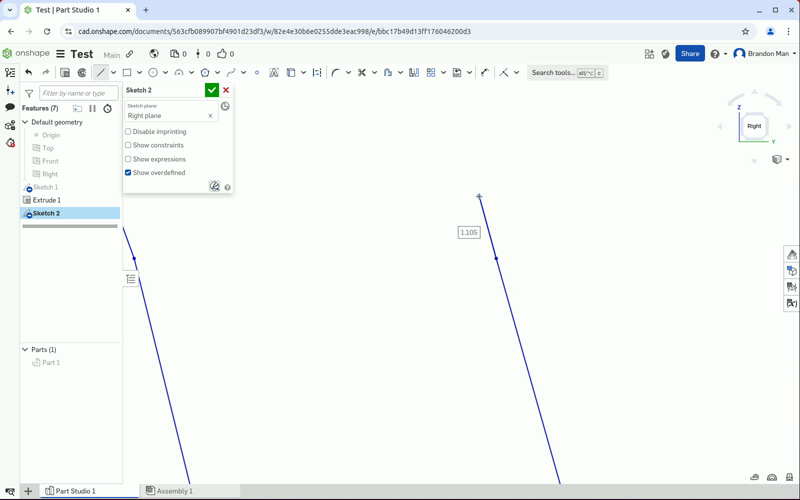
scroll(-6)
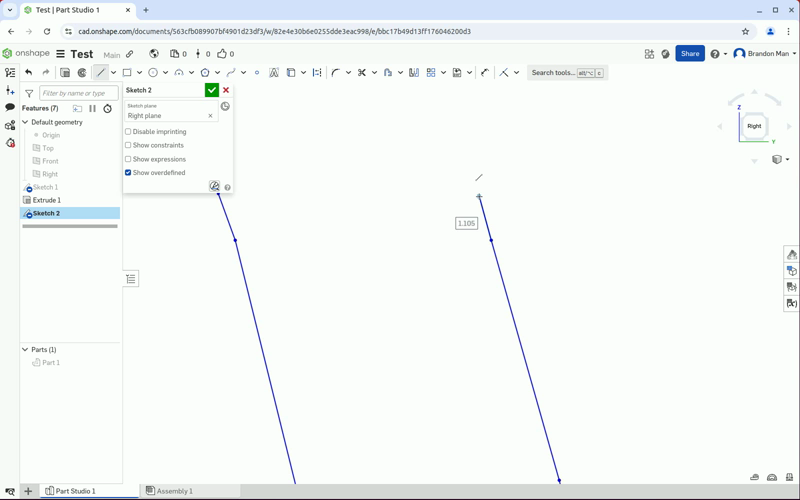
scroll(-6)
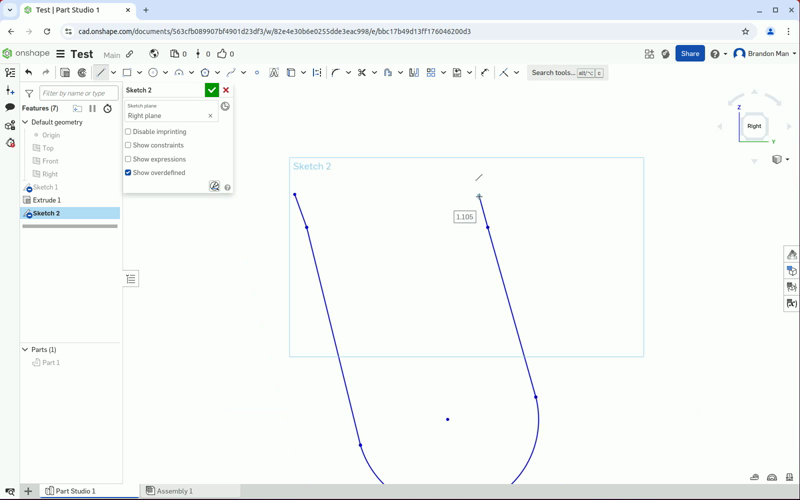
scroll(-6)
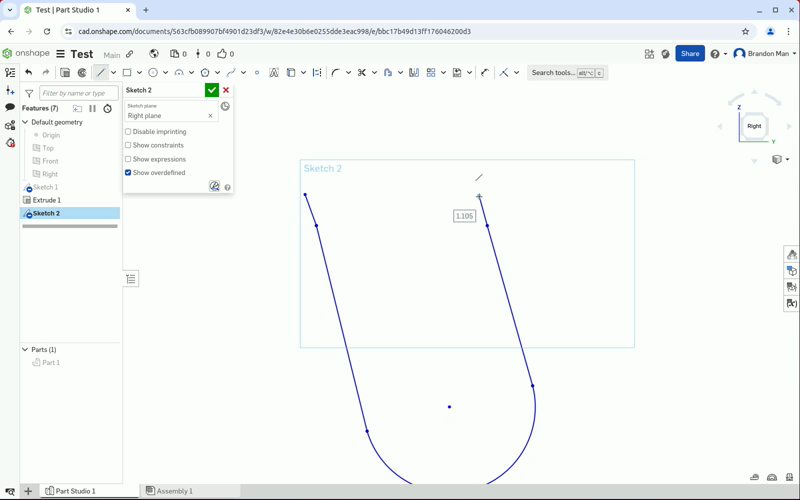
scroll(-6)
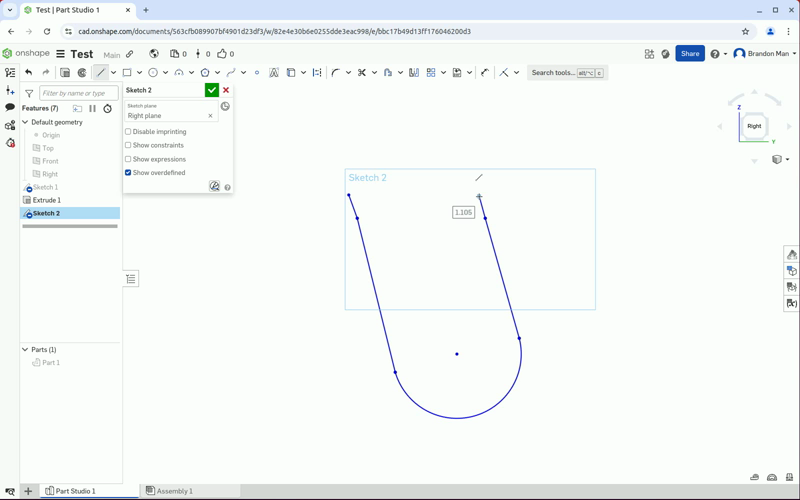
scroll(-6)
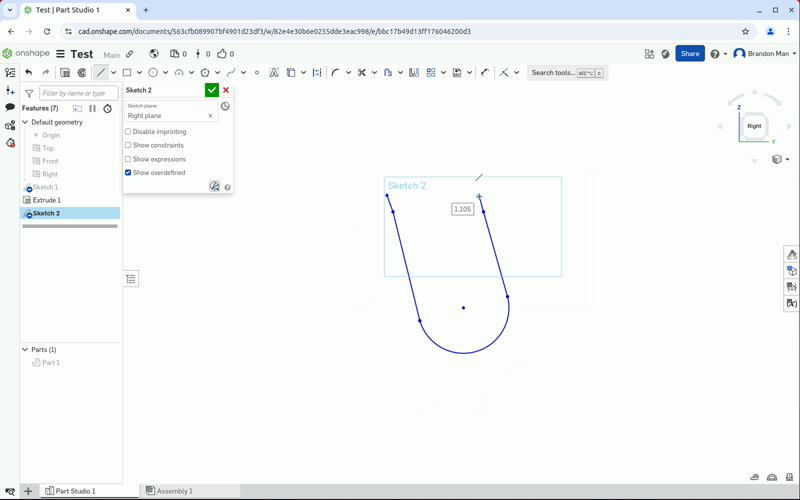
scroll(-6)
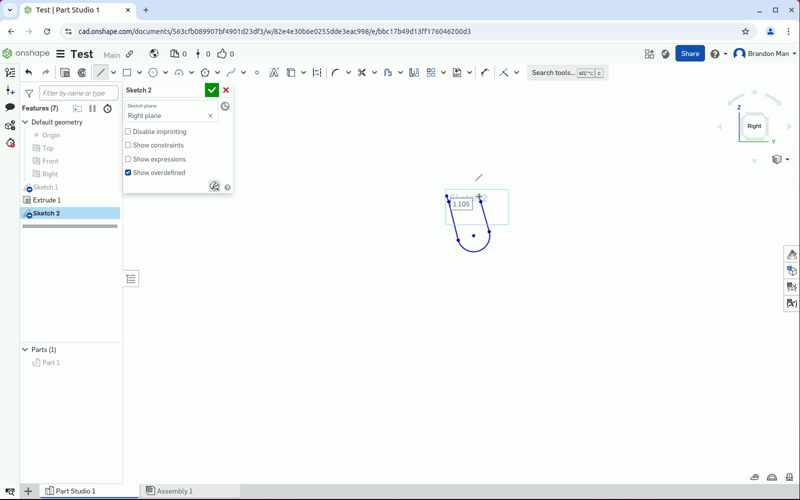
key_up(shift)
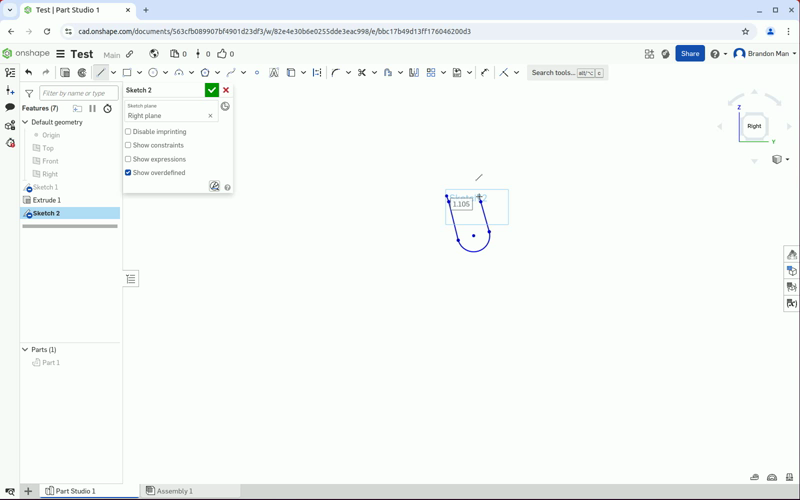
mouse_move(509, 196)
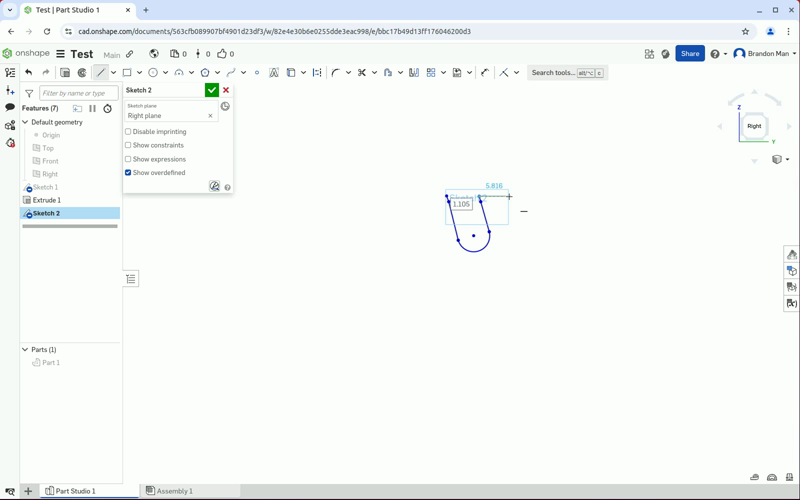
key_down(shift)
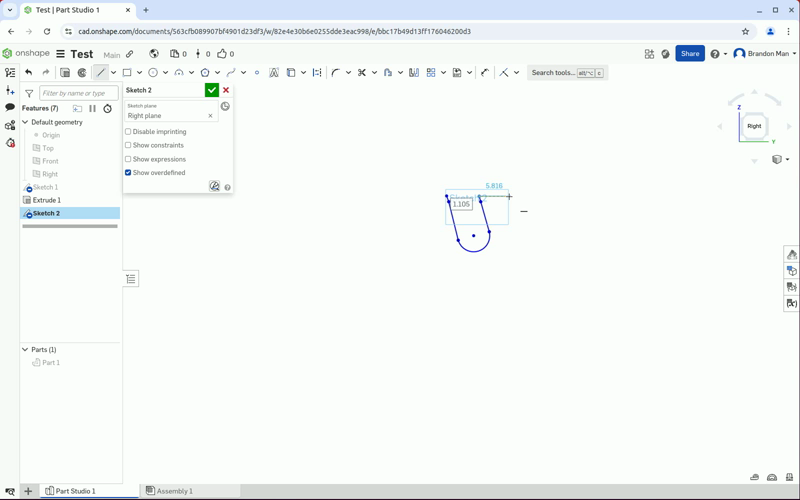
mouse_move(446, 196)
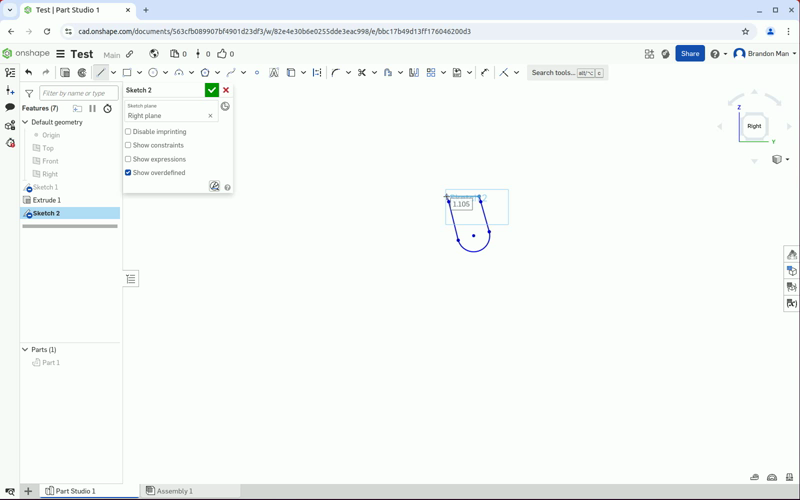
key_up(shift)
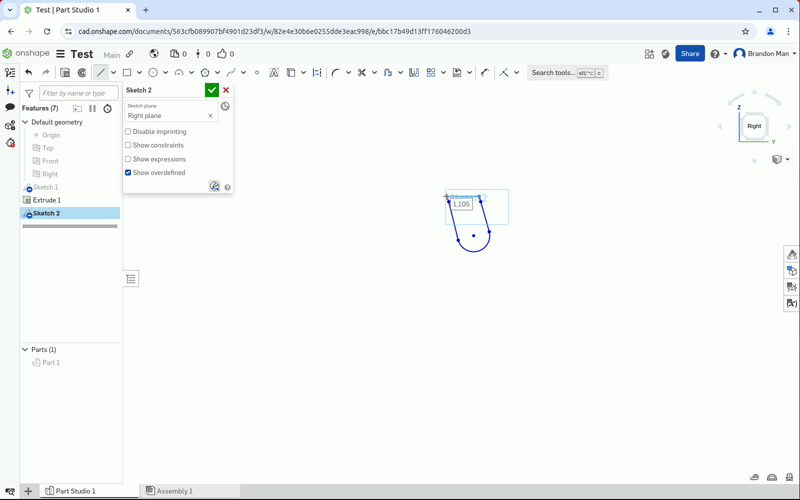
click(446, 196)
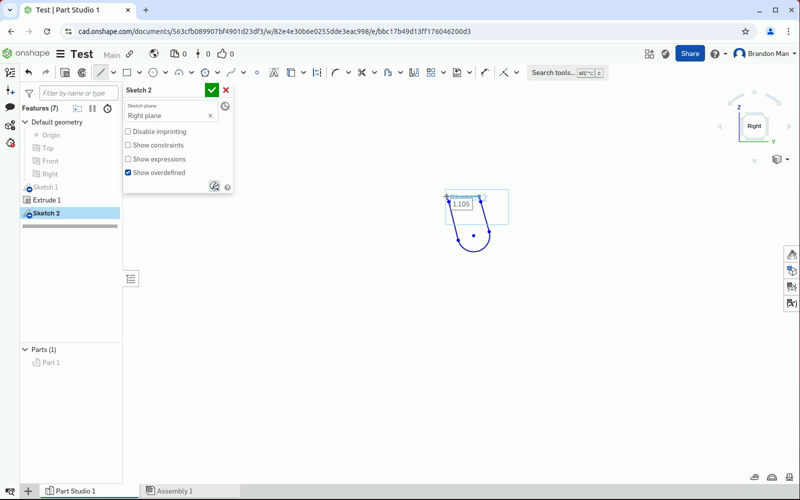
key(esc)
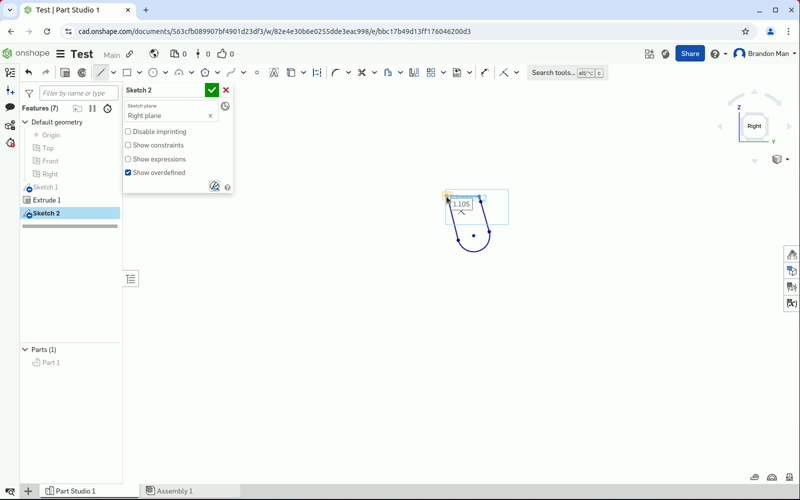
key(c)
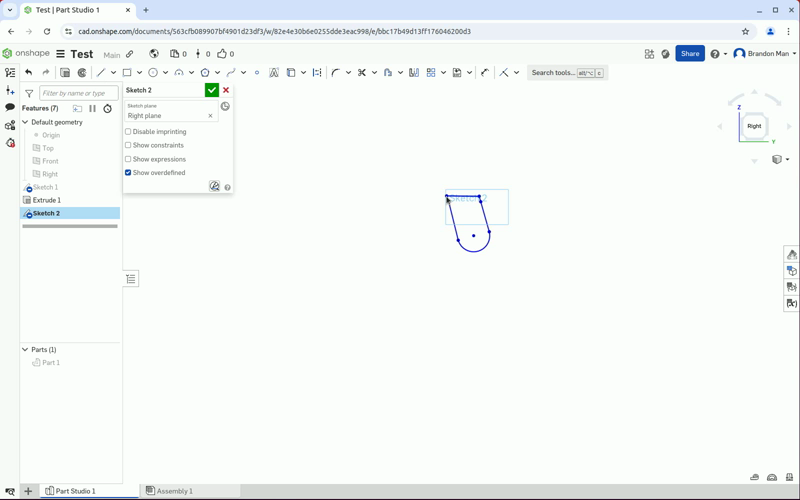
key_down(shift)
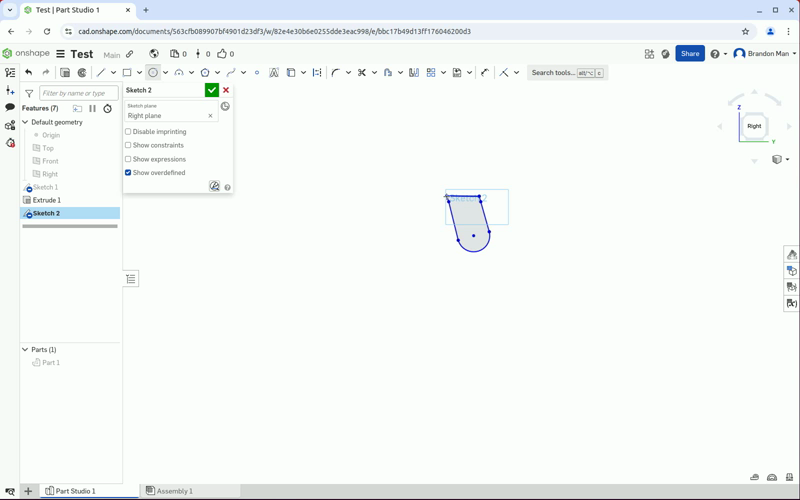
mouse_move(464, 201)
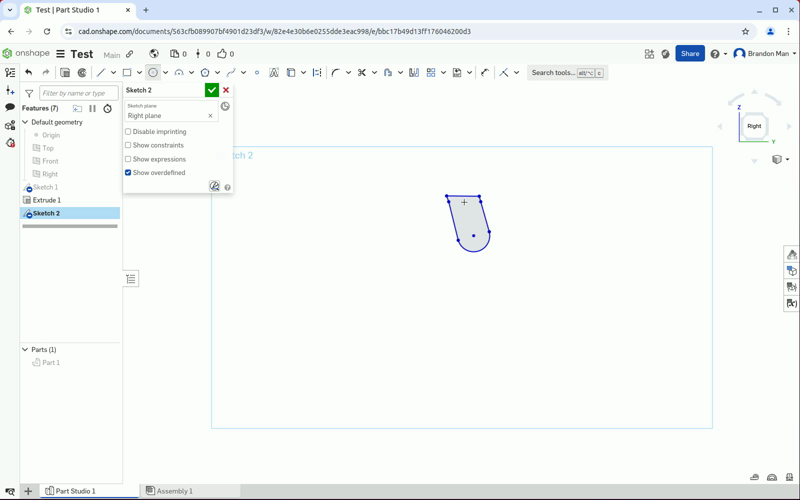
click(464, 201)
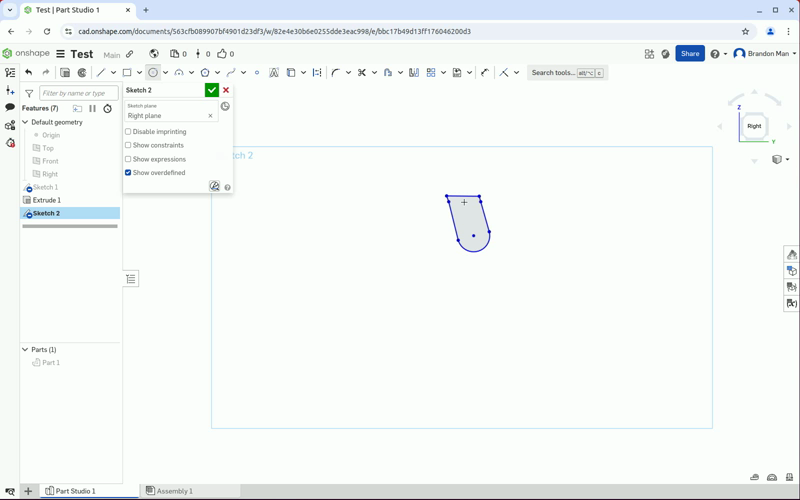
key_up(shift)
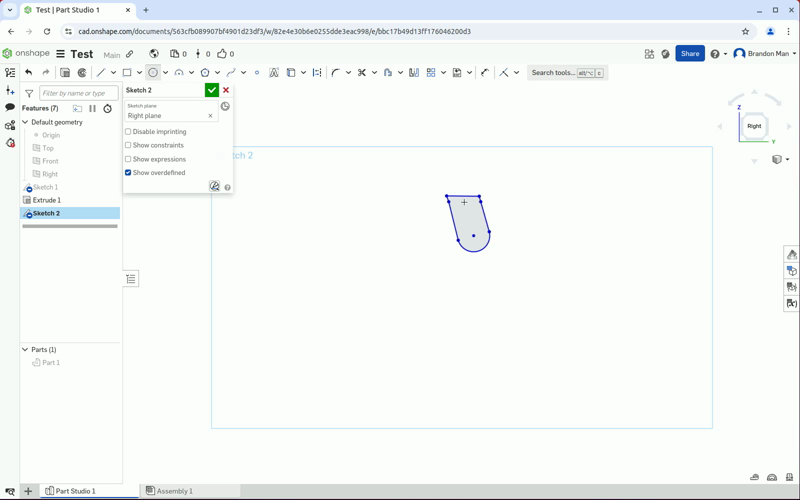
mouse_move(466, 201)
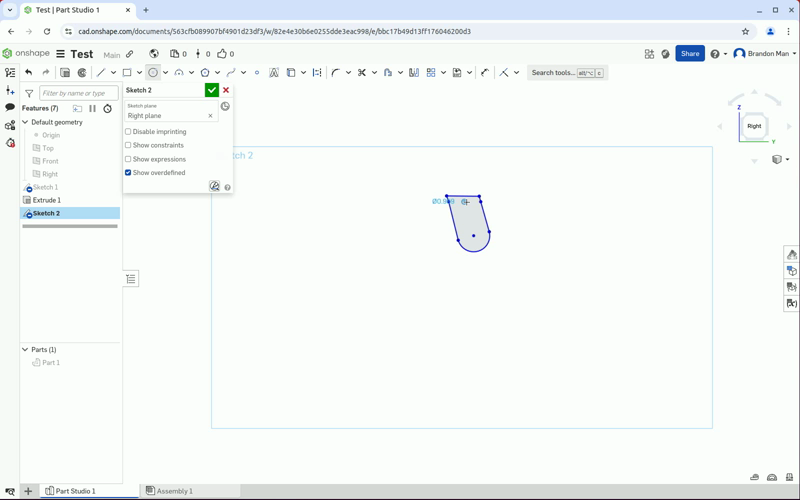
scroll(6)
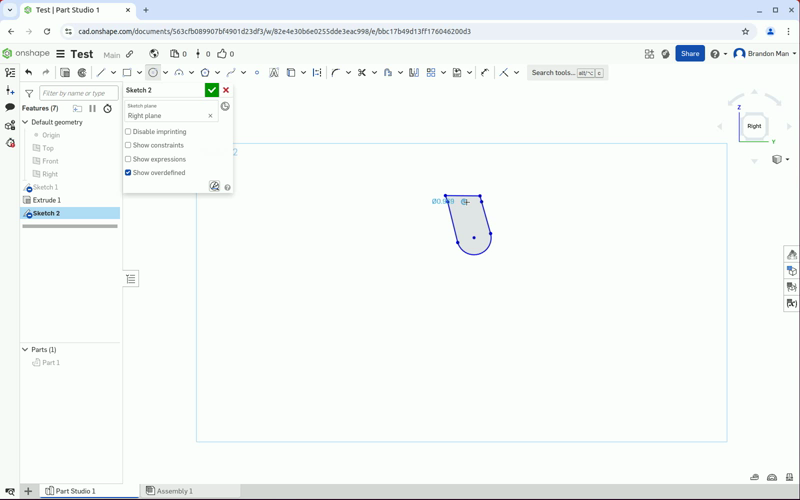
scroll(6)
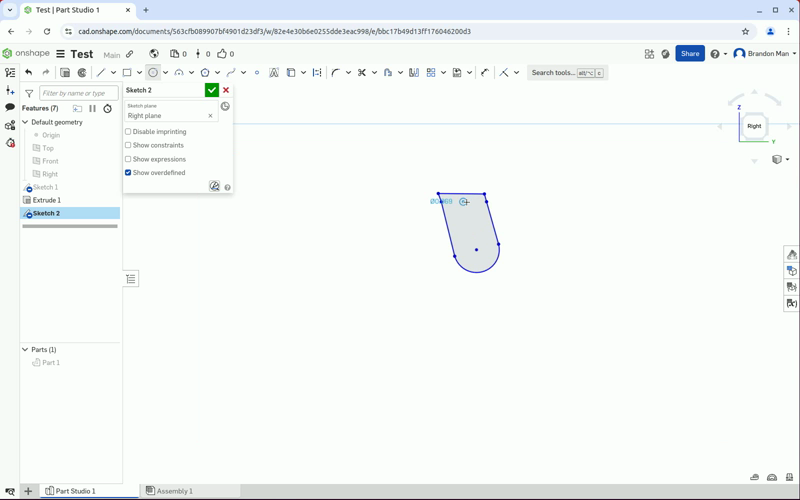
scroll(6)
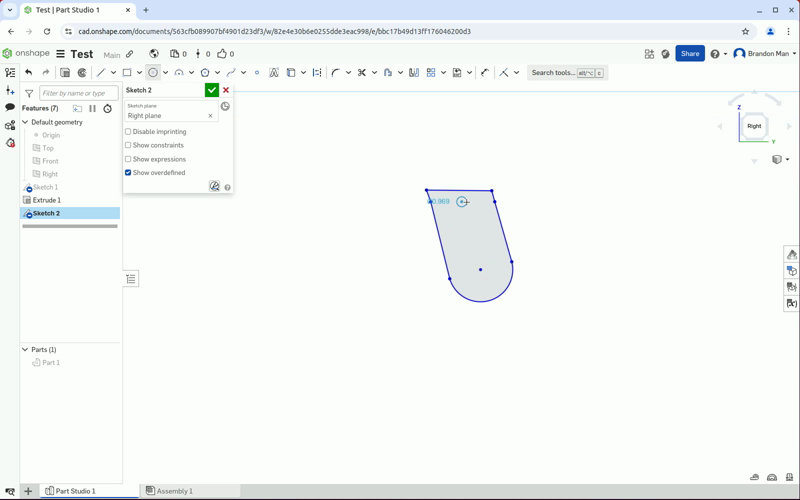
scroll(6)
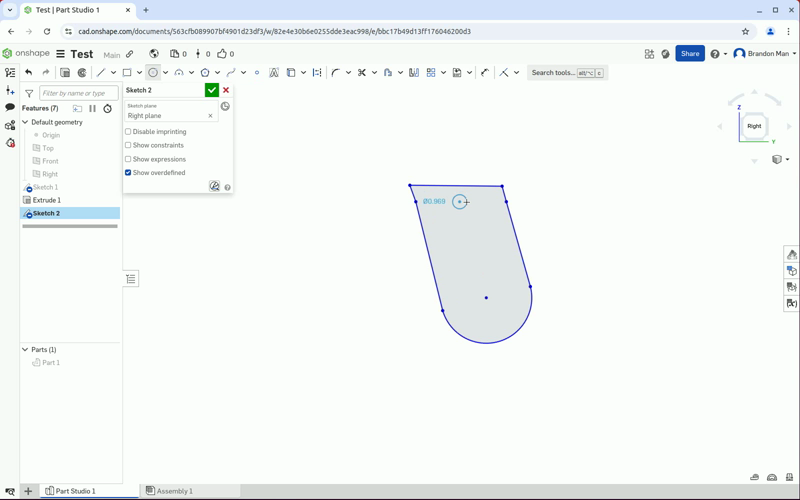
scroll(6)
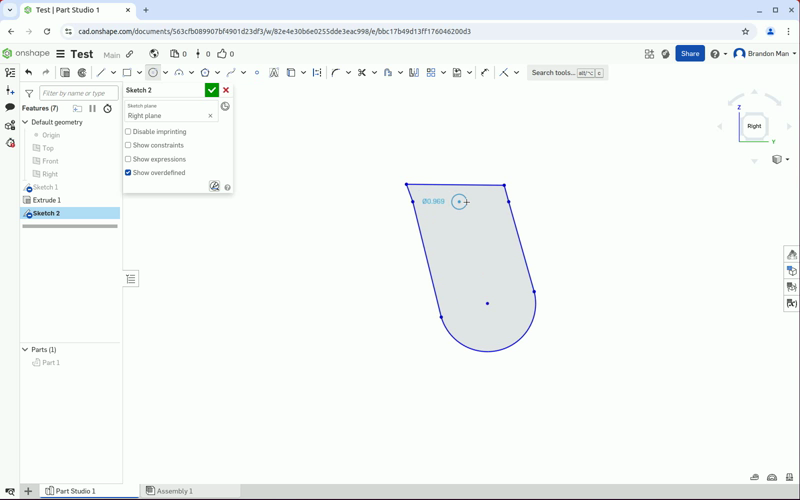
scroll(6)
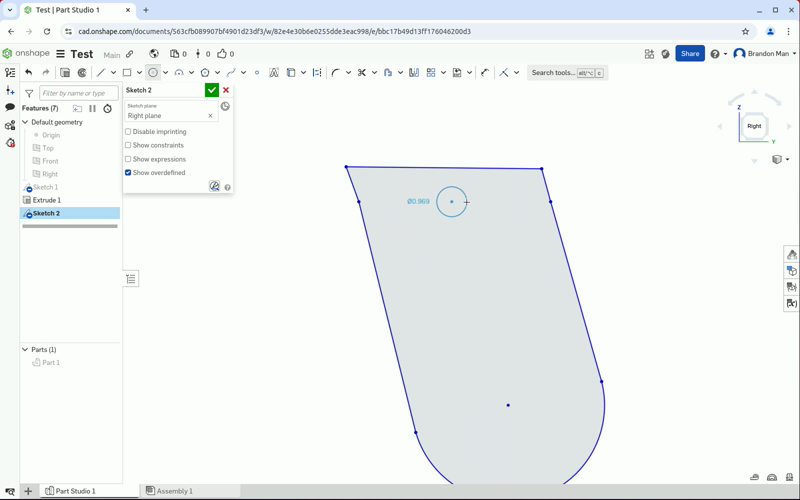
scroll(6)
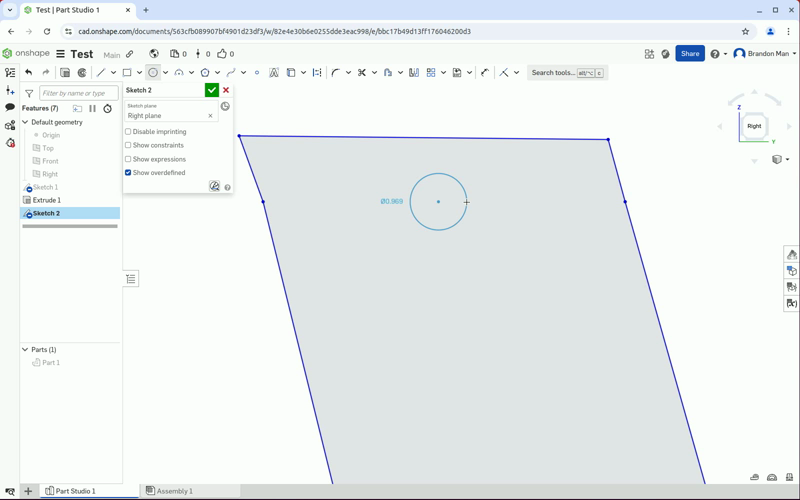
click(466, 201)
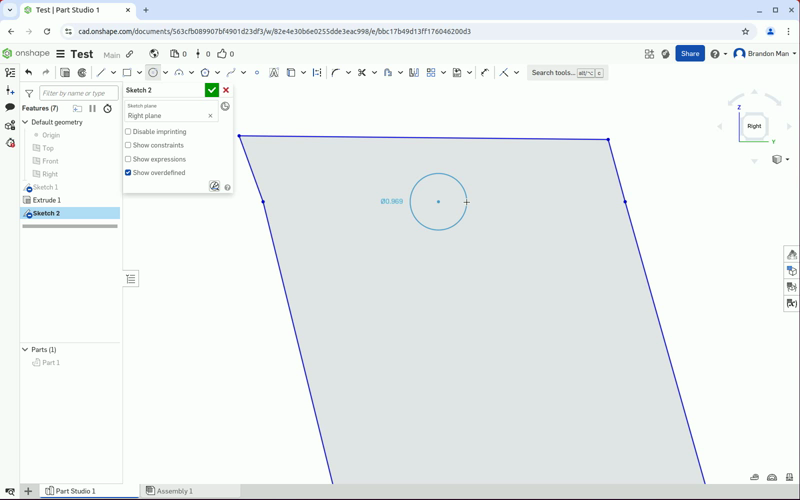
scroll(-6)
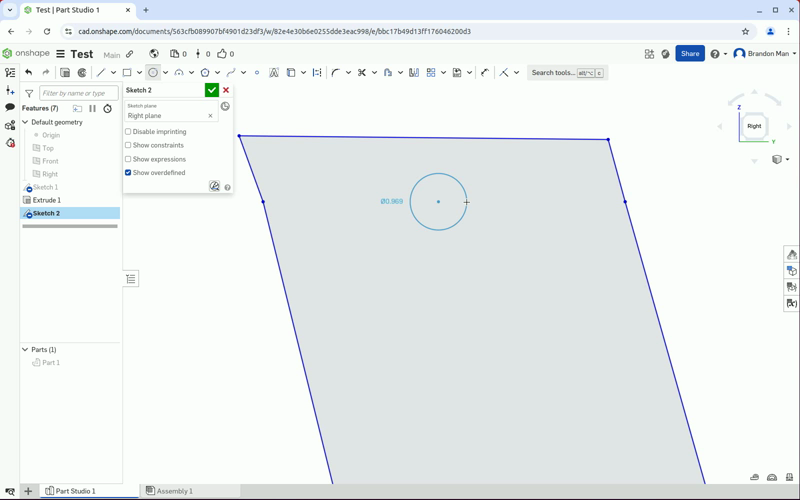
scroll(-6)
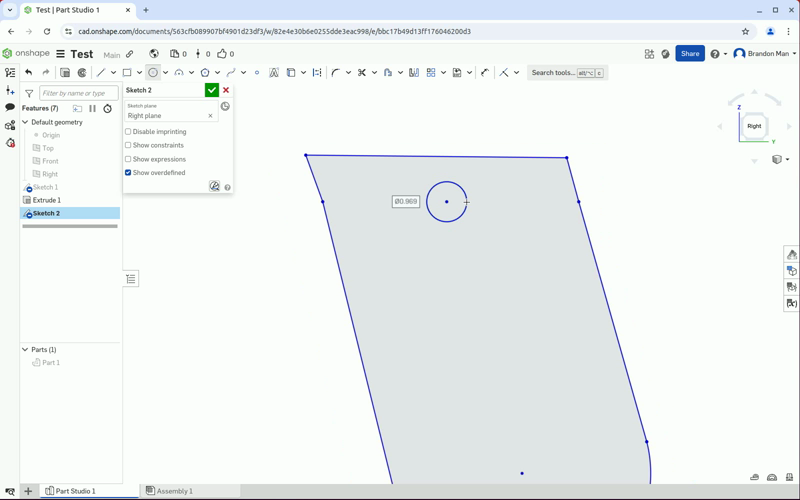
scroll(-6)
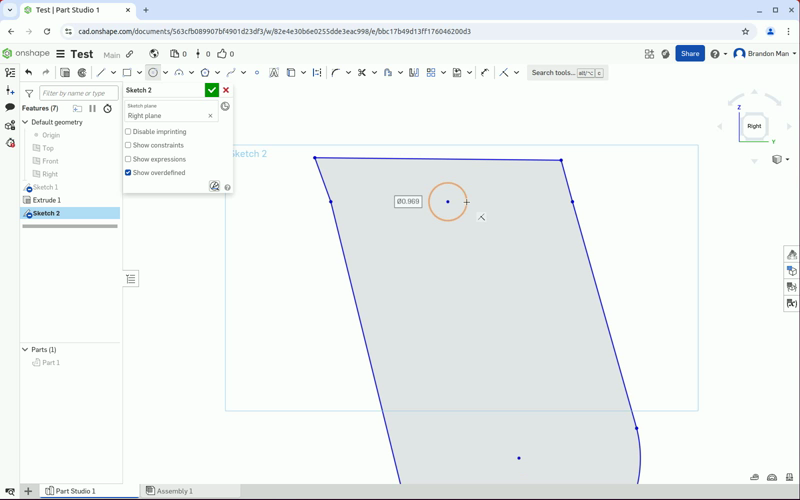
scroll(-6)
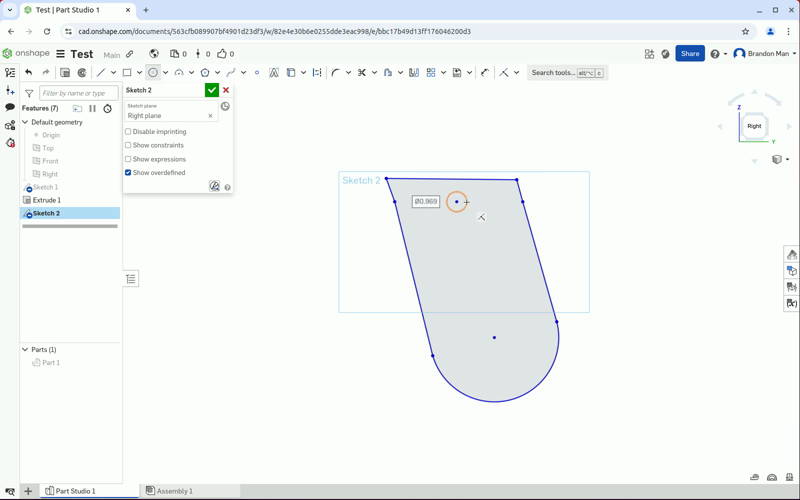
scroll(-6)
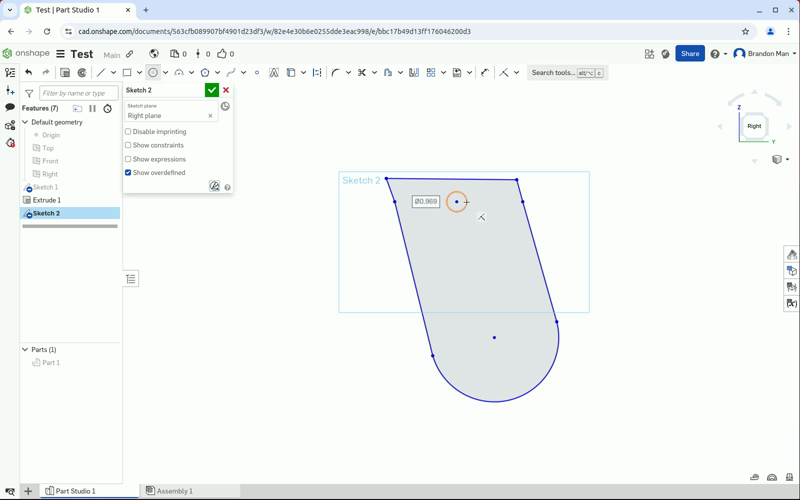
scroll(-6)
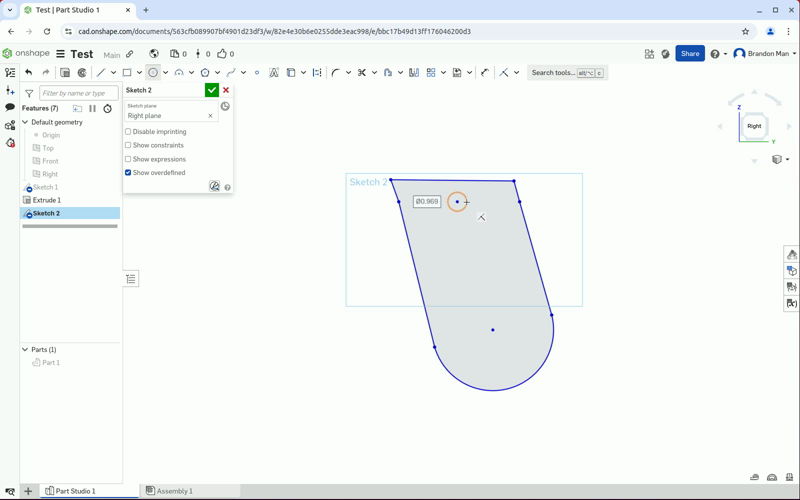
scroll(-6)
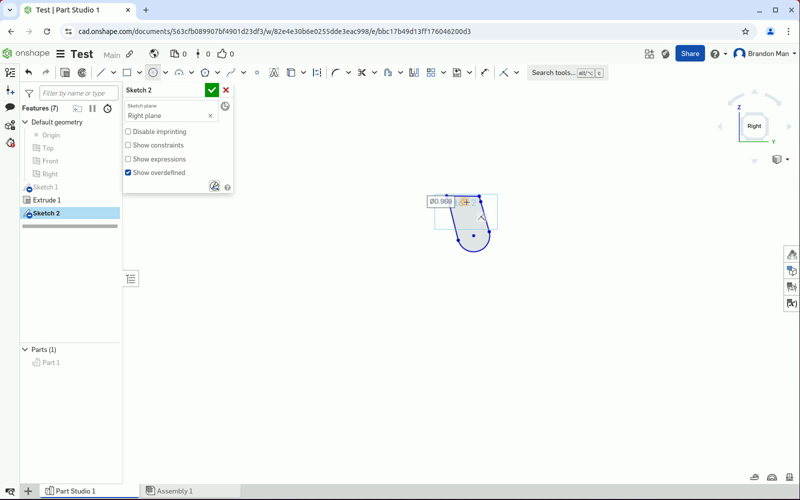
key(esc)
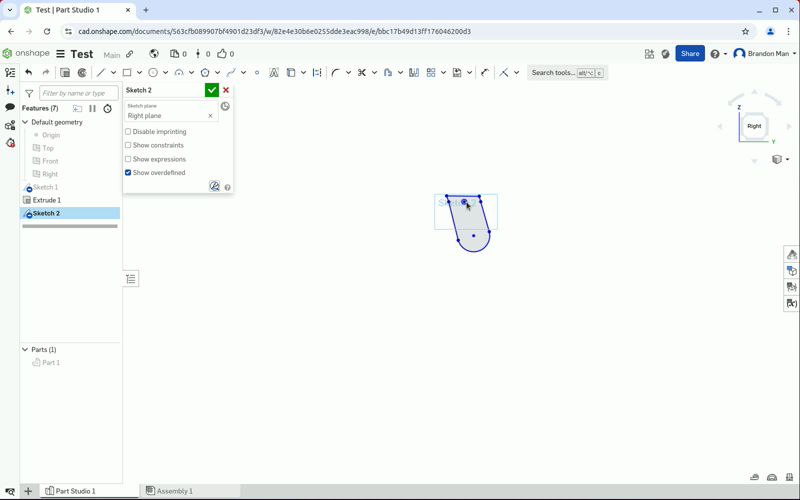
key(c)
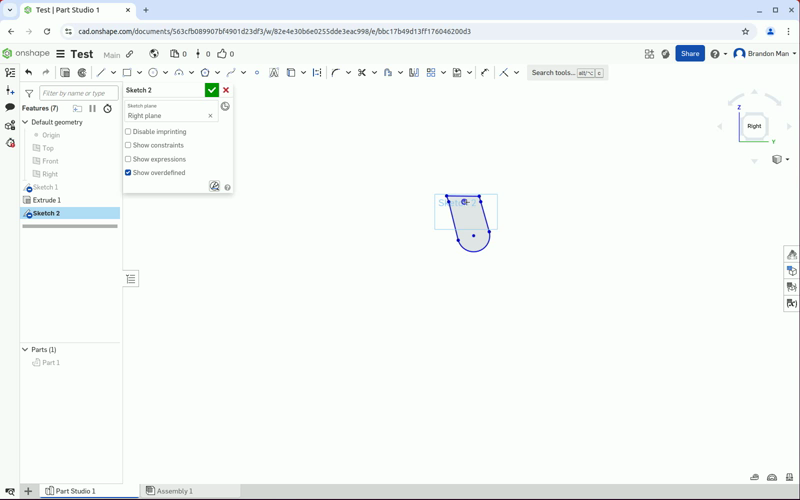
key_down(shift)
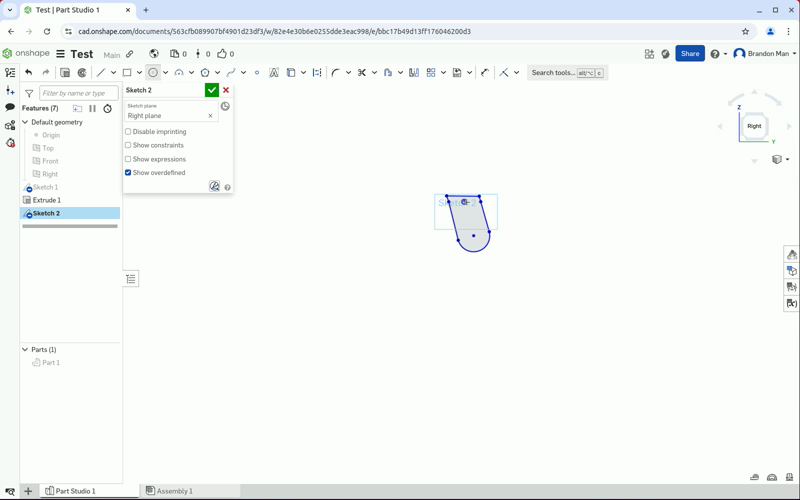
mouse_move(473, 236)
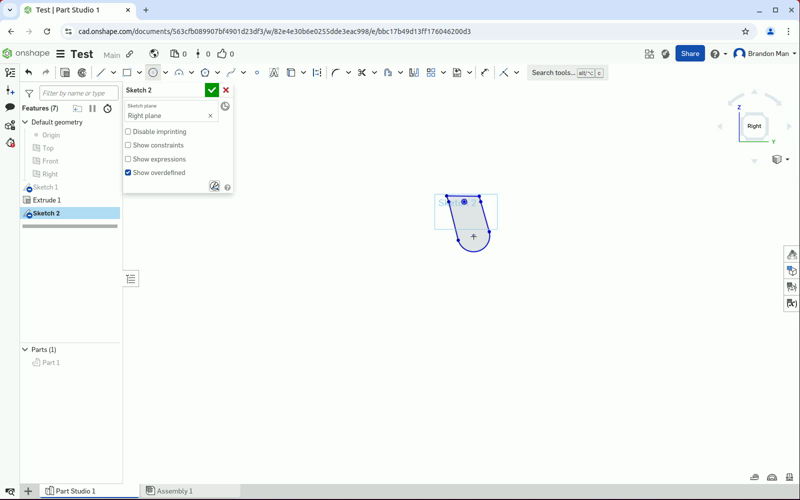
click(473, 236)
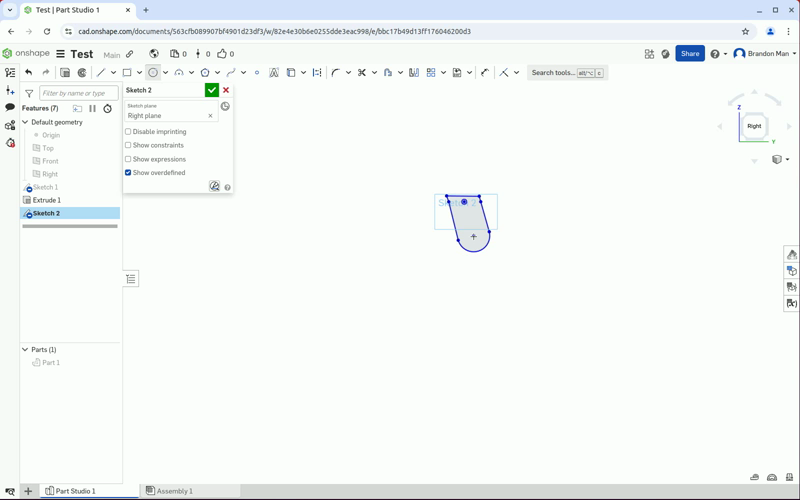
key_up(shift)
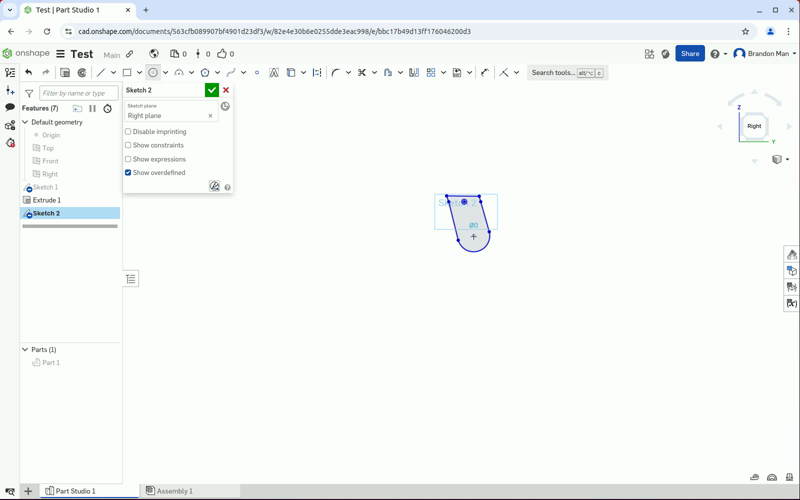
mouse_move(476, 236)
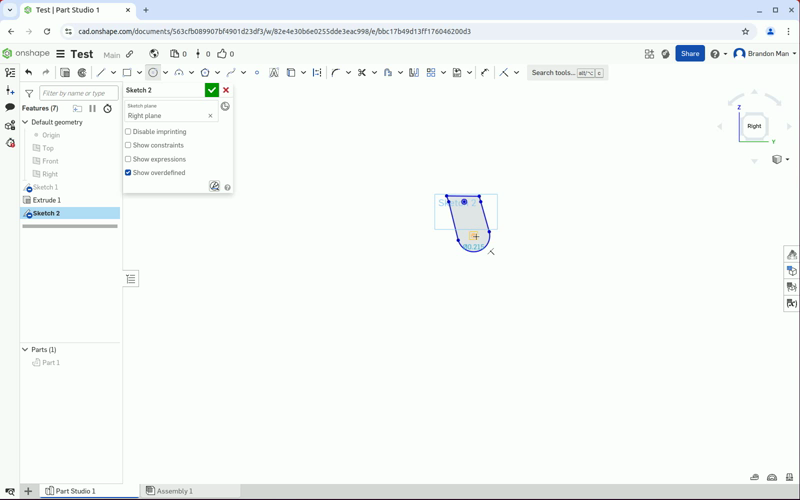
scroll(6)
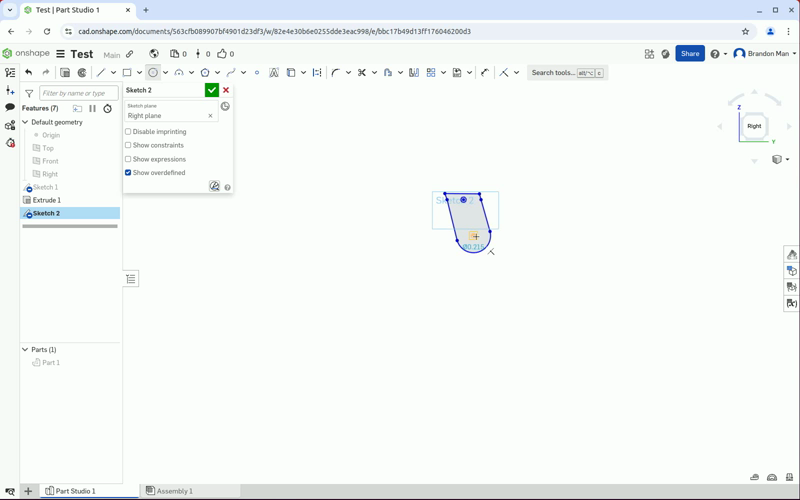
scroll(6)
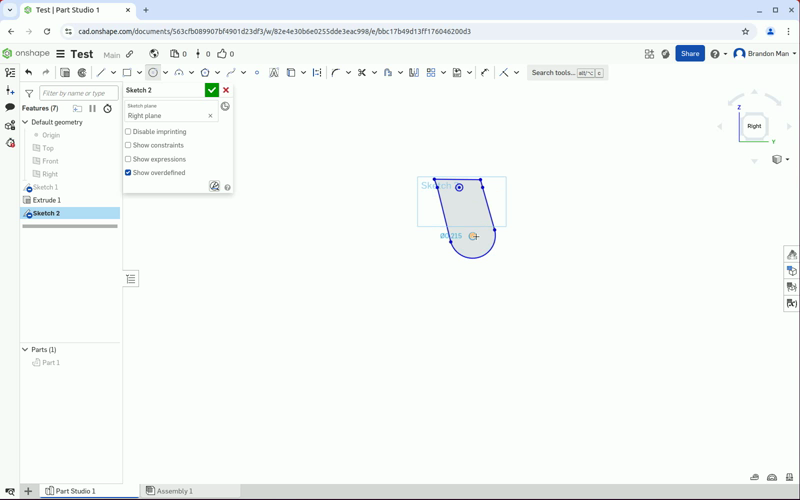
scroll(6)
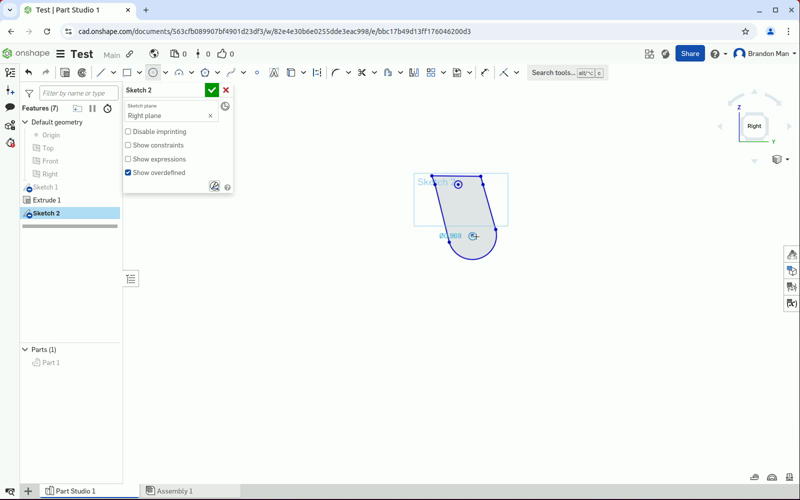
scroll(6)
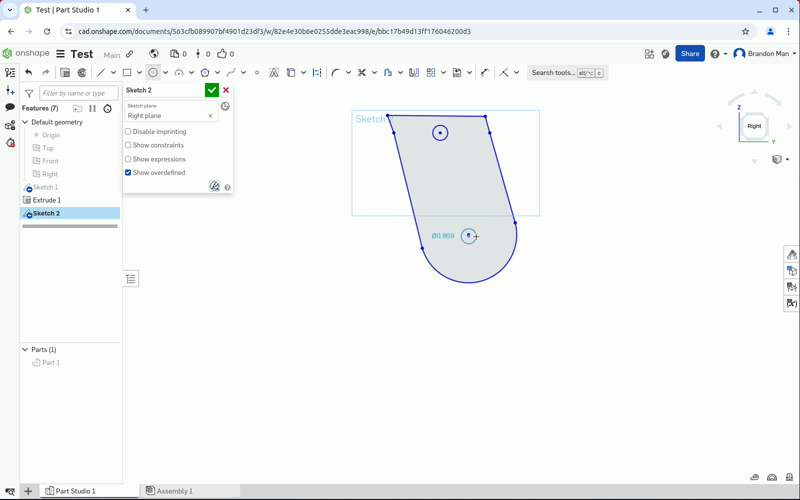
scroll(6)
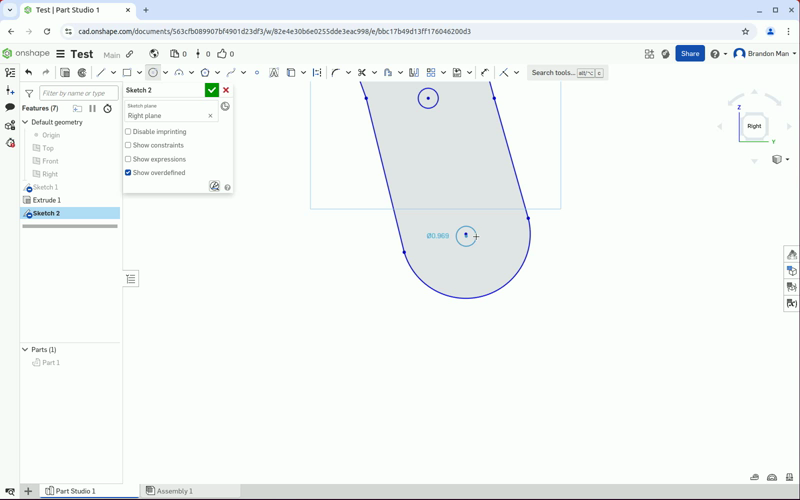
scroll(6)
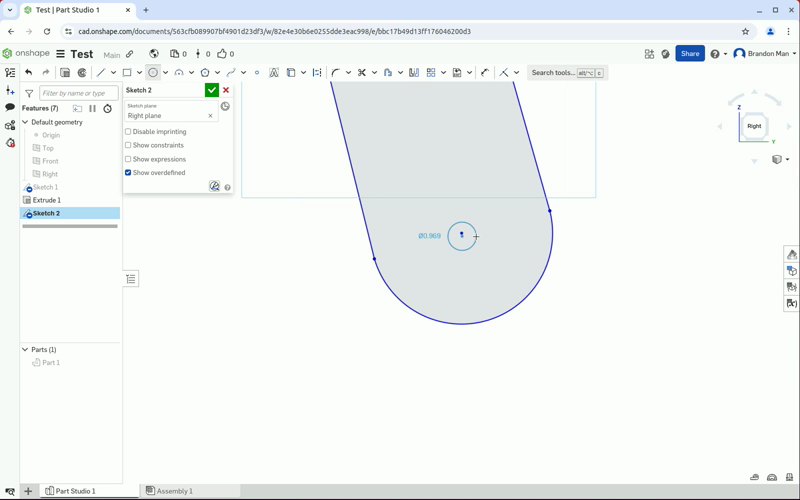
scroll(6)
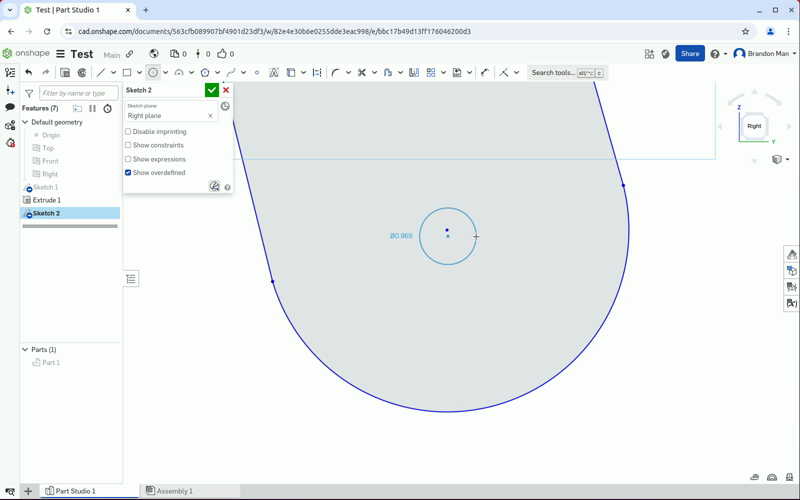
click(476, 236)
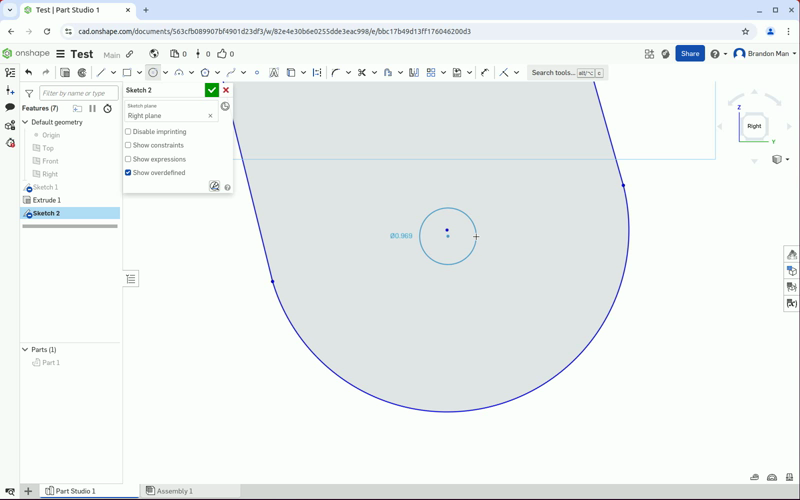
scroll(-6)
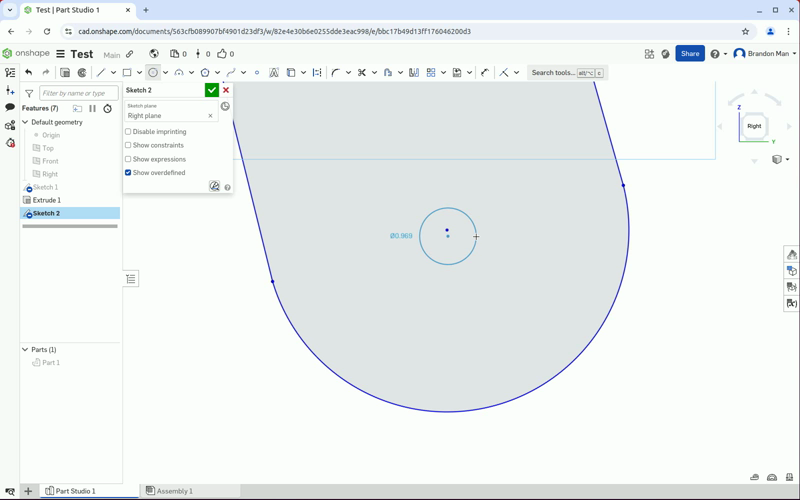
scroll(-6)
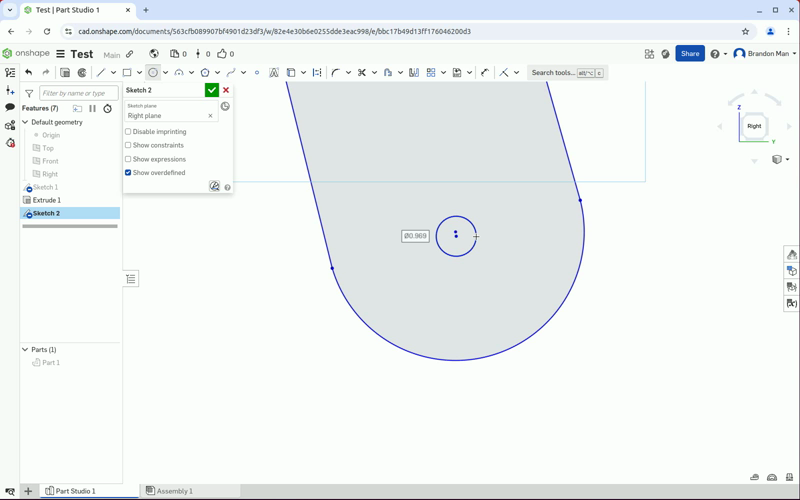
scroll(-6)
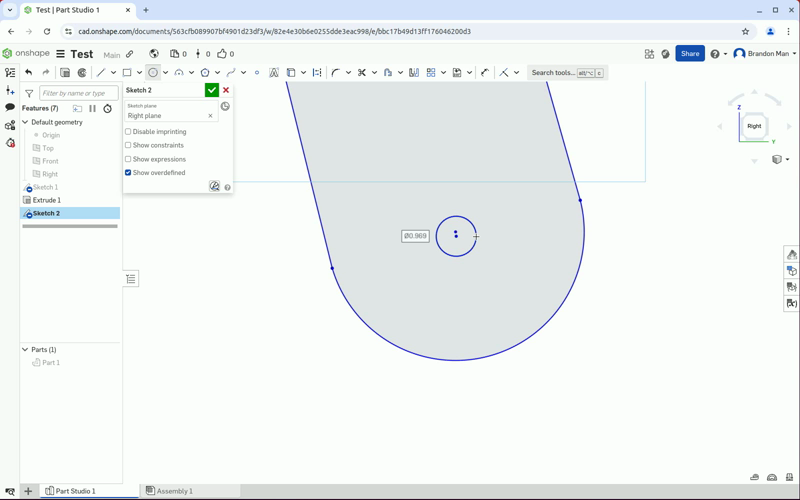
scroll(-6)
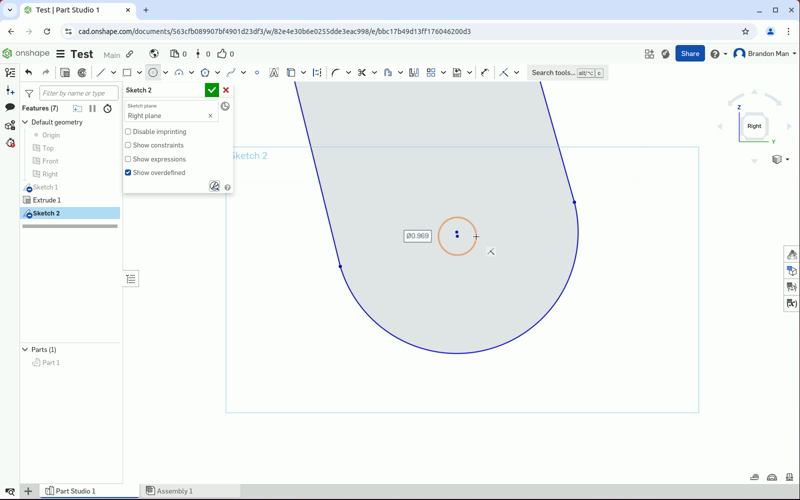
scroll(-6)
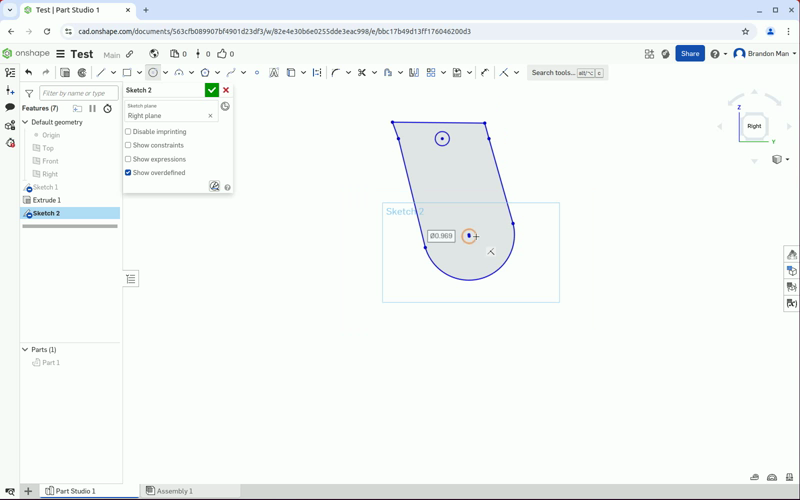
scroll(-6)
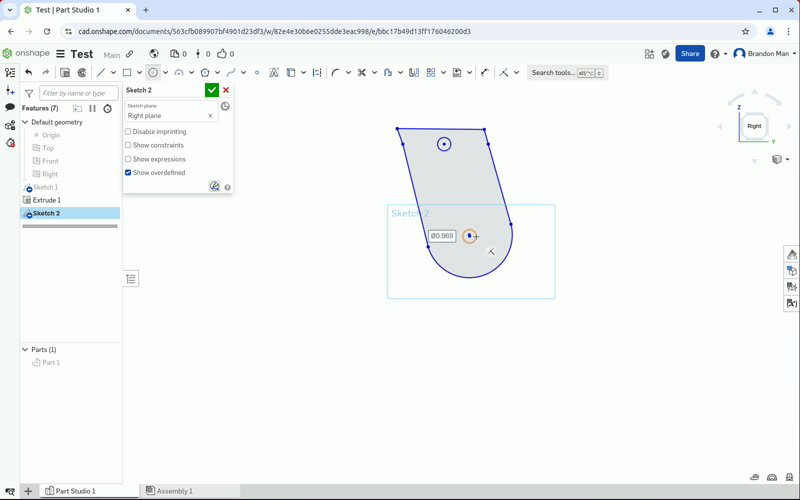
scroll(-6)
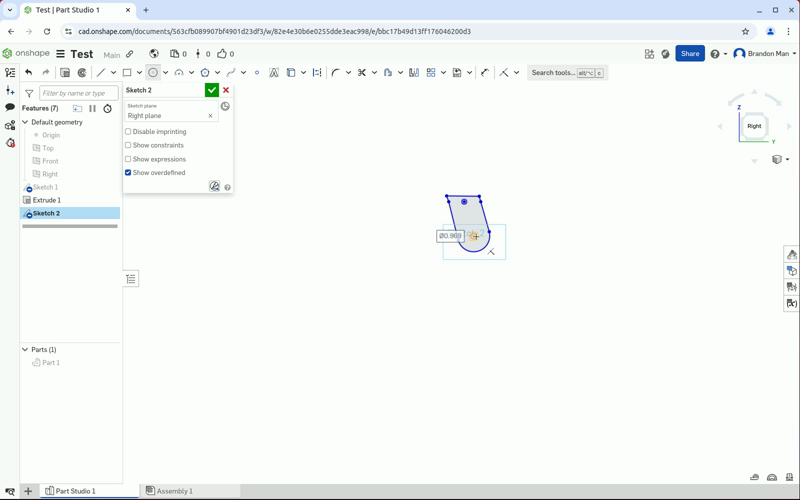
key(esc)
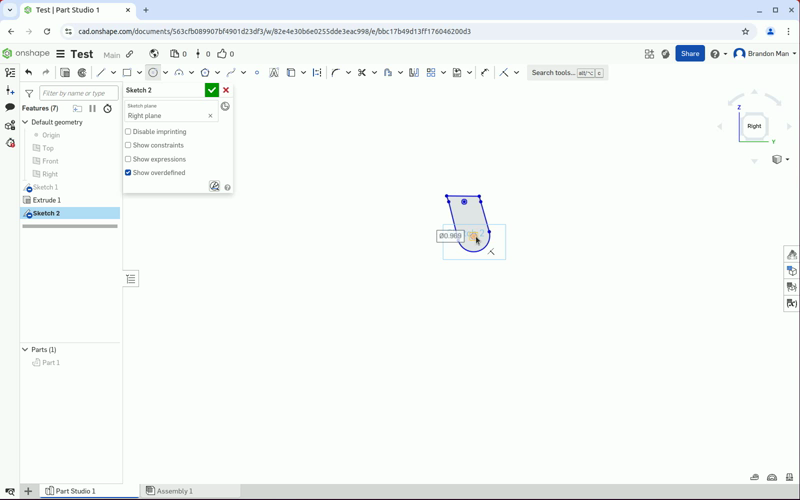
mouse_move(483, 228)
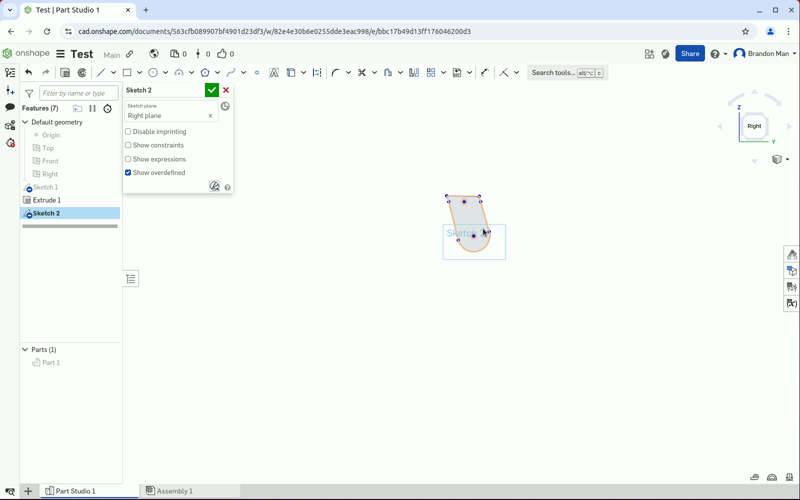
scroll(6)
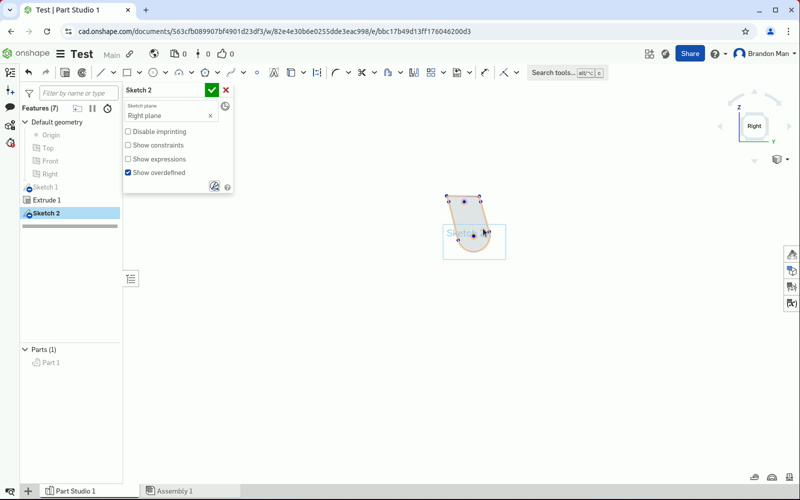
scroll(6)
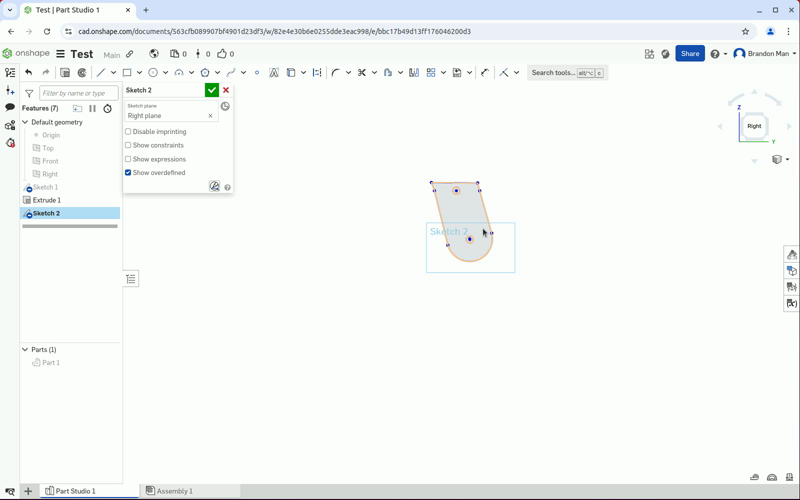
scroll(6)
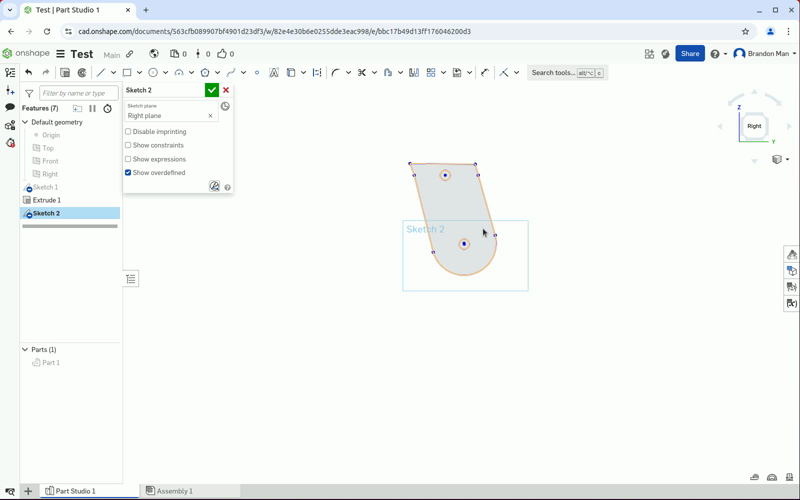
scroll(6)
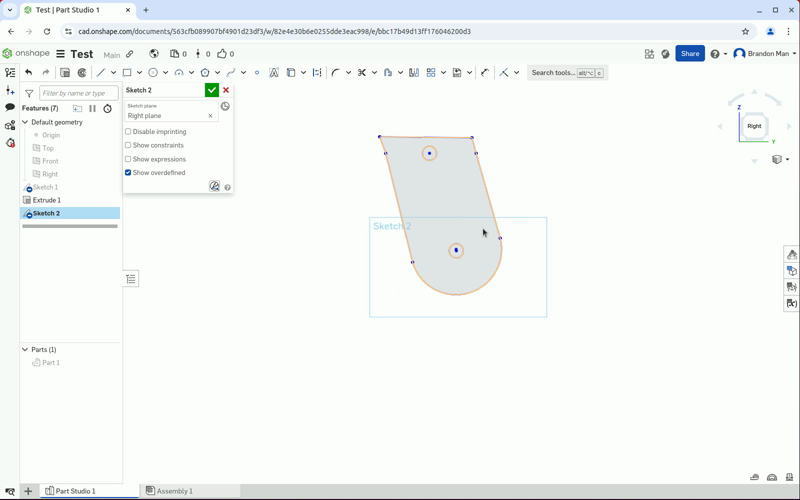
scroll(6)
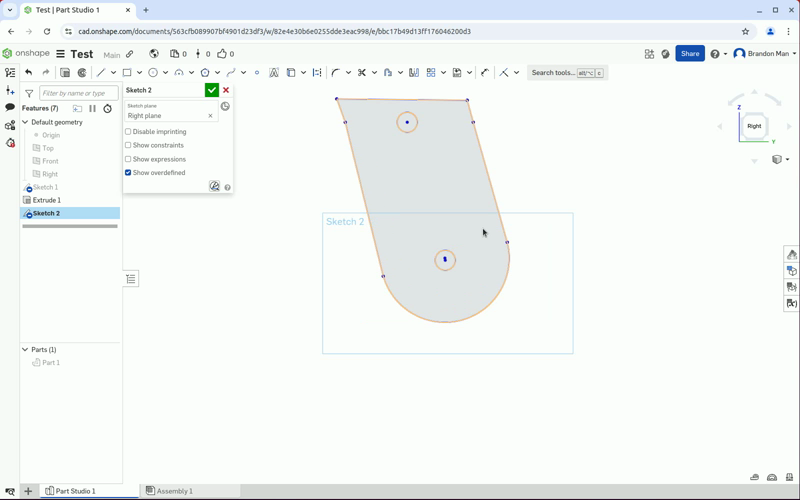
scroll(6)
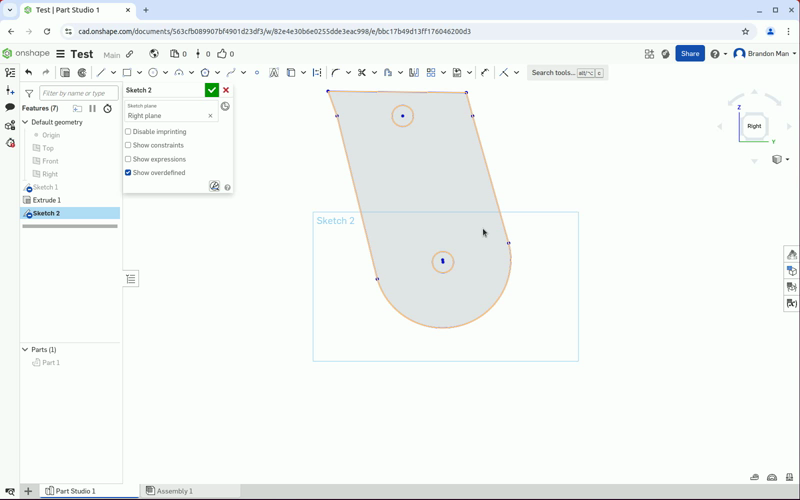
scroll(6)
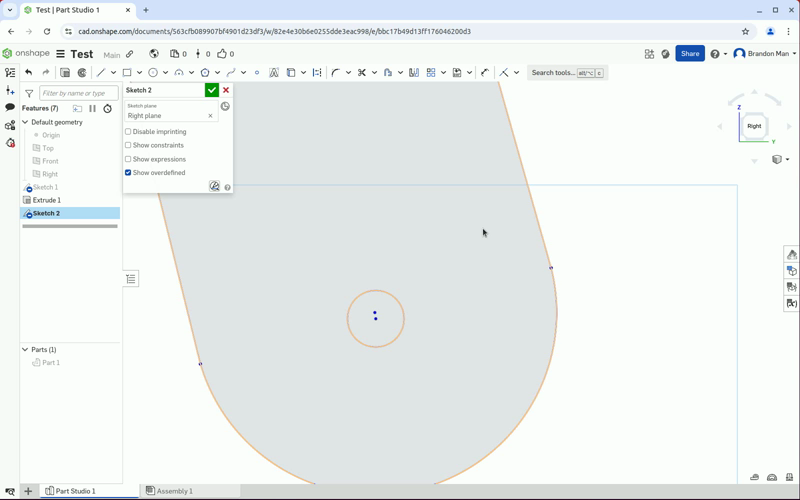
click(483, 228)
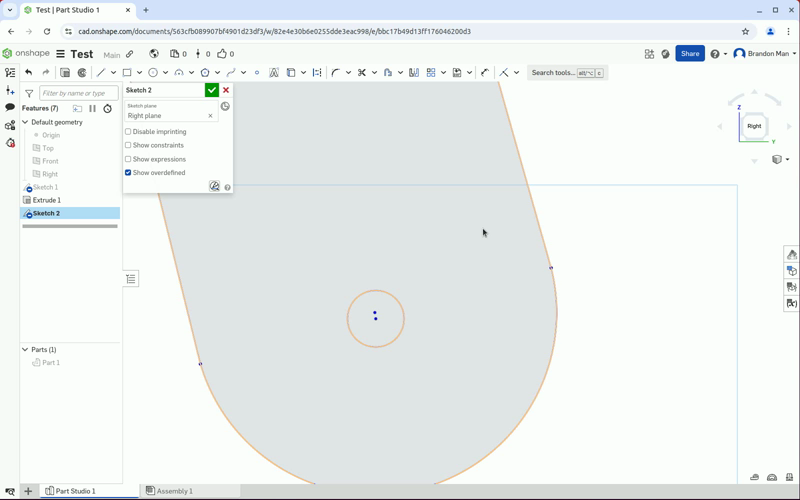
scroll(-6)
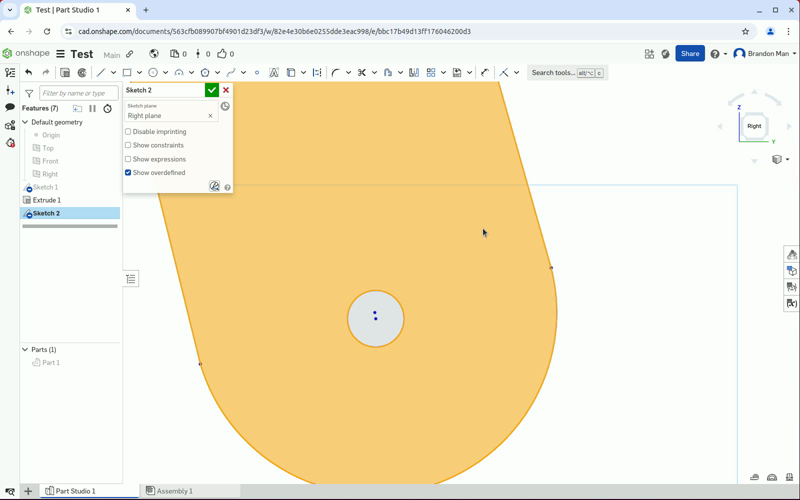
scroll(-6)
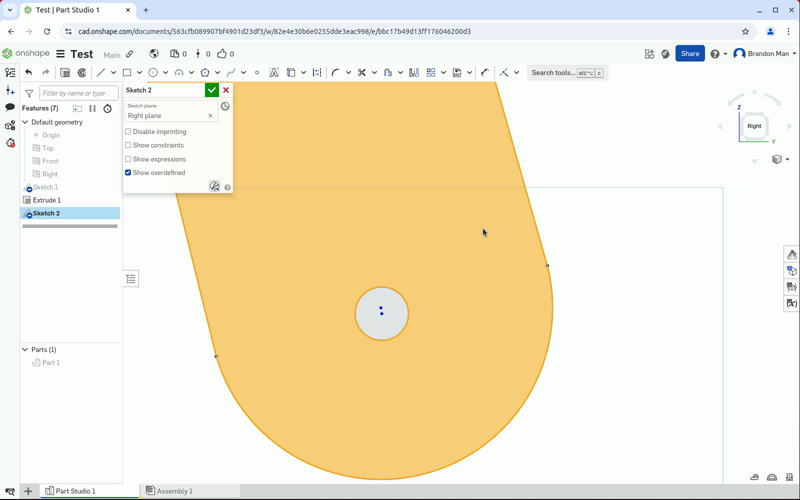
scroll(-6)
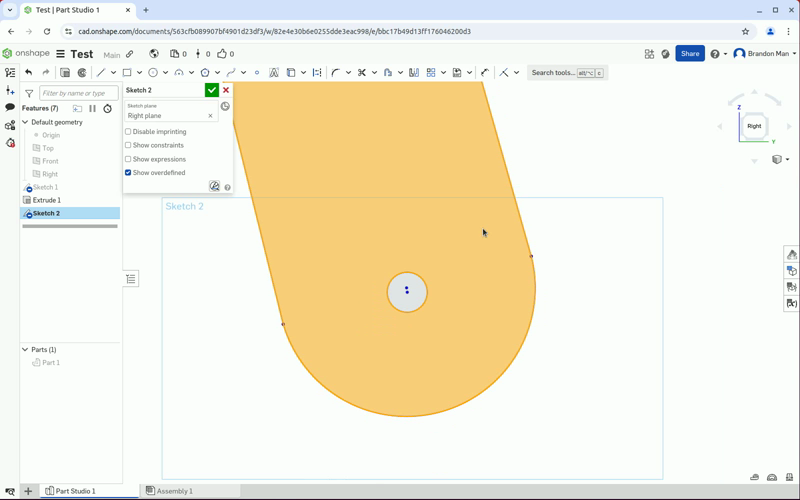
scroll(-6)
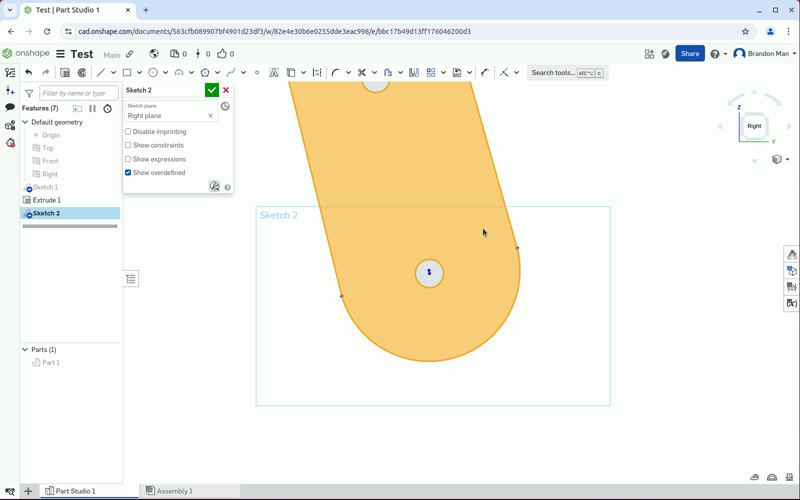
scroll(-6)
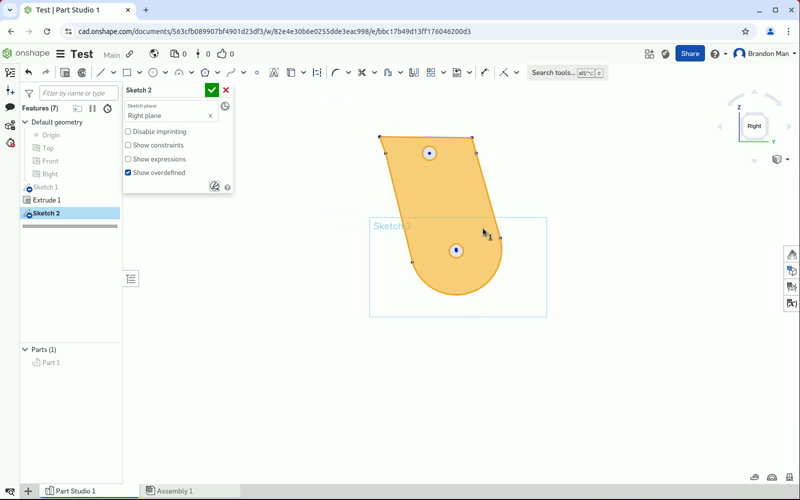
scroll(-6)
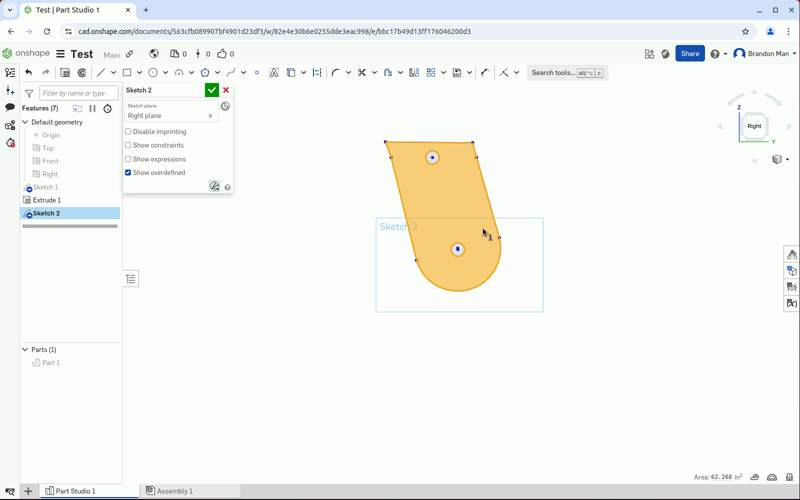
scroll(-6)
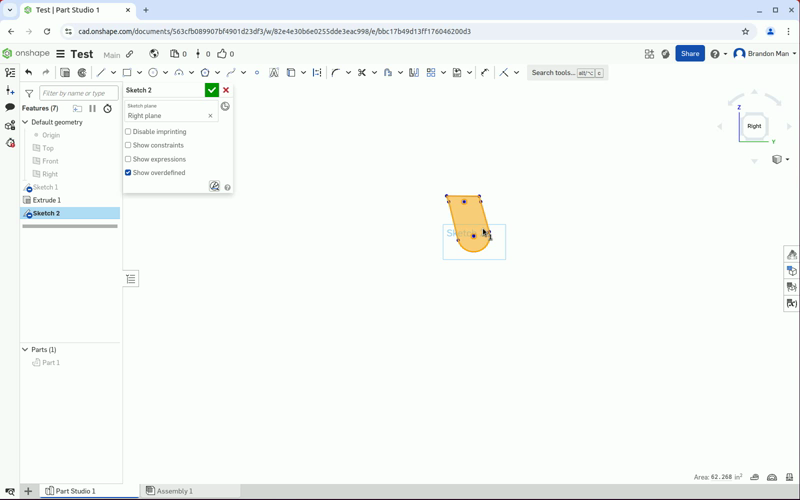
mouse_move(73, 352)
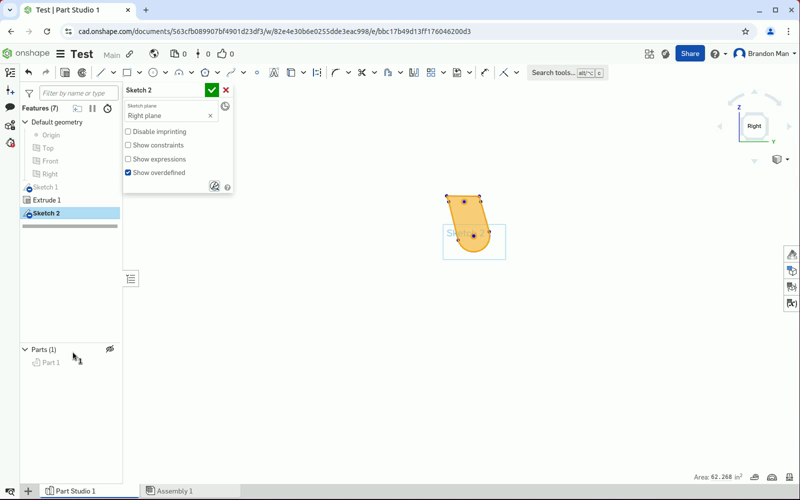
key(shift+y)
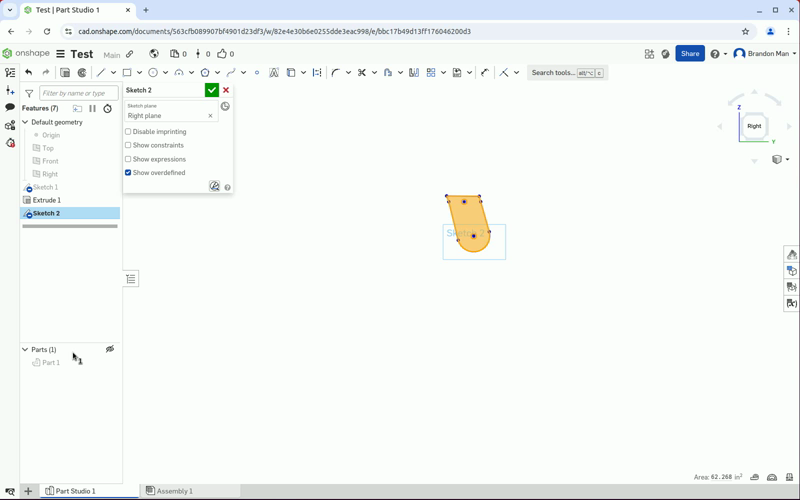
key(shift+e)
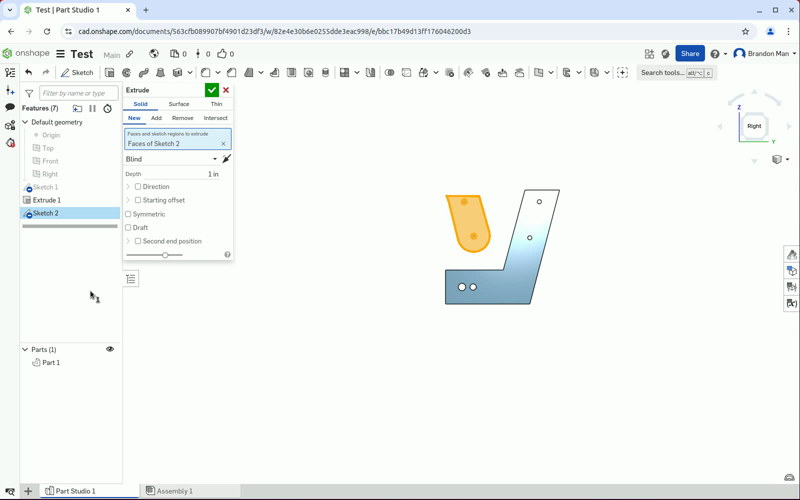
mouse_move(143, 106)
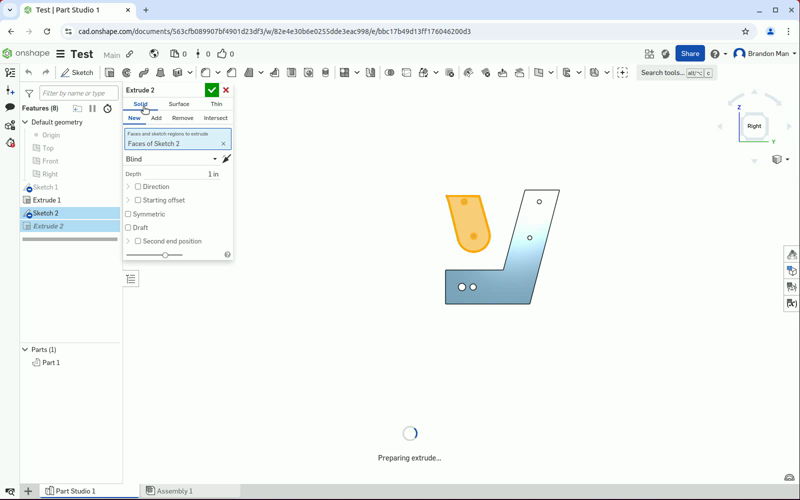
click(143, 106)
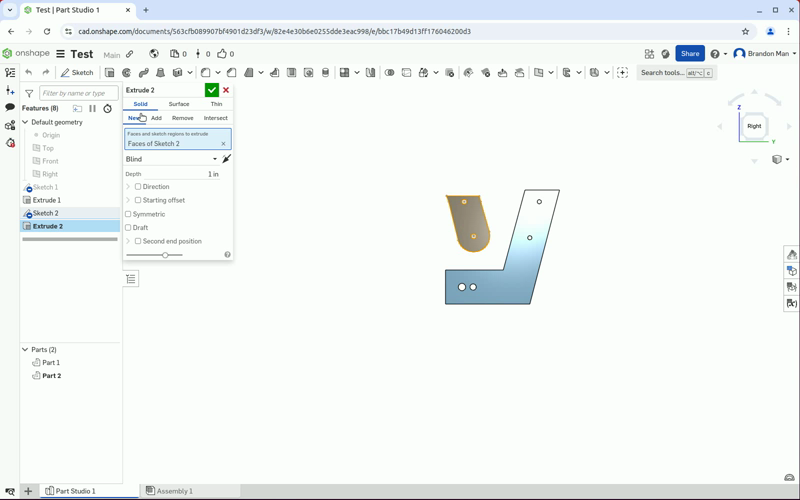
mouse_move(137, 120)
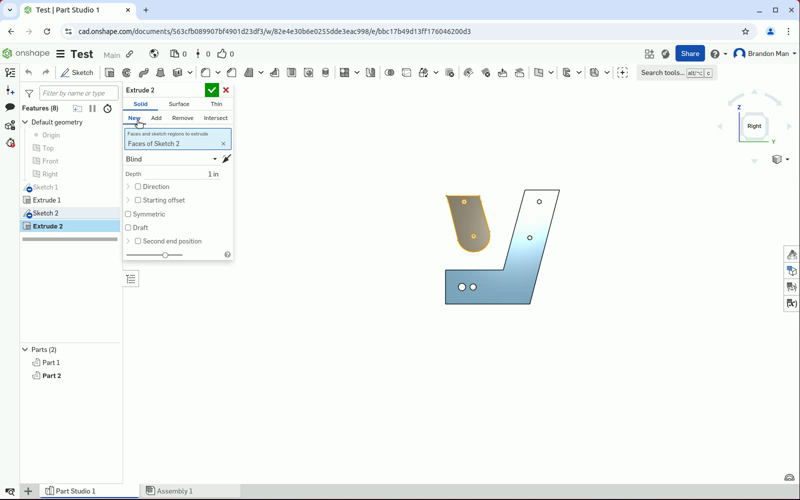
click(137, 120)
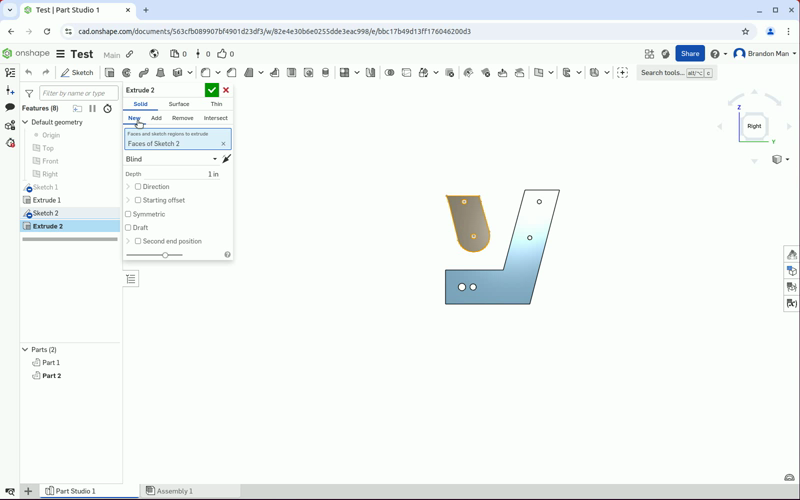
key(tab, 4)
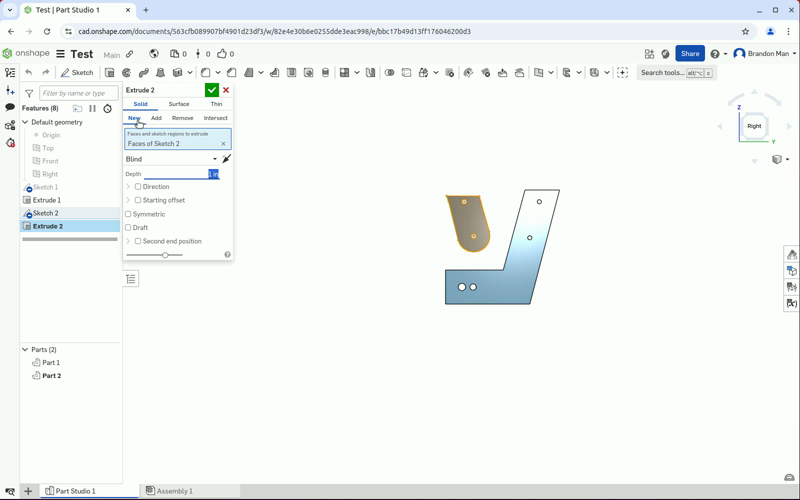
text(0.241)
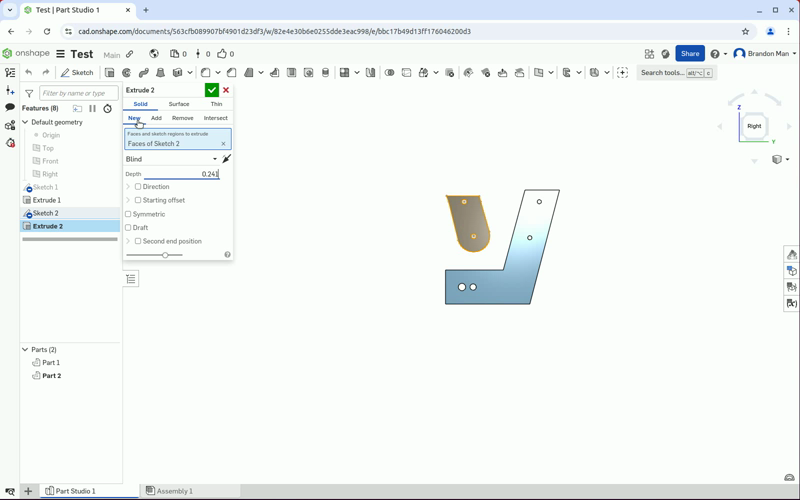
key(enter)
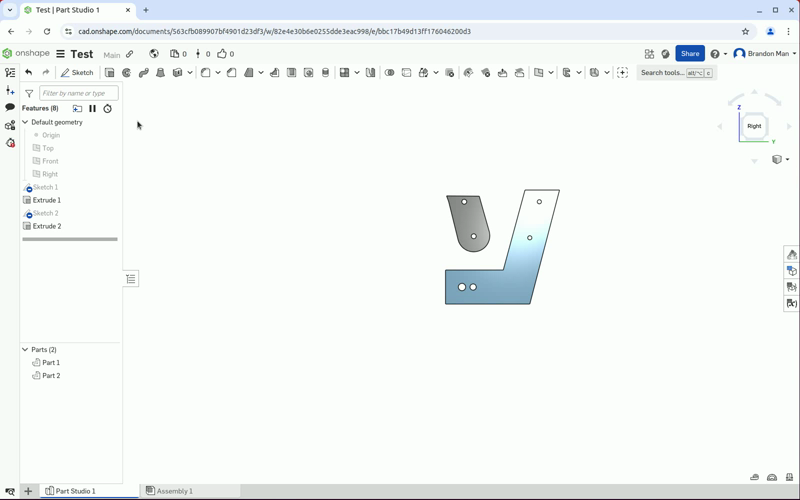
key(shift+h)
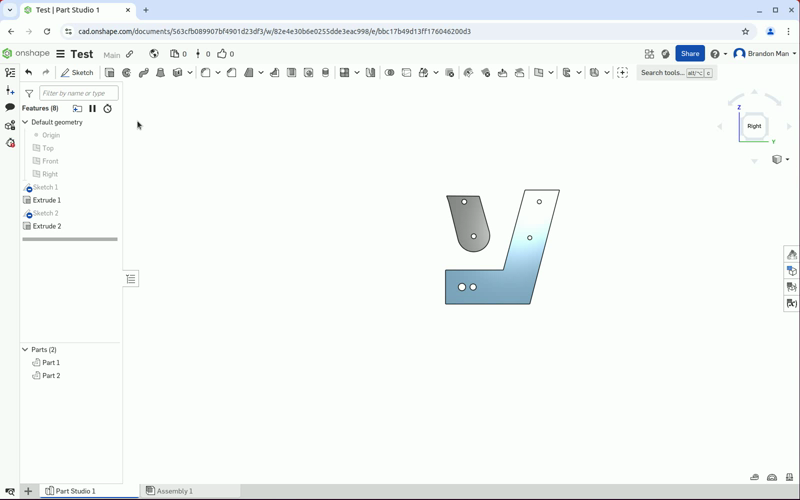
key(shift+h)
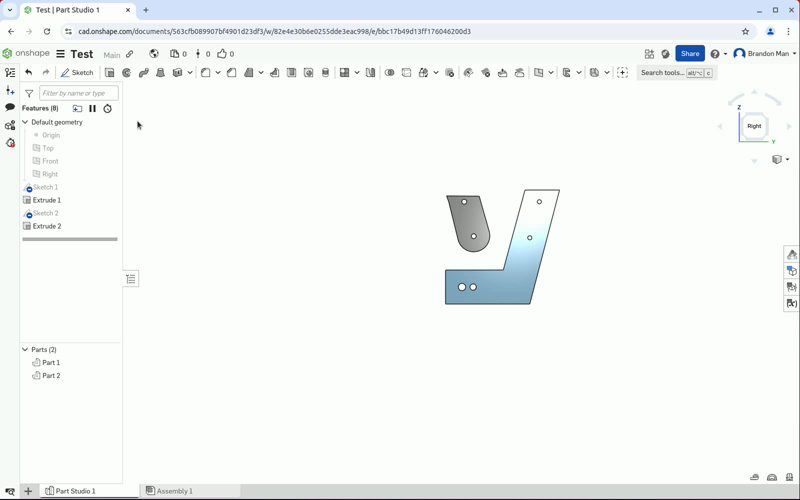
mouse_move(73, 189)
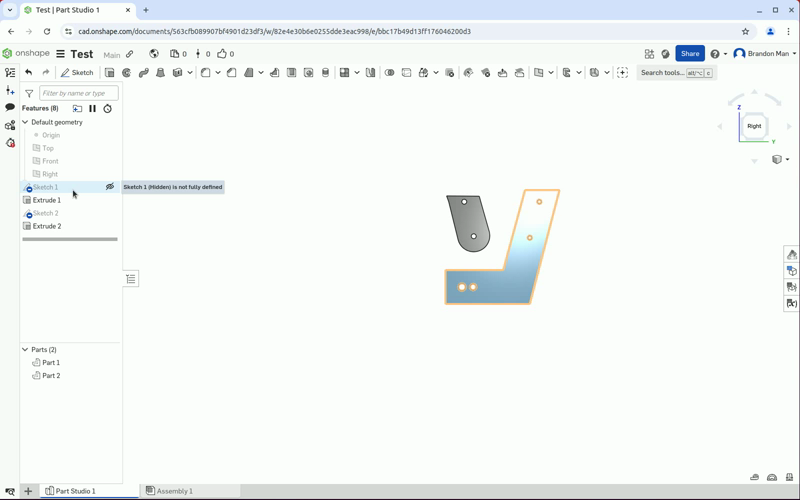
click(73, 189)
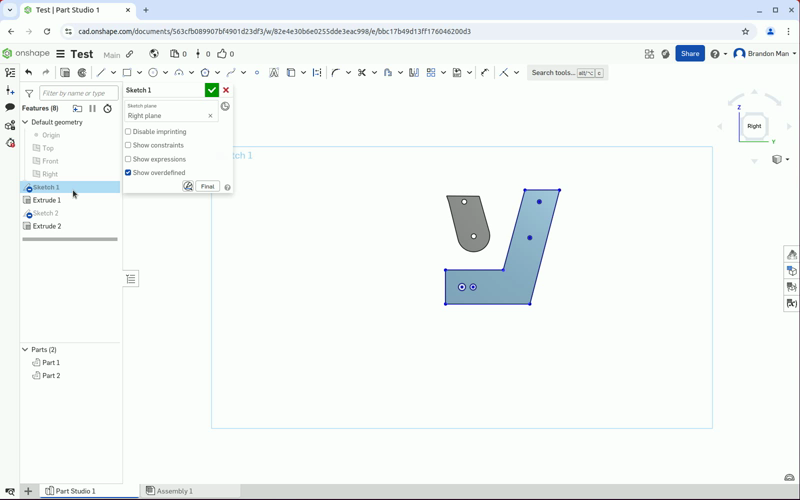
mouse_move(229, 92)
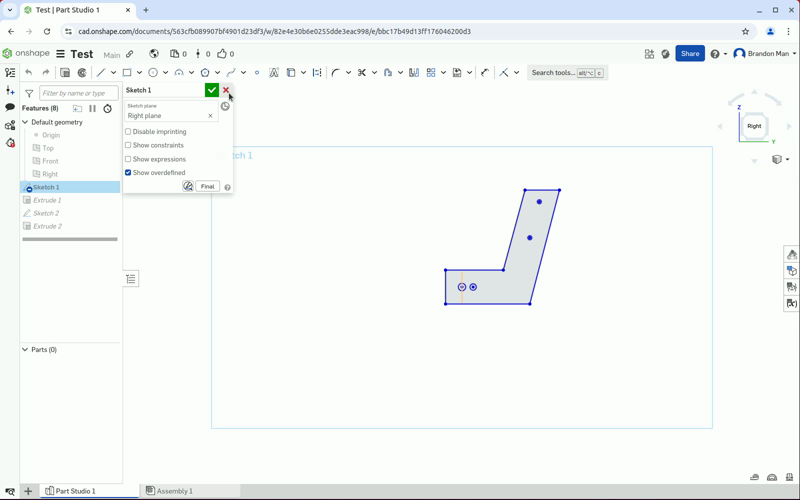
click(229, 92)
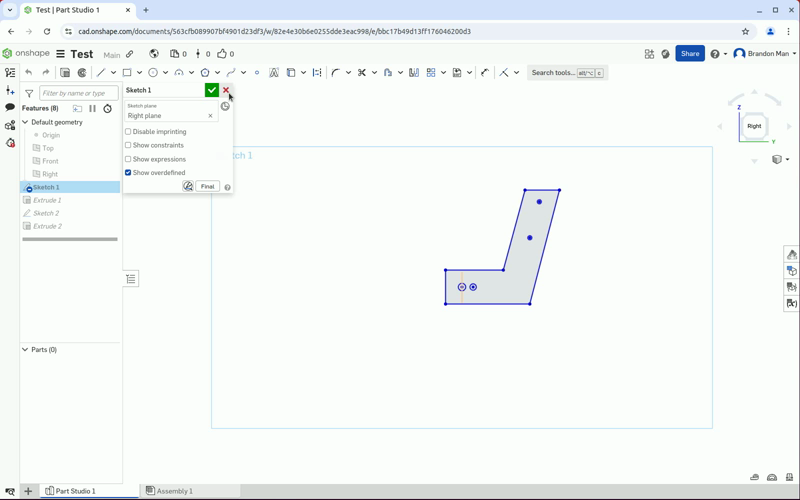
key(shift+s)
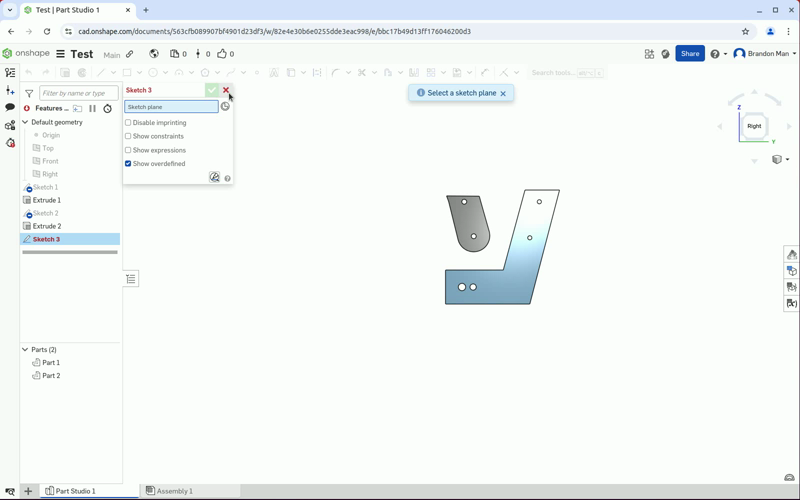
mouse_move(73, 176)
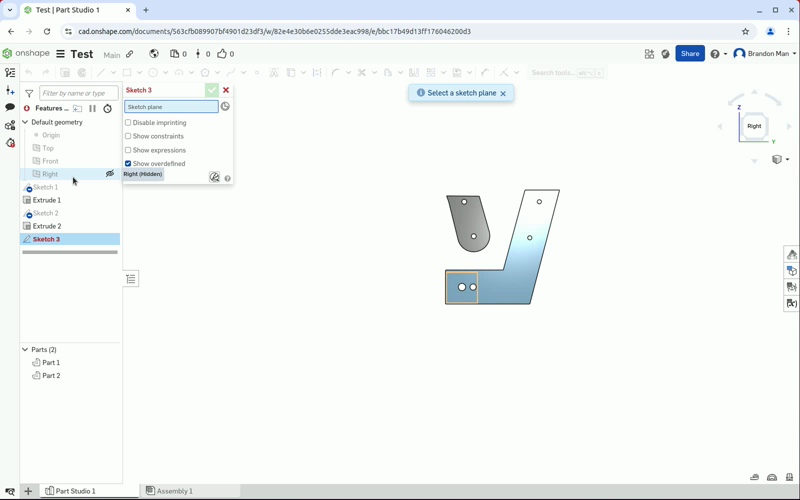
click(73, 176)
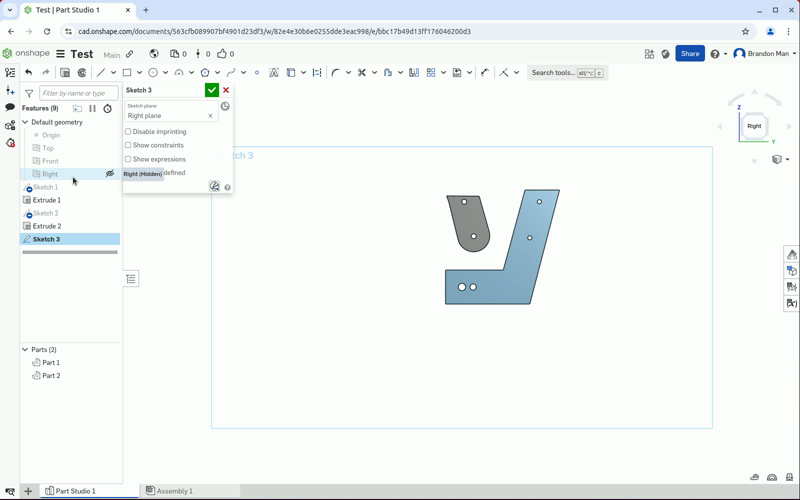
mouse_move(73, 352)
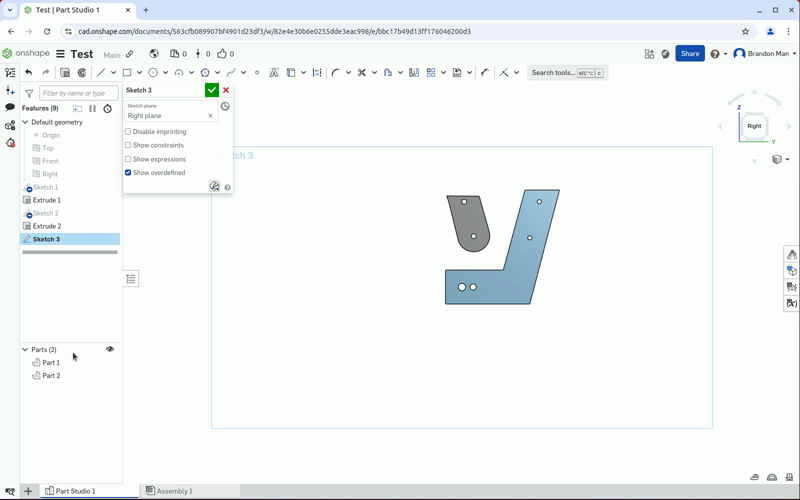
key(y)
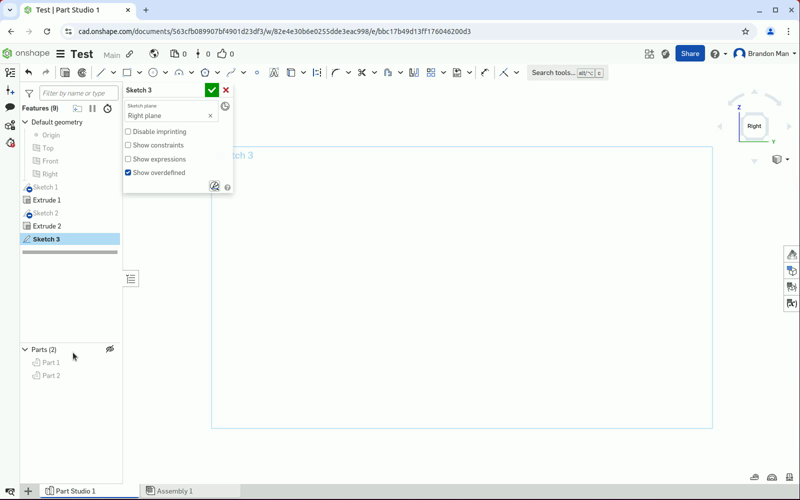
key(l)
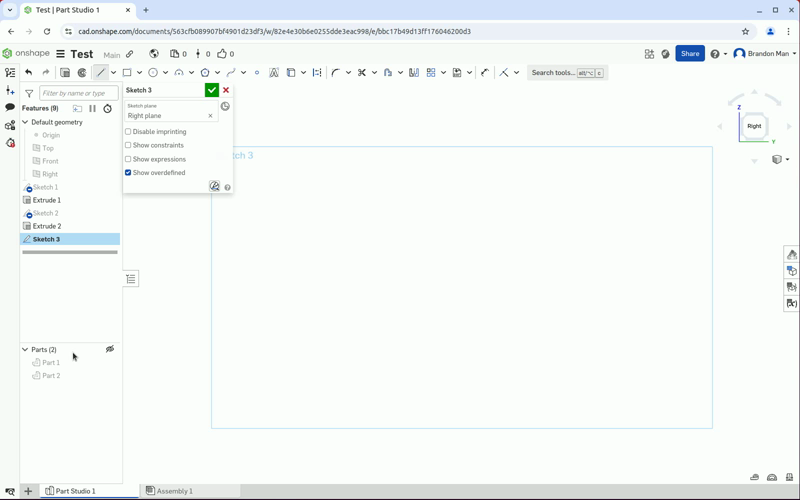
key_down(shift)
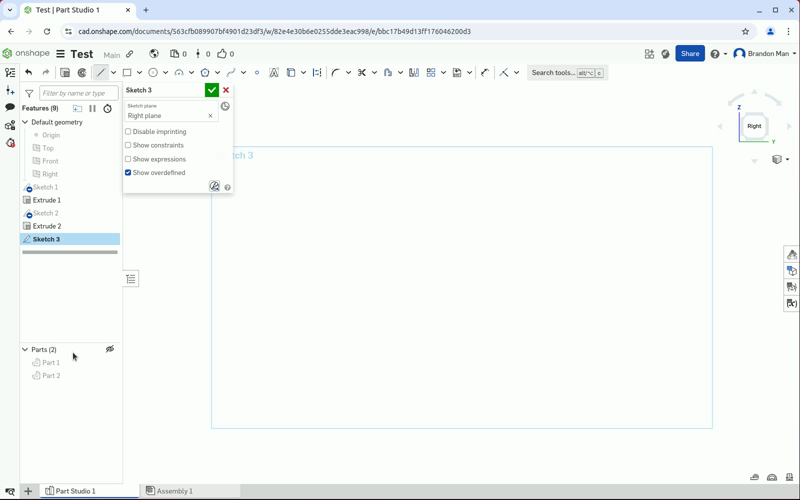
mouse_move(446, 196)
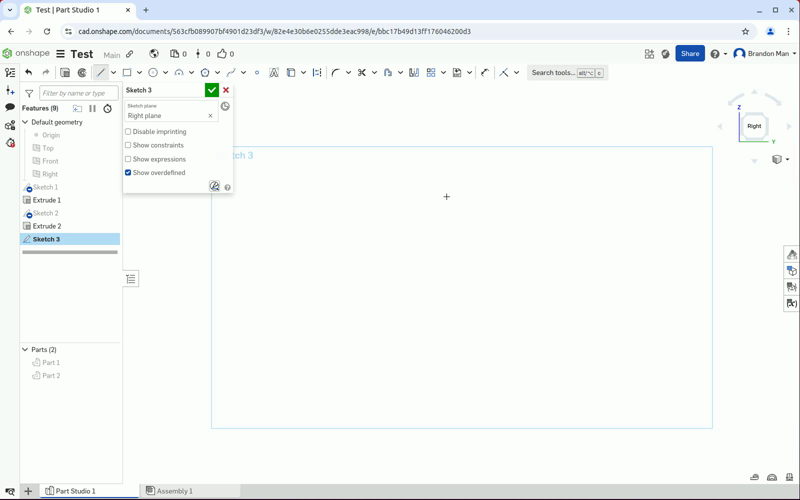
click(446, 196)
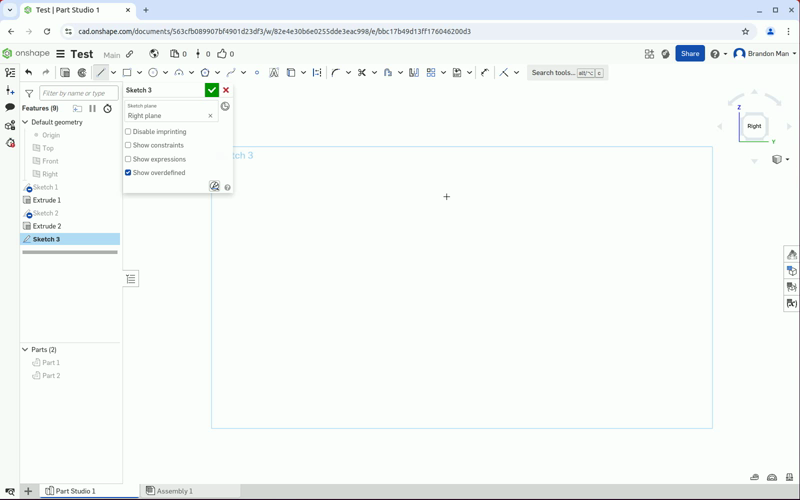
key_up(shift)
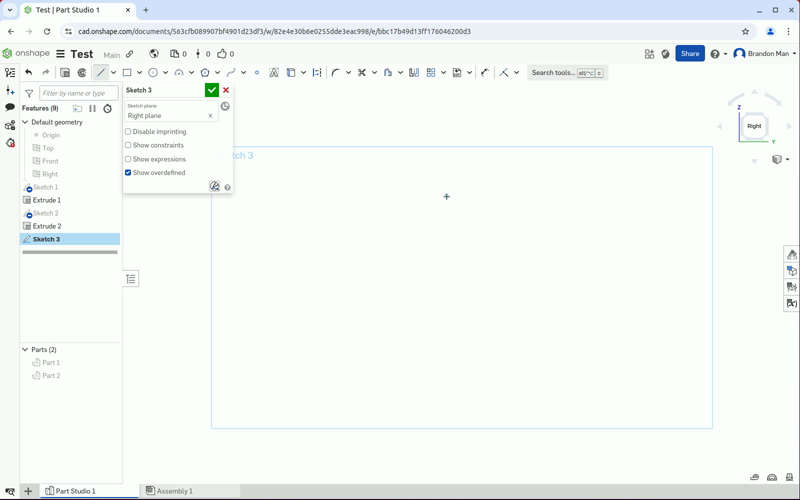
key_down(shift)
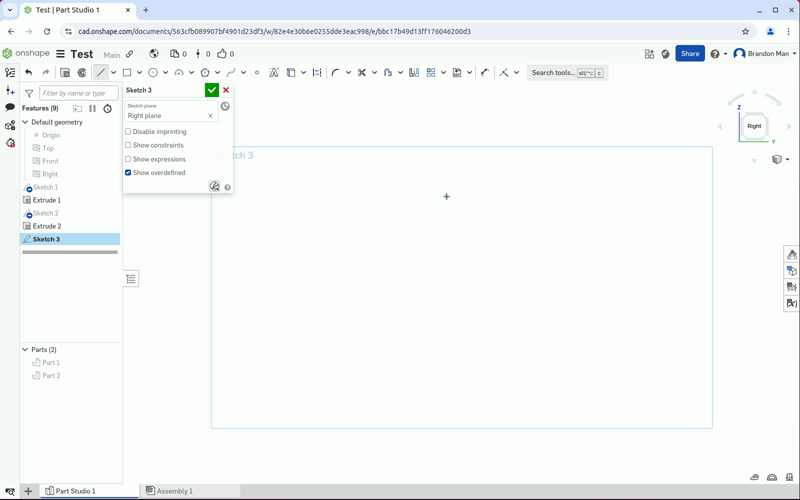
mouse_move(476, 196)
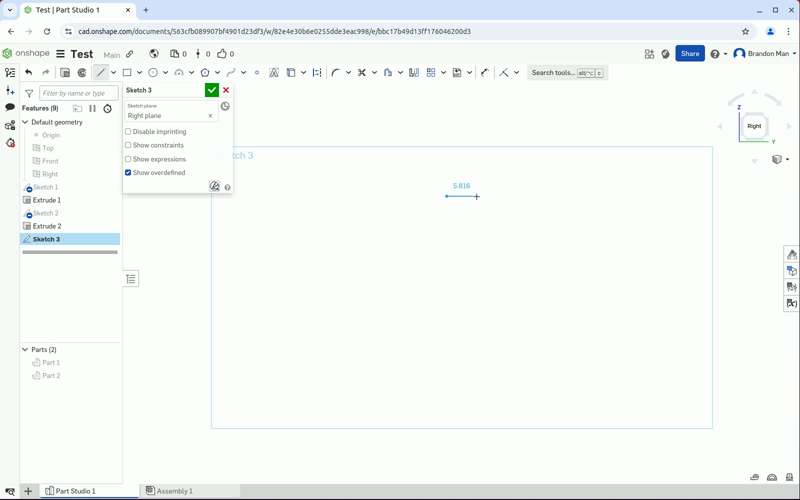
mouse_move(448, 201)
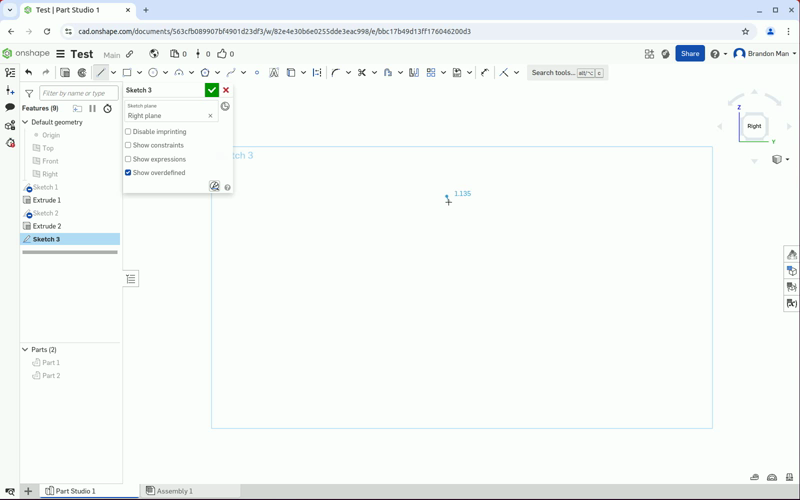
scroll(6)
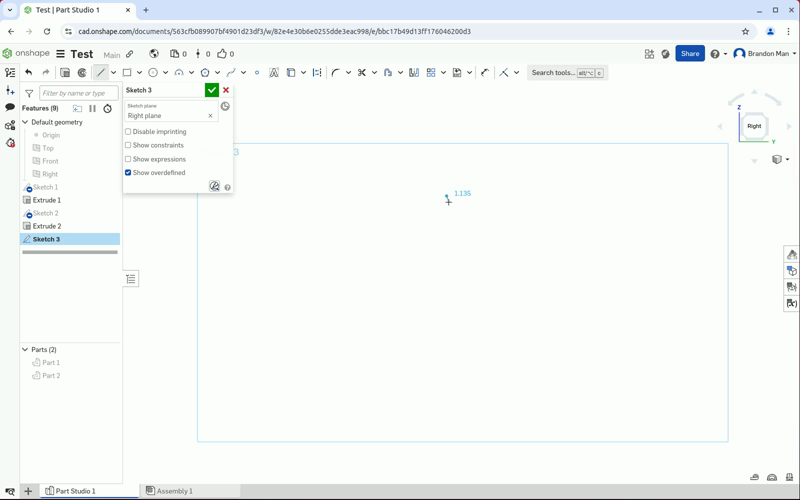
scroll(6)
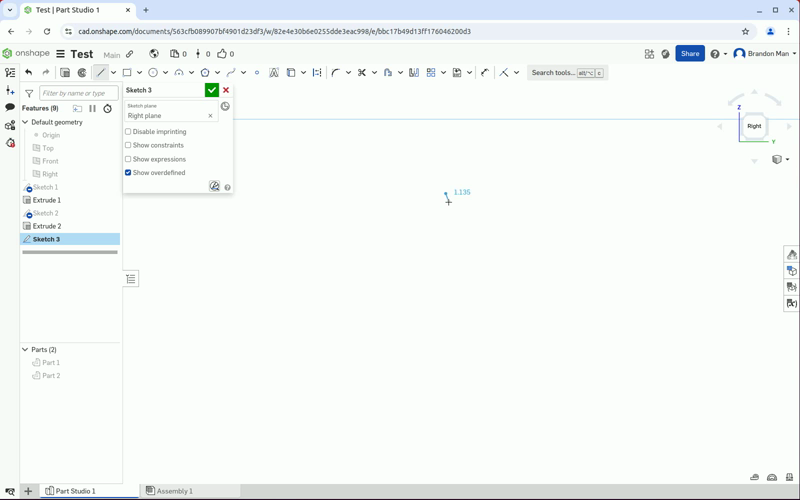
scroll(6)
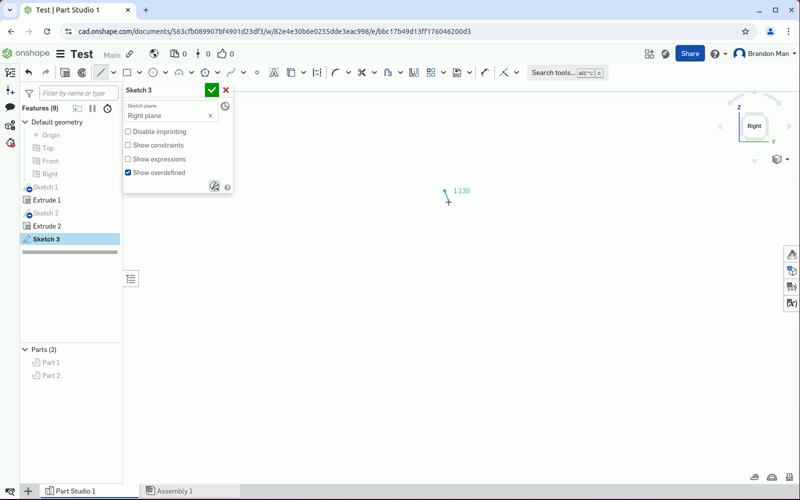
scroll(6)
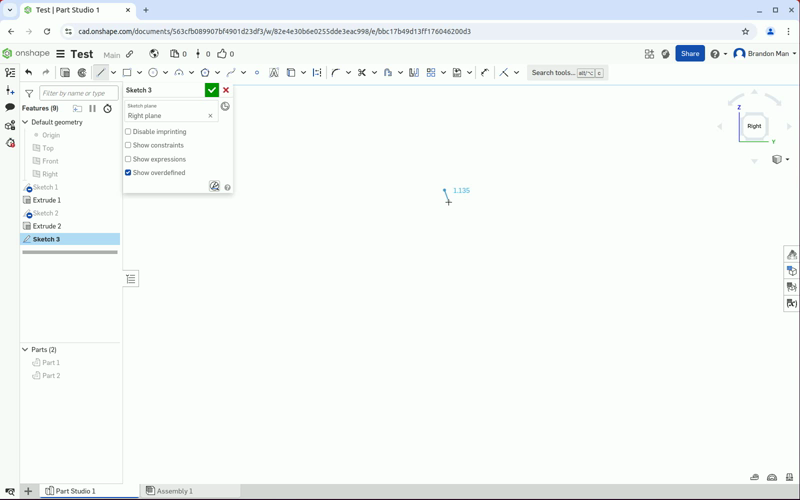
scroll(6)
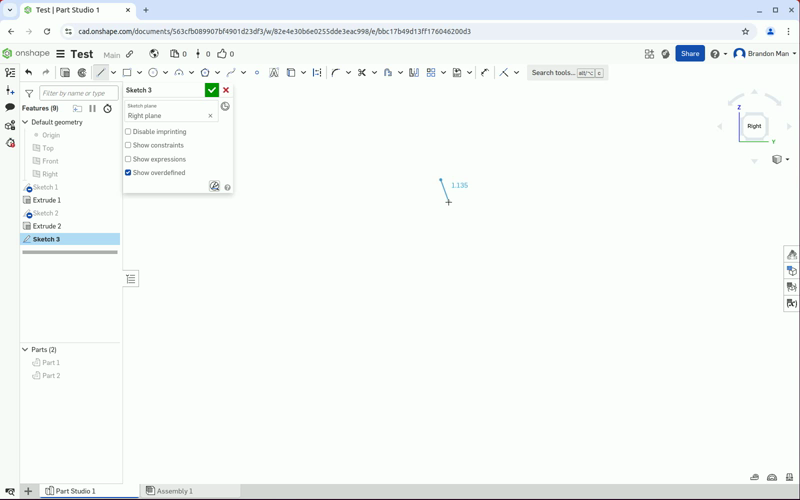
scroll(6)
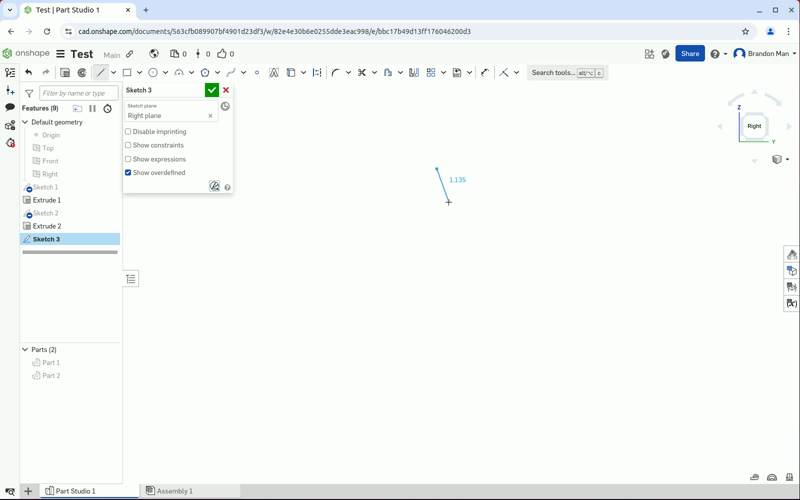
scroll(6)
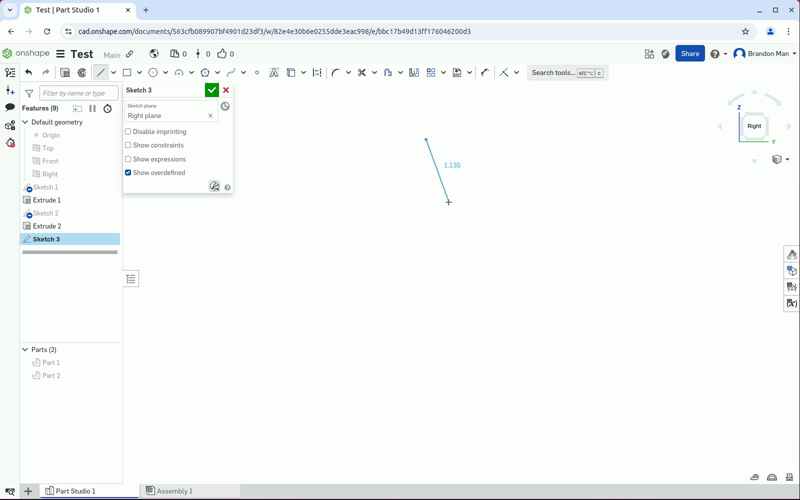
click(448, 201)
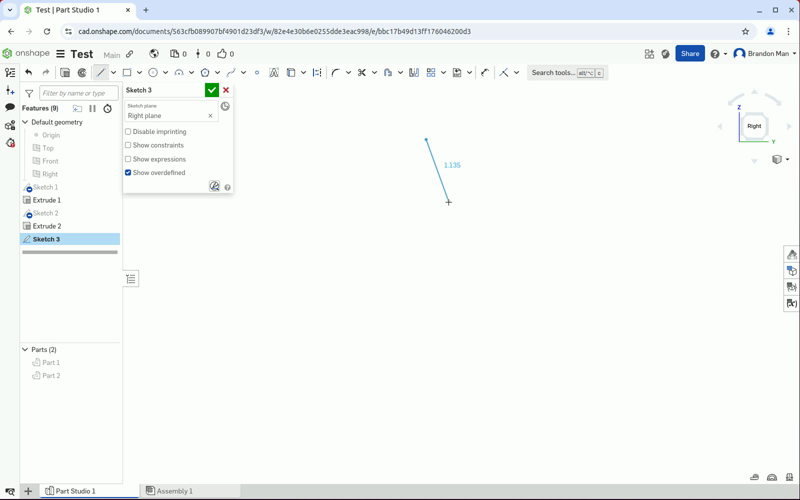
scroll(-6)
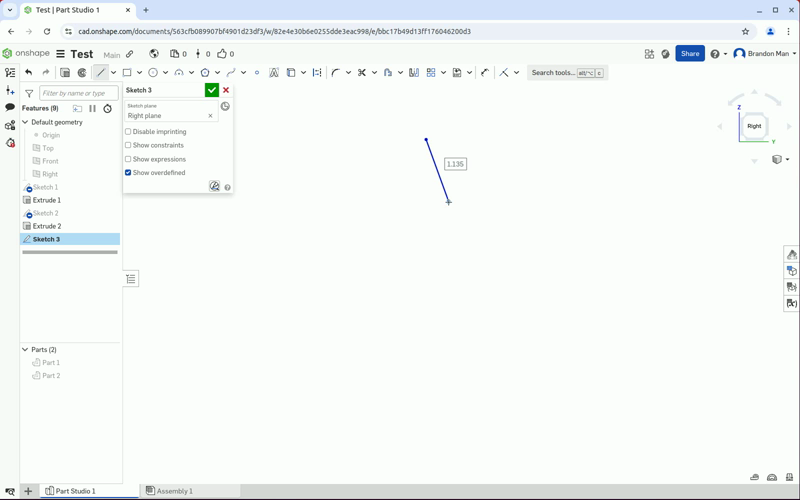
scroll(-6)
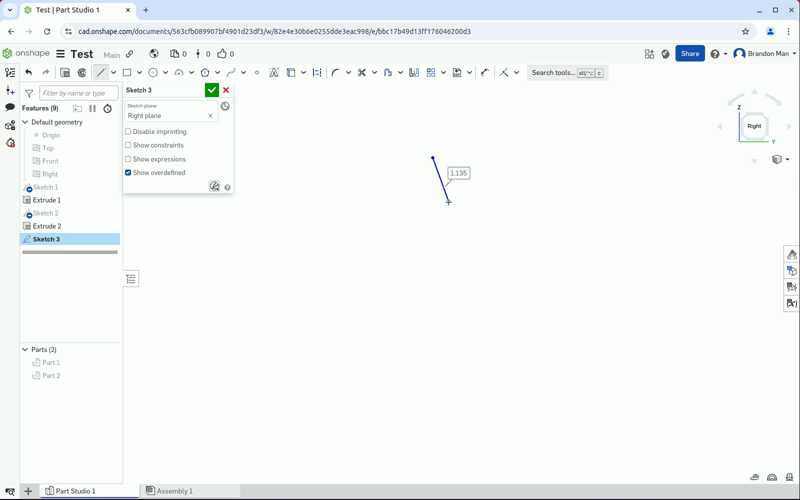
scroll(-6)
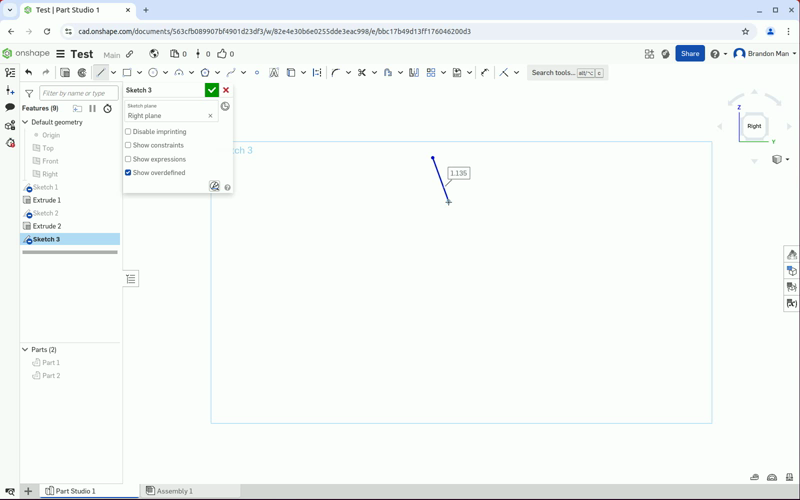
scroll(-6)
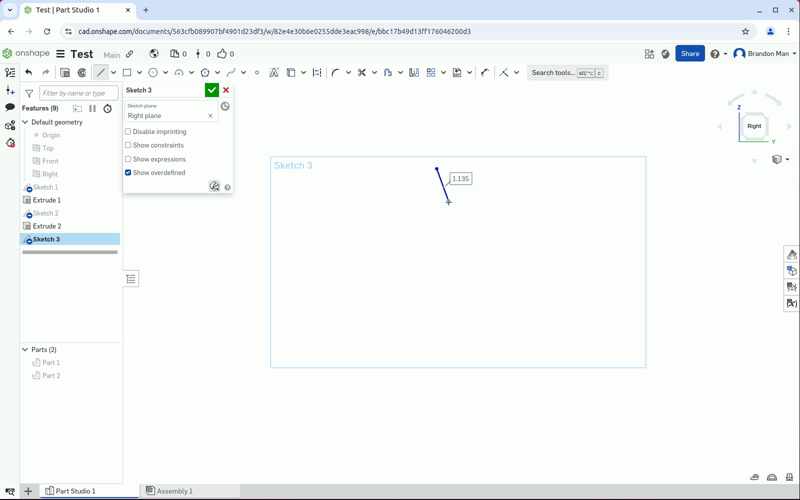
scroll(-6)
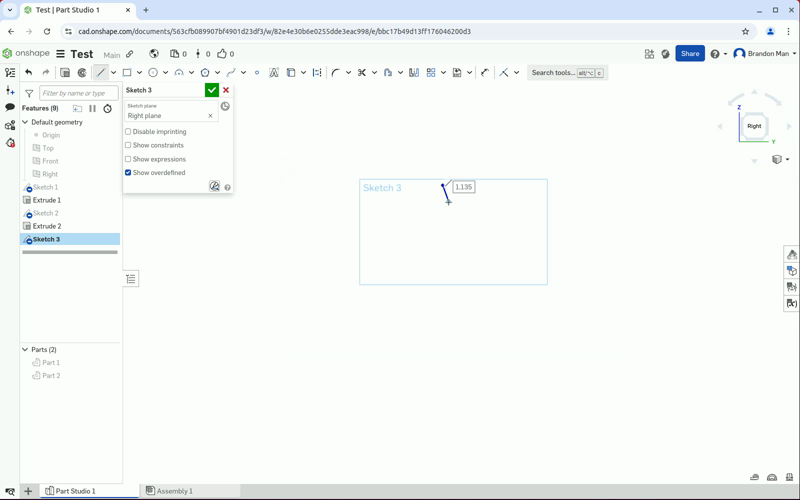
scroll(-6)
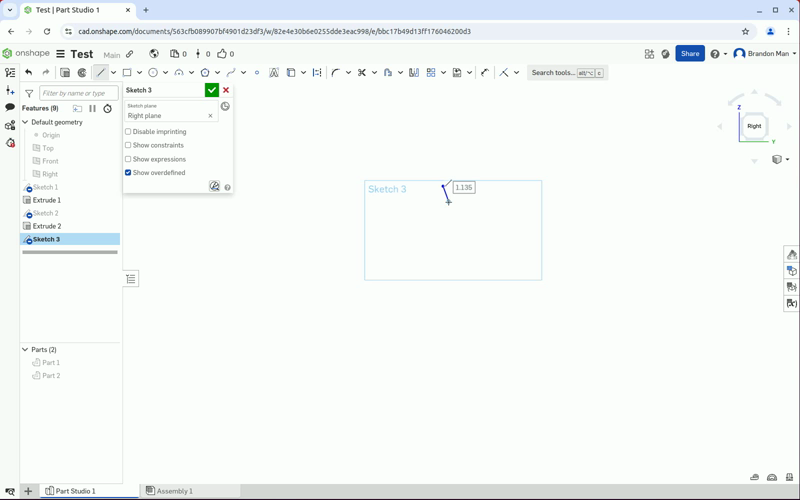
scroll(-6)
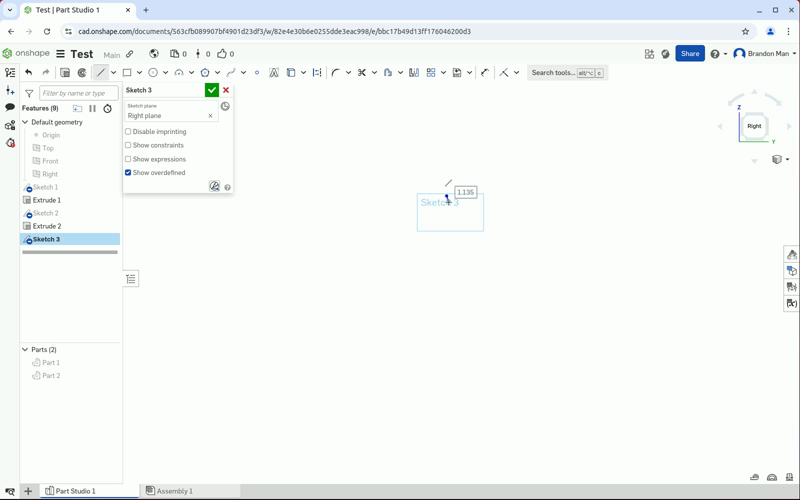
key_up(shift)
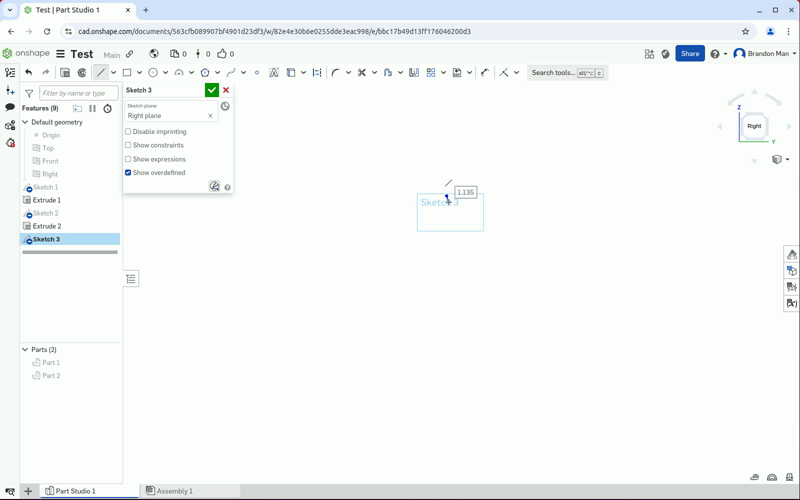
key_down(shift)
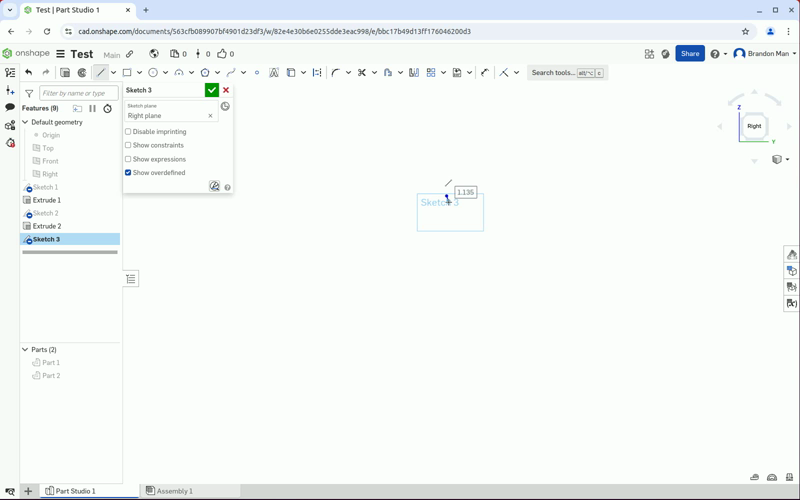
mouse_move(478, 201)
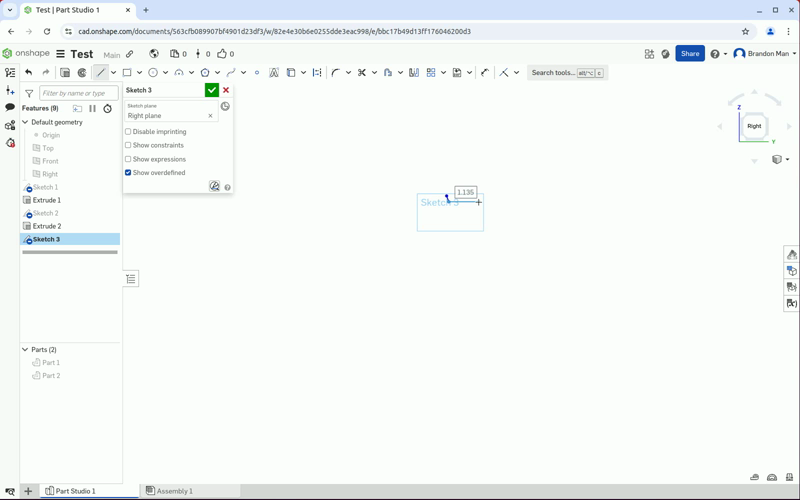
mouse_move(458, 240)
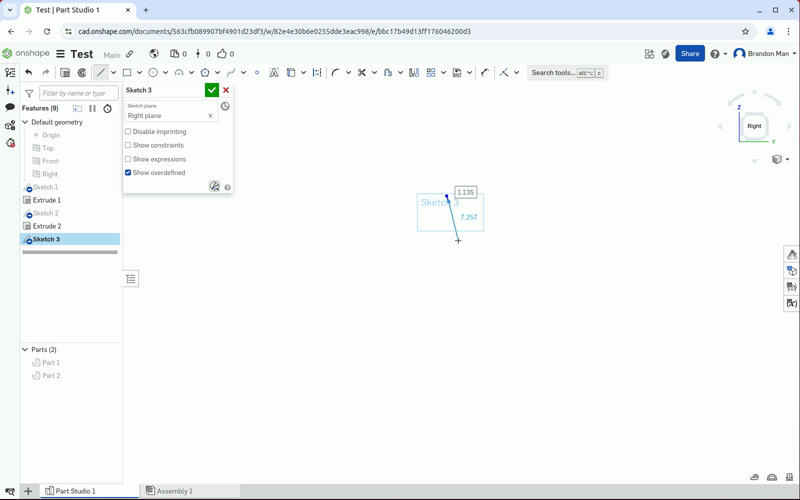
click(458, 240)
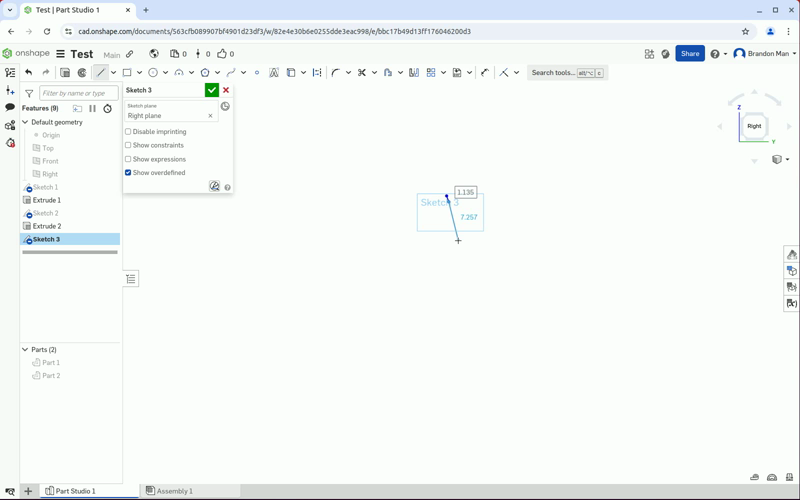
key_up(shift)
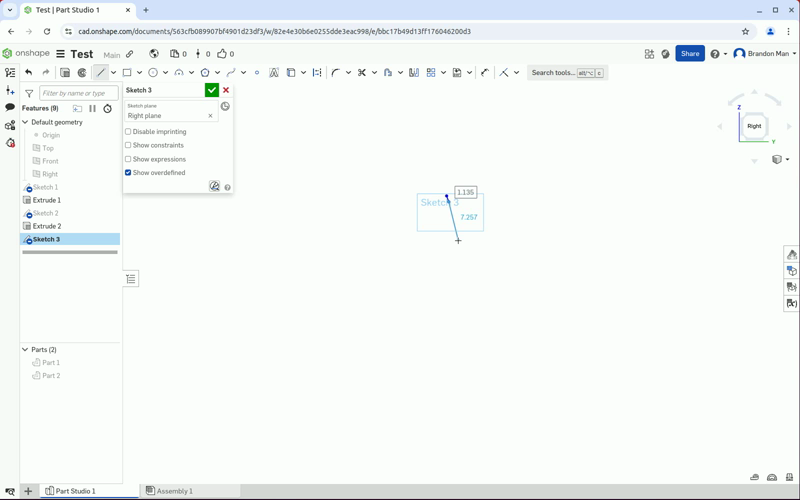
key(esc)
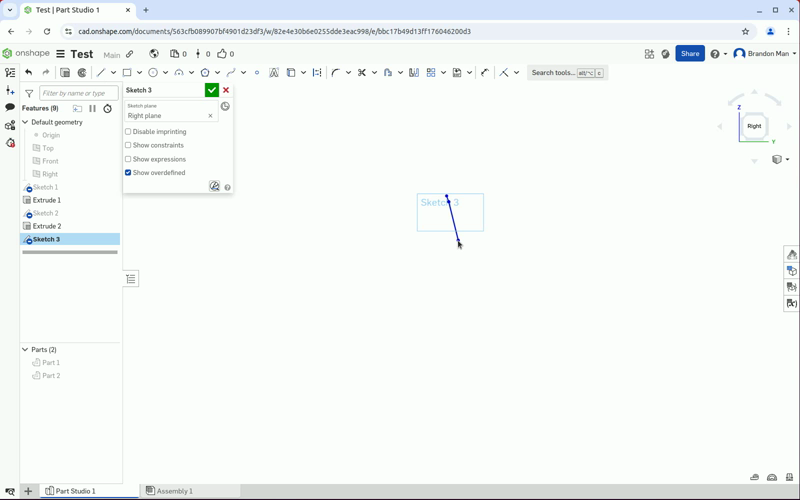
key(a)
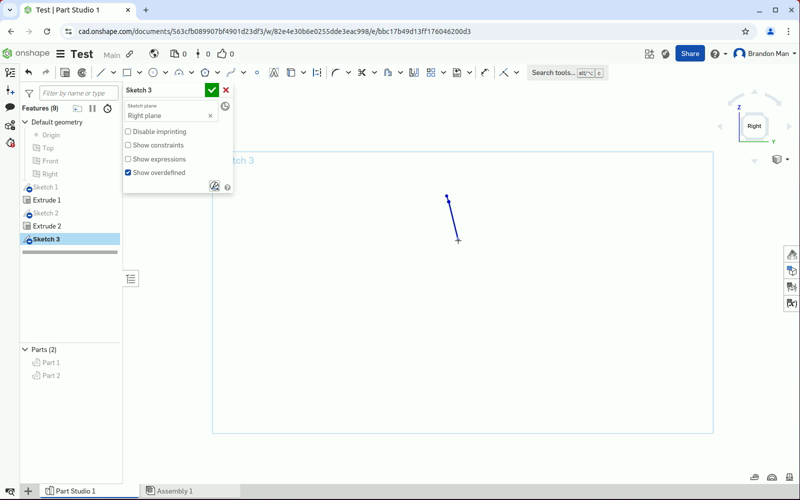
mouse_move(458, 240)
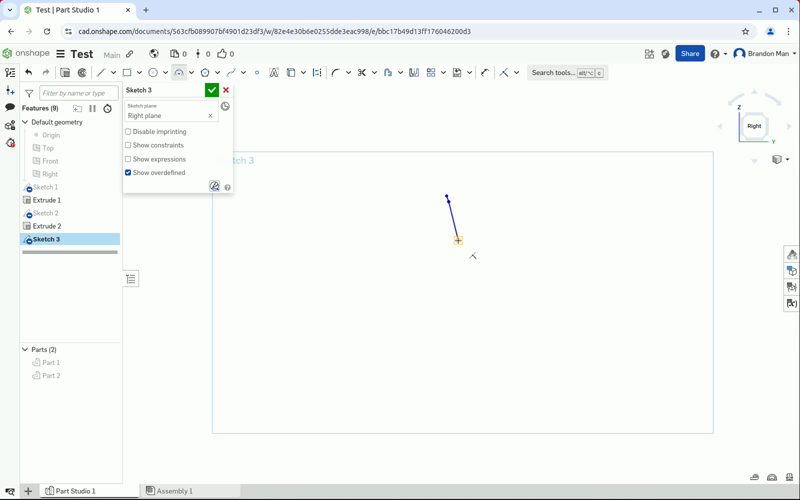
click(458, 240)
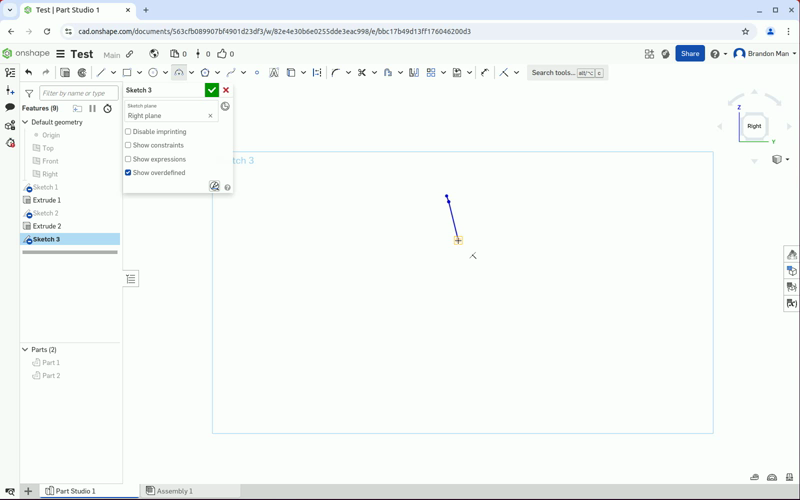
key_down(shift)
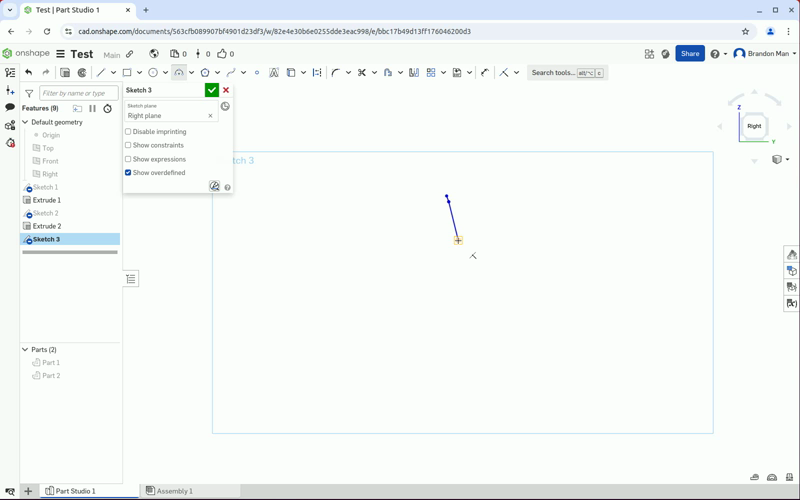
mouse_move(489, 231)
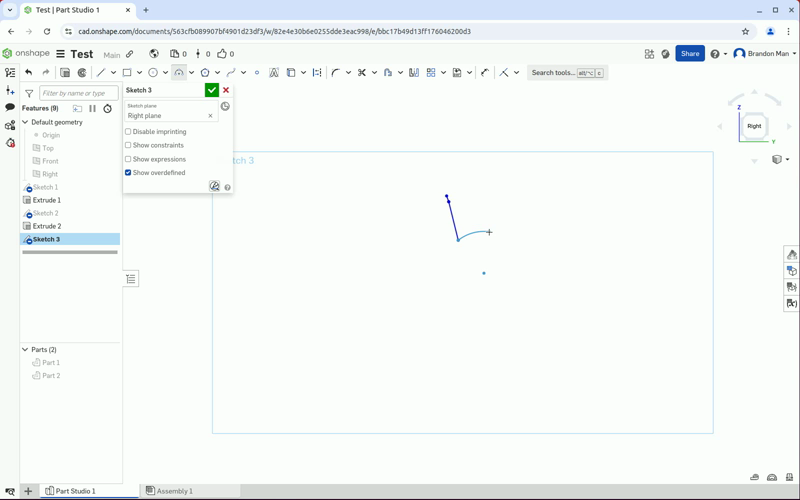
click(489, 231)
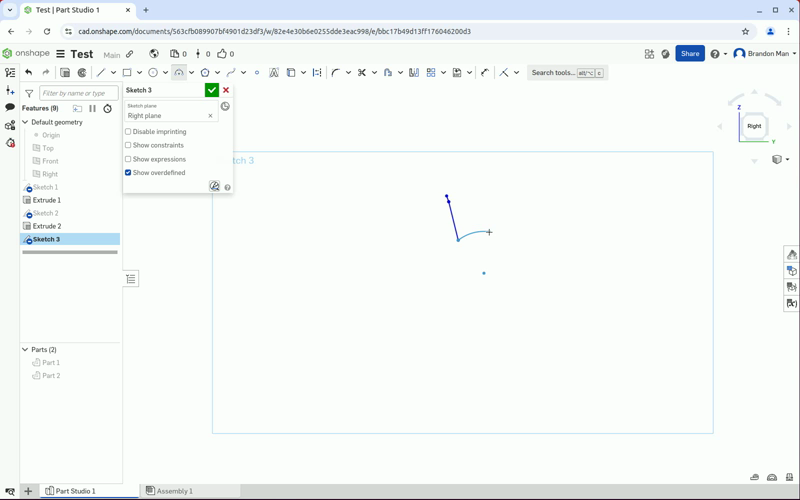
mouse_move(477, 251)
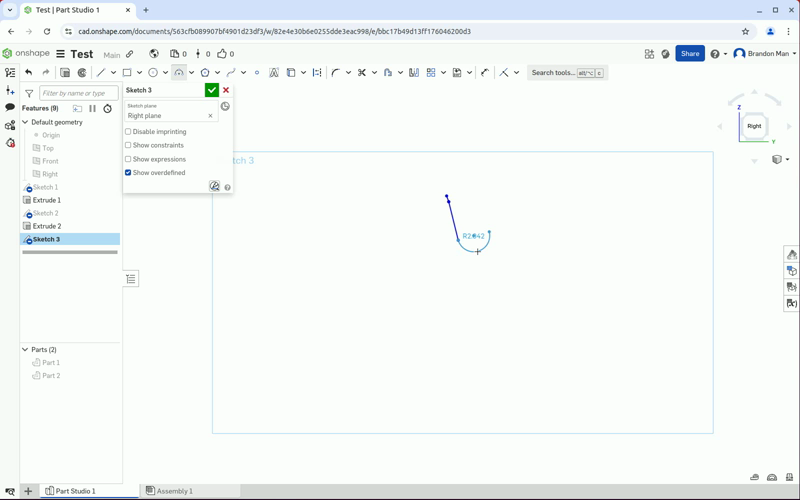
click(477, 251)
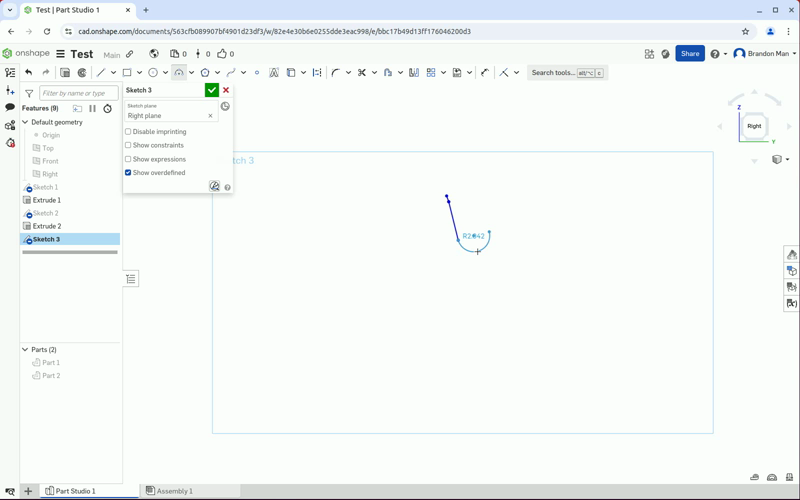
key_up(shift)
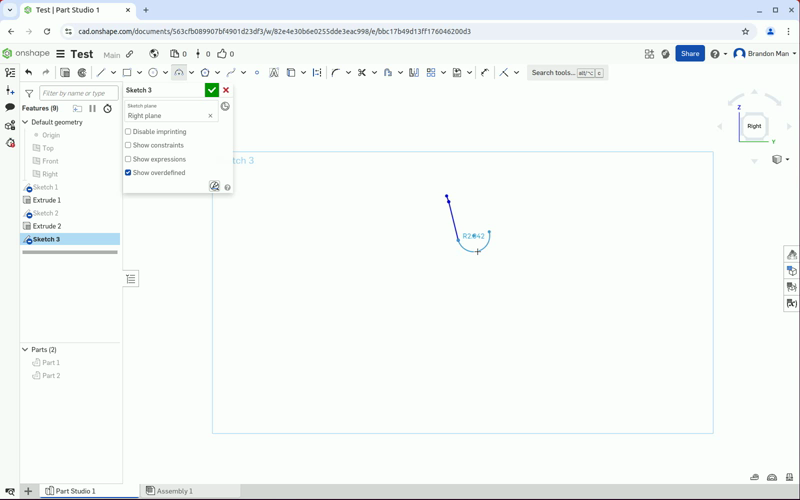
key(esc)
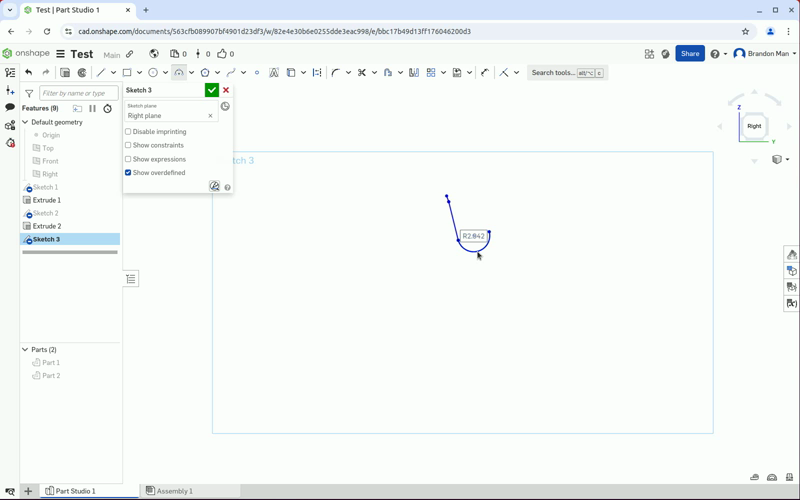
key(l)
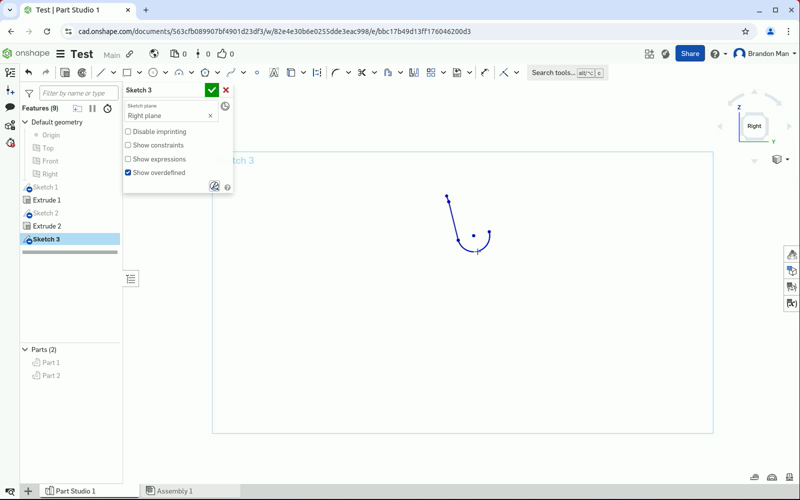
mouse_move(489, 231)
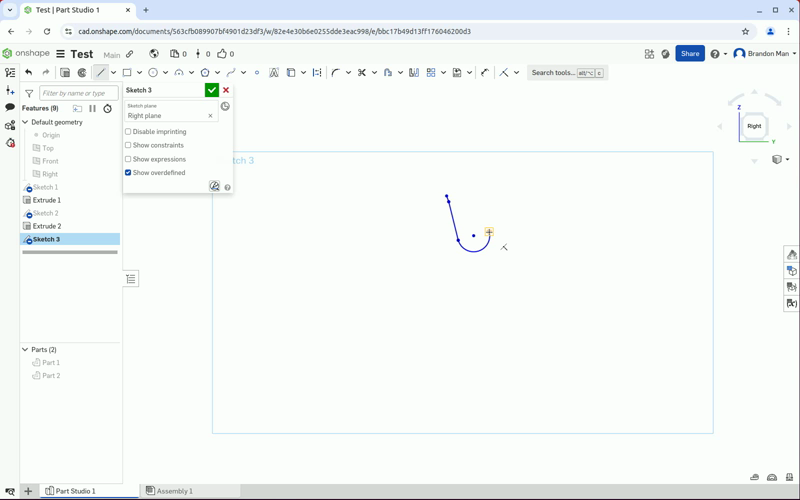
click(489, 231)
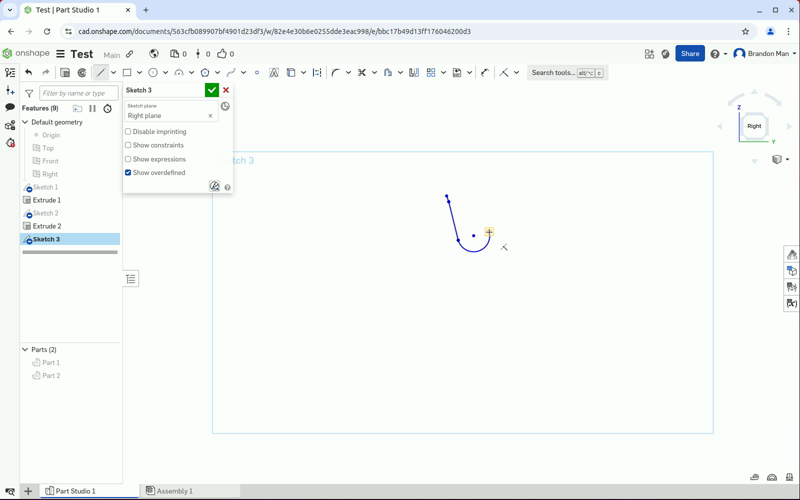
key_down(shift)
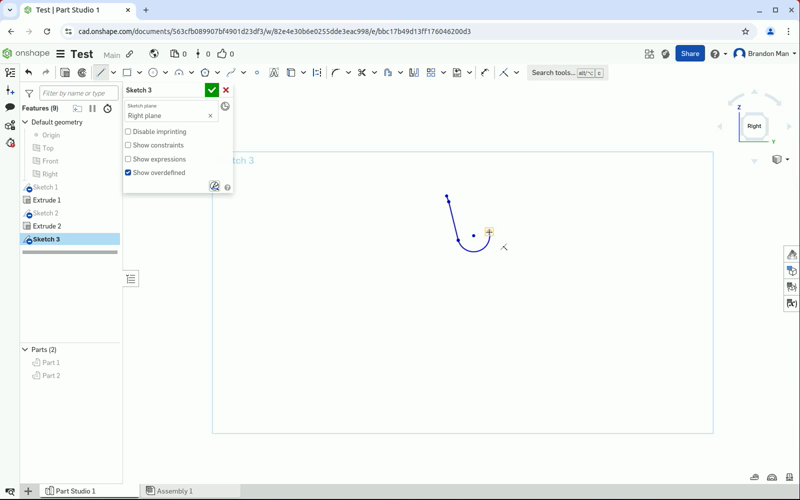
mouse_move(519, 231)
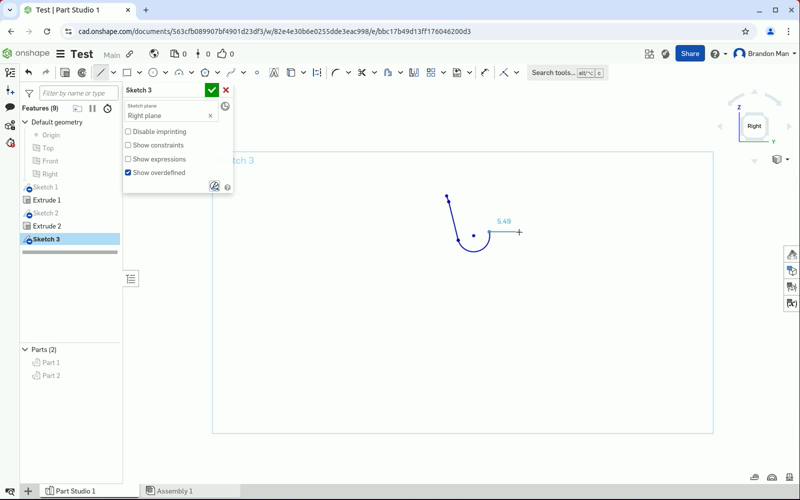
mouse_move(480, 201)
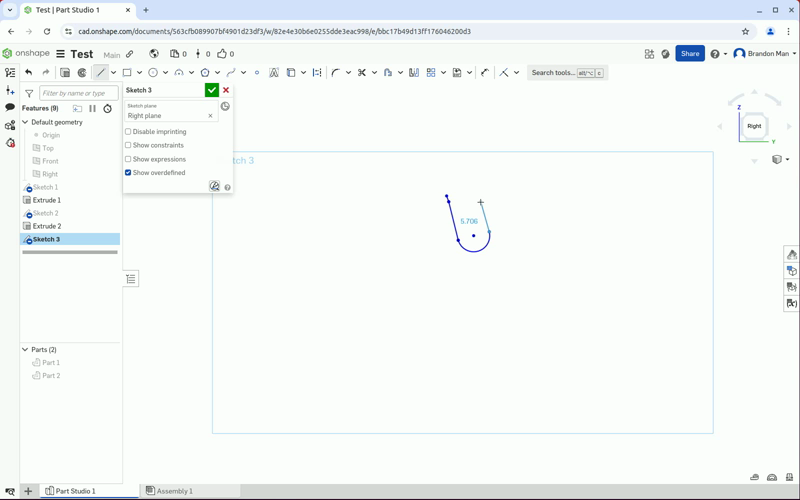
click(480, 201)
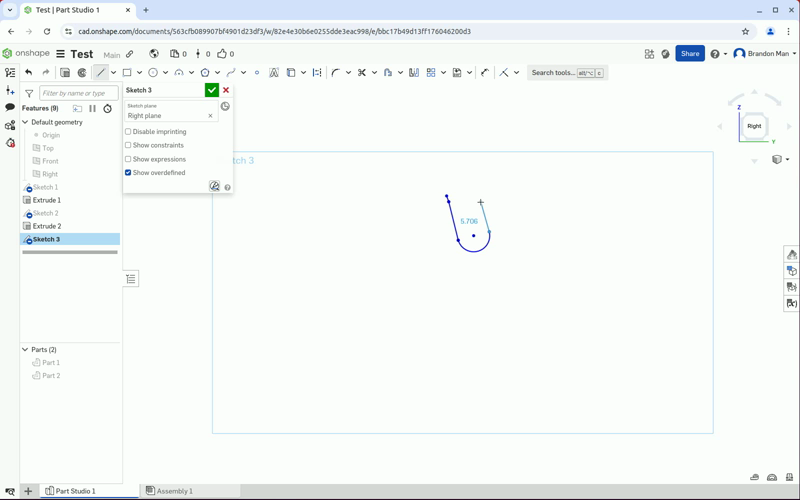
key_up(shift)
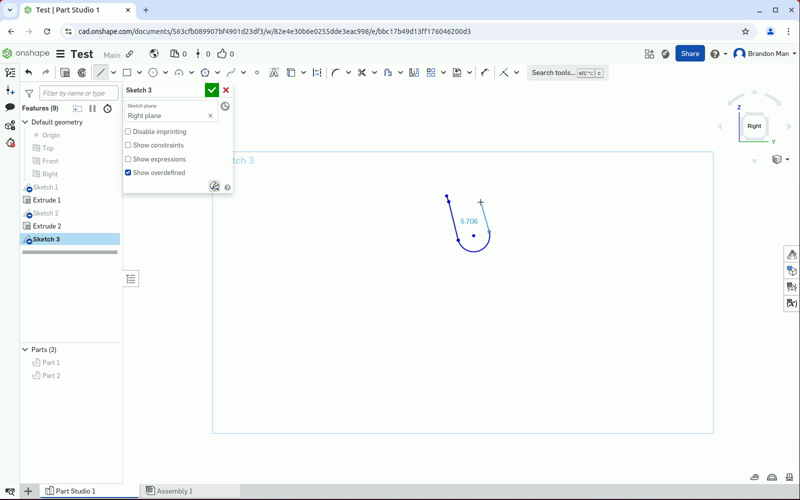
key_down(shift)
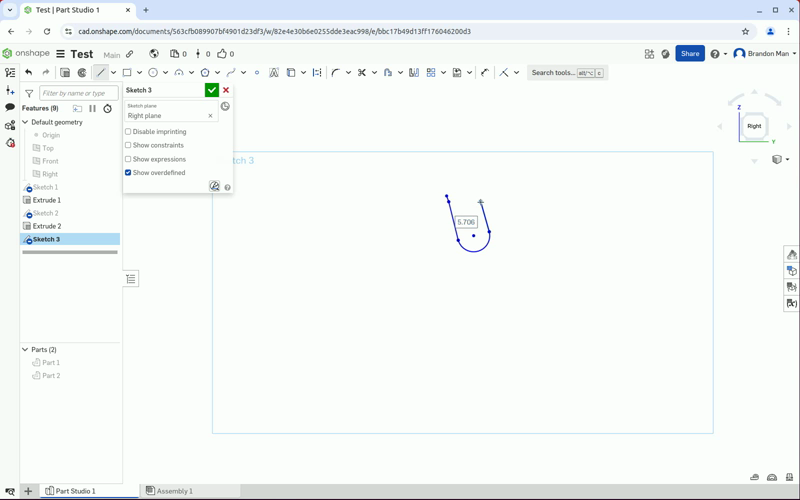
mouse_move(510, 201)
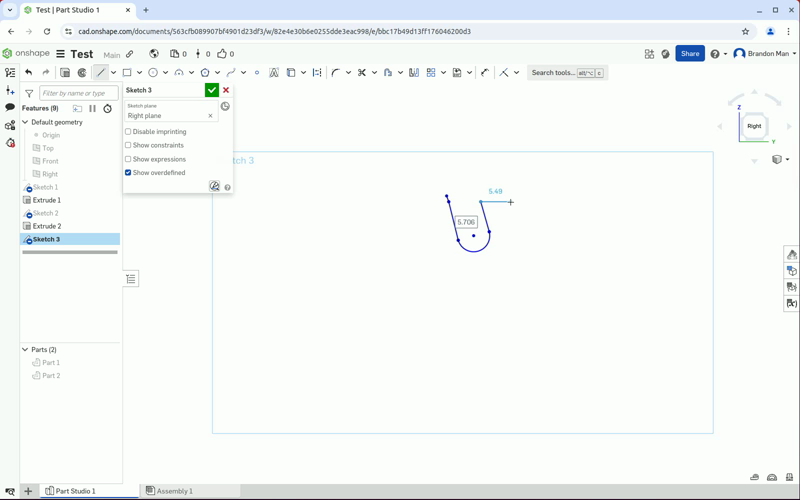
mouse_move(479, 196)
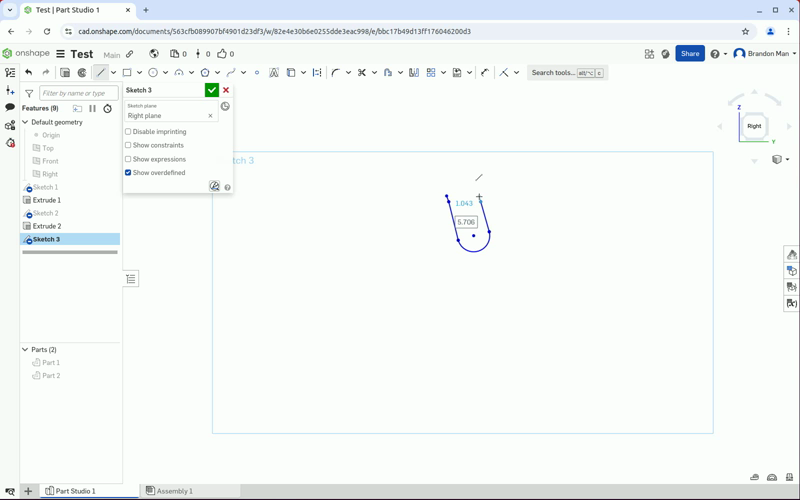
scroll(6)
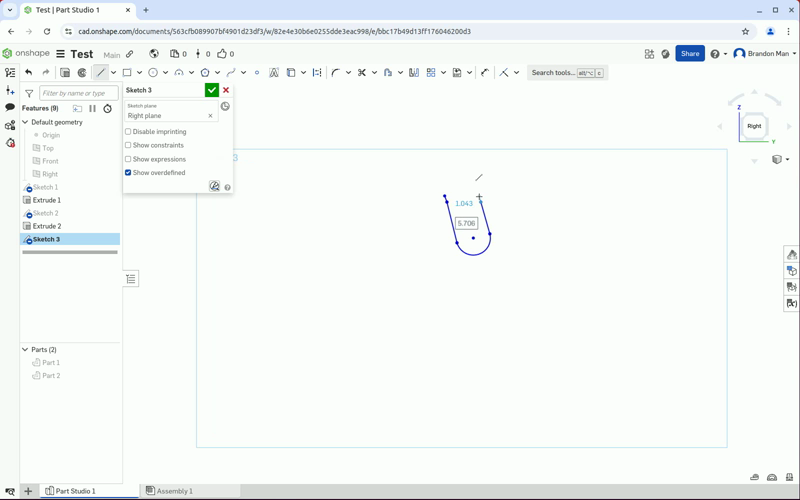
scroll(6)
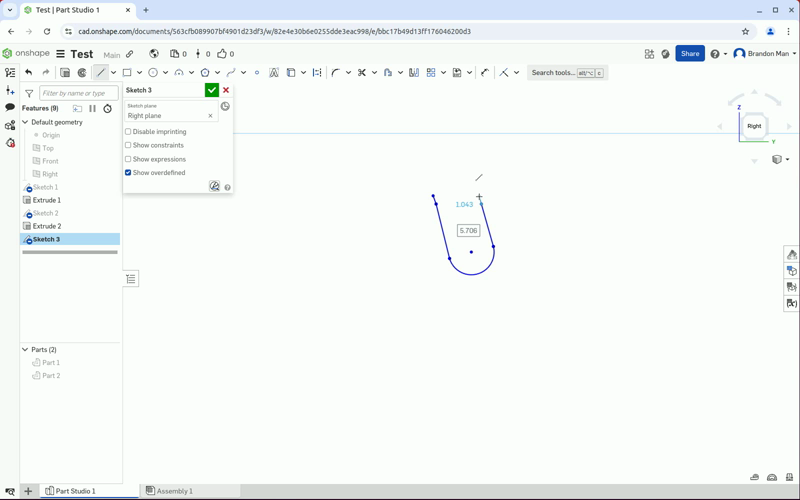
scroll(6)
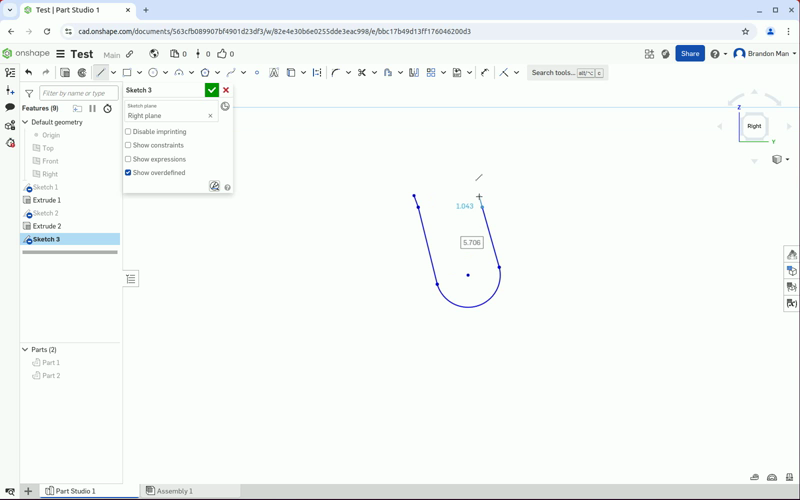
scroll(6)
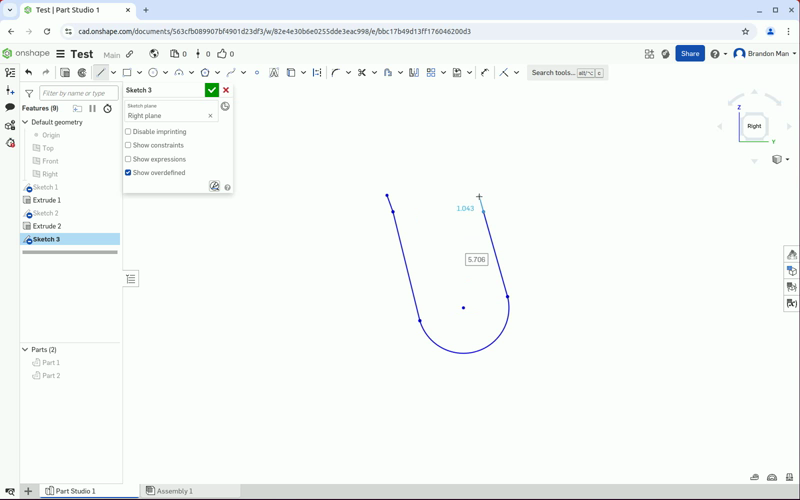
scroll(6)
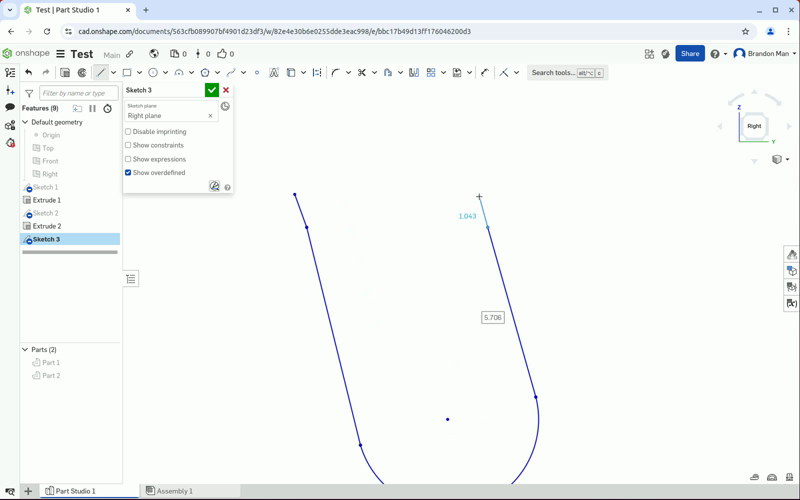
scroll(6)
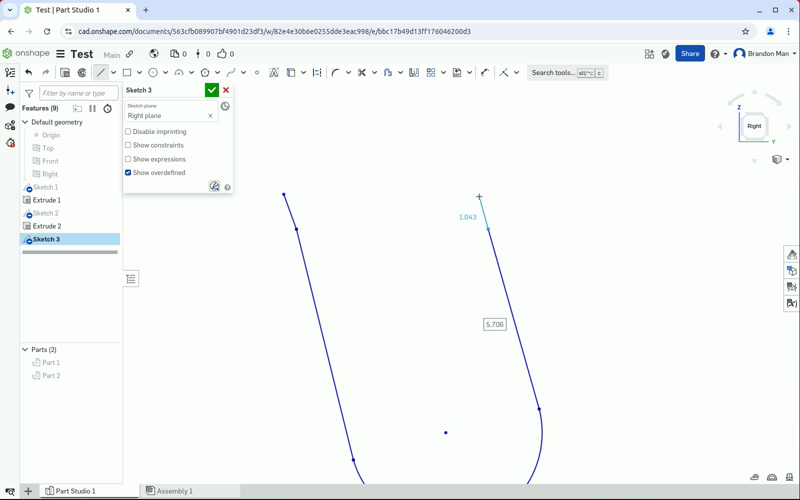
scroll(6)
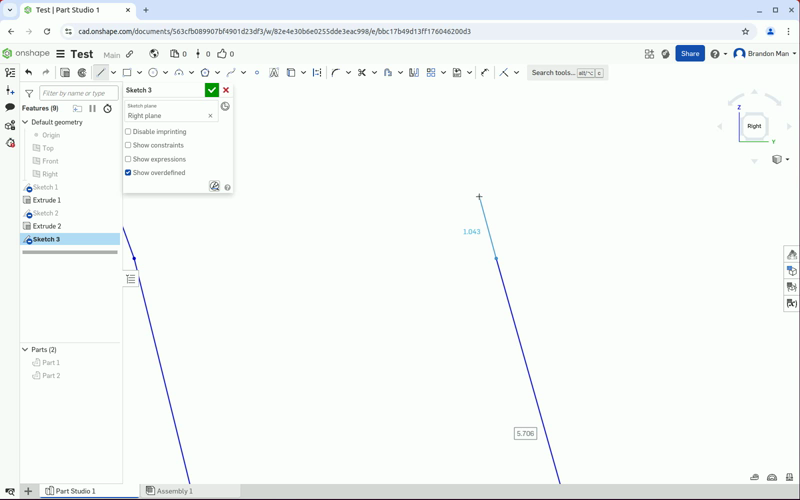
click(479, 196)
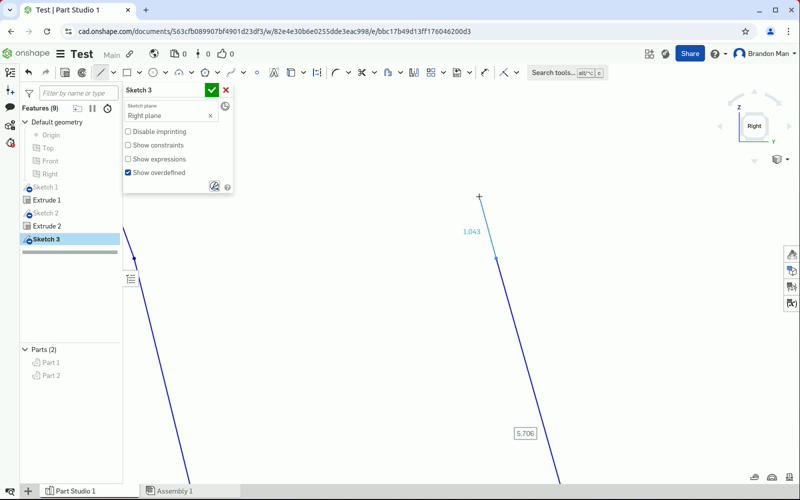
scroll(-6)
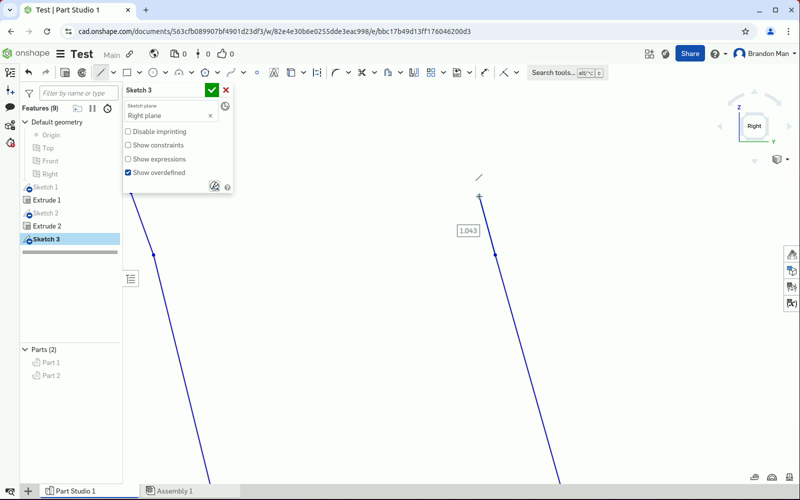
scroll(-6)
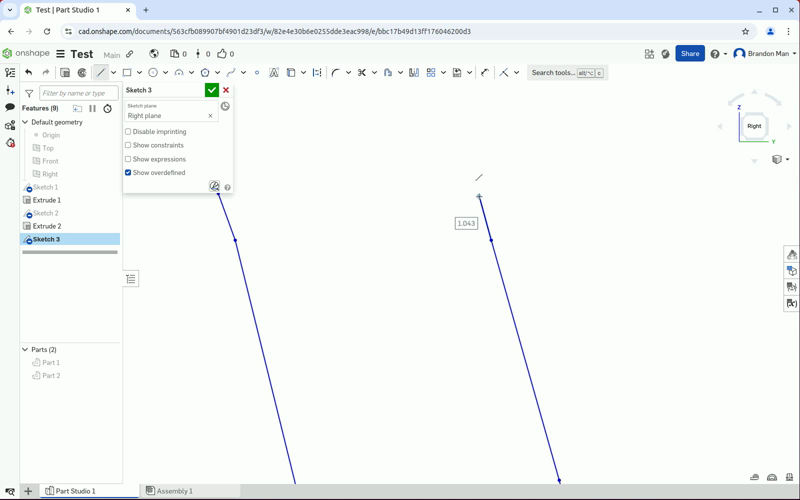
scroll(-6)
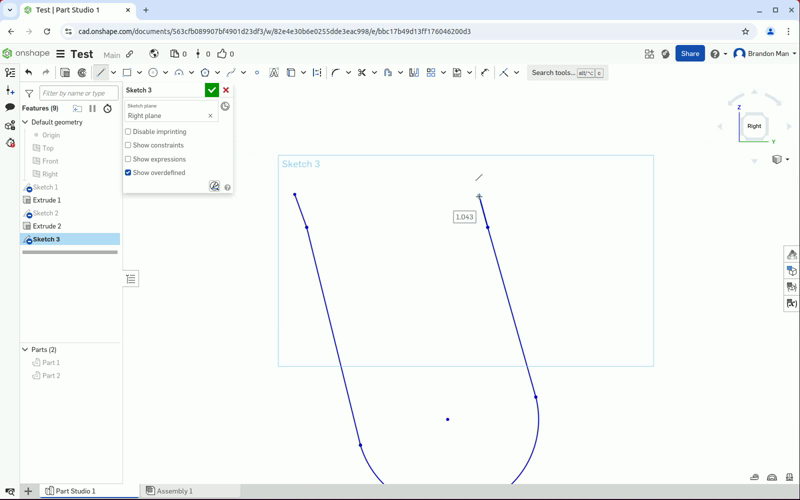
scroll(-6)
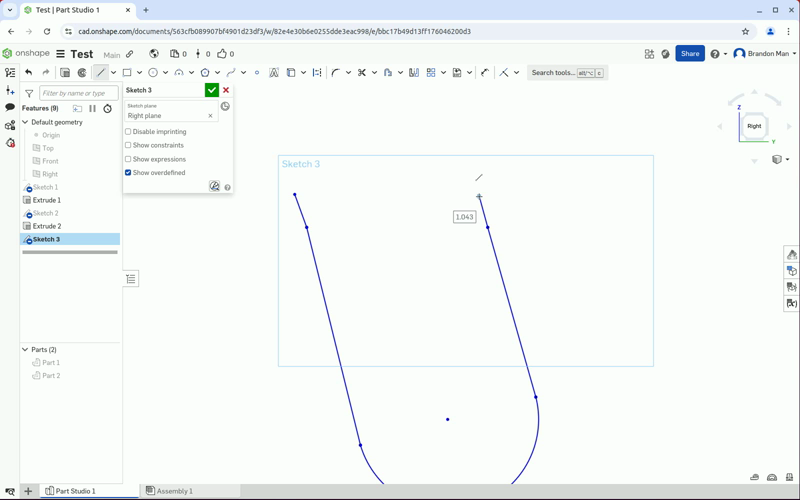
scroll(-6)
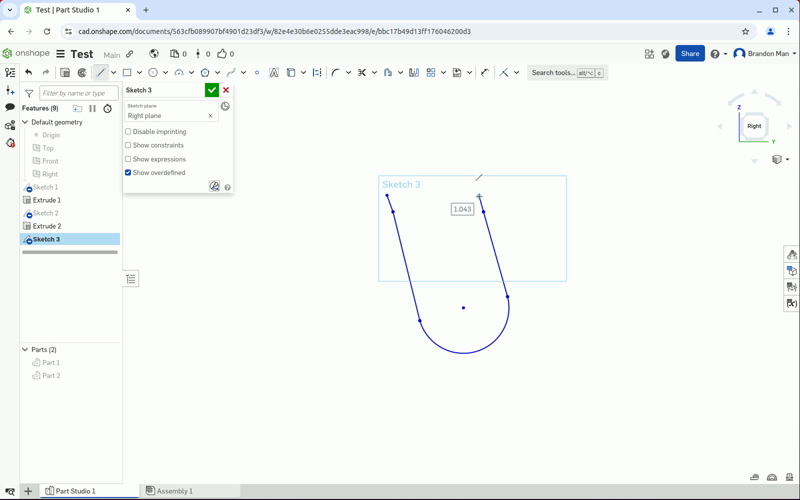
scroll(-6)
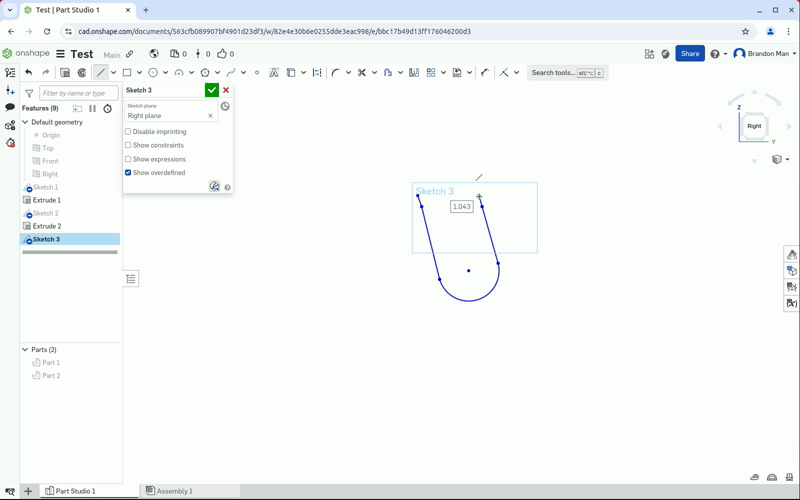
scroll(-6)
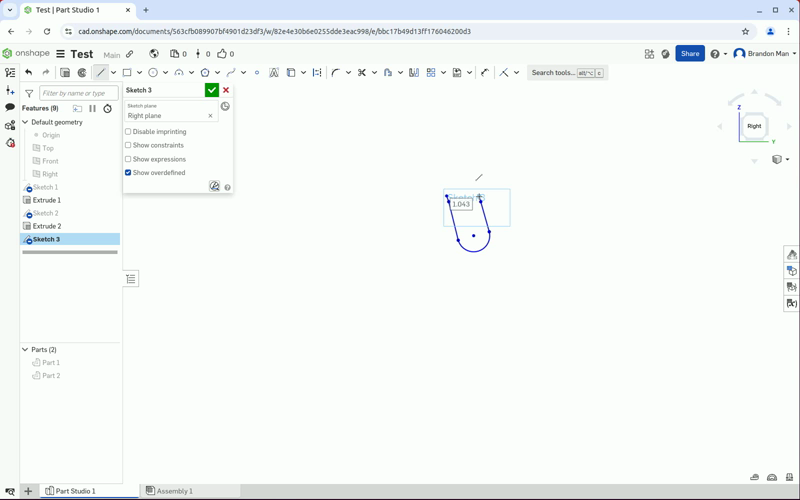
key_up(shift)
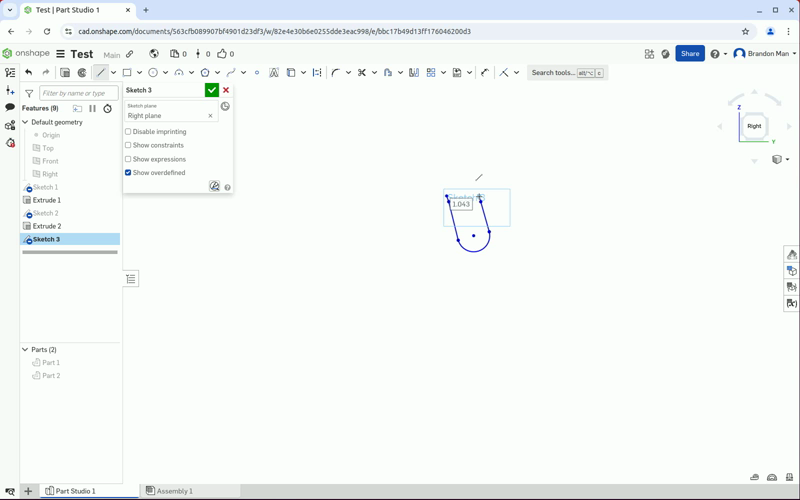
mouse_move(509, 196)
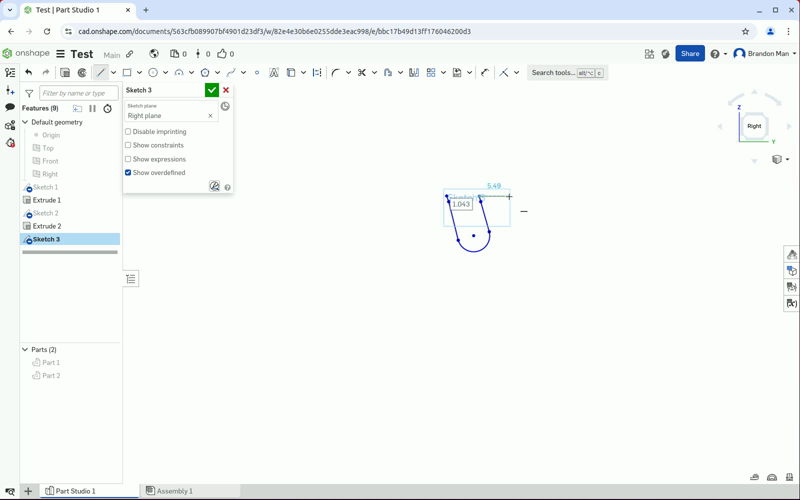
key_down(shift)
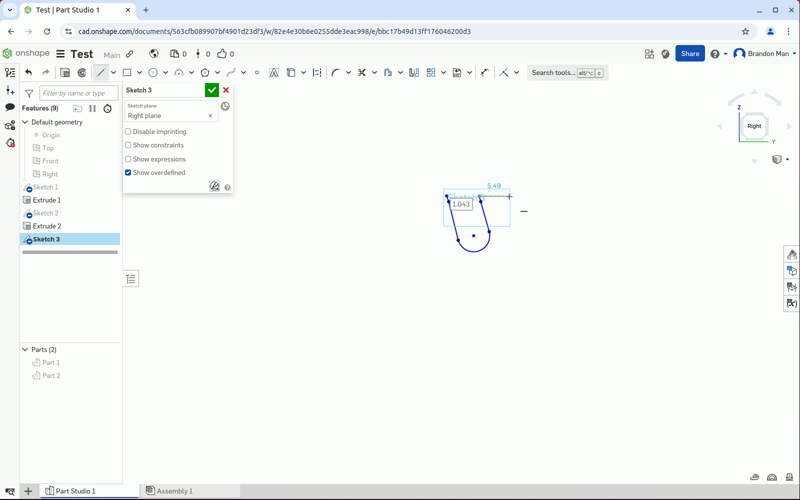
mouse_move(446, 196)
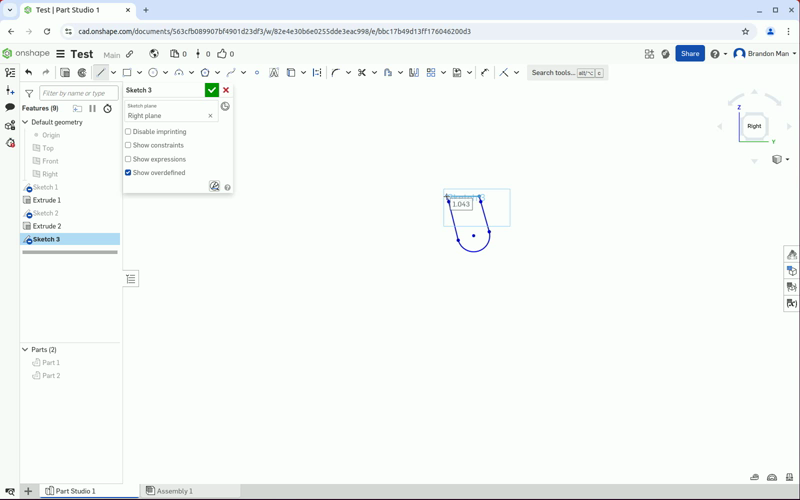
key_up(shift)
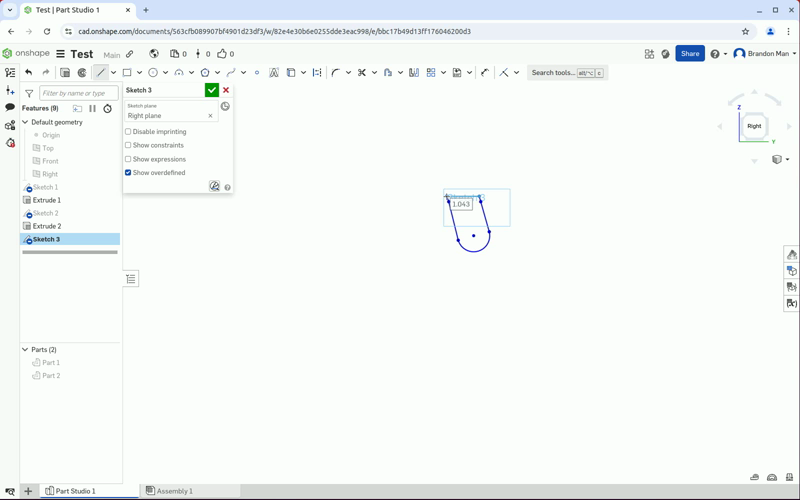
click(446, 196)
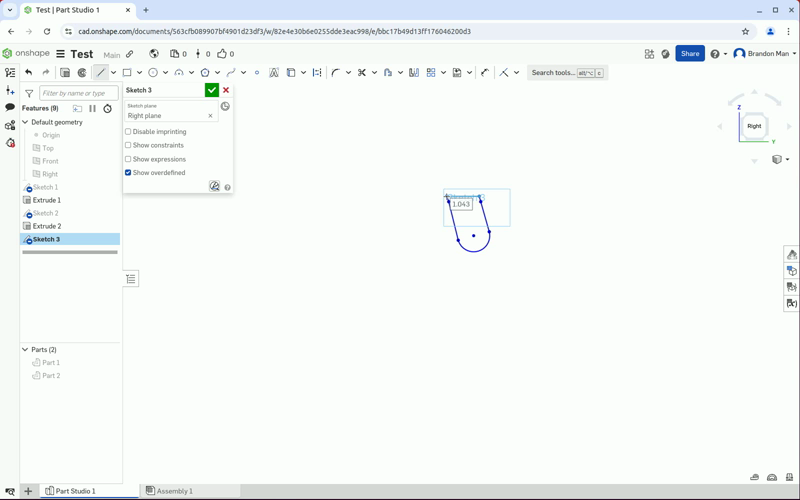
key(esc)
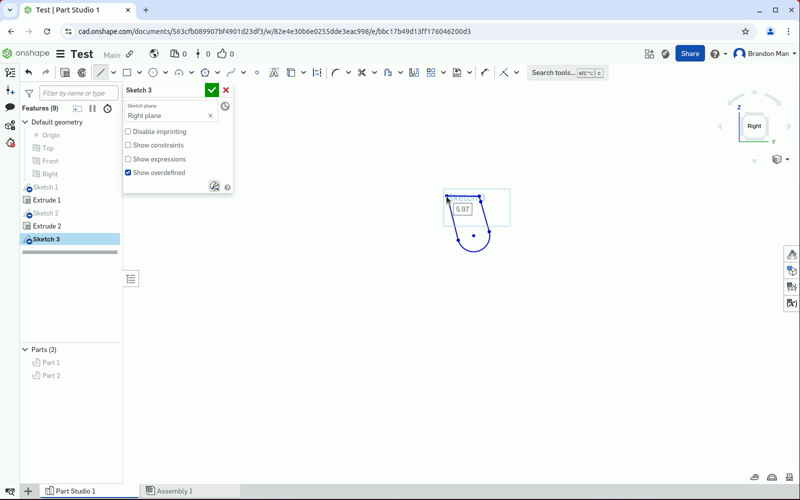
key(c)
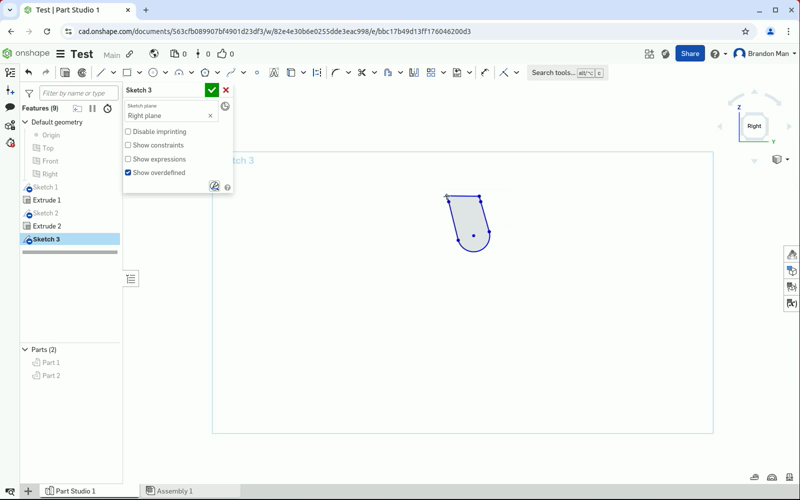
key_down(shift)
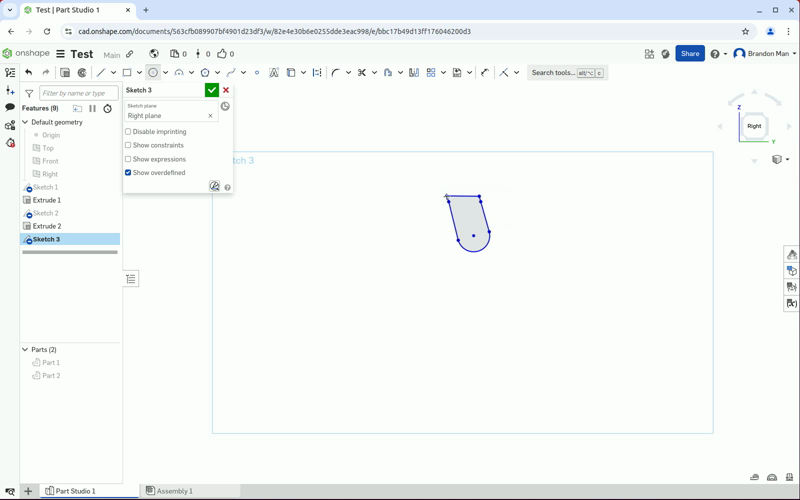
mouse_move(464, 201)
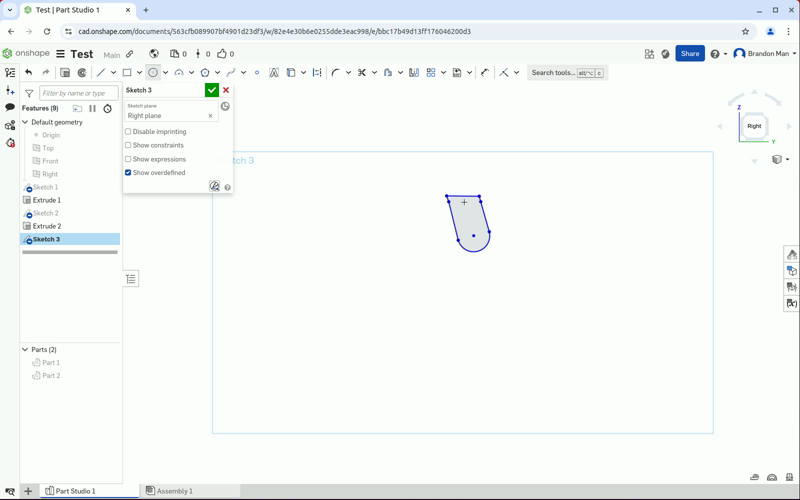
click(464, 201)
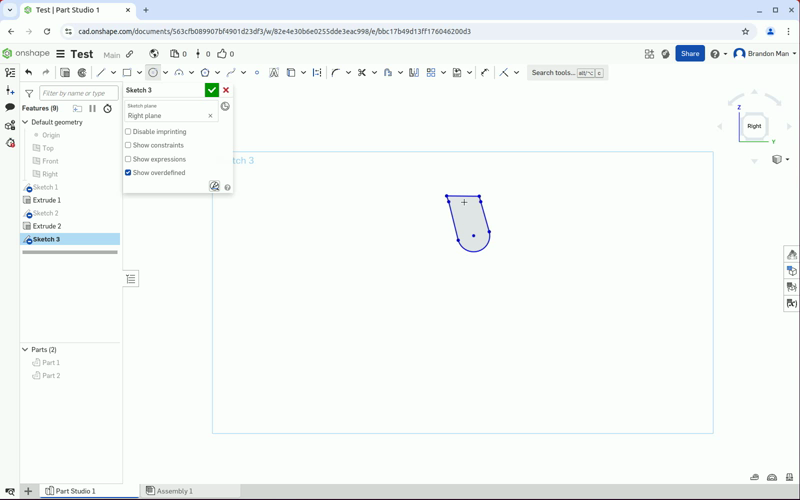
key_up(shift)
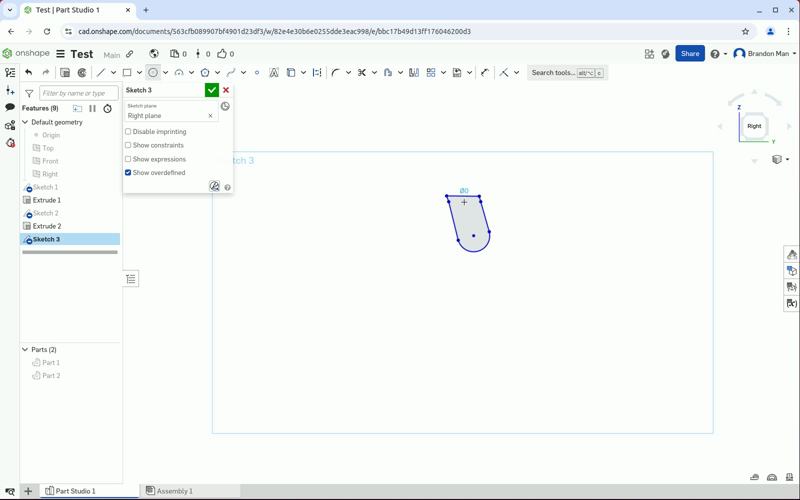
mouse_move(466, 201)
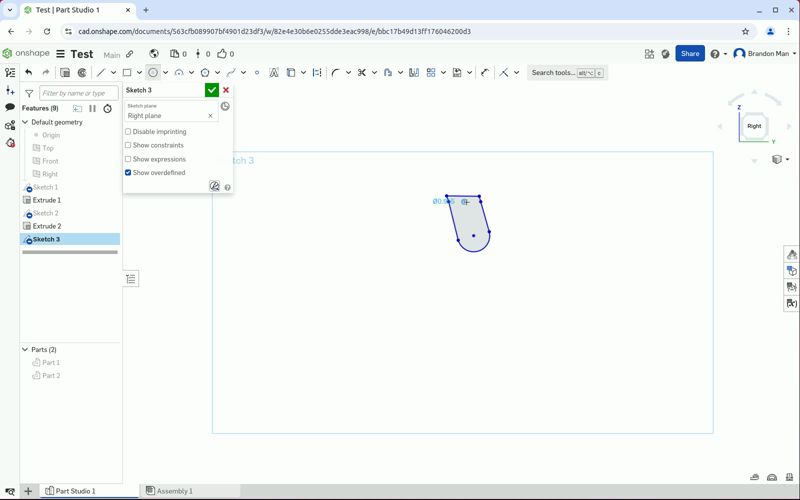
scroll(6)
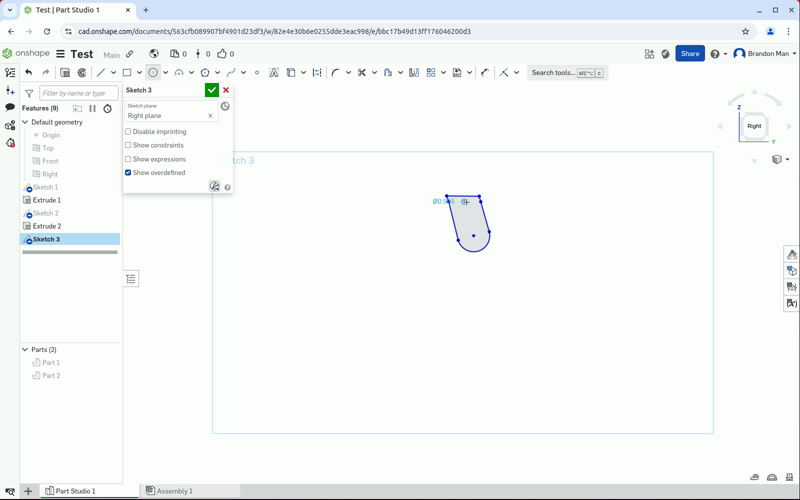
scroll(6)
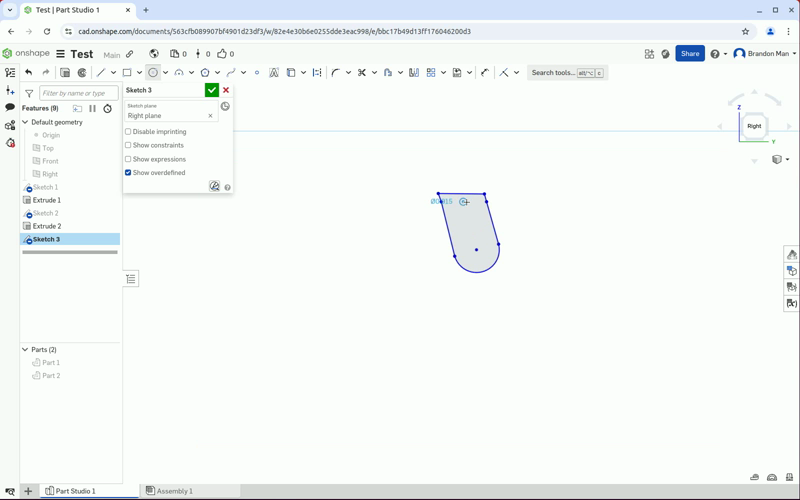
scroll(6)
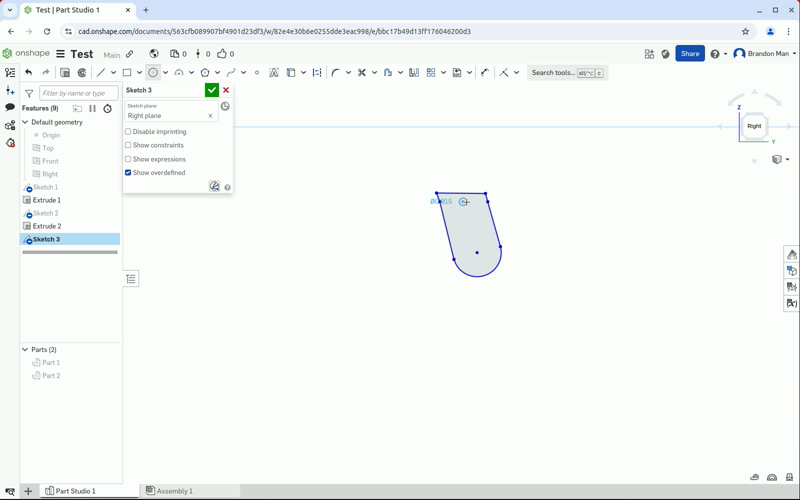
scroll(6)
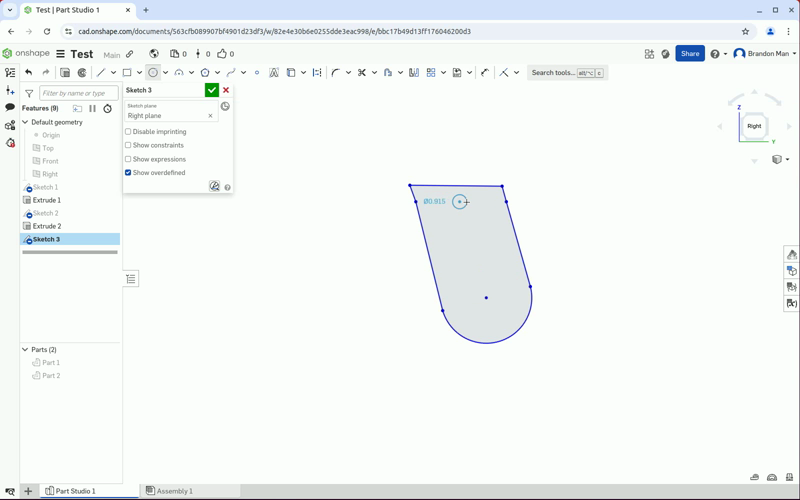
scroll(6)
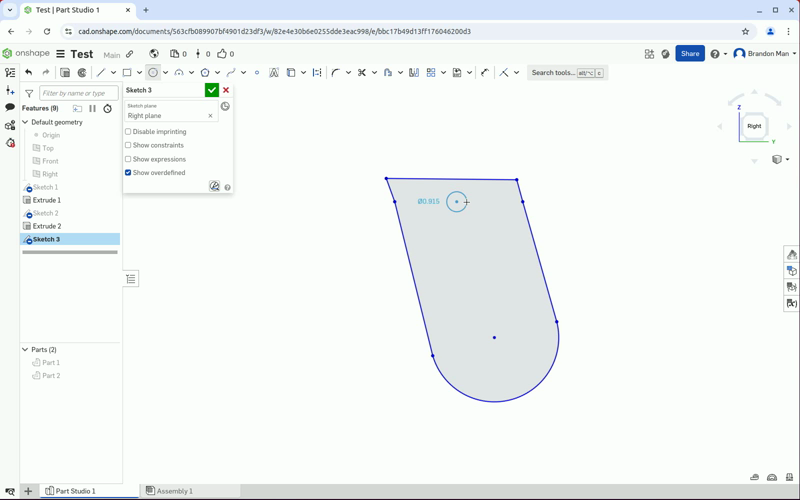
scroll(6)
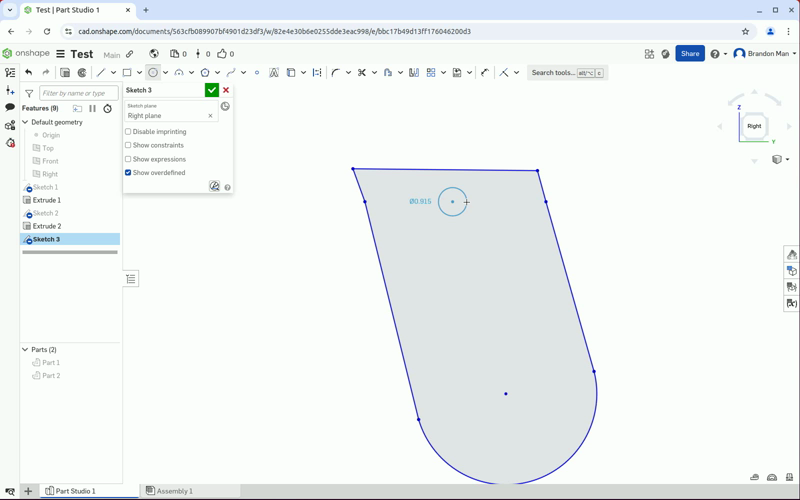
scroll(6)
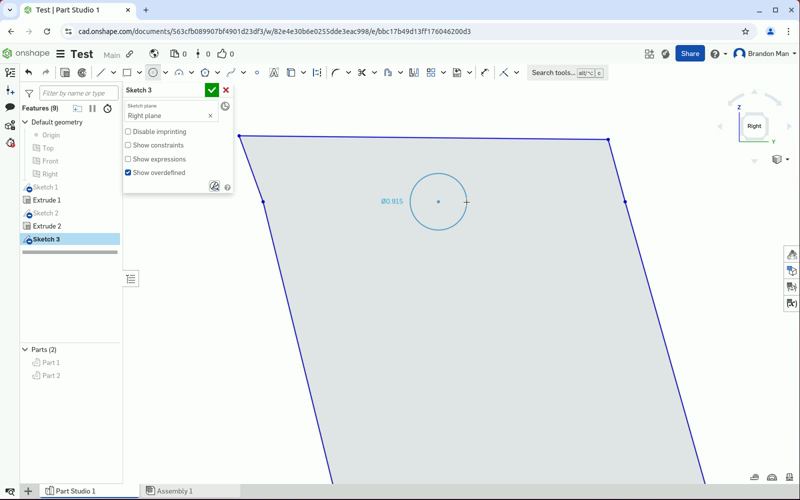
click(466, 201)
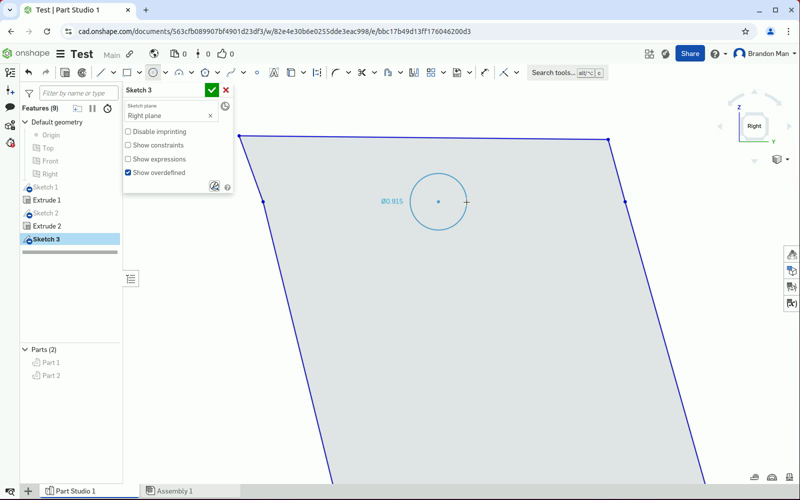
scroll(-6)
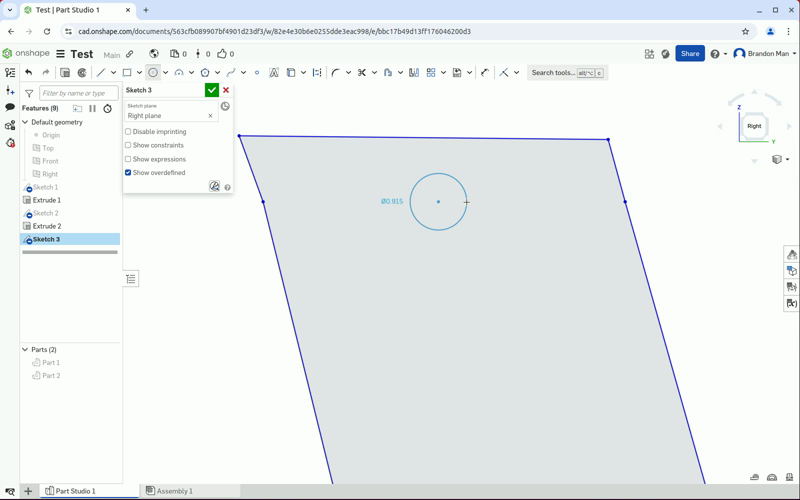
scroll(-6)
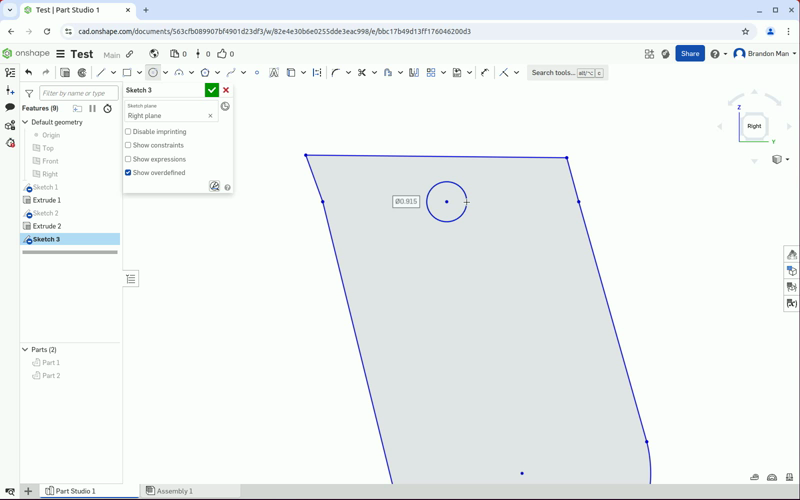
scroll(-6)
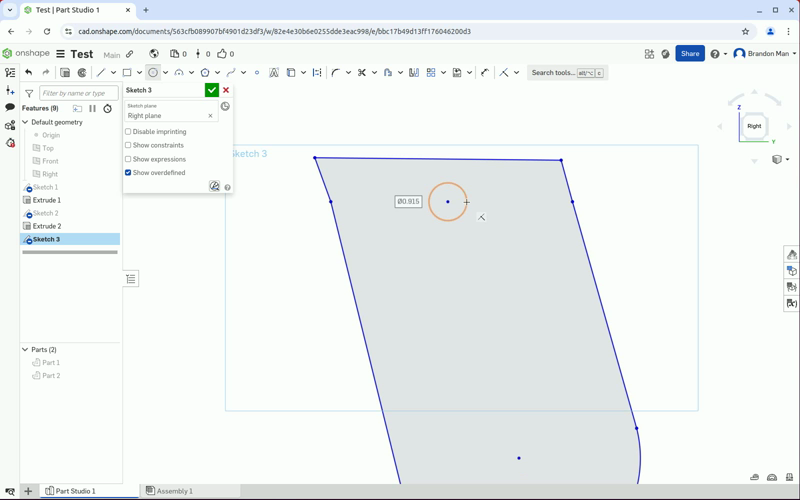
scroll(-6)
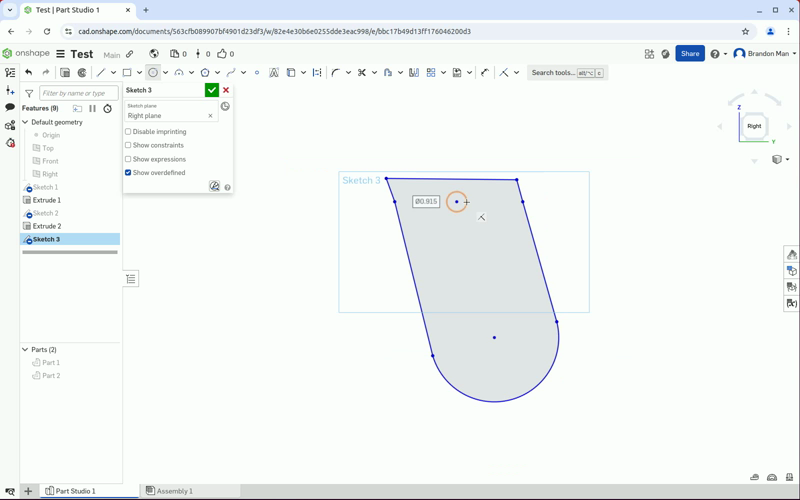
scroll(-6)
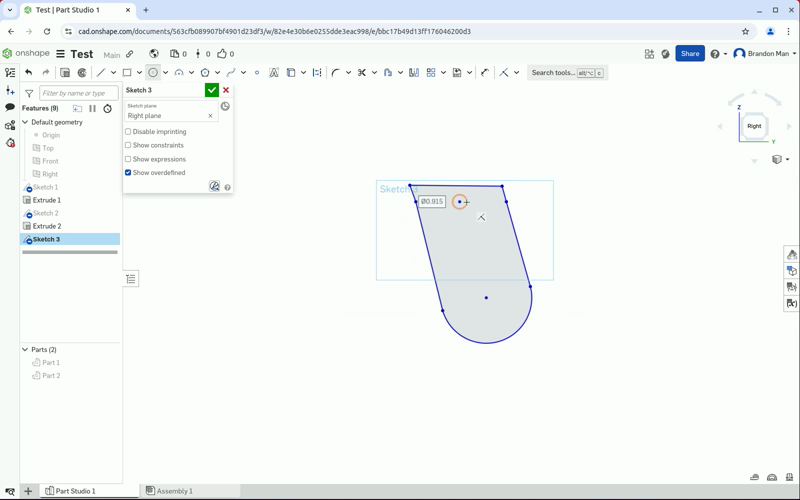
scroll(-6)
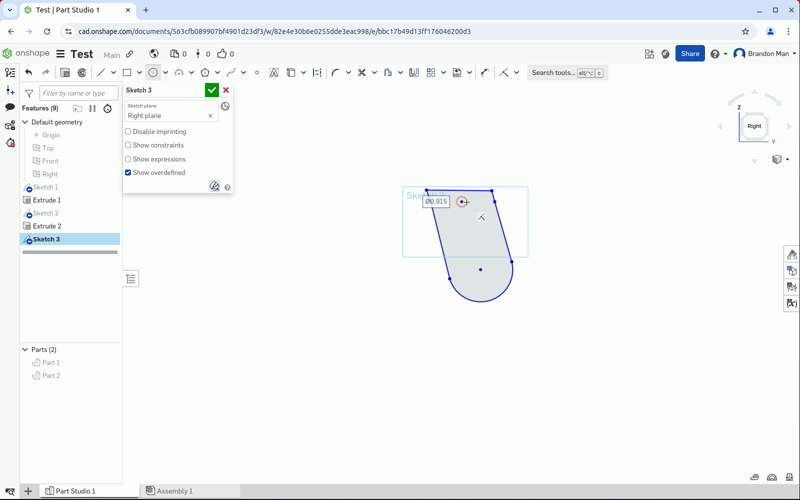
scroll(-6)
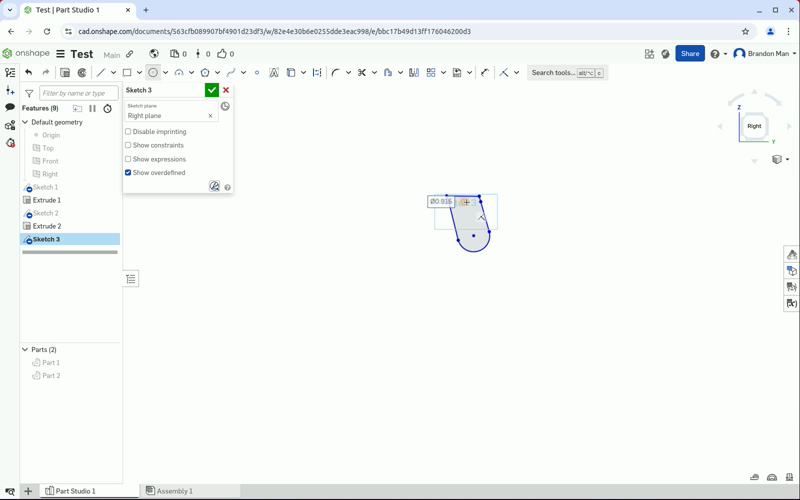
key(esc)
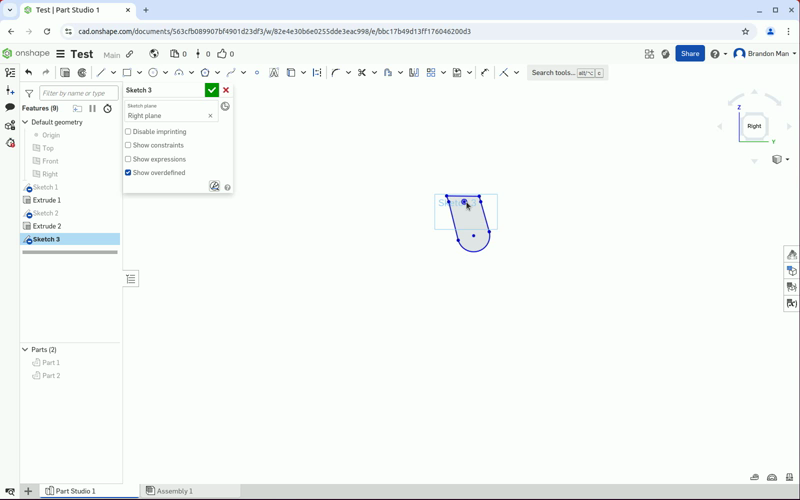
key(c)
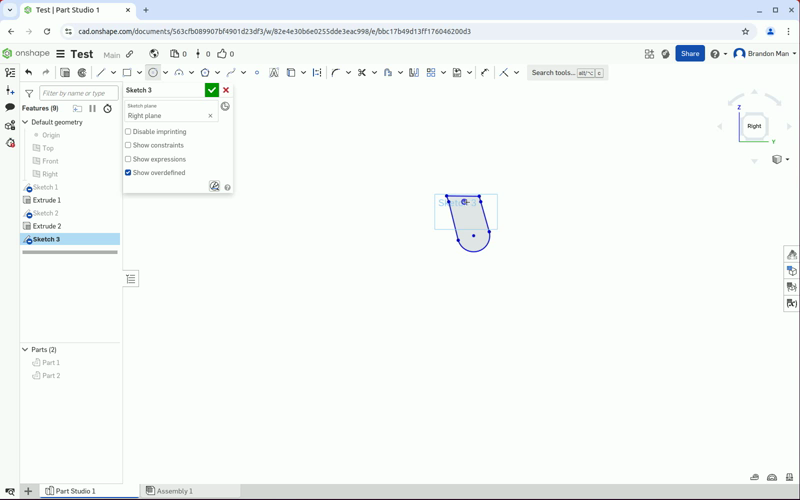
key_down(shift)
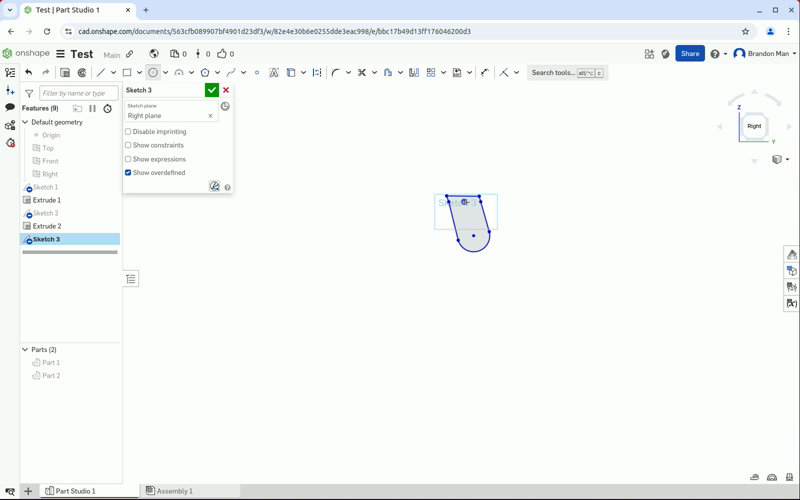
mouse_move(473, 236)
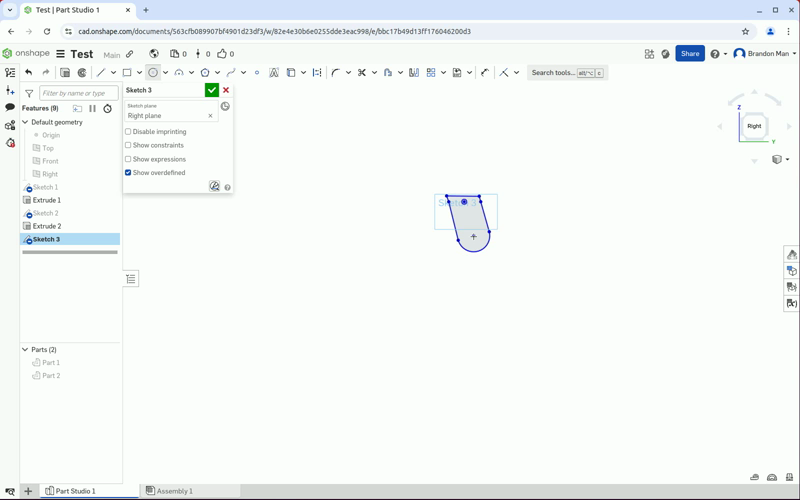
click(473, 236)
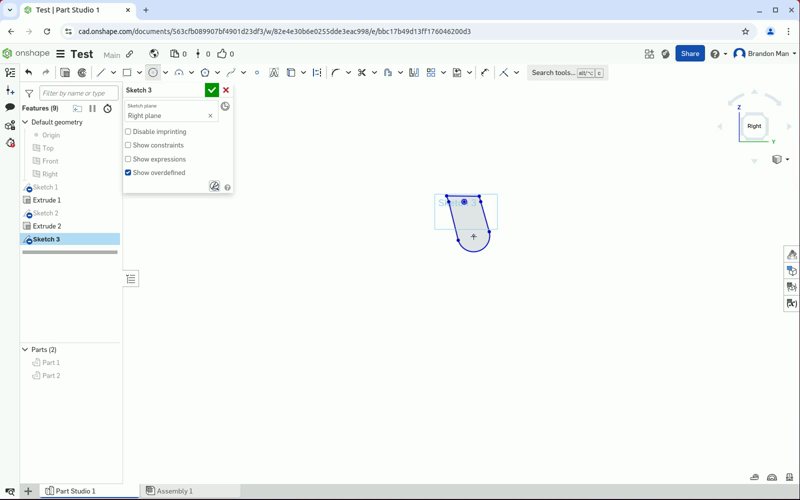
key_up(shift)
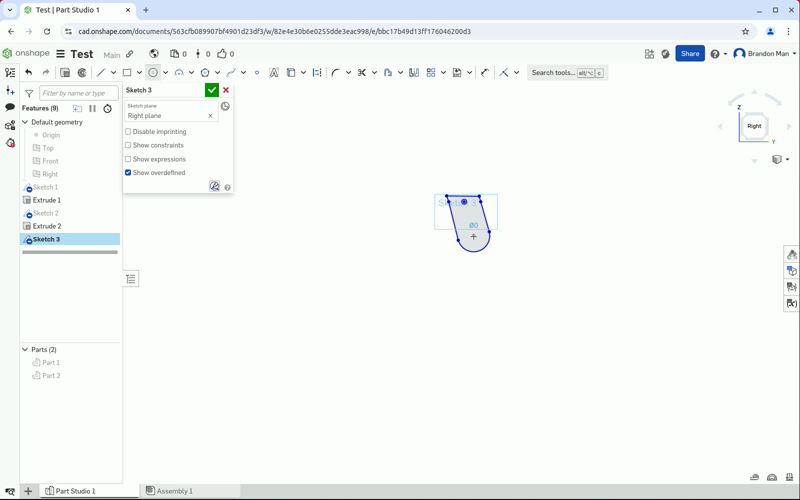
mouse_move(476, 236)
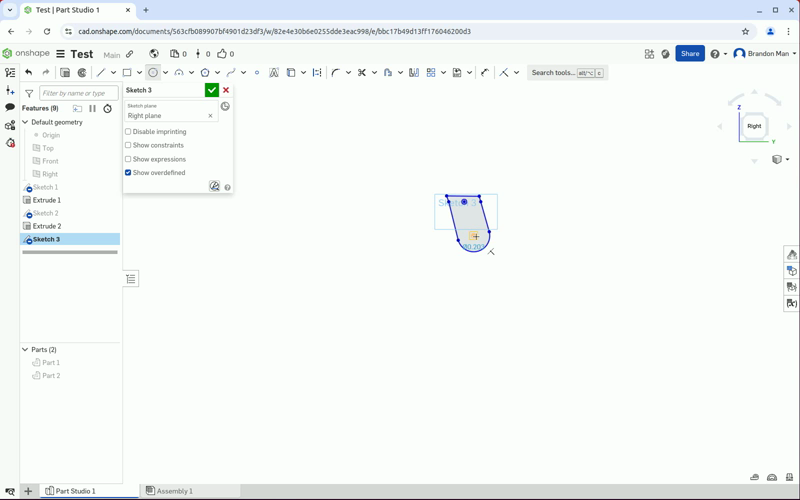
scroll(6)
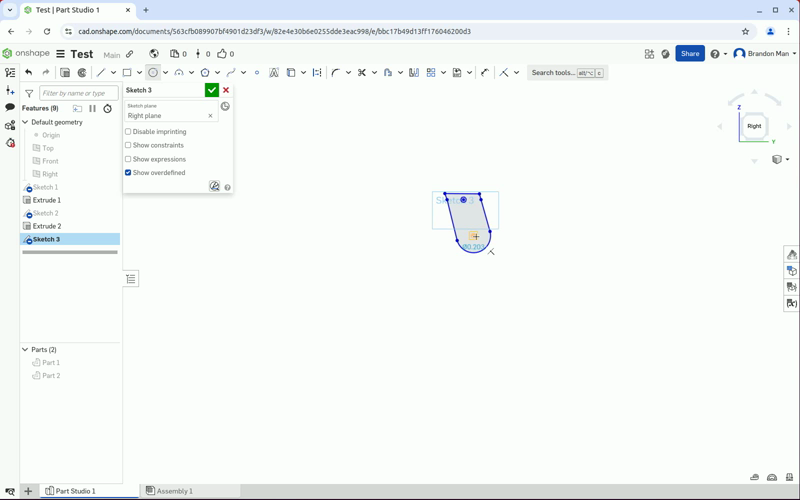
scroll(6)
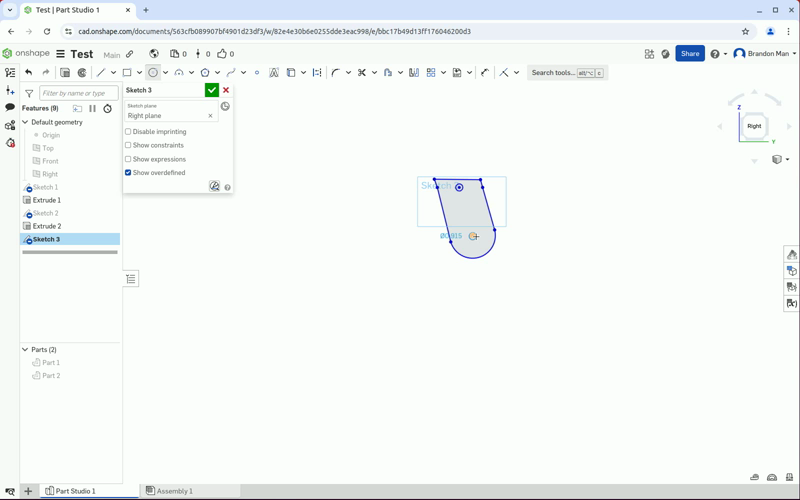
scroll(6)
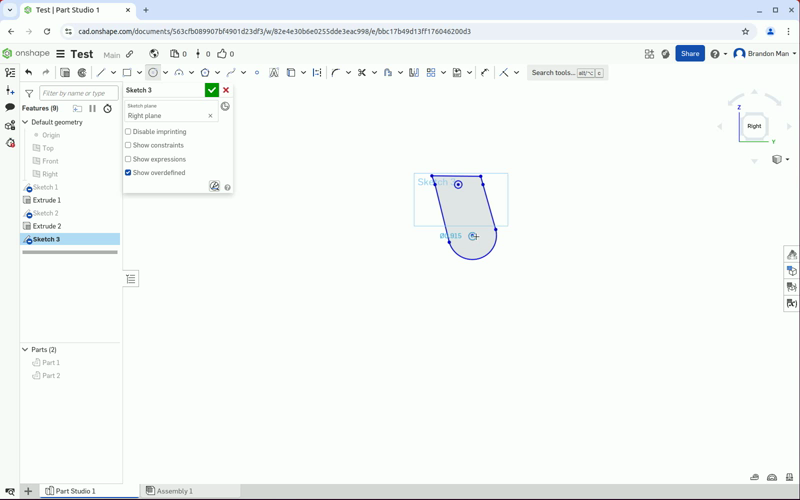
scroll(6)
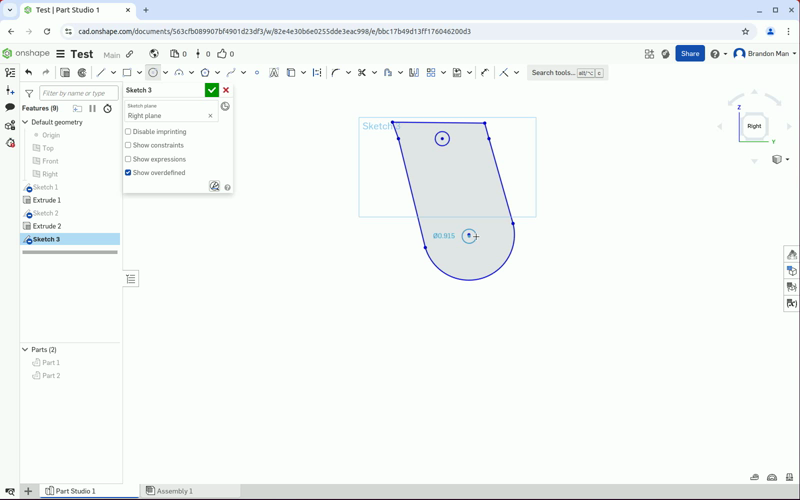
scroll(6)
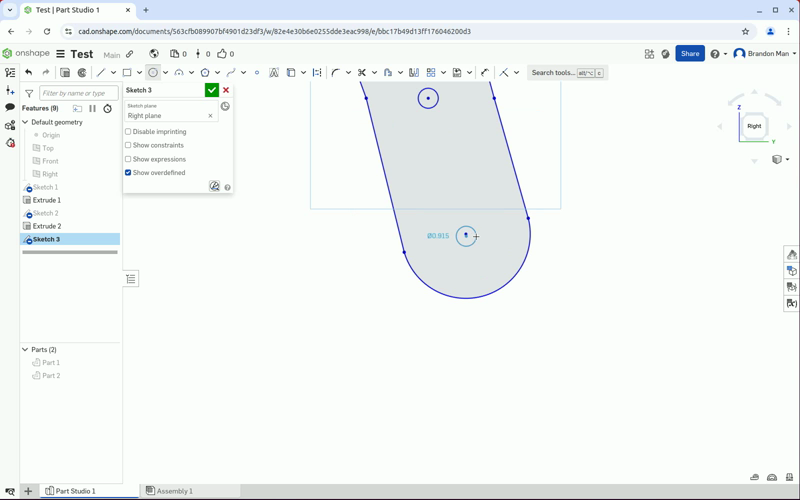
scroll(6)
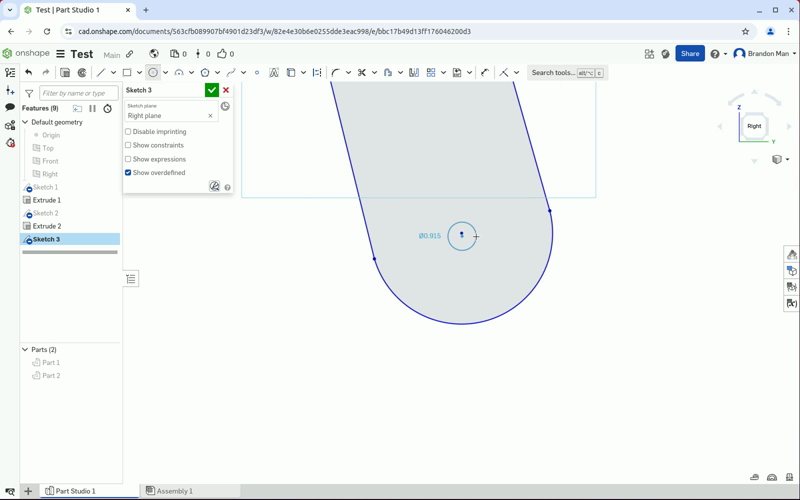
scroll(6)
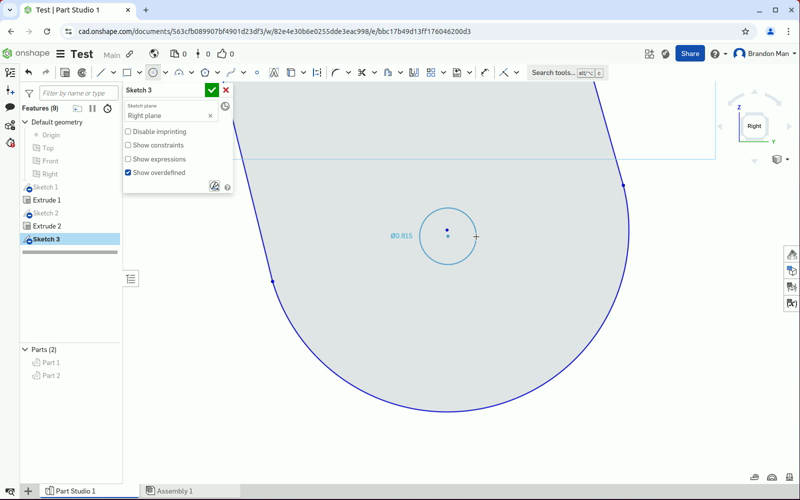
click(476, 236)
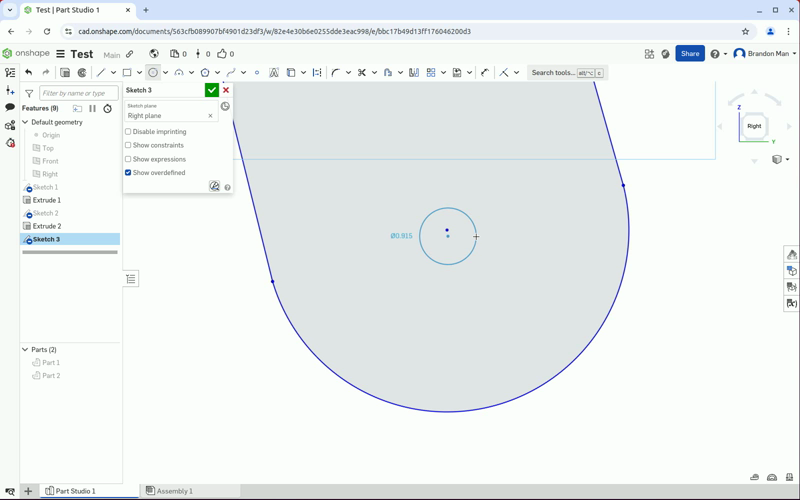
scroll(-6)
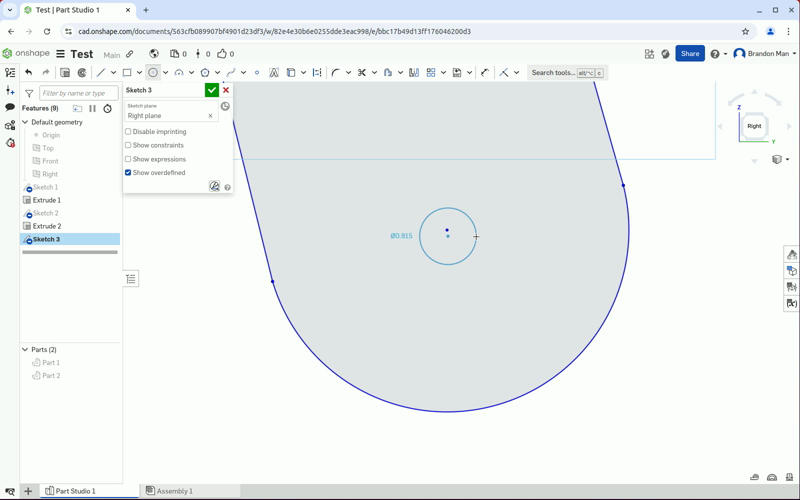
scroll(-6)
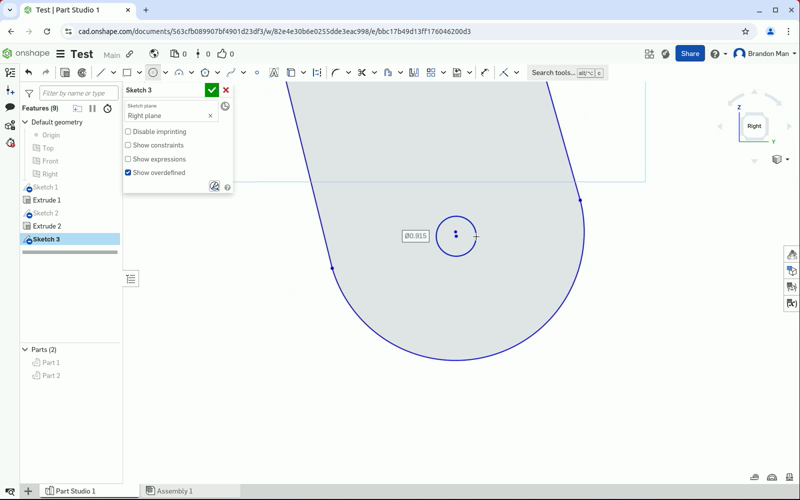
scroll(-6)
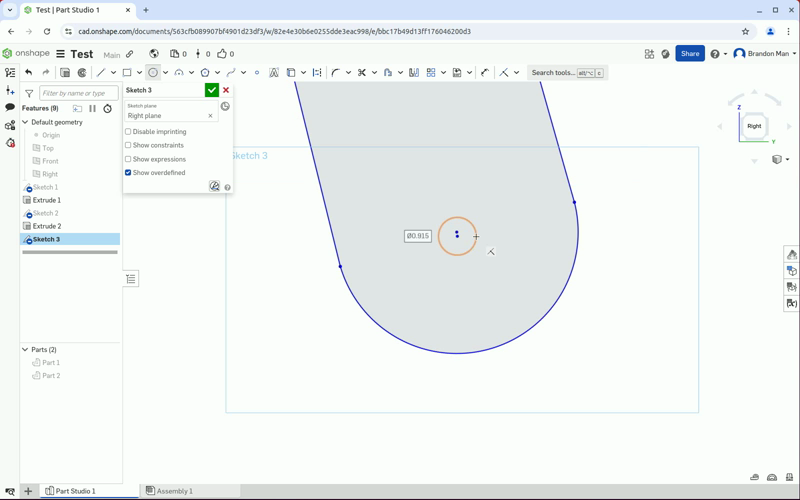
scroll(-6)
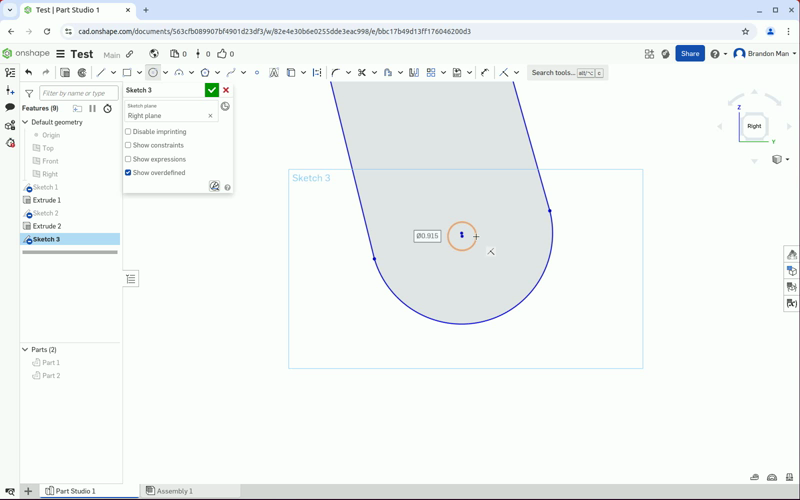
scroll(-6)
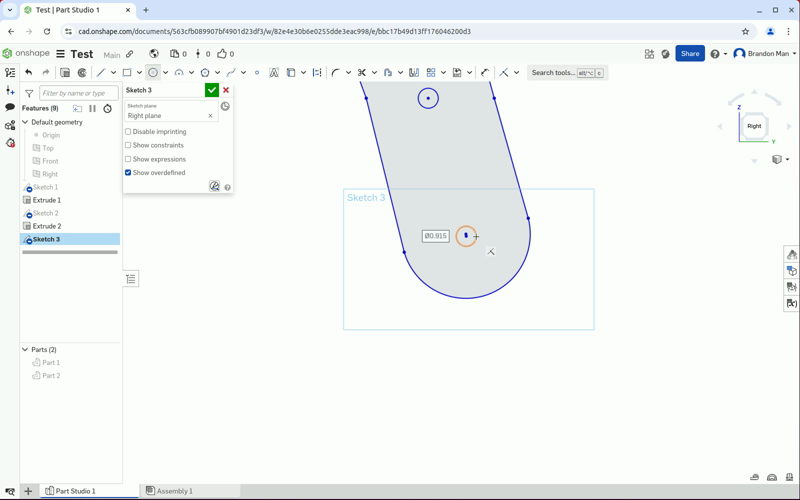
scroll(-6)
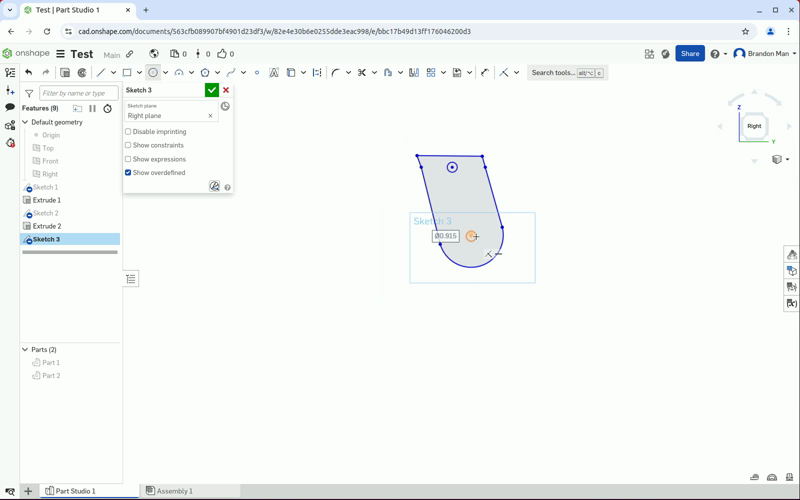
scroll(-6)
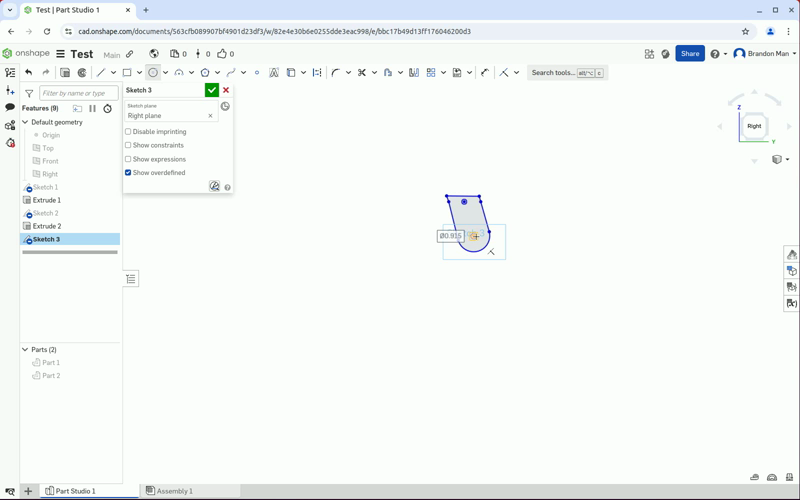
key(esc)
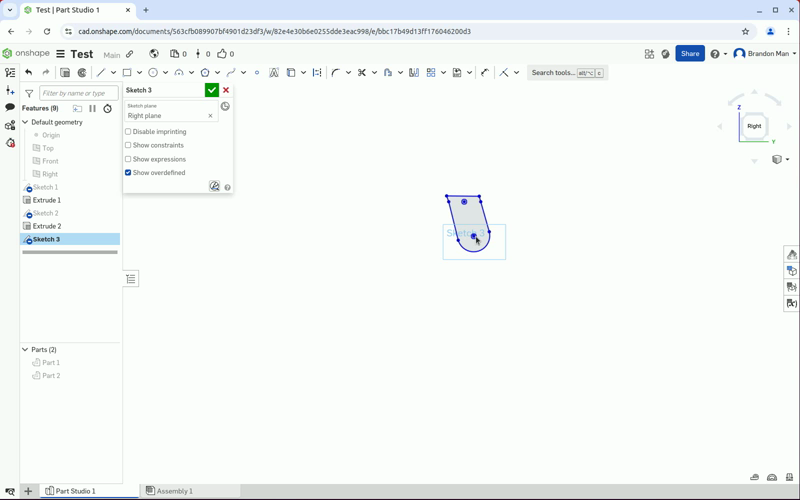
mouse_move(457, 201)
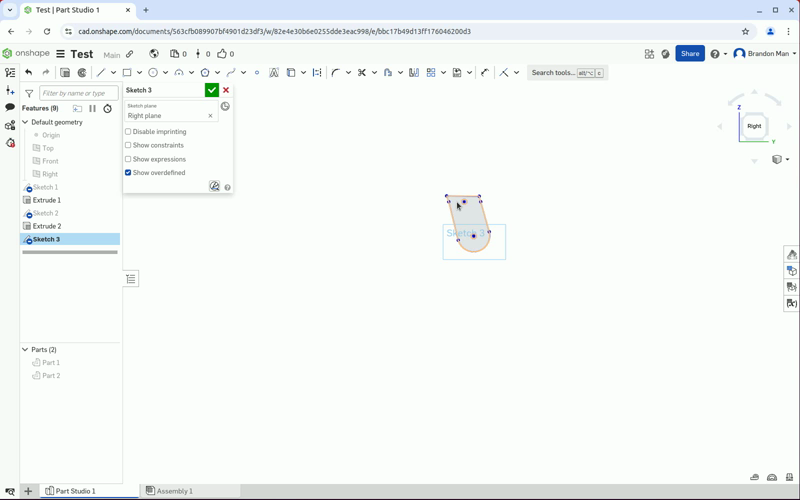
scroll(6)
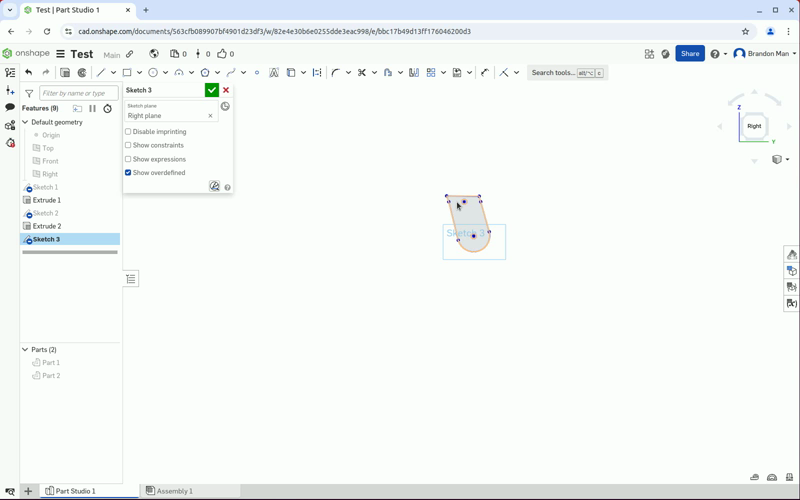
scroll(6)
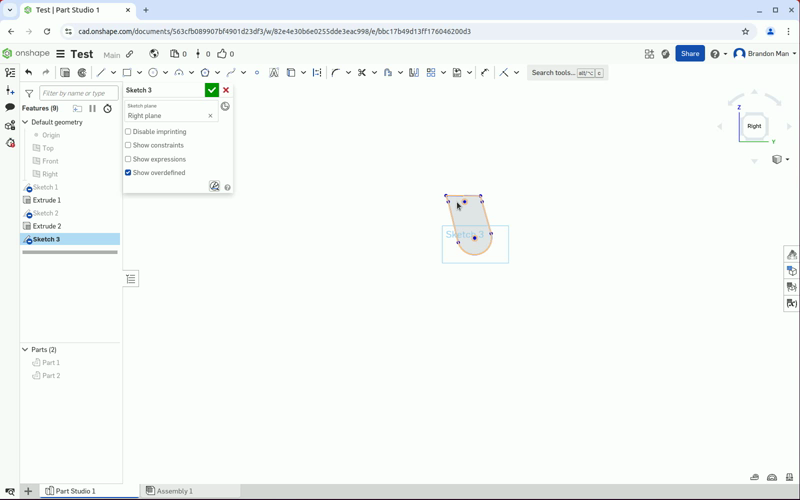
scroll(6)
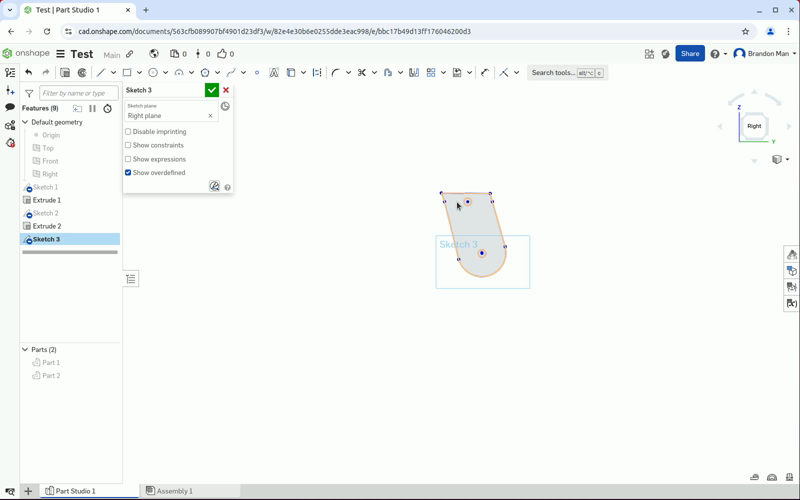
scroll(6)
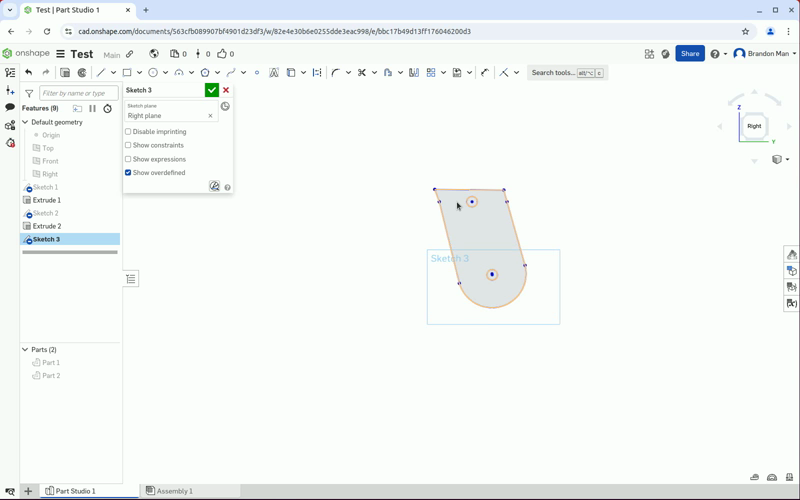
scroll(6)
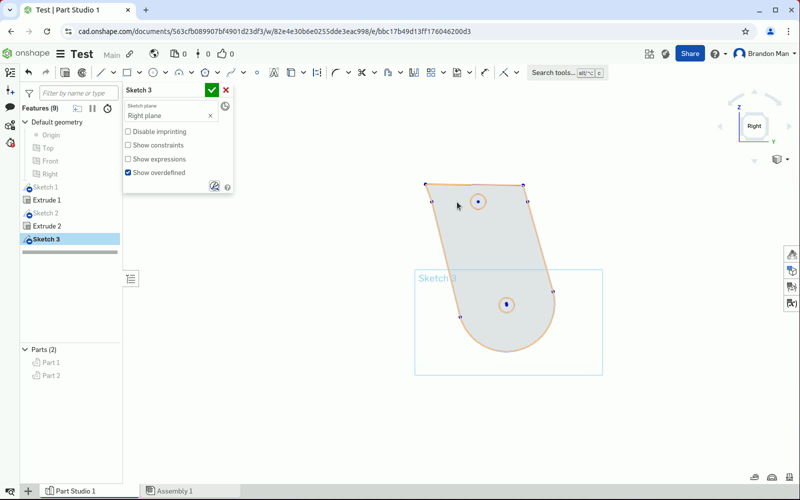
scroll(6)
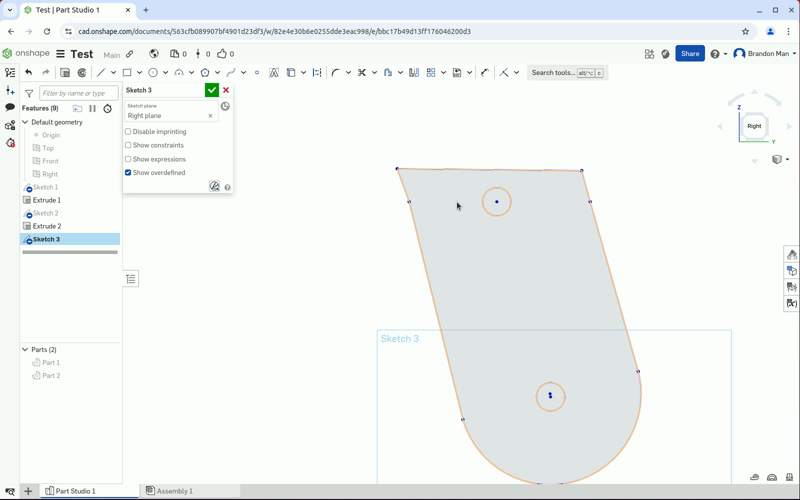
scroll(6)
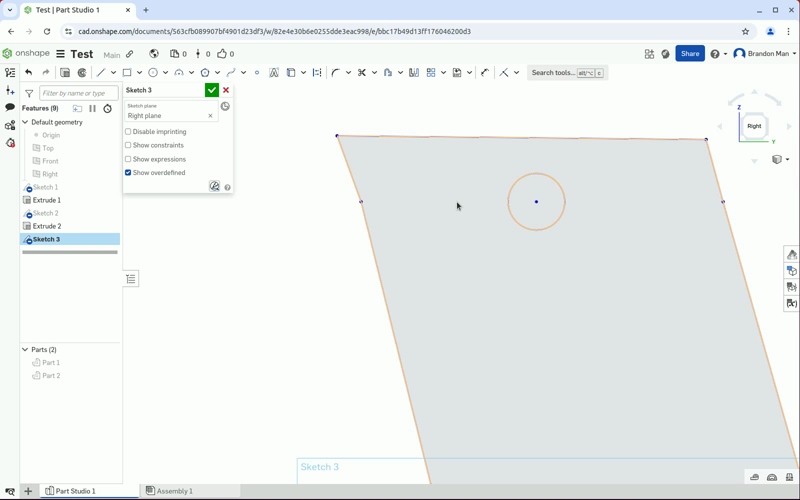
click(457, 201)
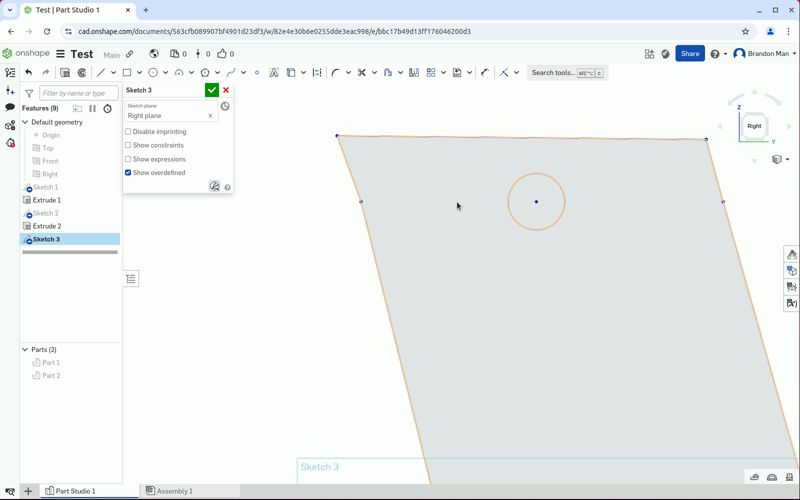
scroll(-6)
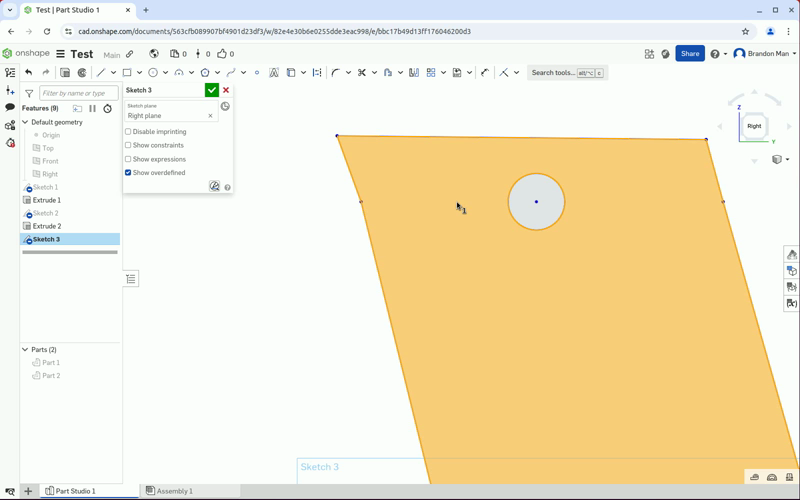
scroll(-6)
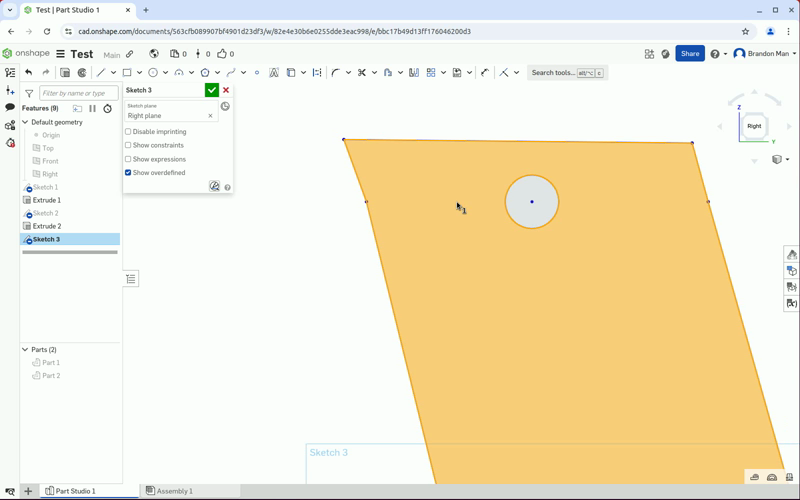
scroll(-6)
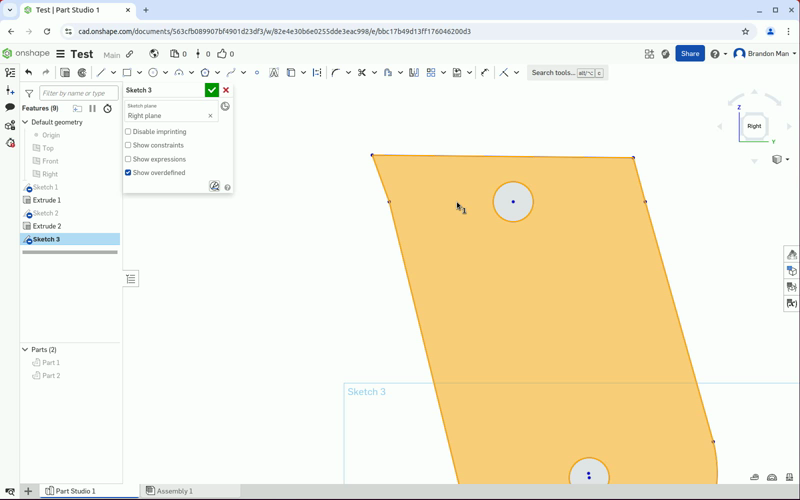
scroll(-6)
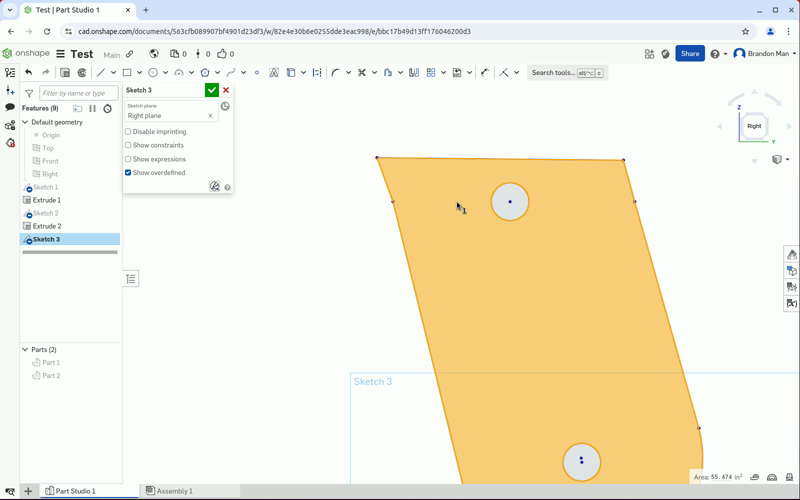
scroll(-6)
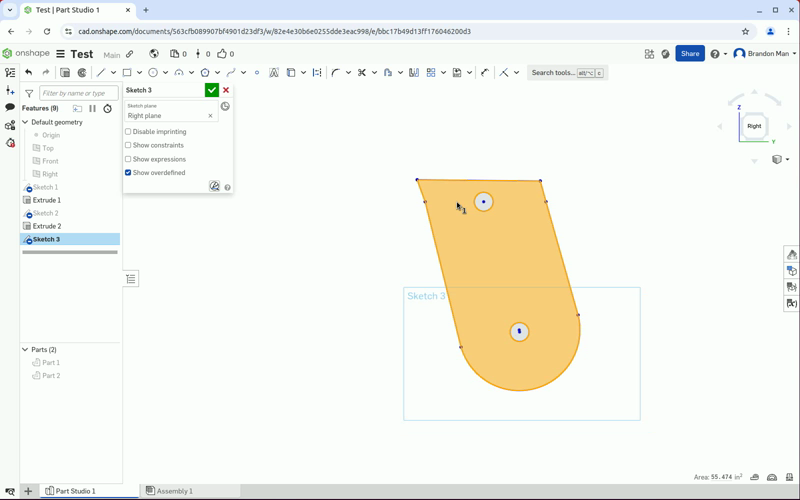
scroll(-6)
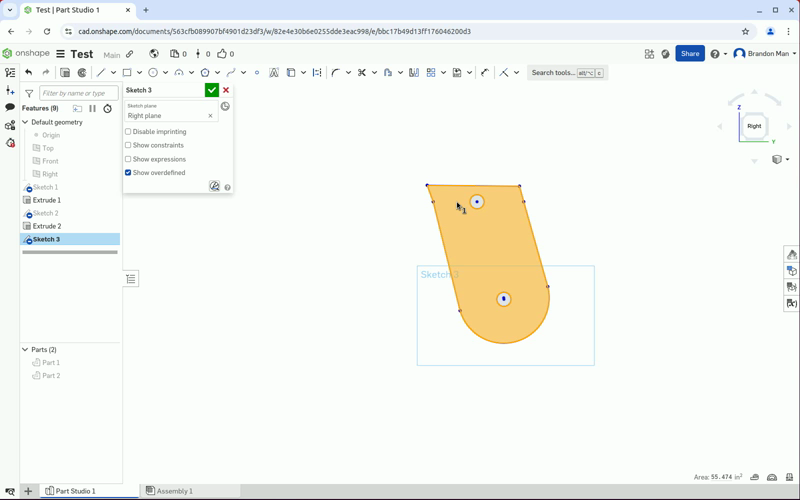
scroll(-6)
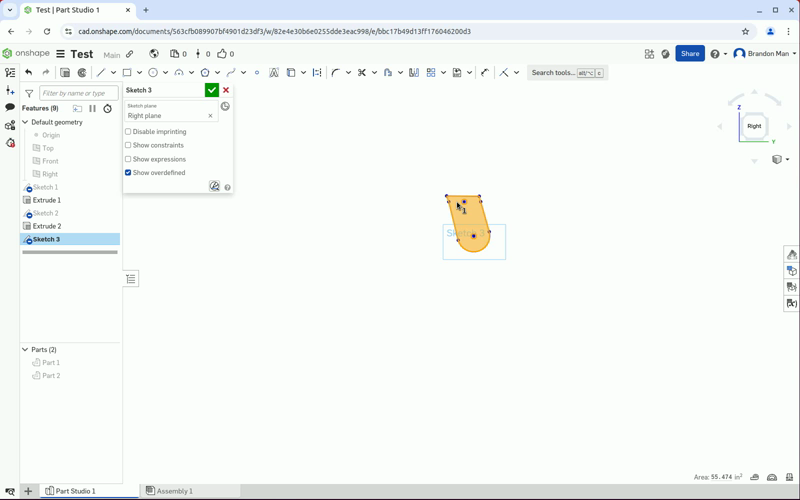
mouse_move(73, 352)
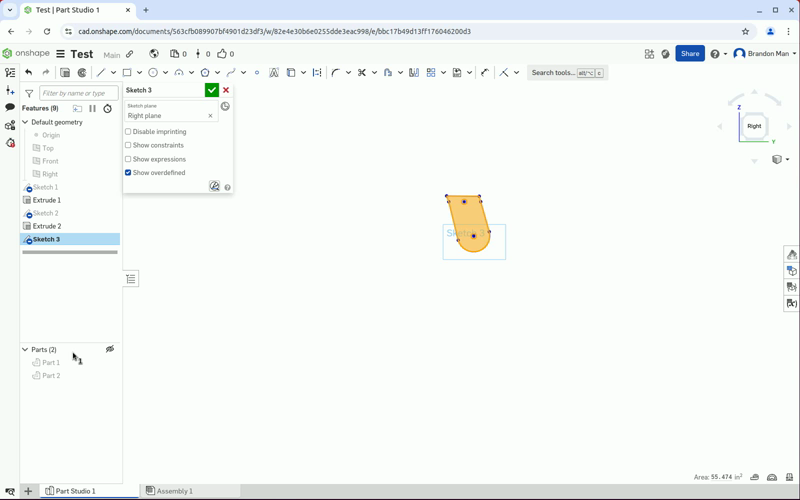
key(shift+y)
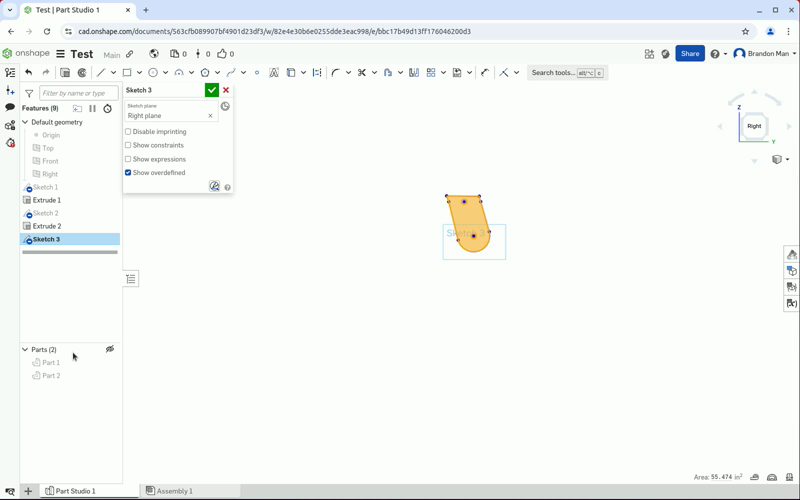
key(shift+e)
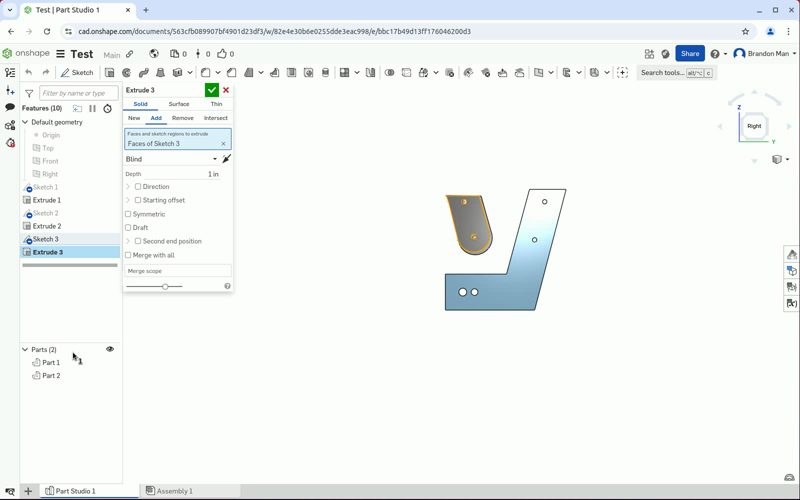
mouse_move(143, 106)
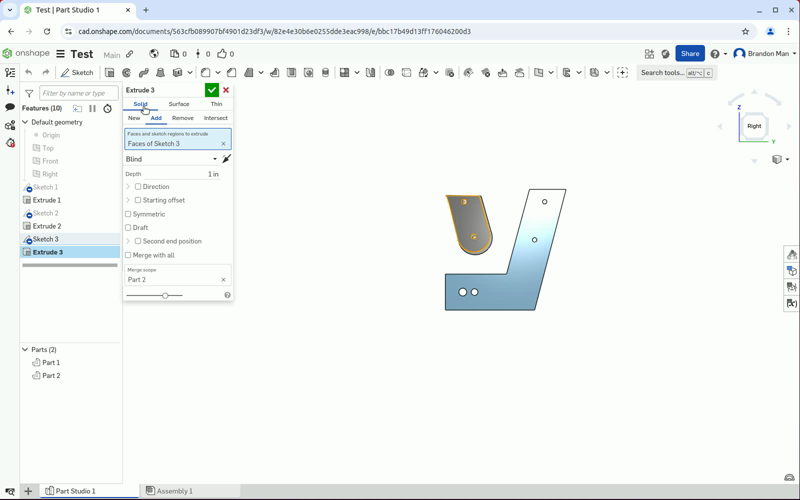
click(143, 106)
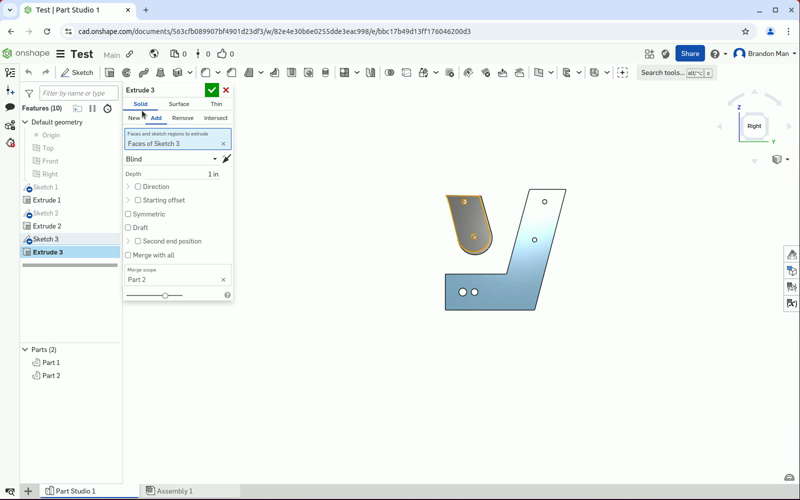
mouse_move(137, 120)
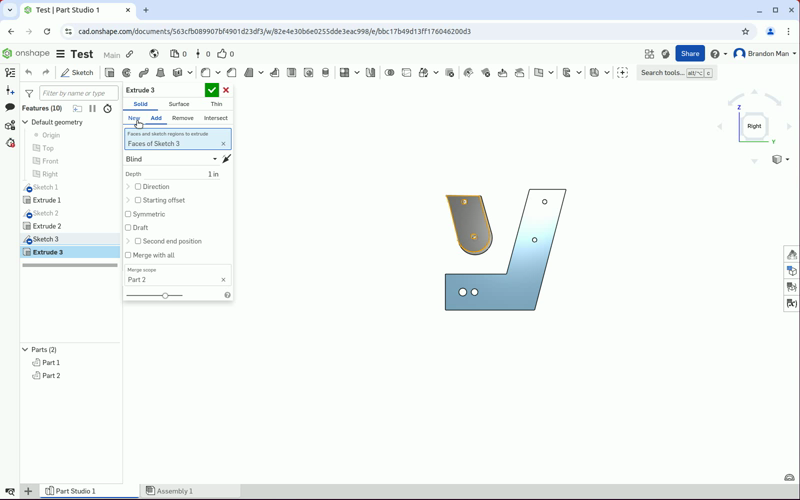
click(137, 120)
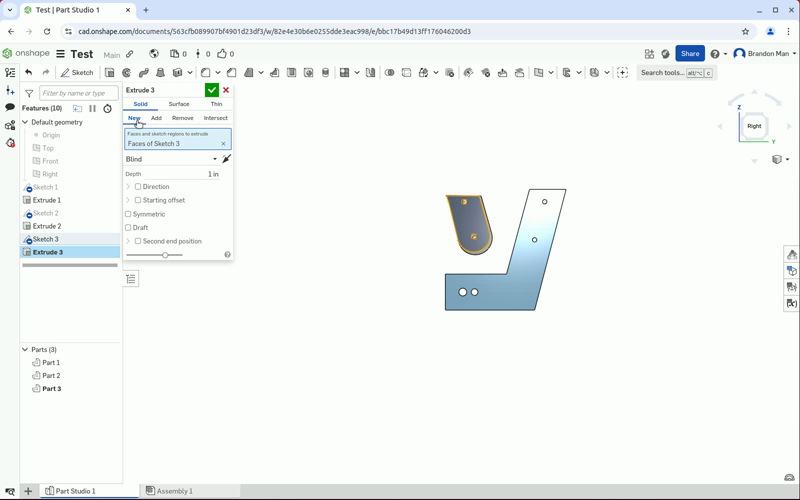
key(tab, 4)
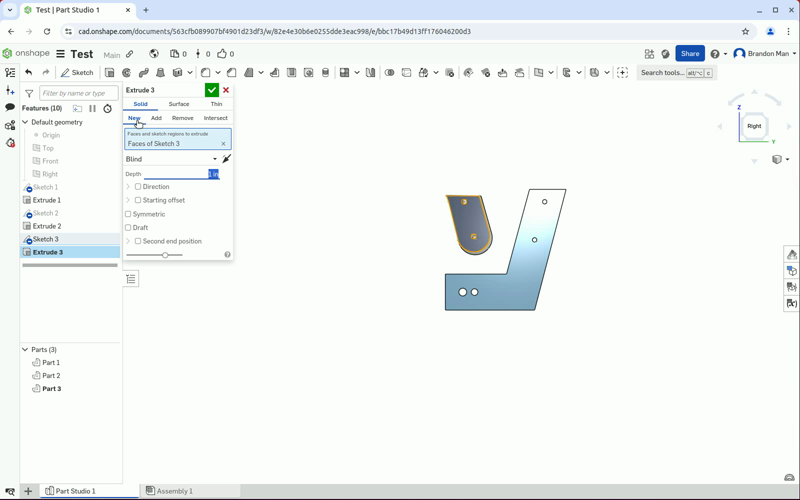
text(0.241)
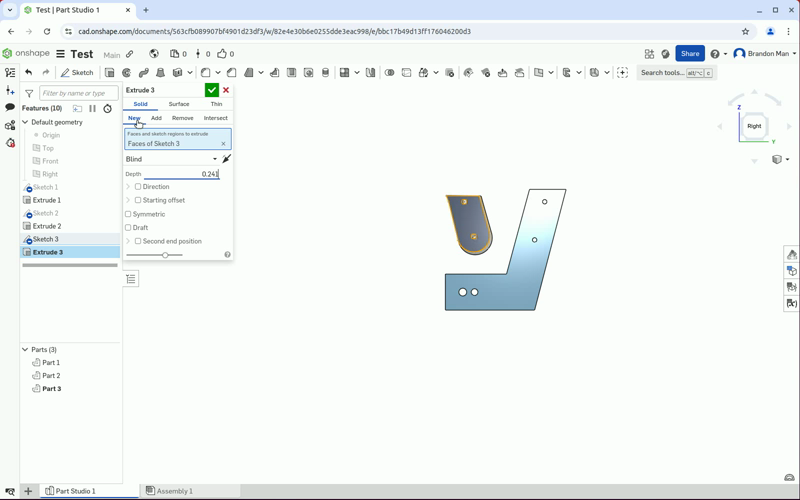
key(enter)
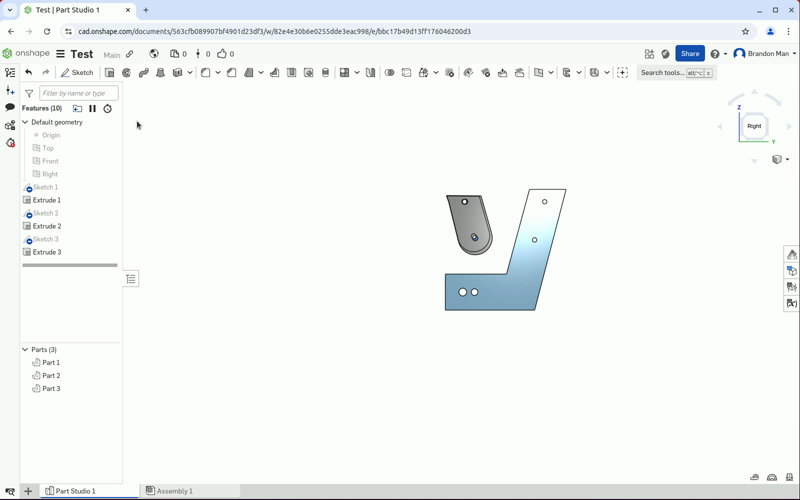
key(shift+h)
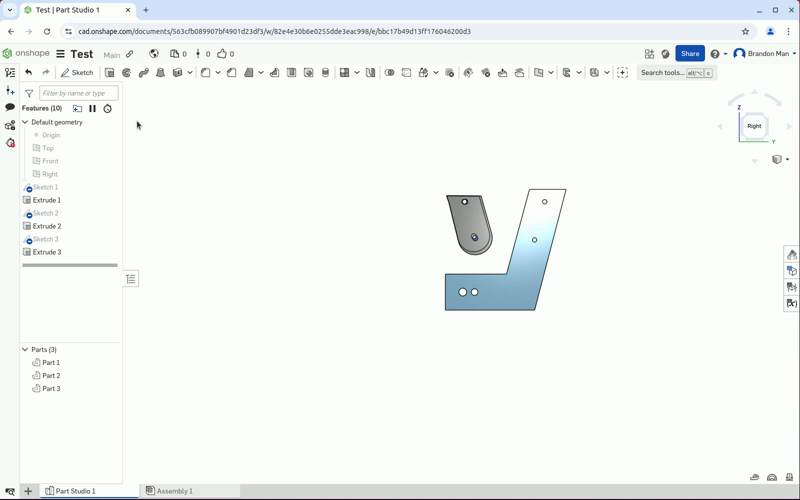
key(shift+h)
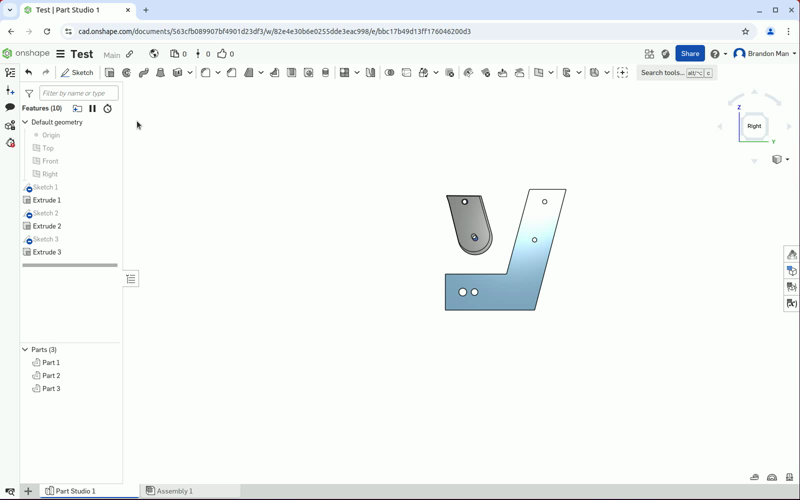
mouse_move(73, 189)
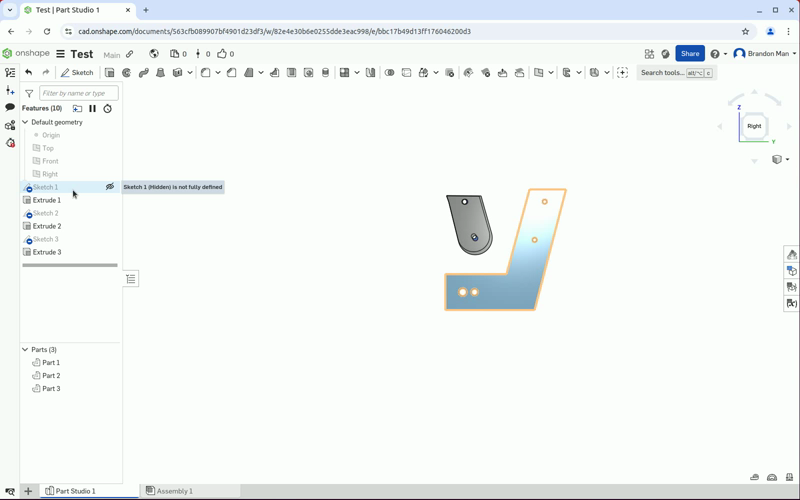
click(73, 189)
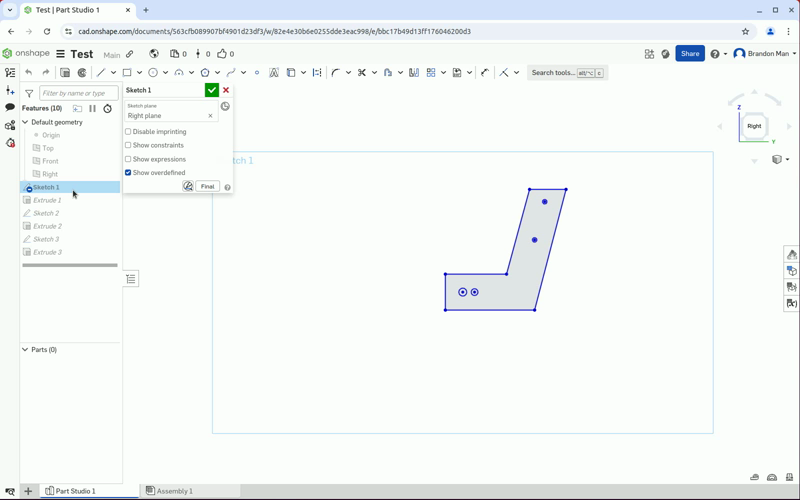
mouse_move(229, 92)
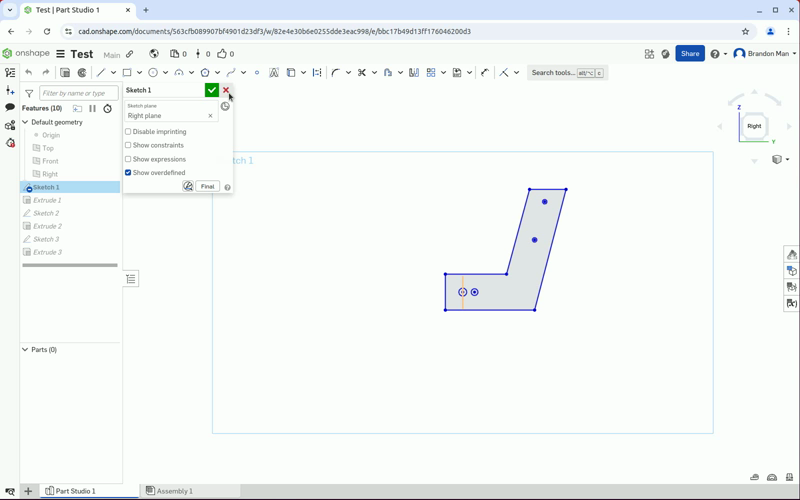
click(229, 92)
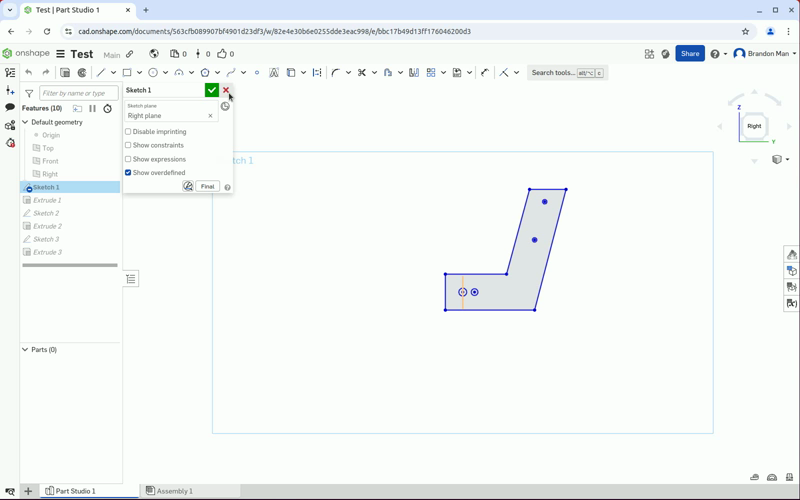
key(shift+s)
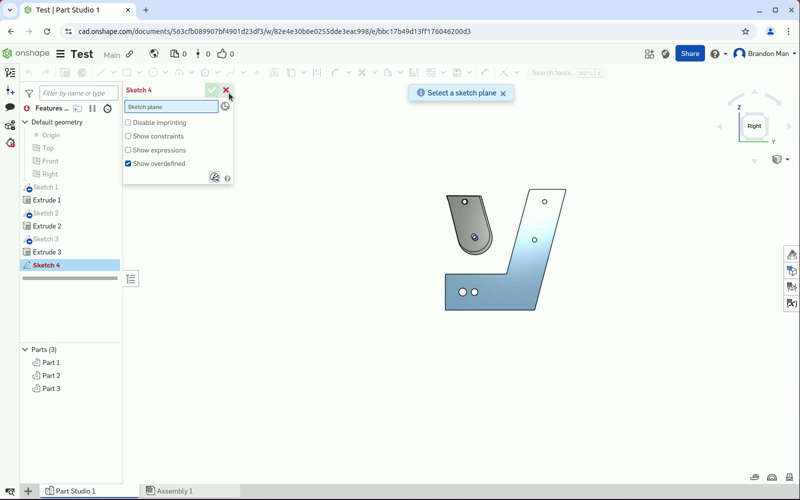
mouse_move(73, 176)
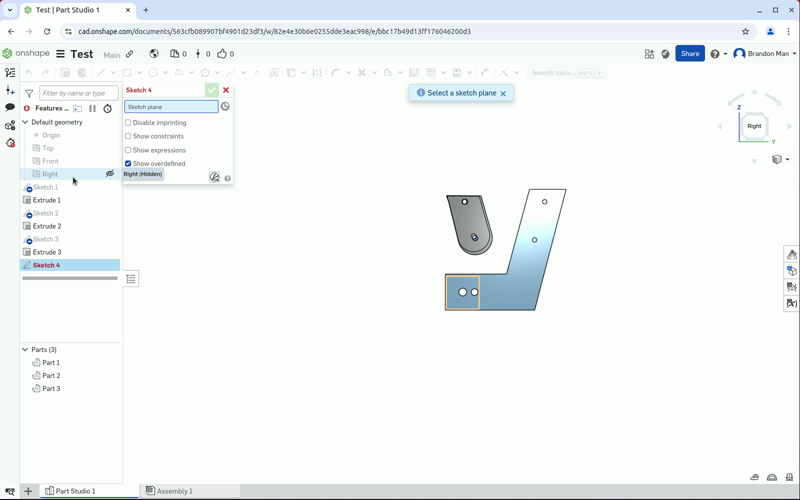
click(73, 176)
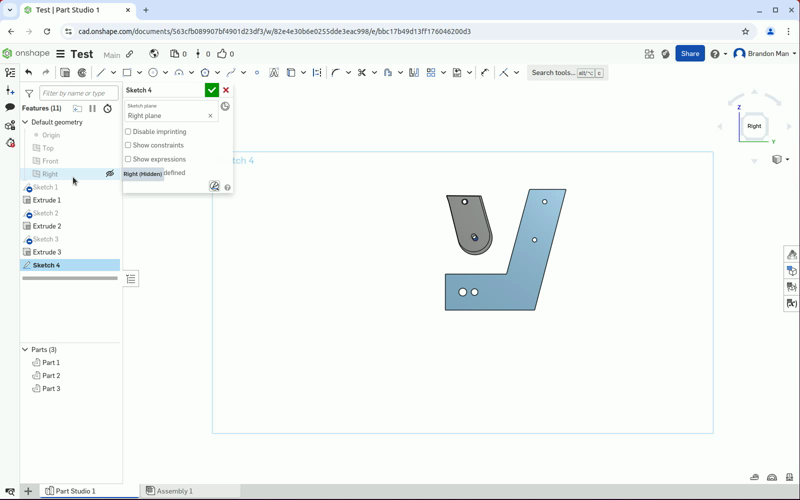
mouse_move(73, 352)
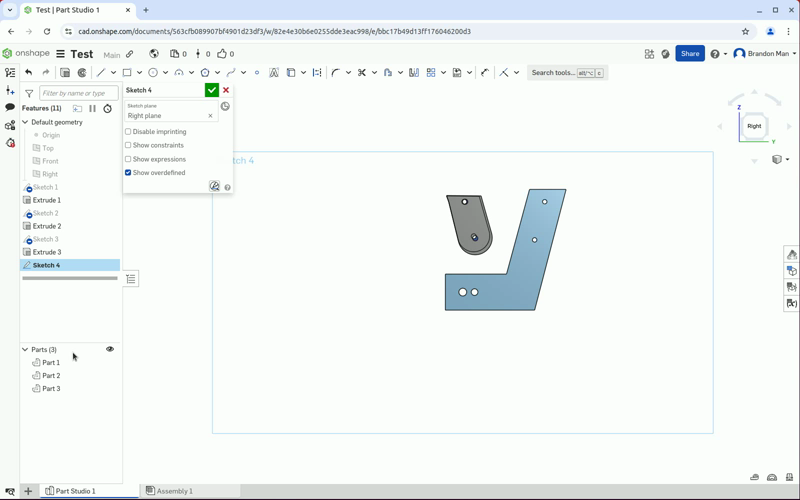
key(y)
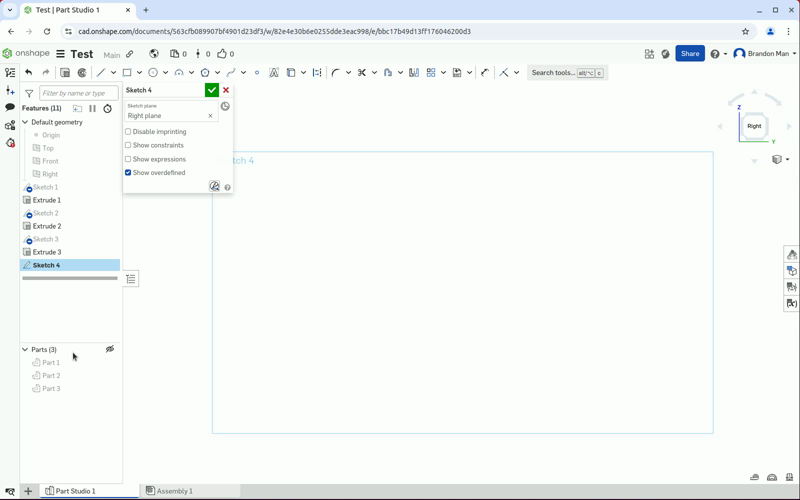
key(l)
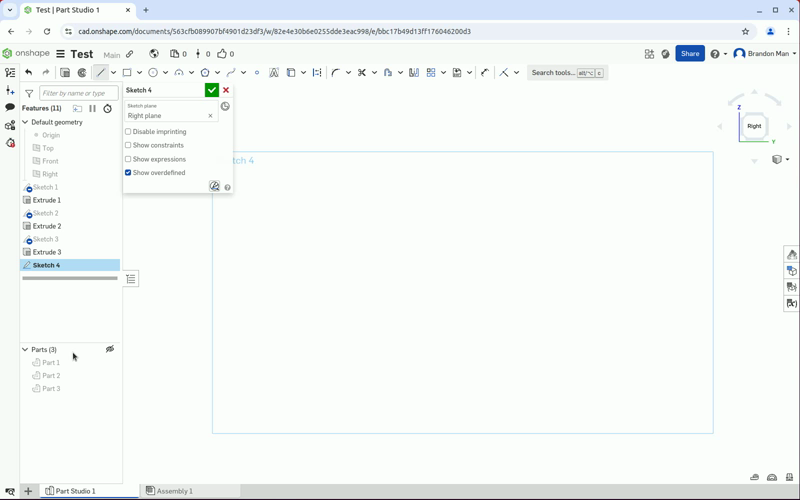
key_down(shift)
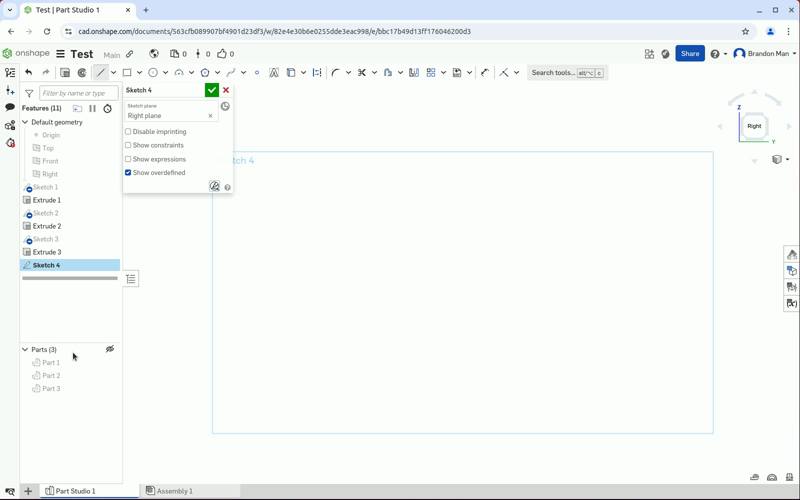
mouse_move(425, 196)
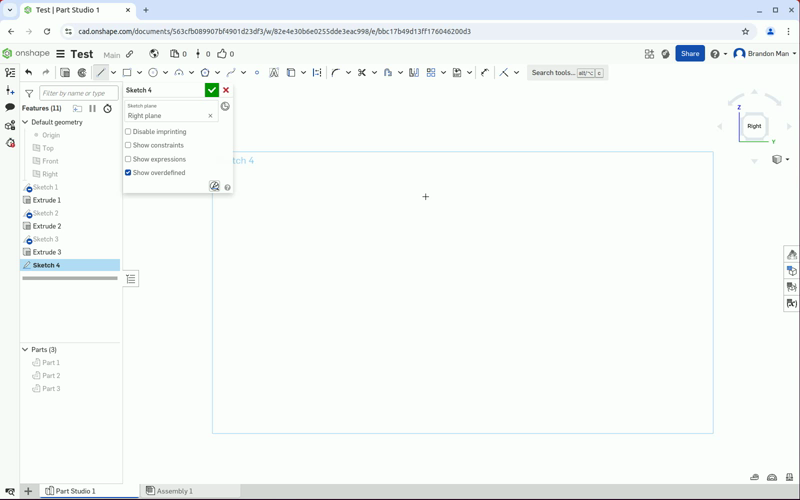
click(425, 196)
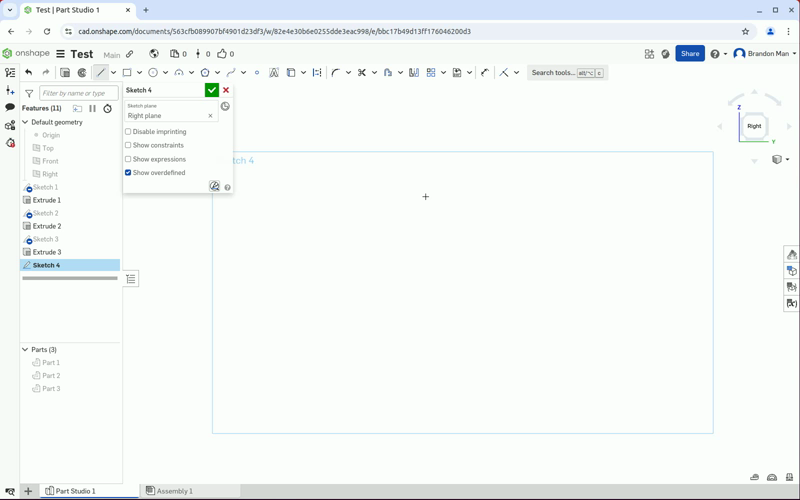
key_up(shift)
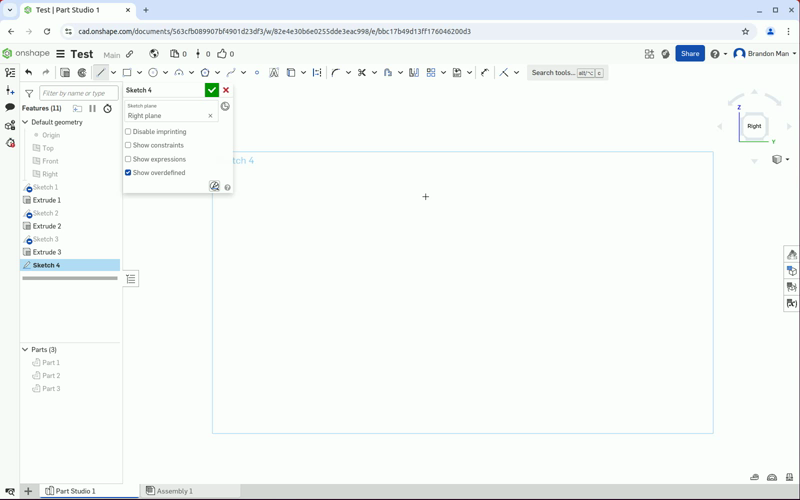
key_down(shift)
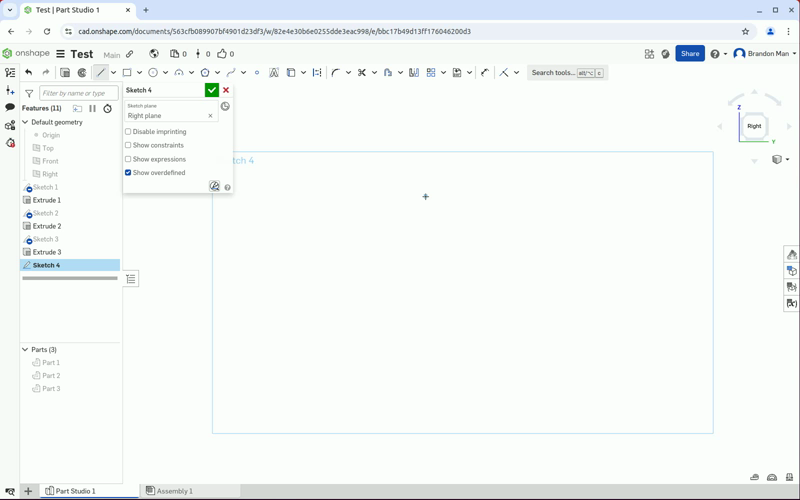
mouse_move(455, 196)
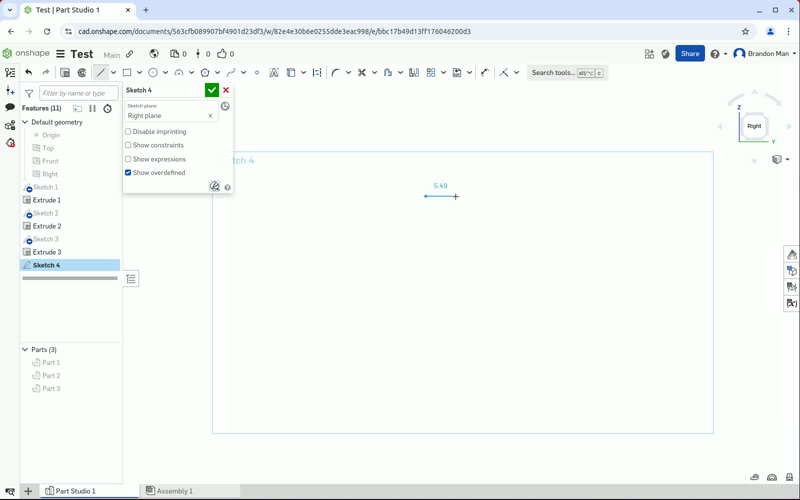
mouse_move(447, 196)
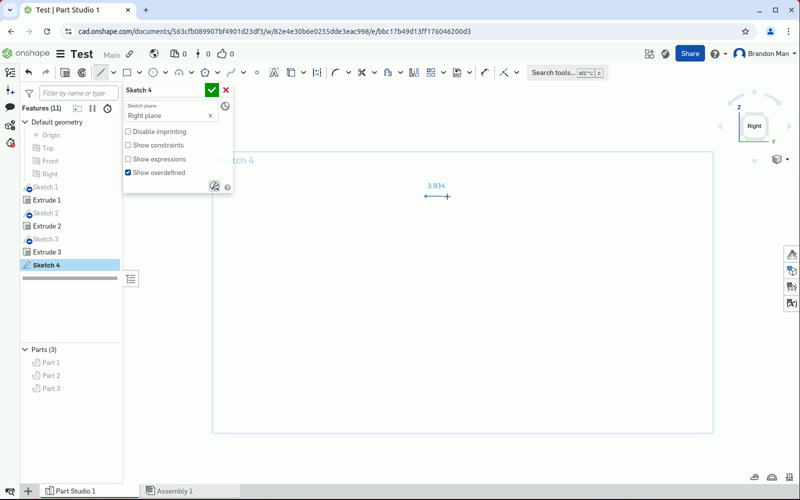
click(447, 196)
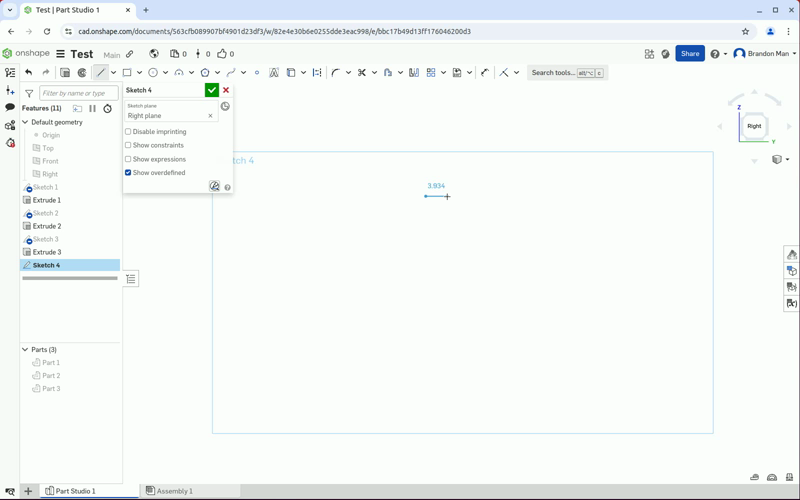
key_up(shift)
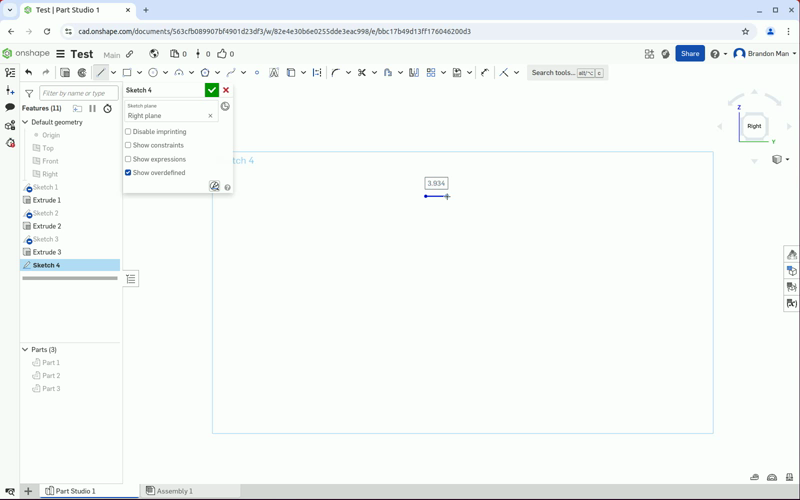
key_down(shift)
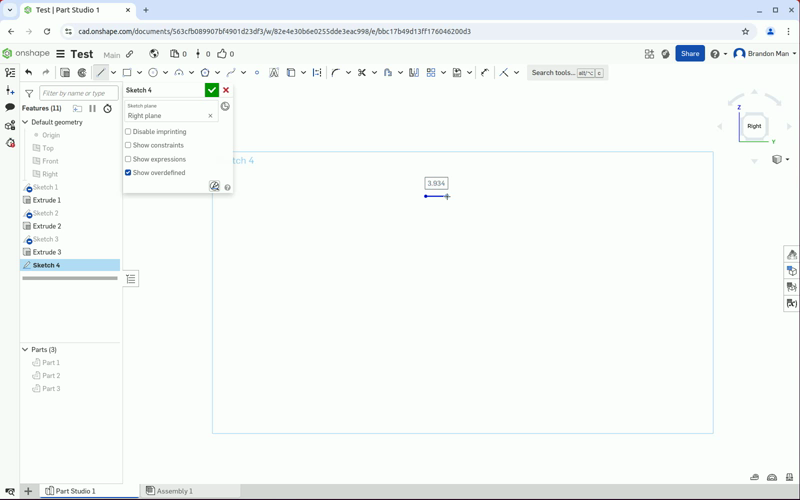
mouse_move(477, 196)
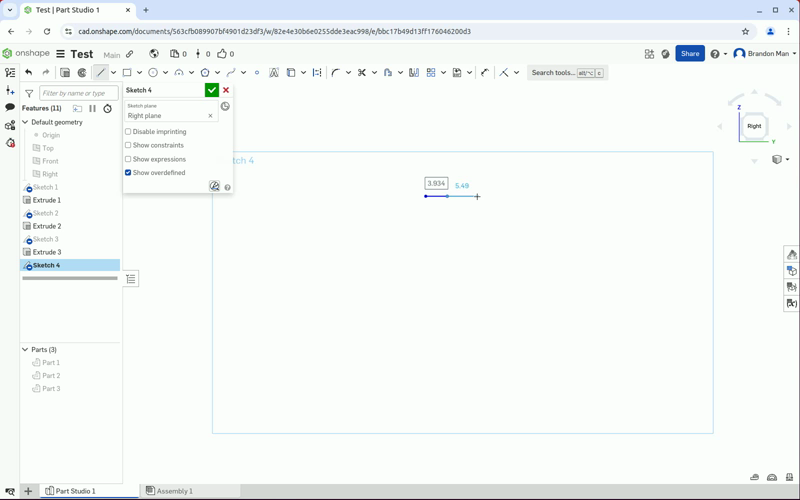
mouse_move(445, 190)
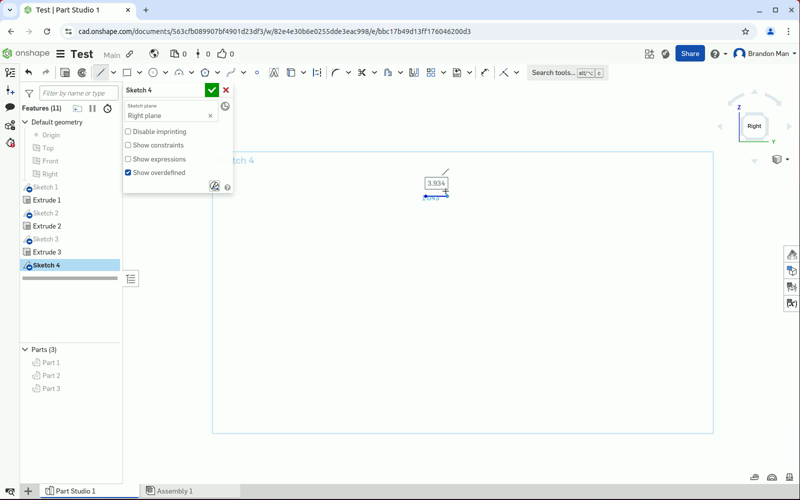
scroll(6)
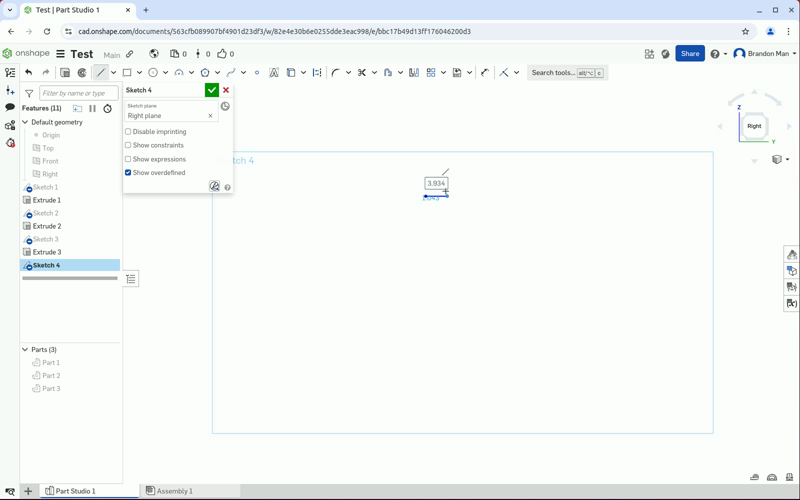
scroll(6)
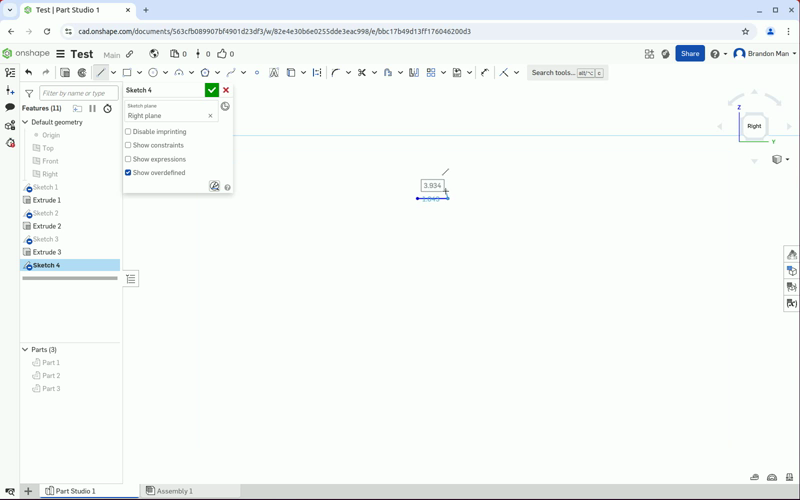
scroll(6)
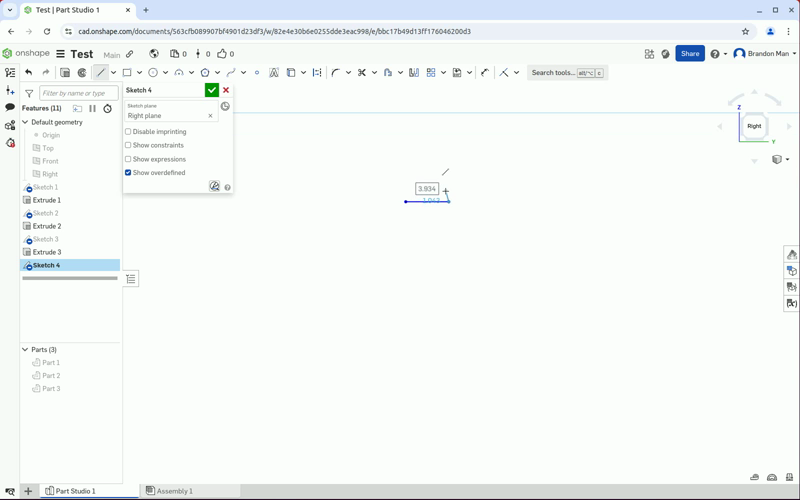
scroll(6)
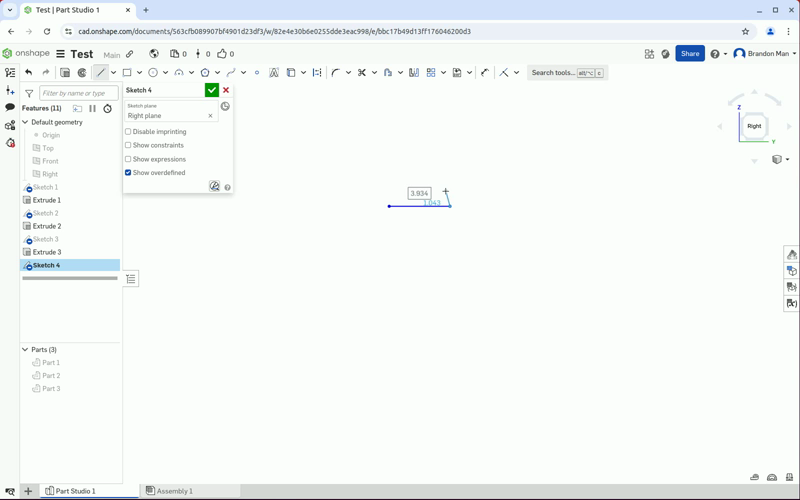
scroll(6)
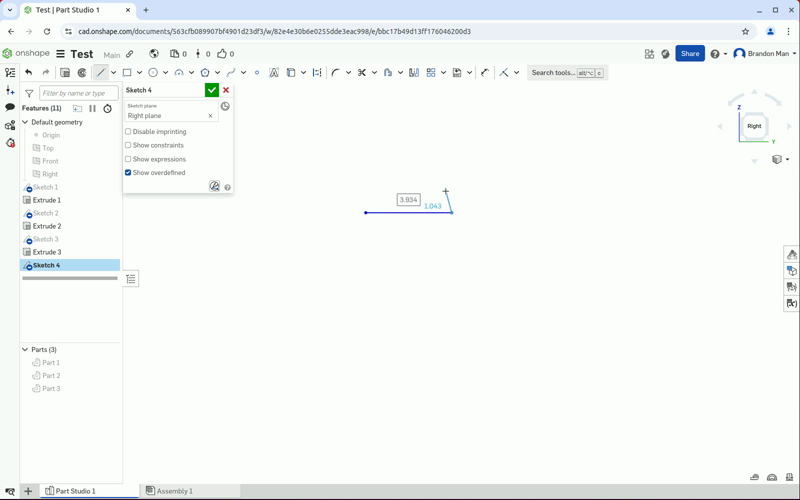
scroll(6)
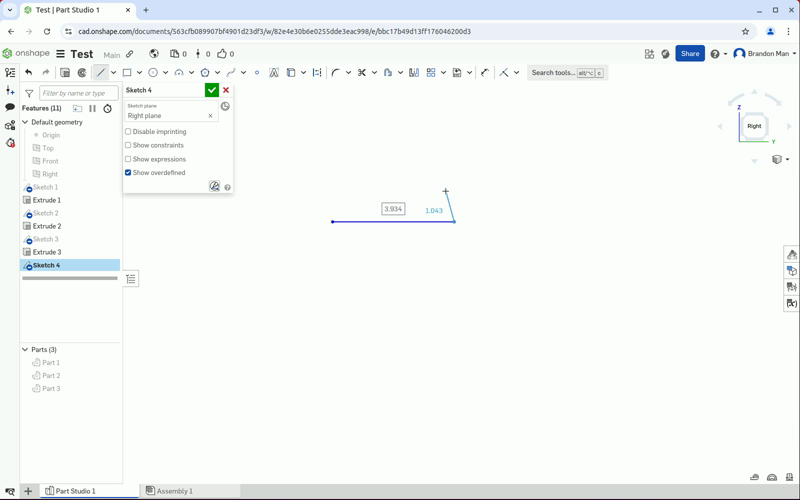
scroll(6)
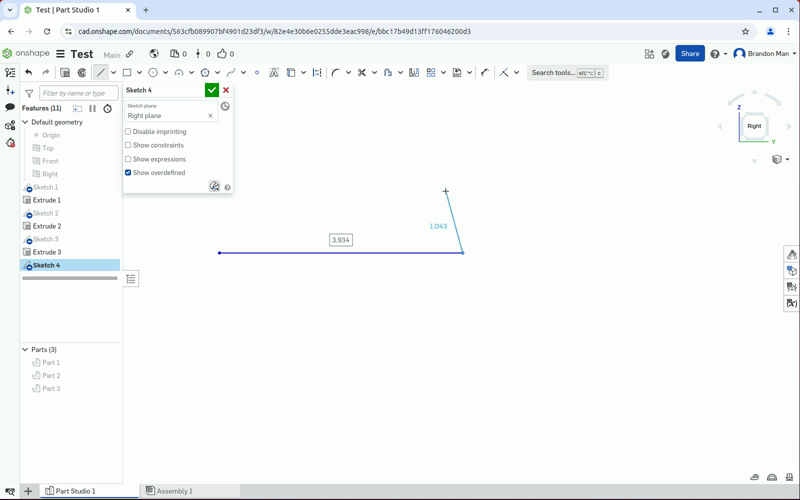
click(445, 190)
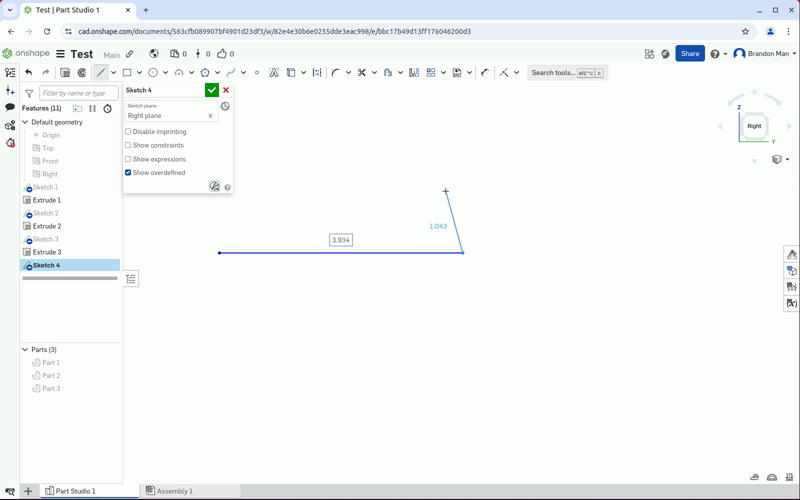
scroll(-6)
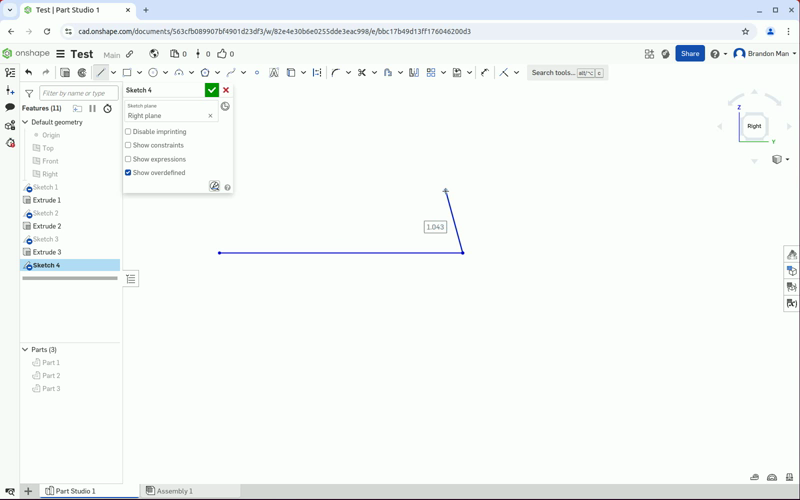
scroll(-6)
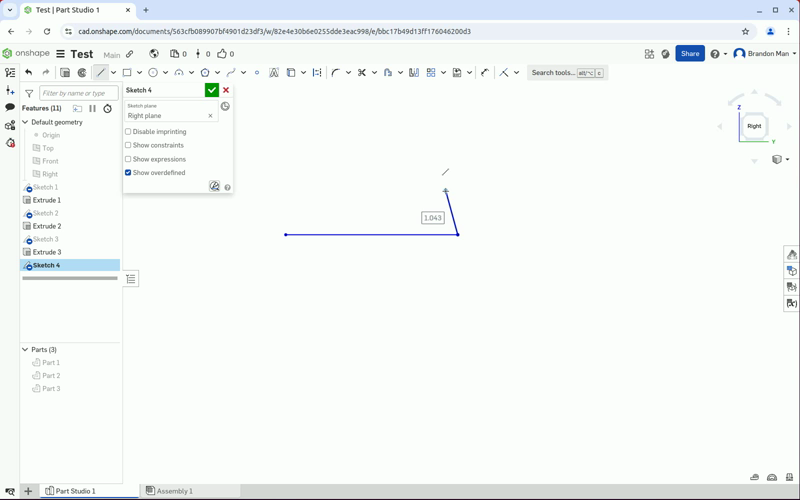
scroll(-6)
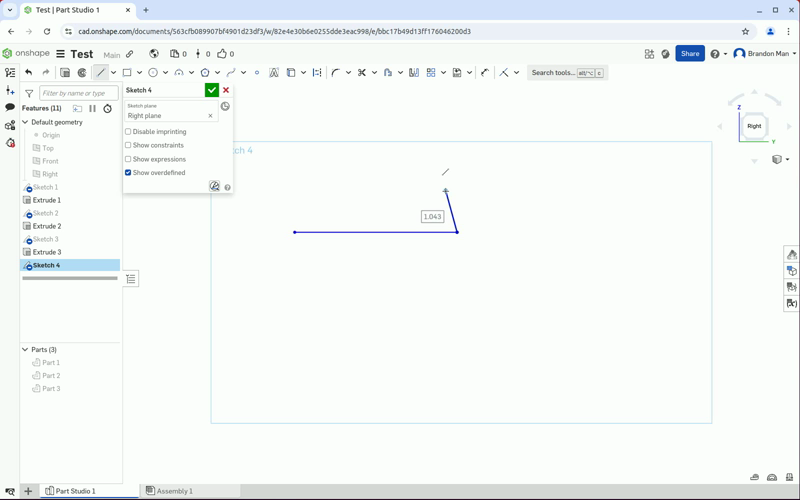
scroll(-6)
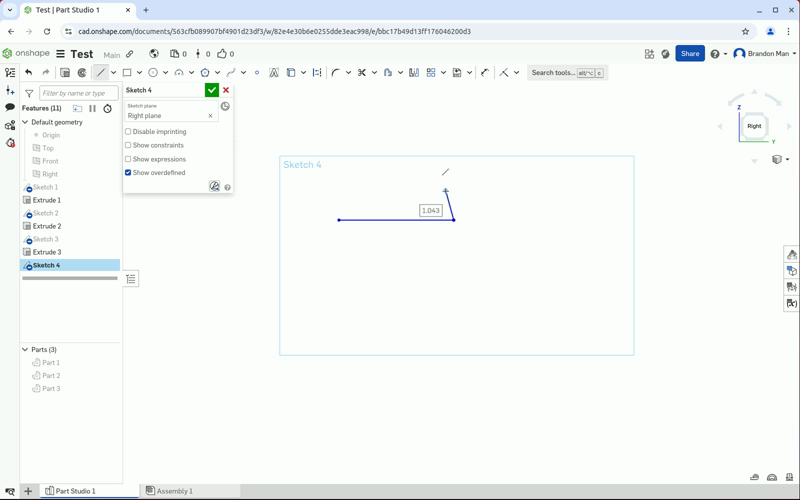
scroll(-6)
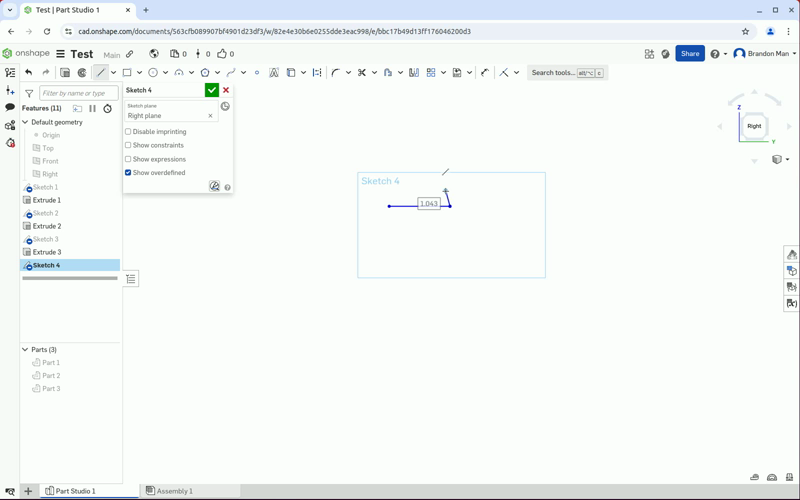
scroll(-6)
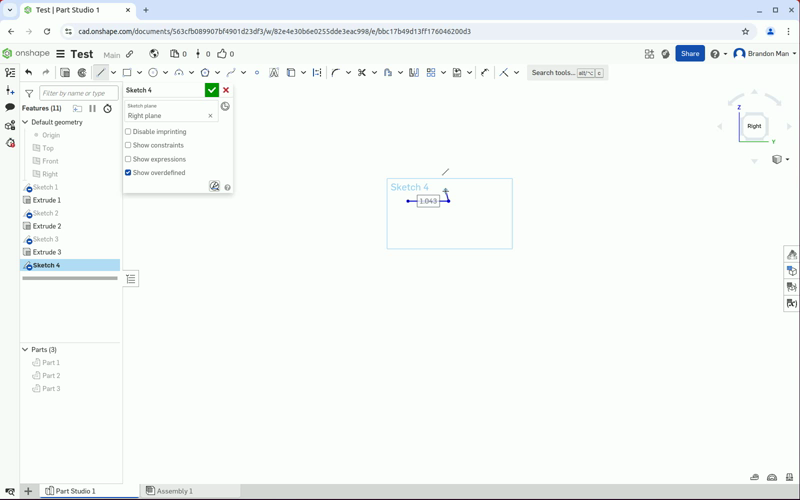
scroll(-6)
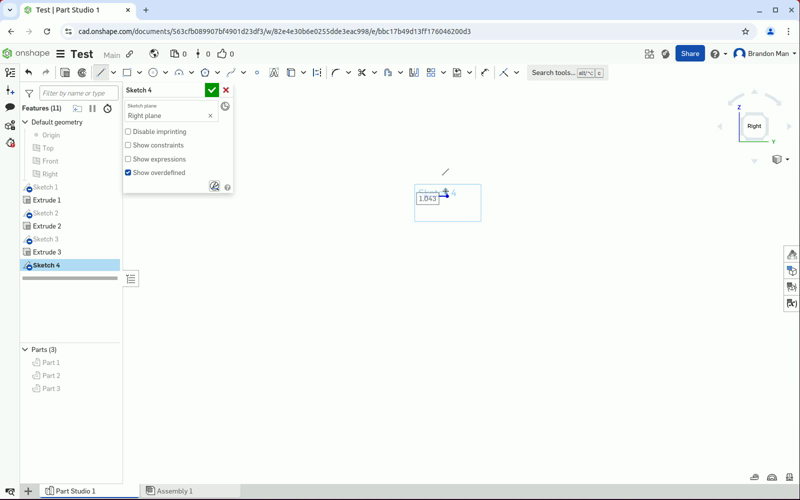
key_up(shift)
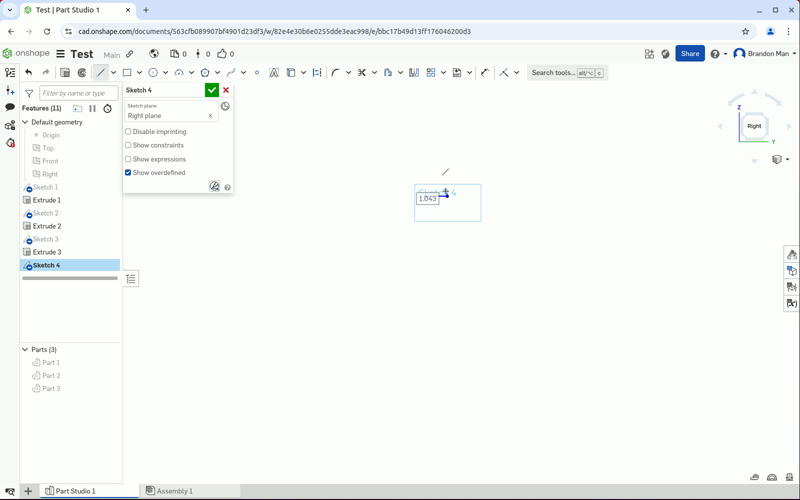
key_down(shift)
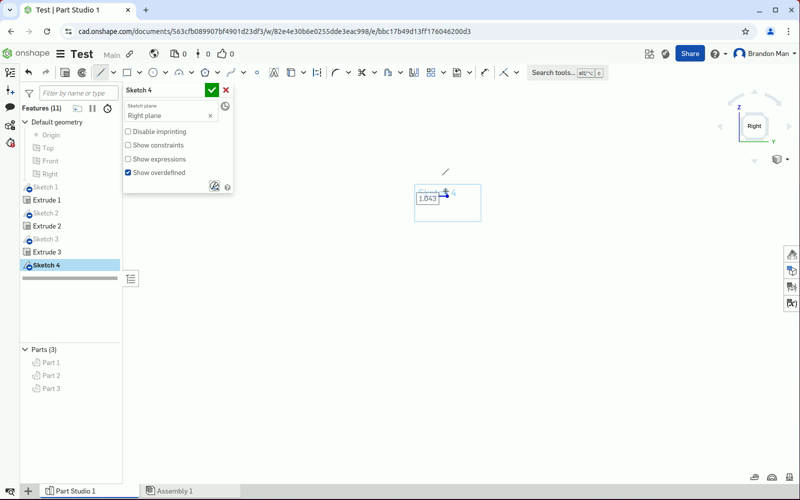
mouse_move(475, 190)
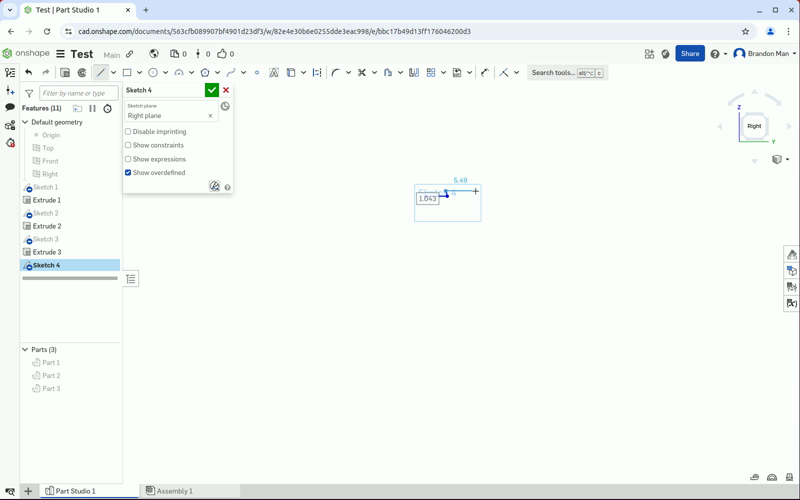
mouse_move(478, 190)
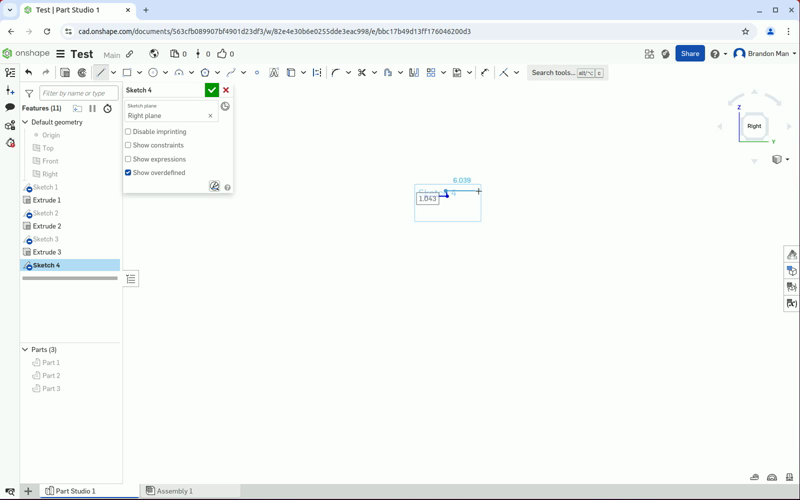
click(478, 190)
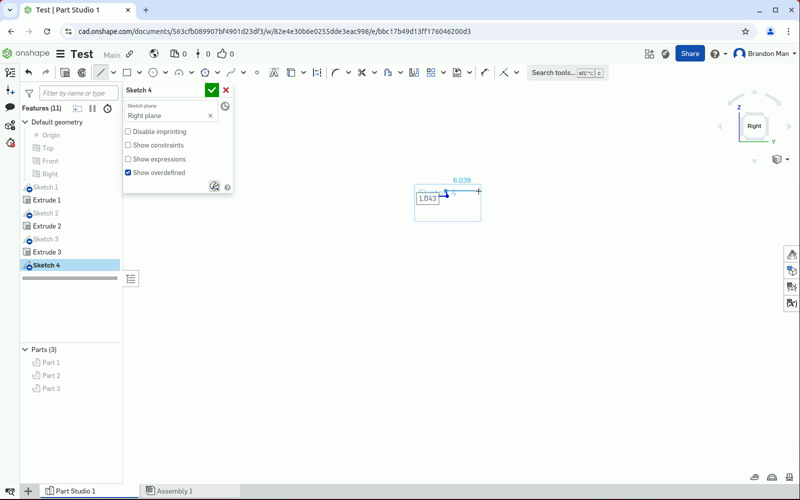
key_up(shift)
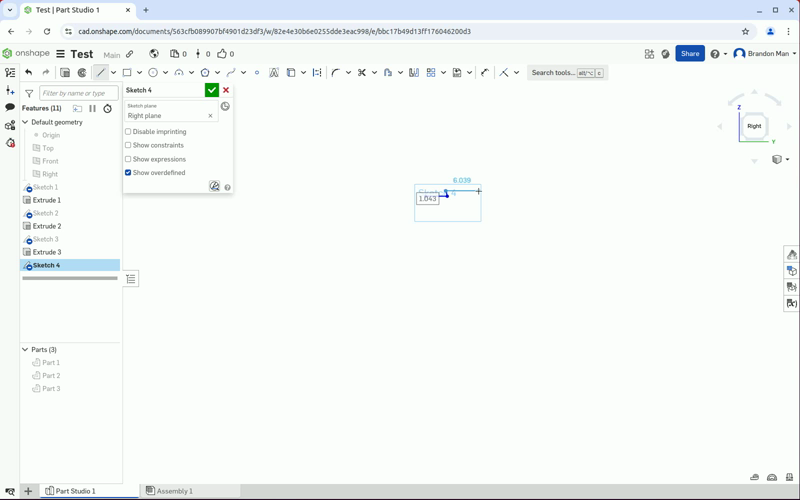
key_down(shift)
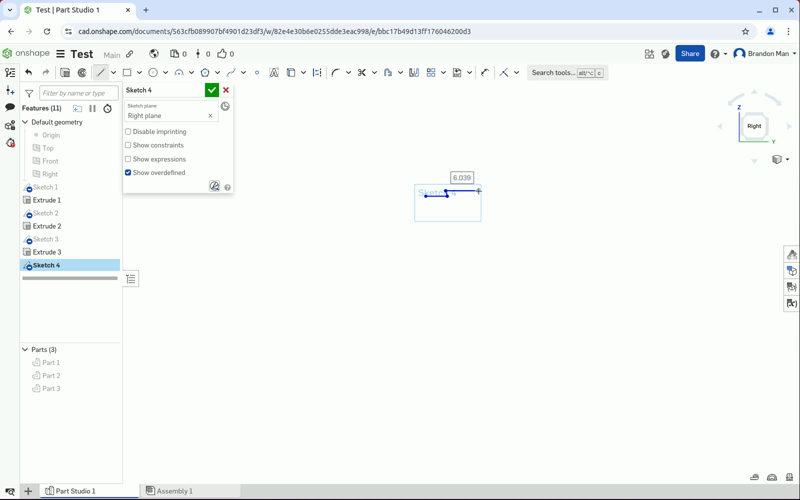
mouse_move(508, 190)
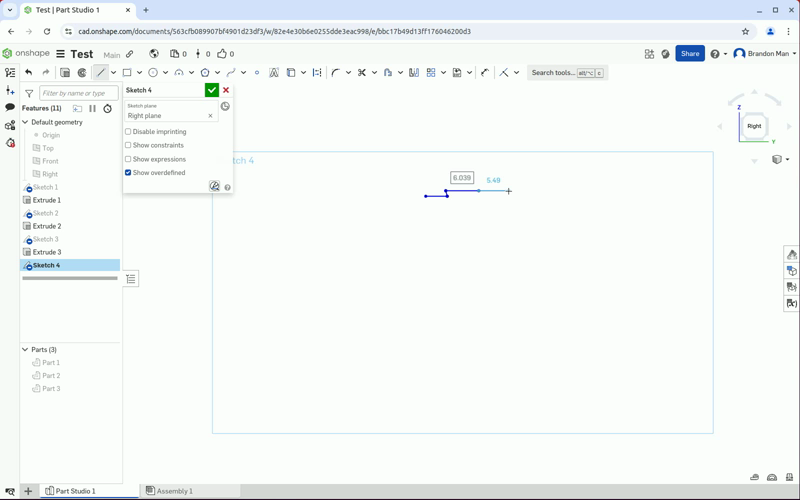
mouse_move(479, 196)
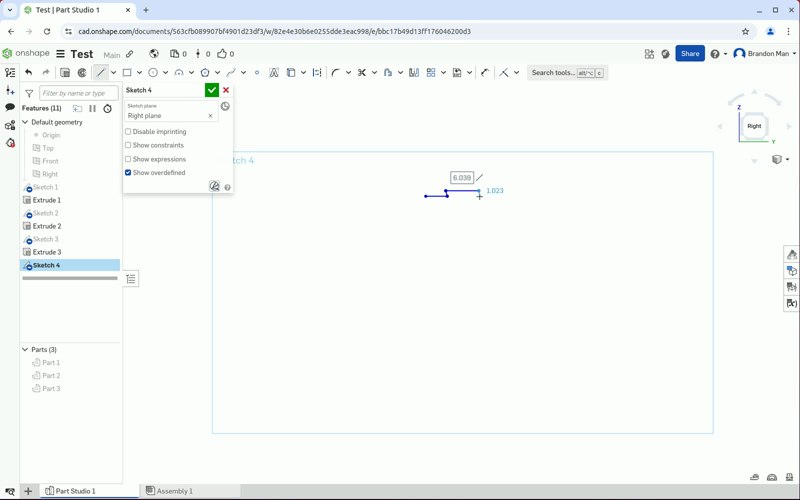
scroll(6)
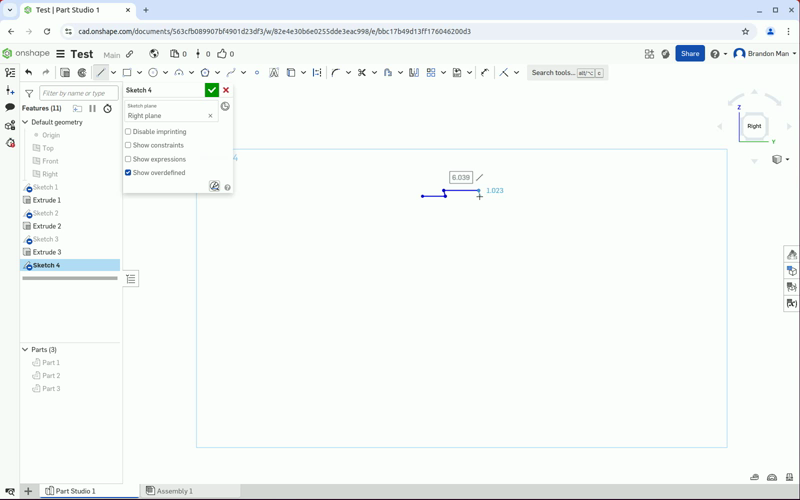
scroll(6)
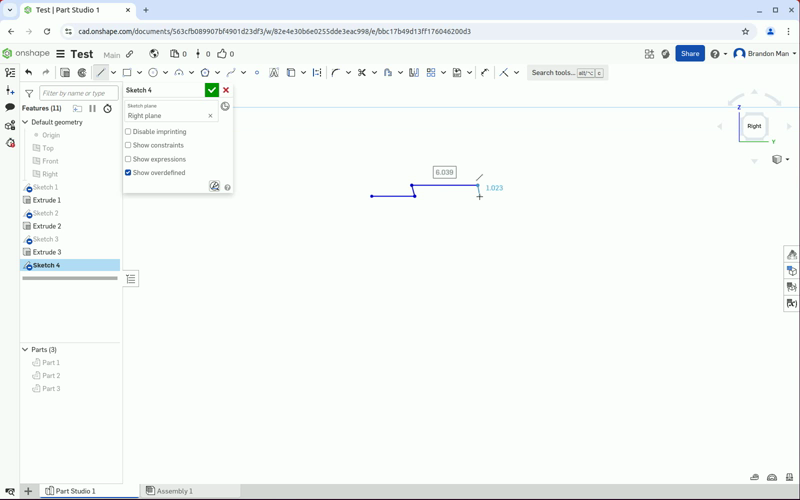
scroll(6)
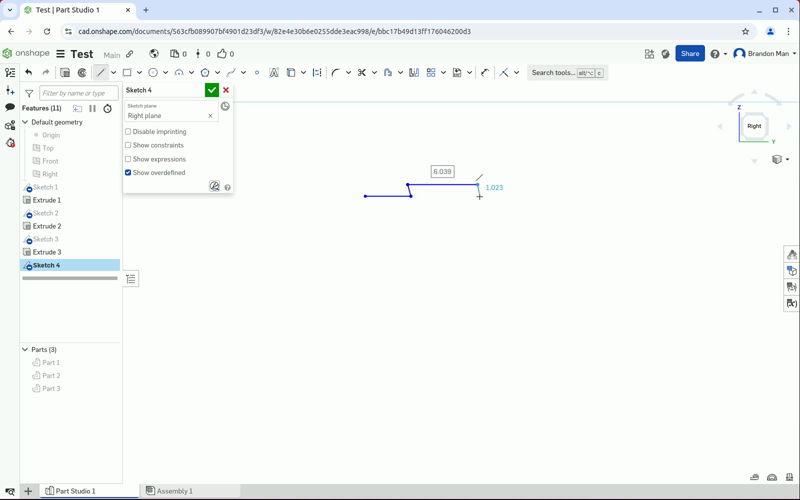
scroll(6)
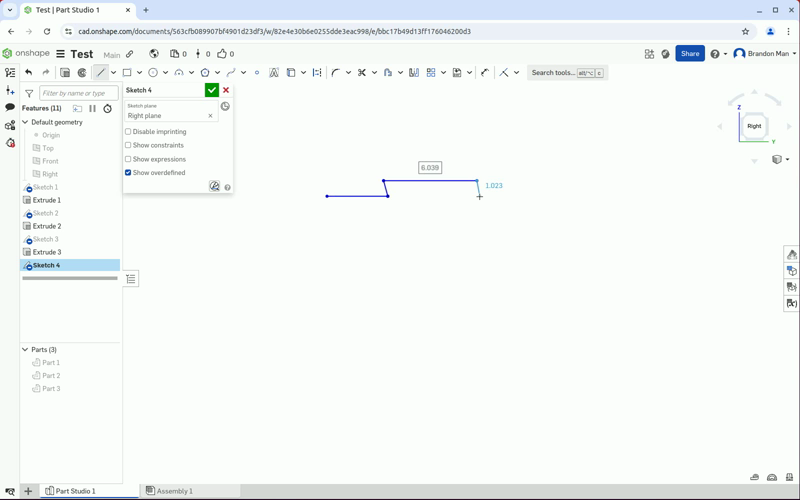
scroll(6)
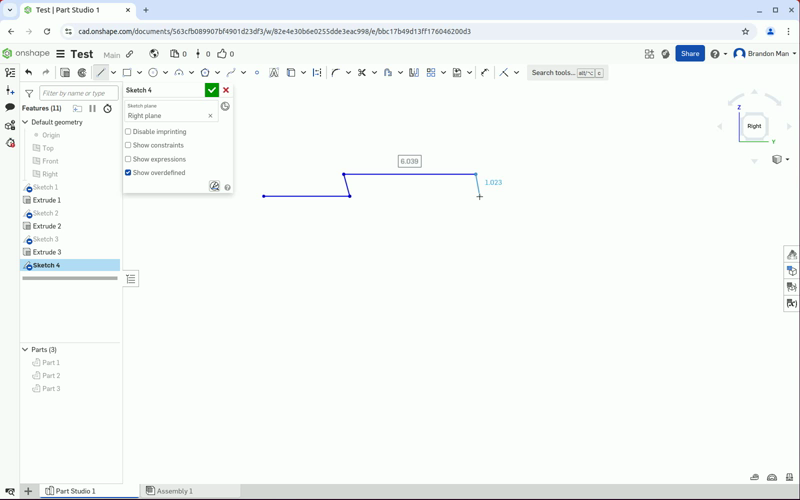
scroll(6)
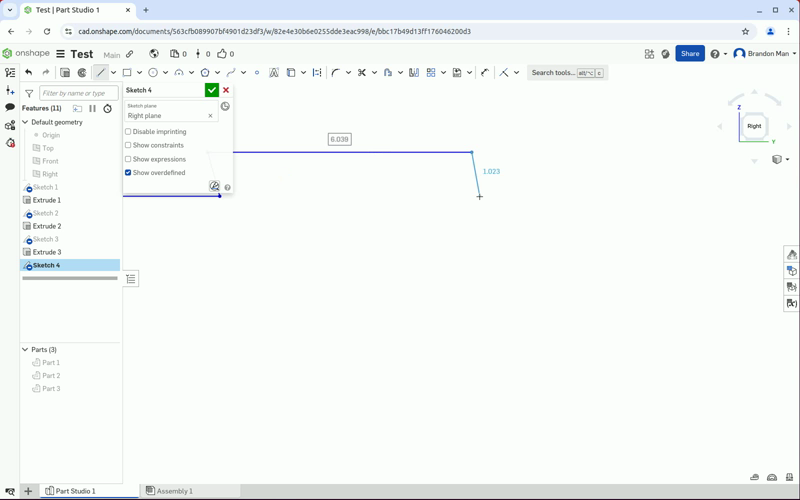
scroll(6)
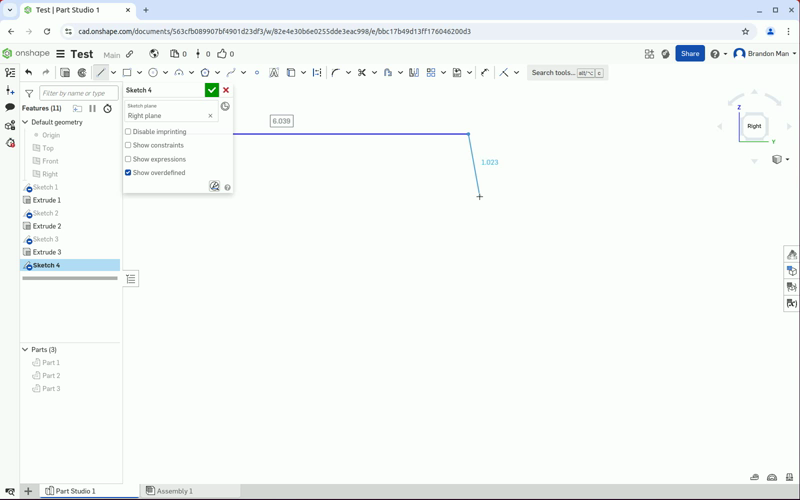
click(479, 196)
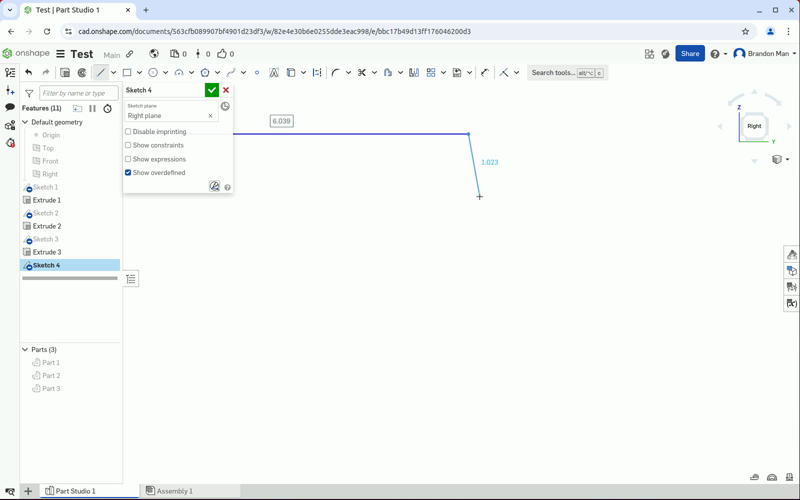
scroll(-6)
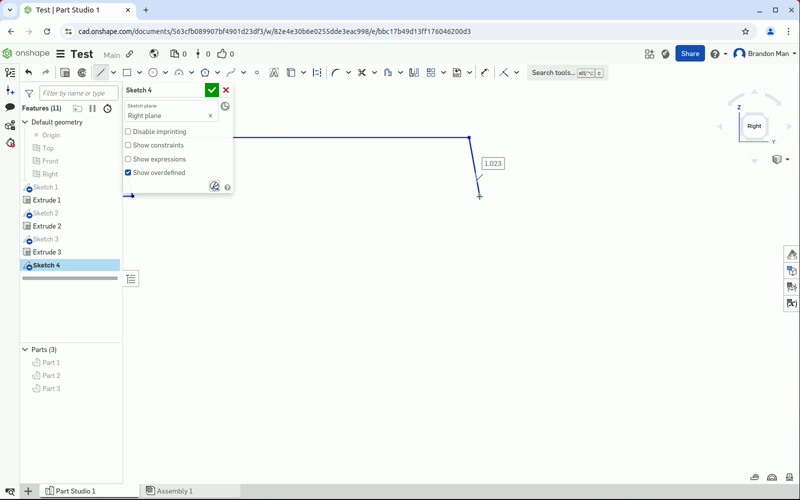
scroll(-6)
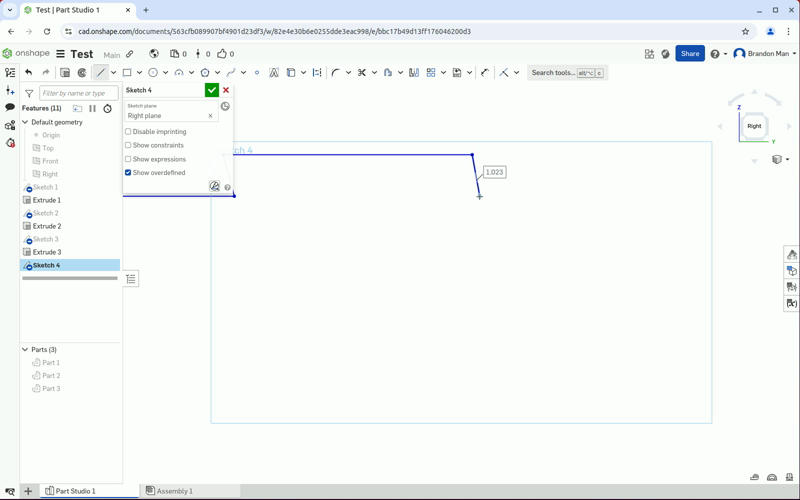
scroll(-6)
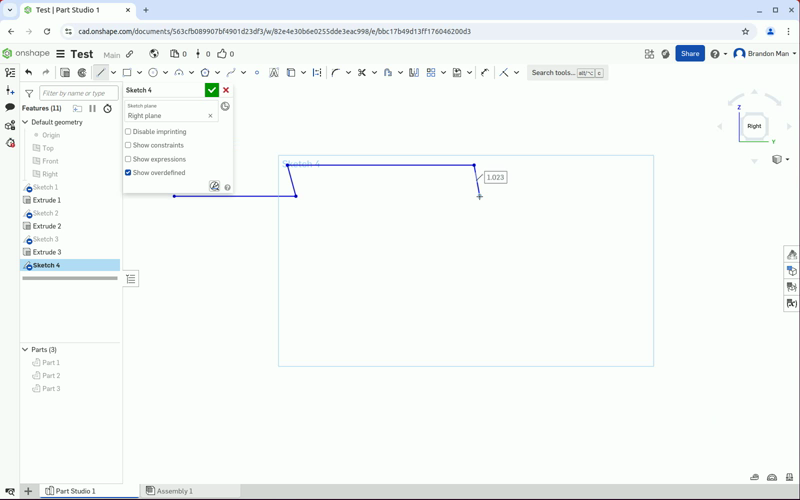
scroll(-6)
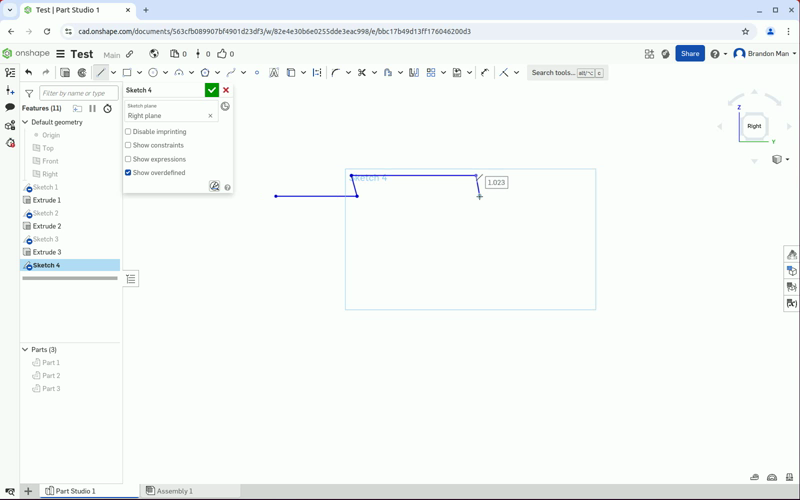
scroll(-6)
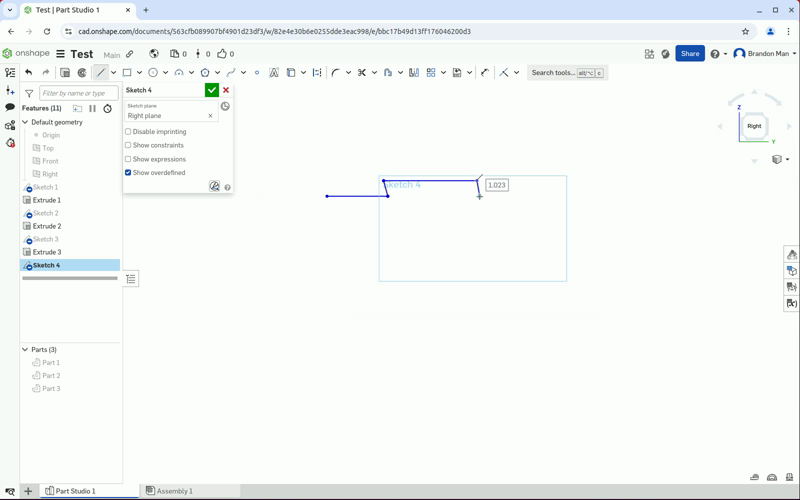
scroll(-6)
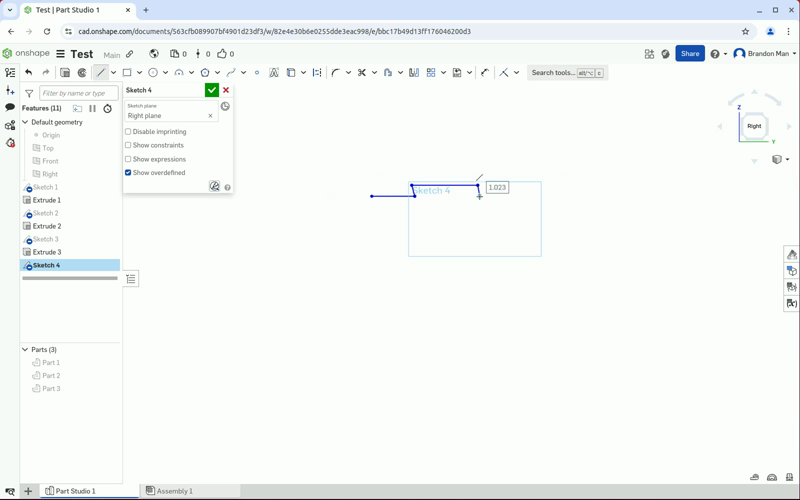
scroll(-6)
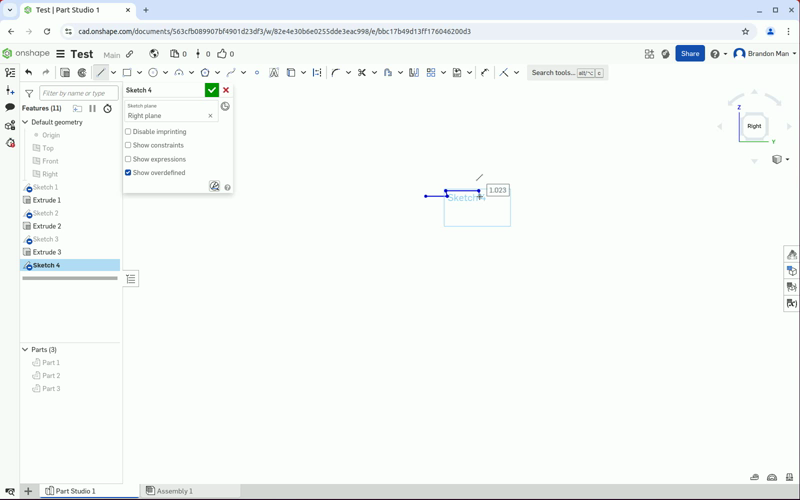
key_up(shift)
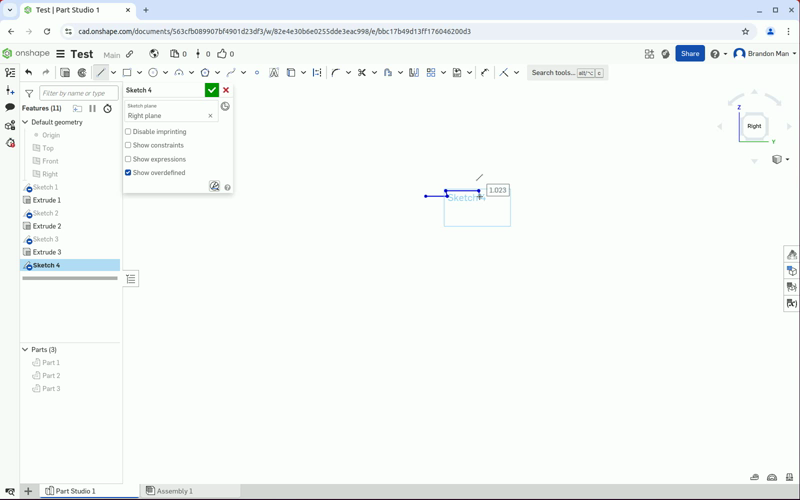
key_down(shift)
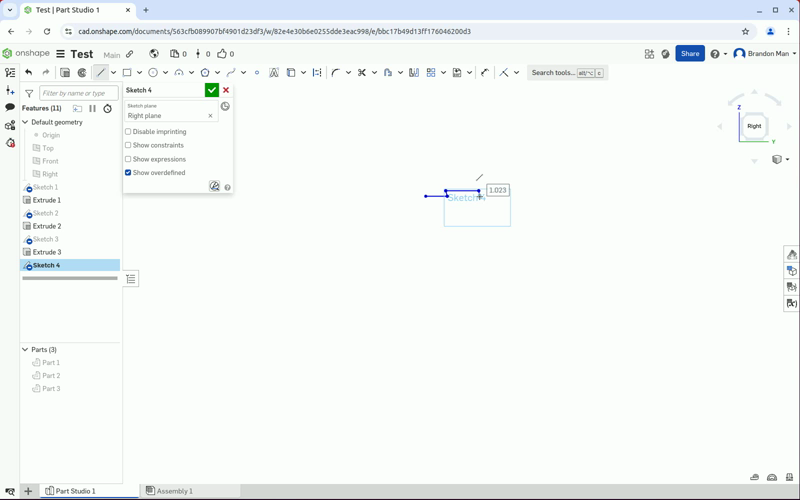
mouse_move(509, 196)
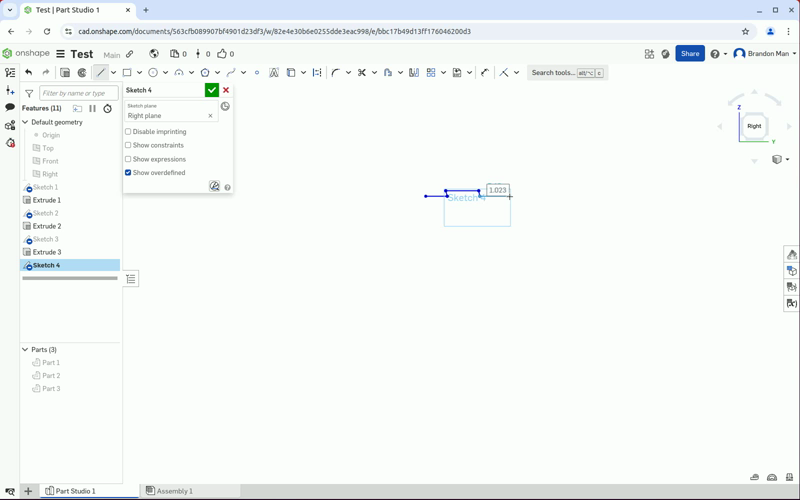
mouse_move(504, 196)
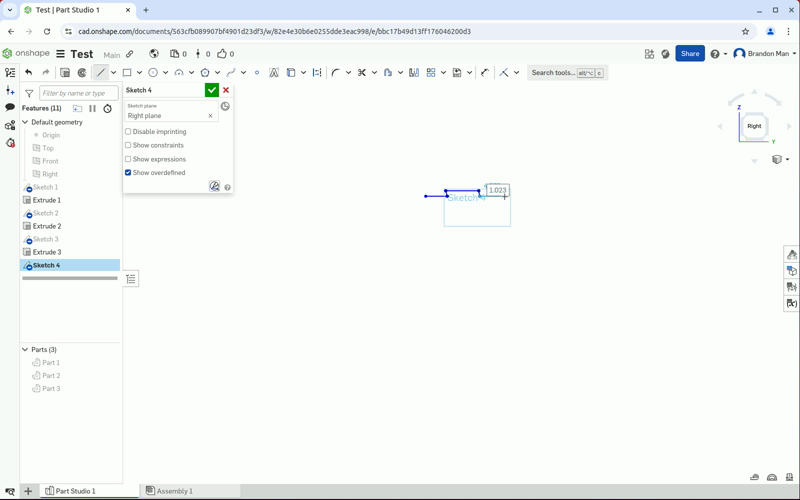
click(504, 196)
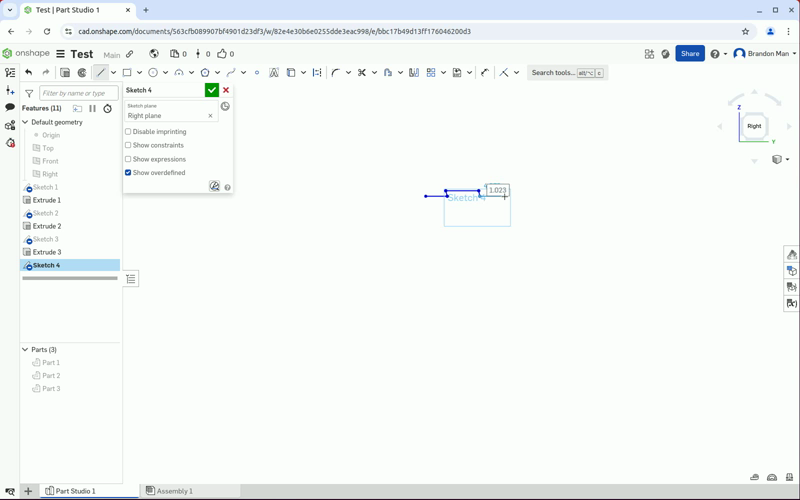
key_up(shift)
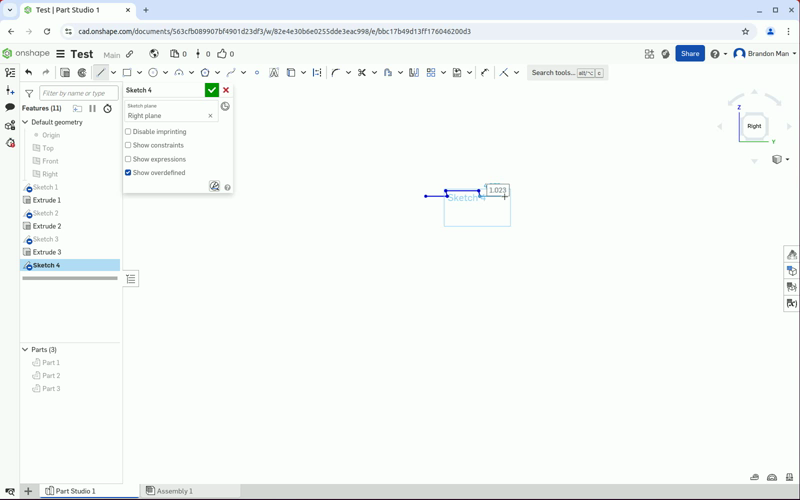
key_down(shift)
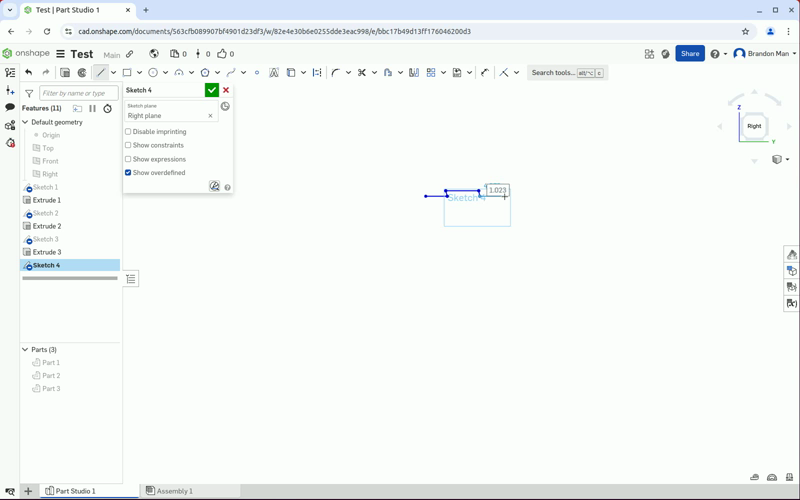
mouse_move(534, 196)
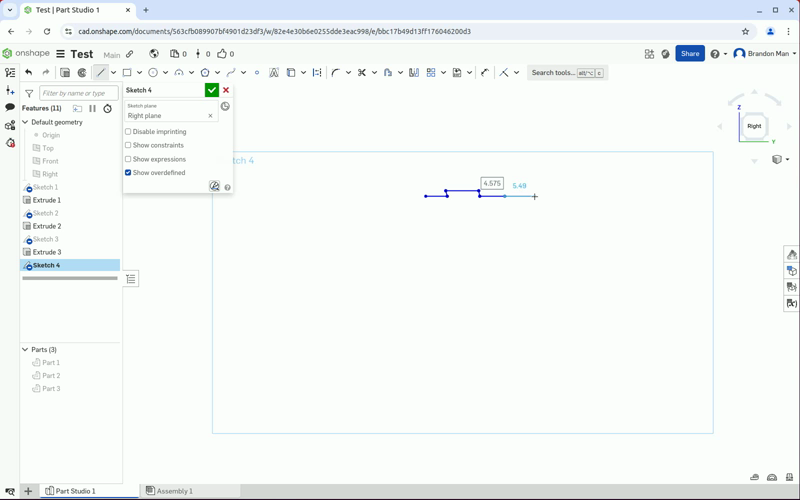
mouse_move(504, 173)
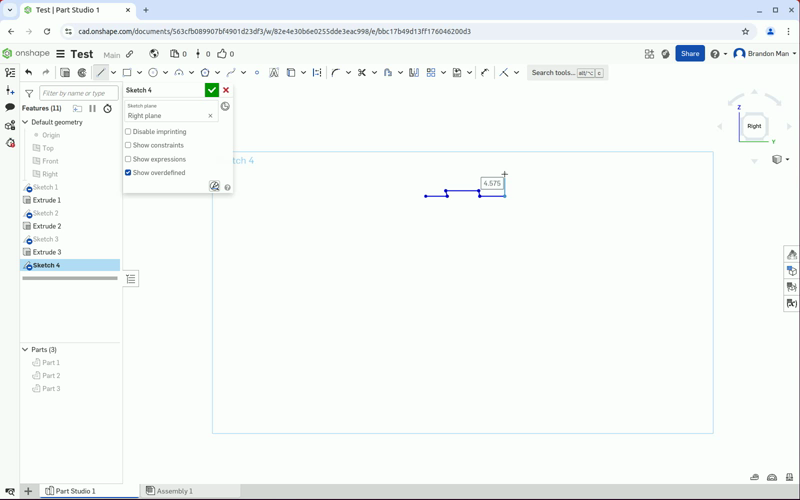
click(504, 173)
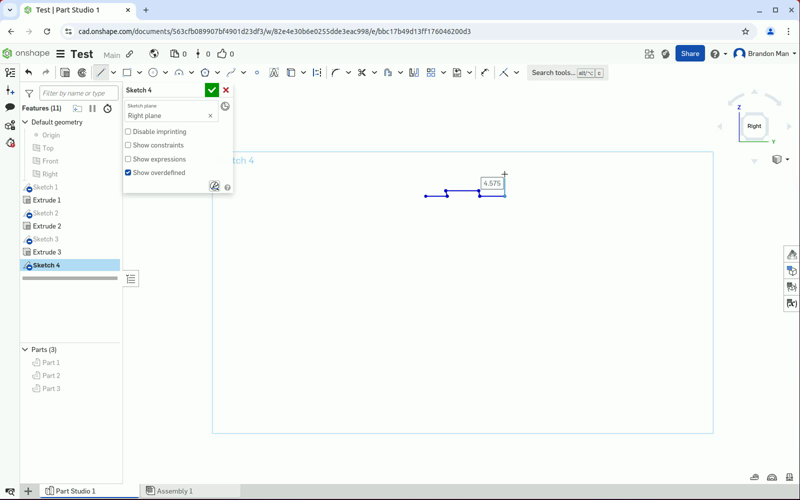
key_up(shift)
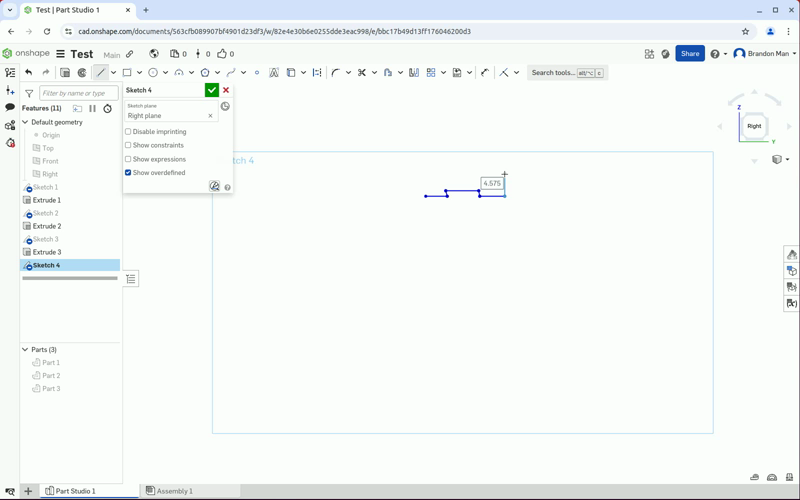
key_down(shift)
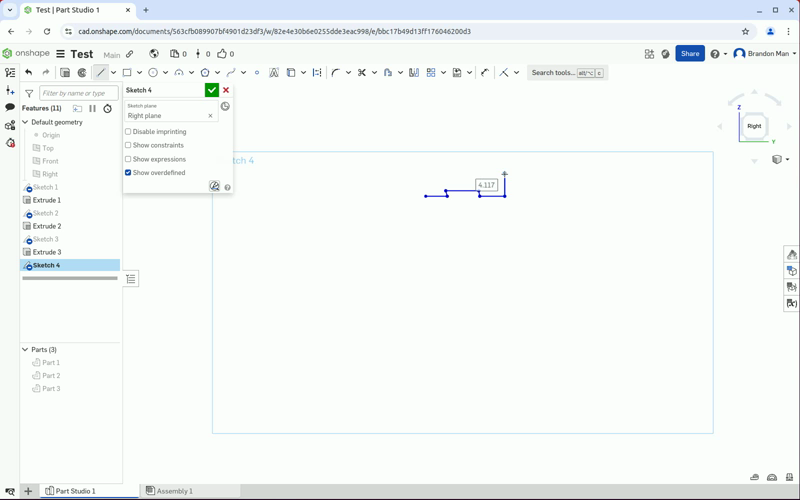
mouse_move(534, 173)
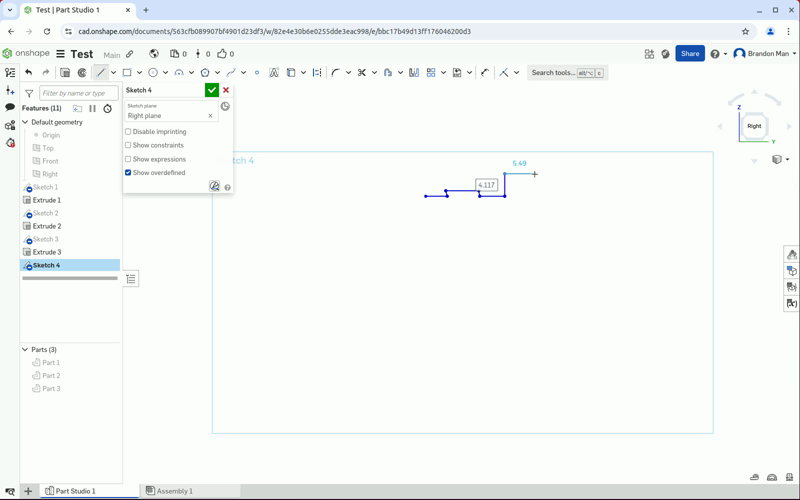
mouse_move(465, 173)
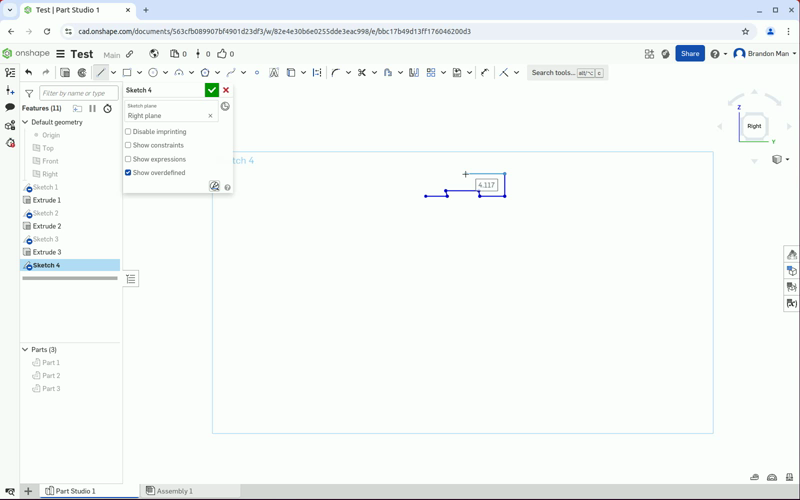
click(465, 173)
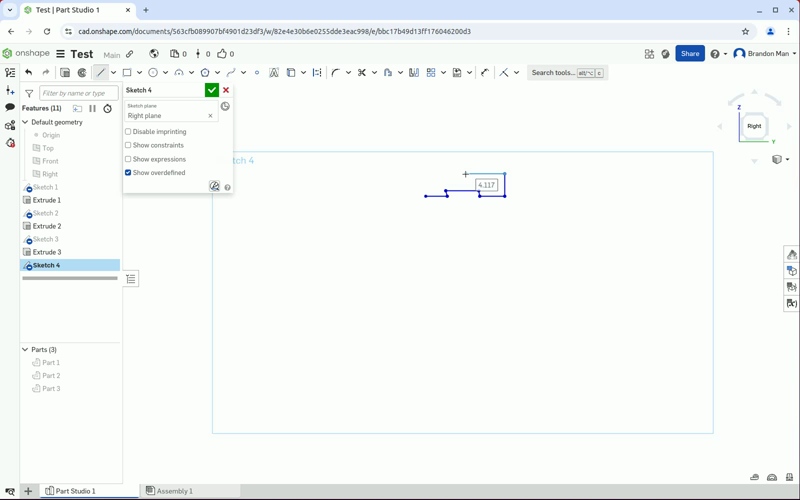
key_up(shift)
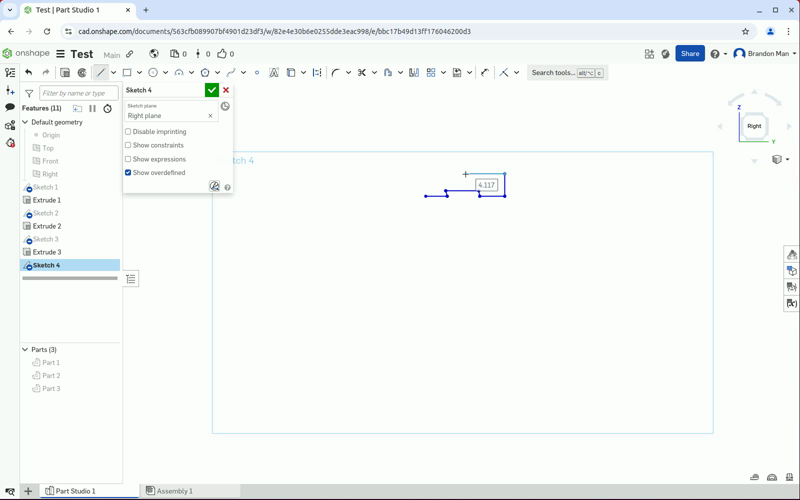
key_down(shift)
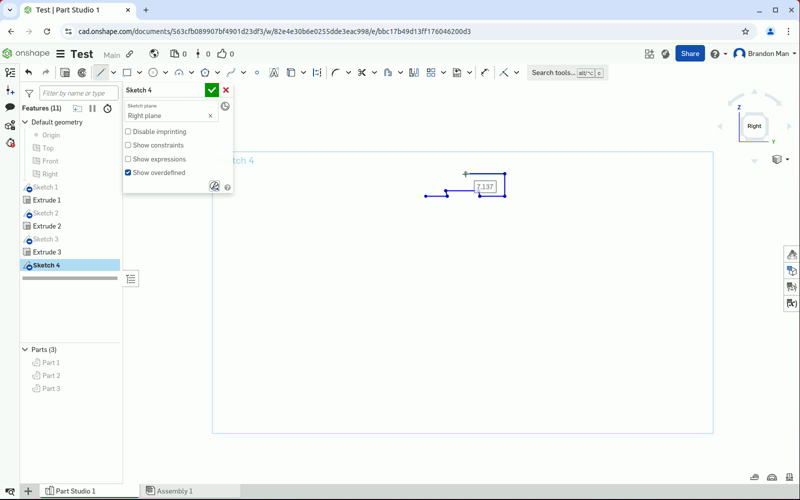
mouse_move(495, 173)
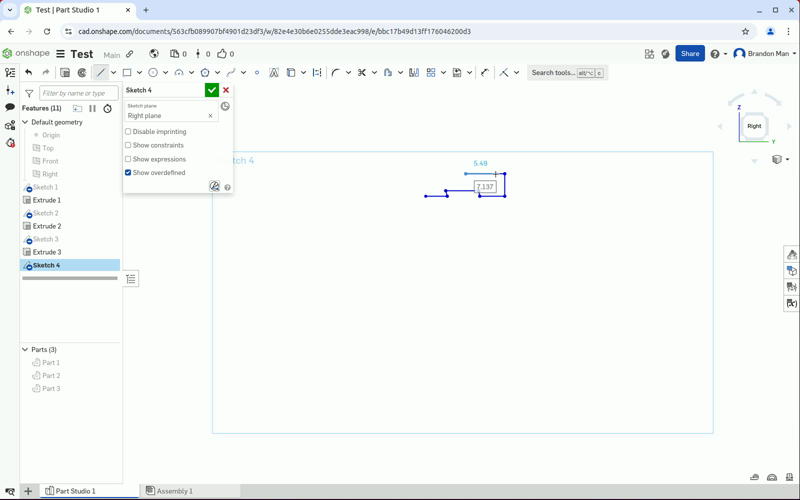
mouse_move(425, 173)
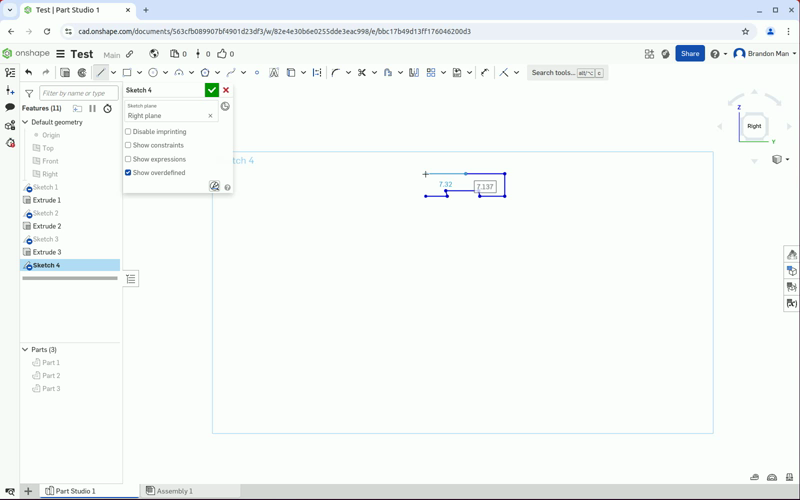
click(425, 173)
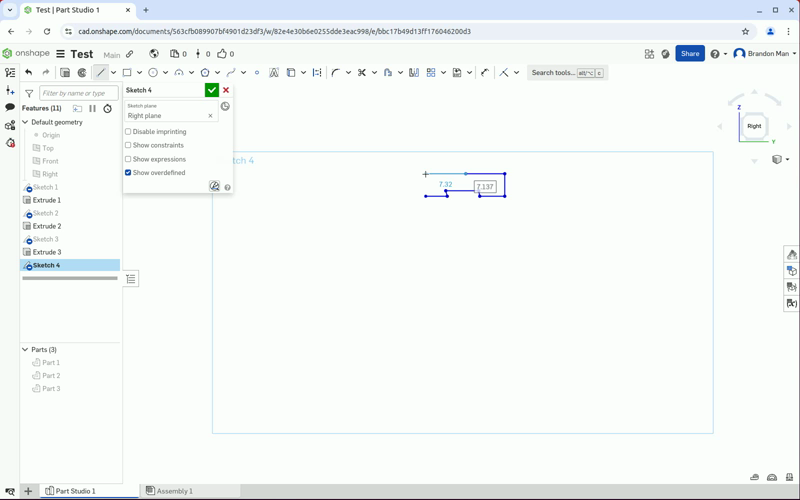
key_up(shift)
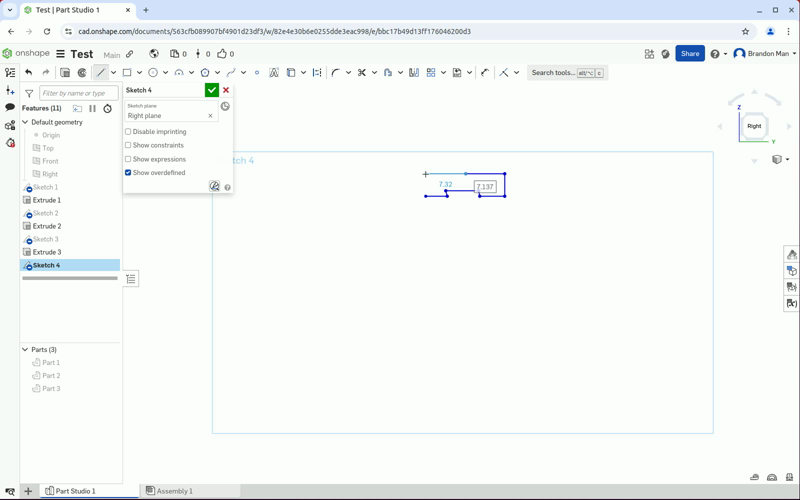
mouse_move(455, 173)
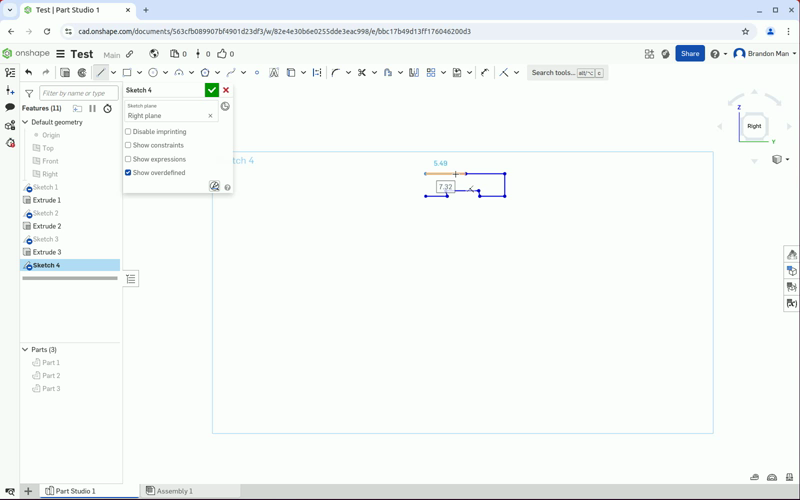
key_down(shift)
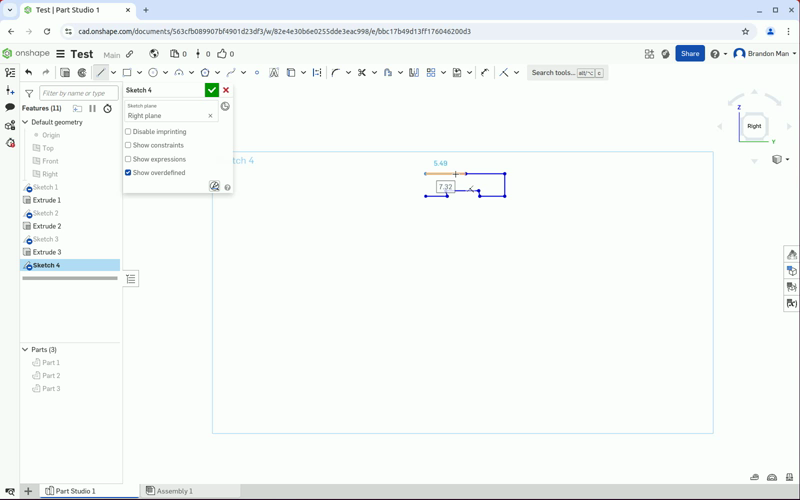
mouse_move(425, 196)
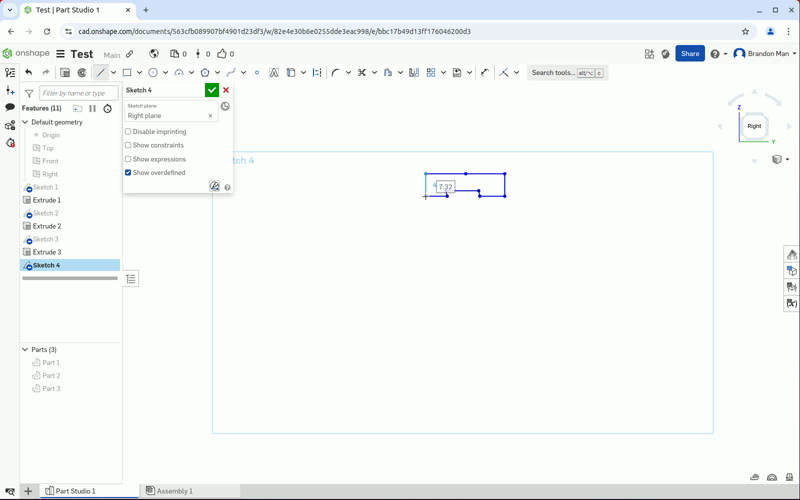
key_up(shift)
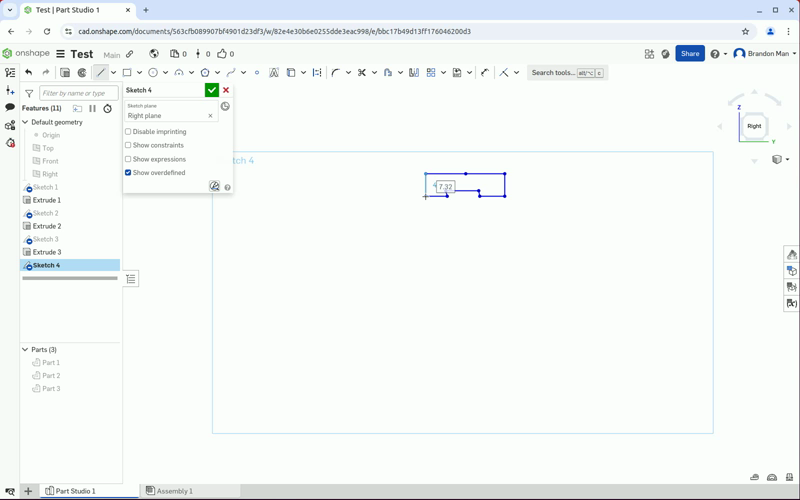
click(425, 196)
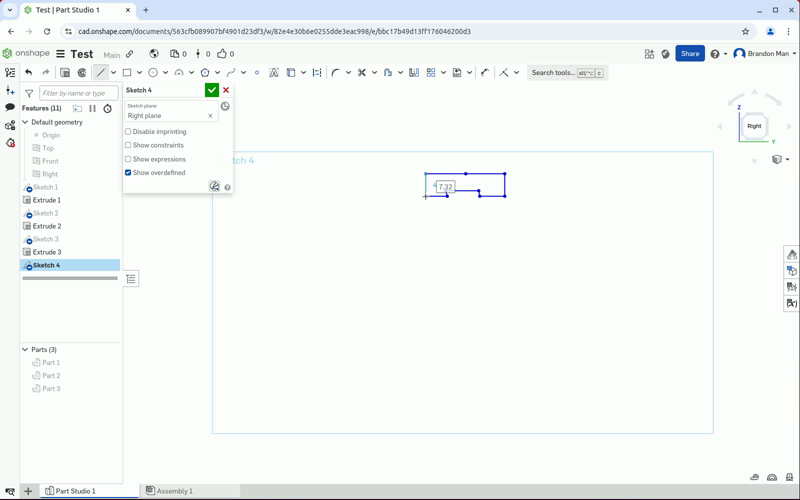
key(esc)
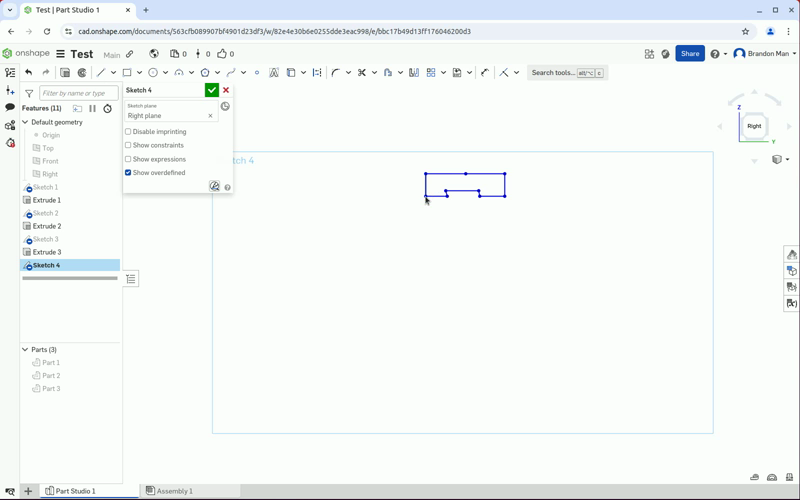
mouse_move(438, 188)
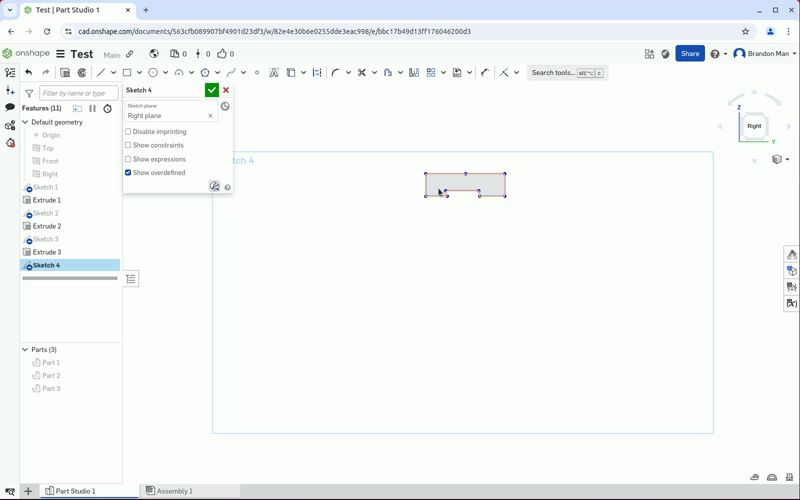
scroll(6)
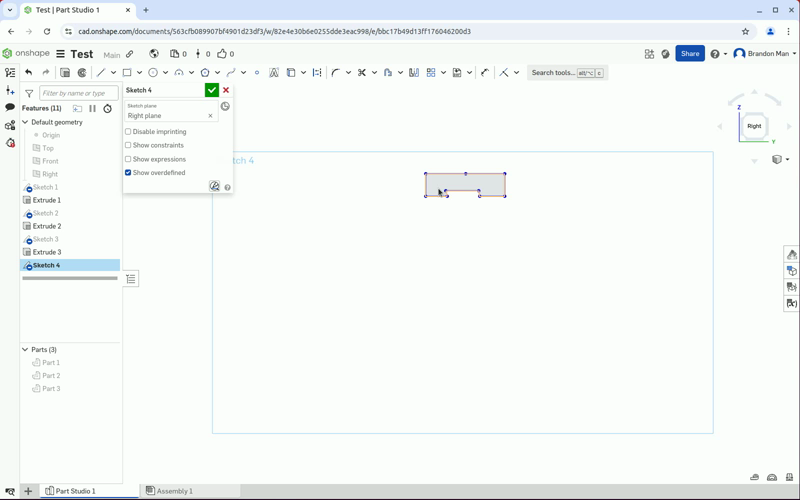
scroll(6)
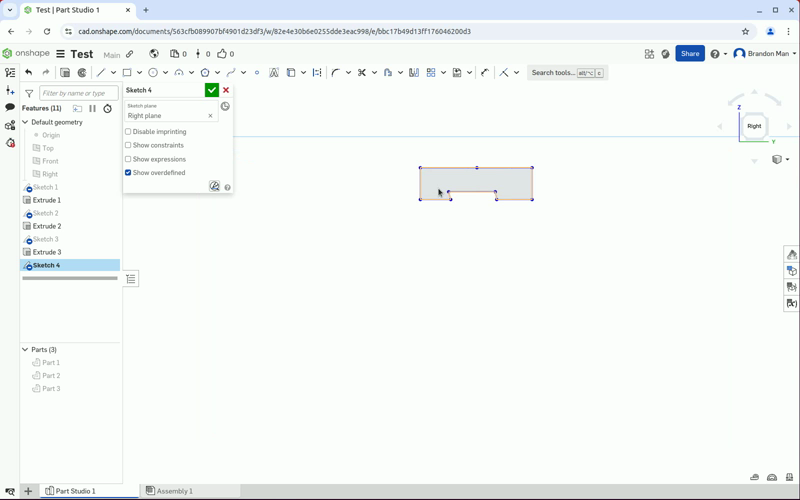
scroll(6)
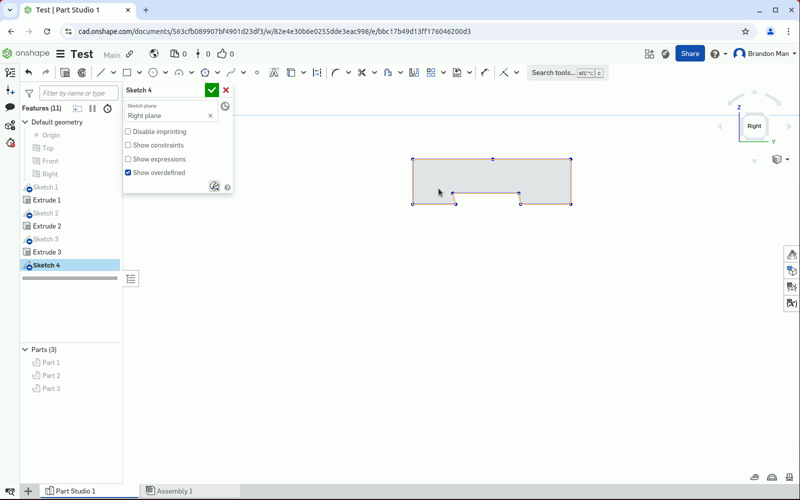
scroll(6)
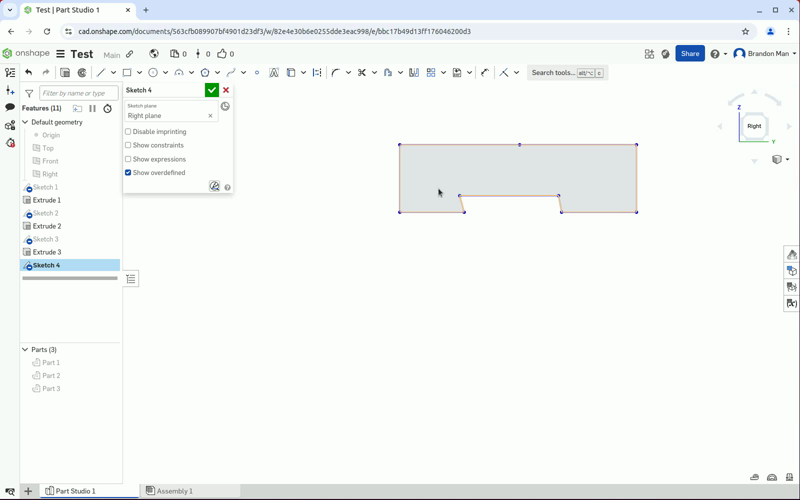
scroll(6)
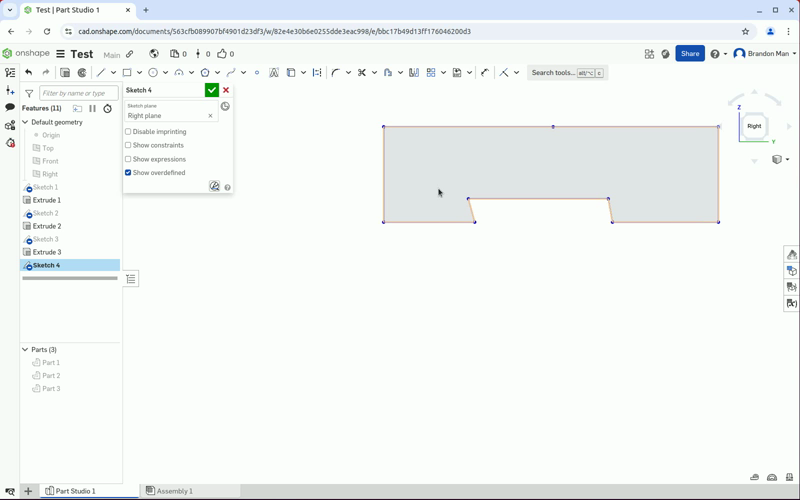
scroll(6)
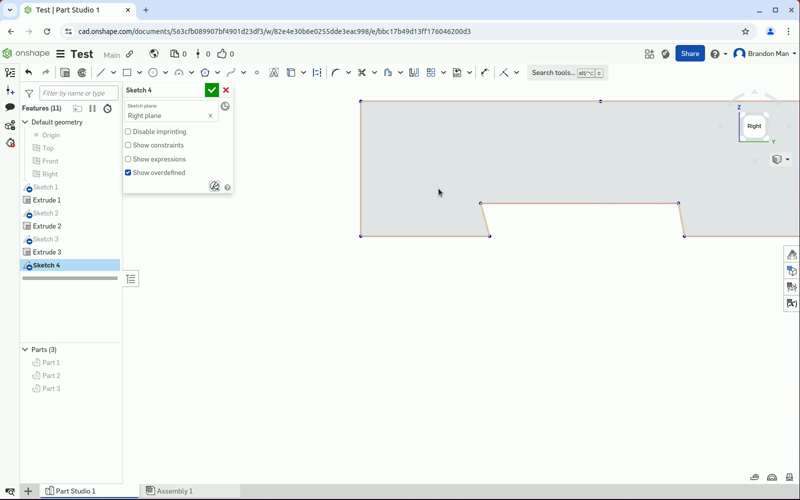
scroll(6)
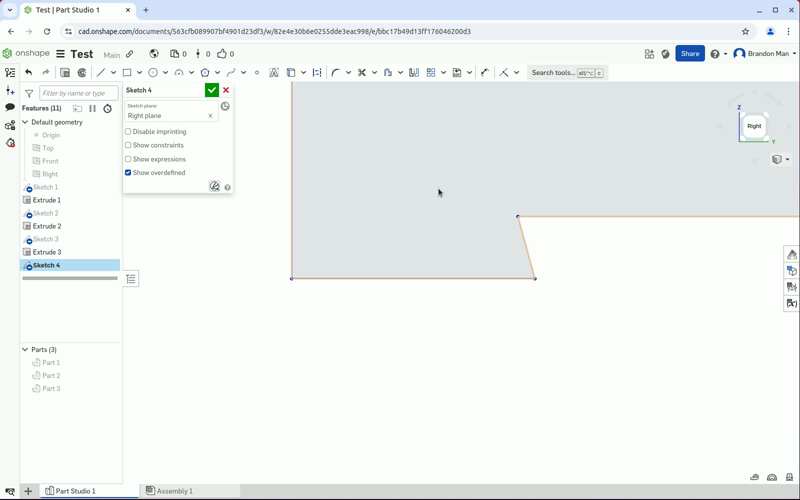
click(438, 188)
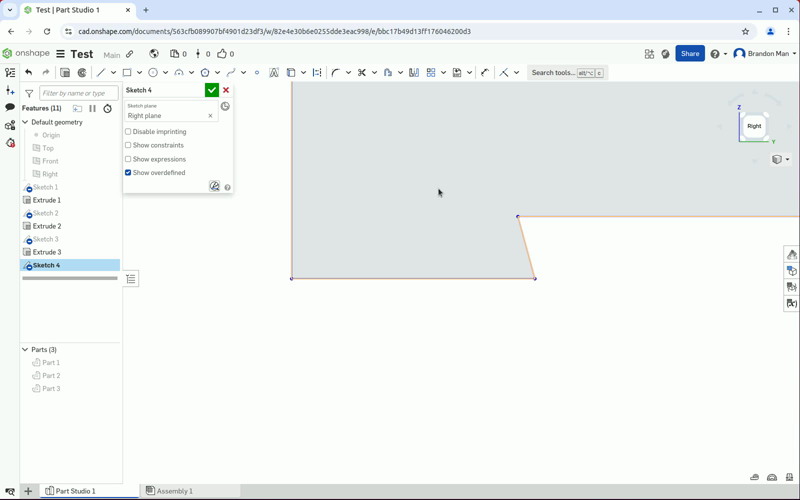
scroll(-6)
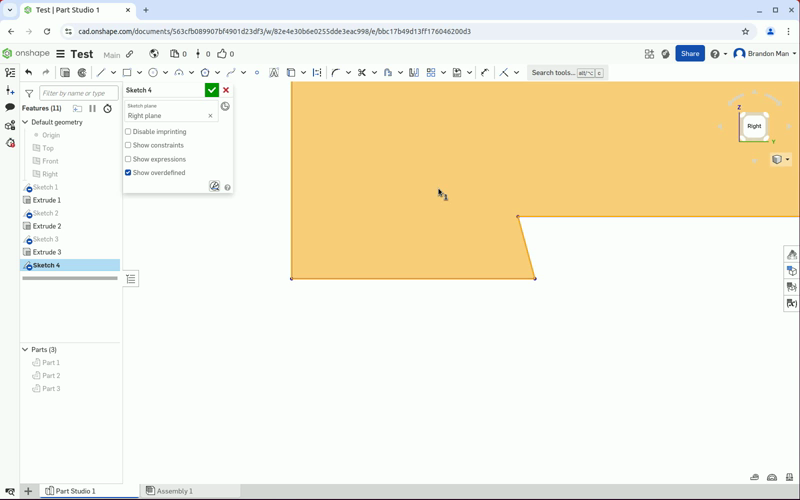
scroll(-6)
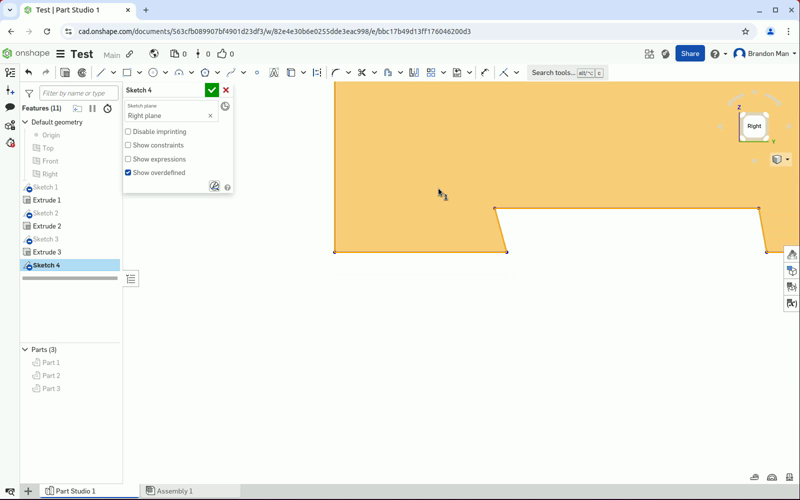
scroll(-6)
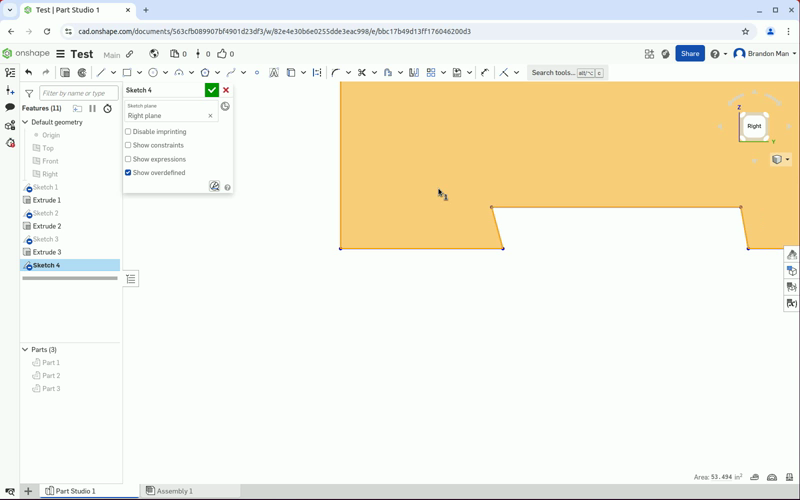
scroll(-6)
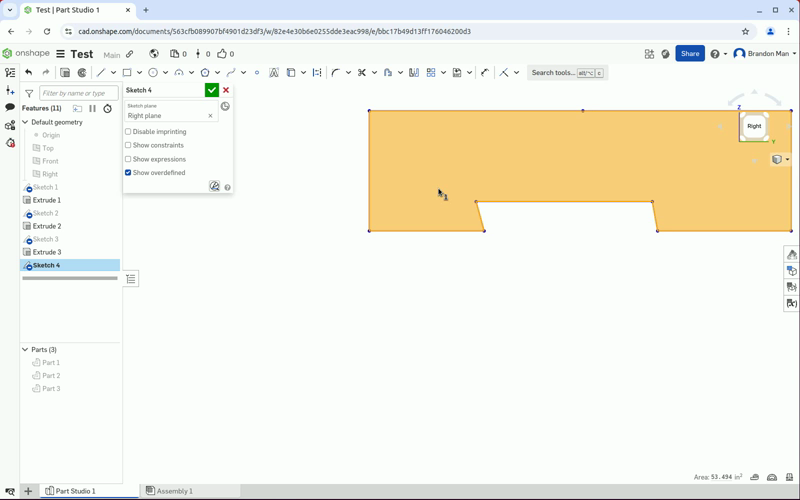
scroll(-6)
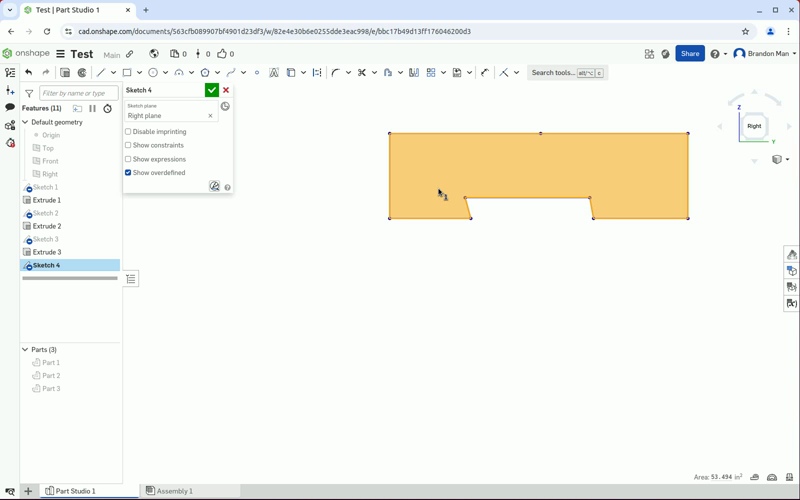
scroll(-6)
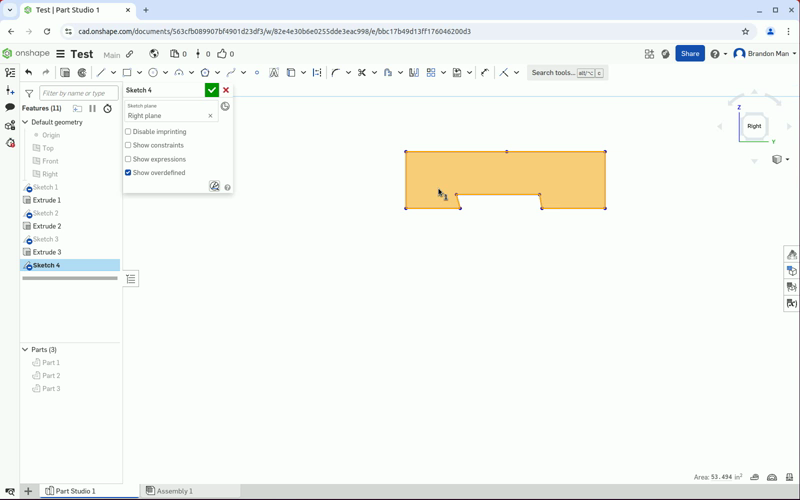
scroll(-6)
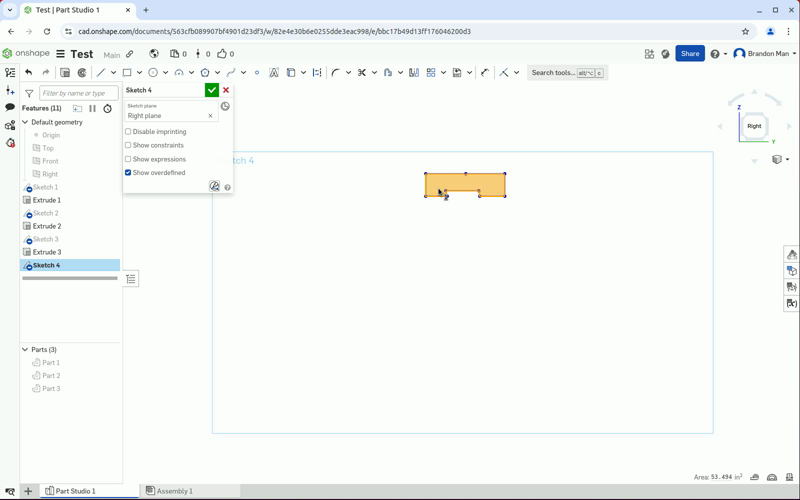
mouse_move(73, 352)
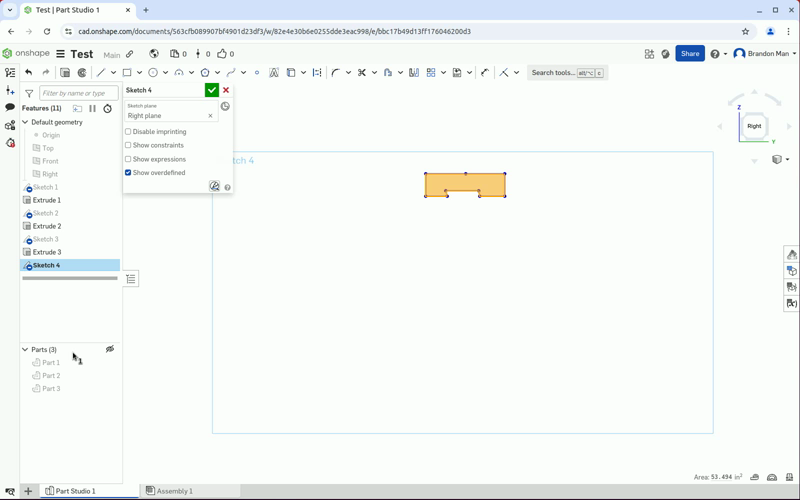
key(shift+y)
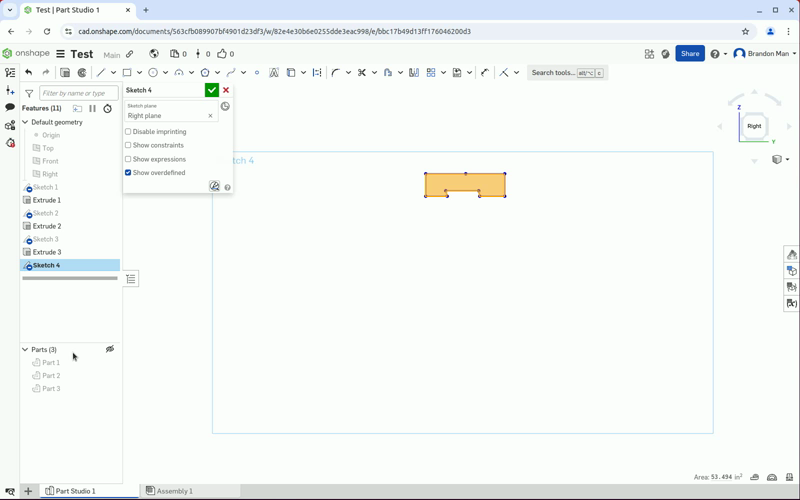
key(shift+e)
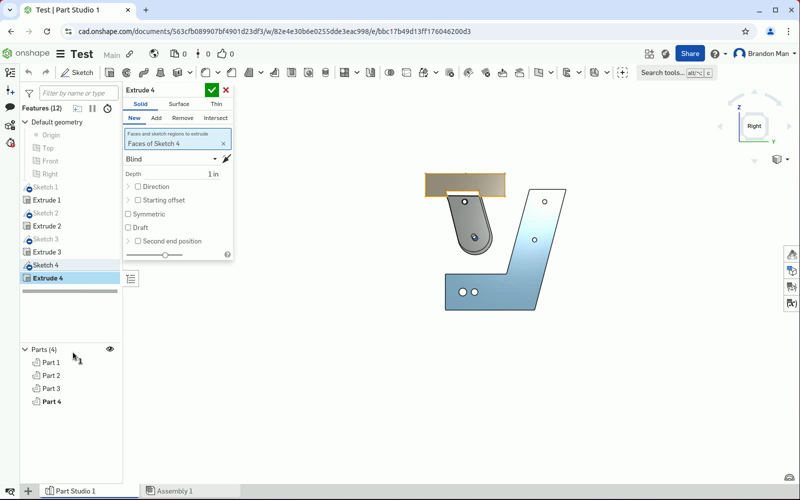
mouse_move(143, 106)
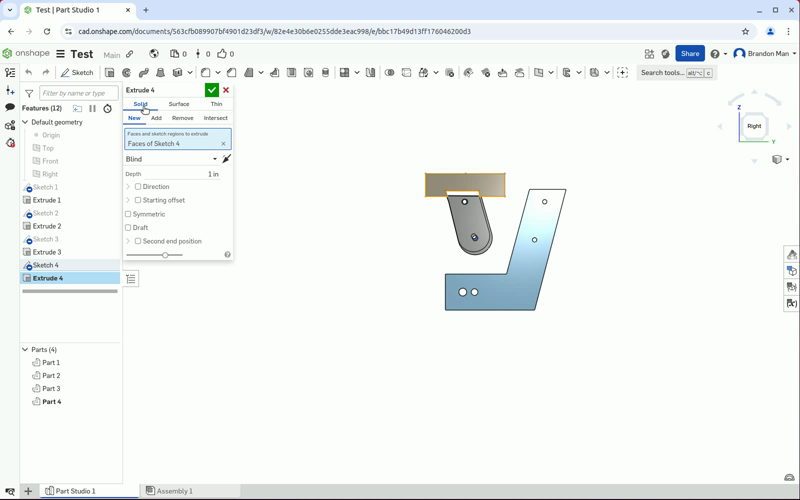
click(143, 106)
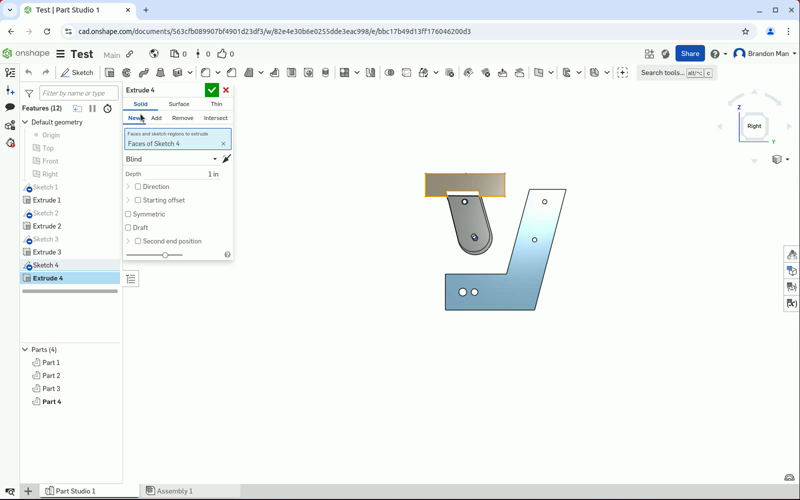
mouse_move(137, 120)
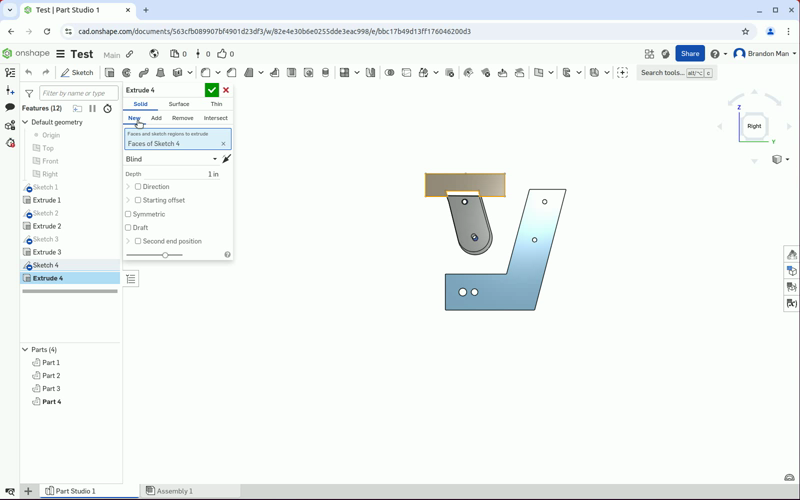
click(137, 120)
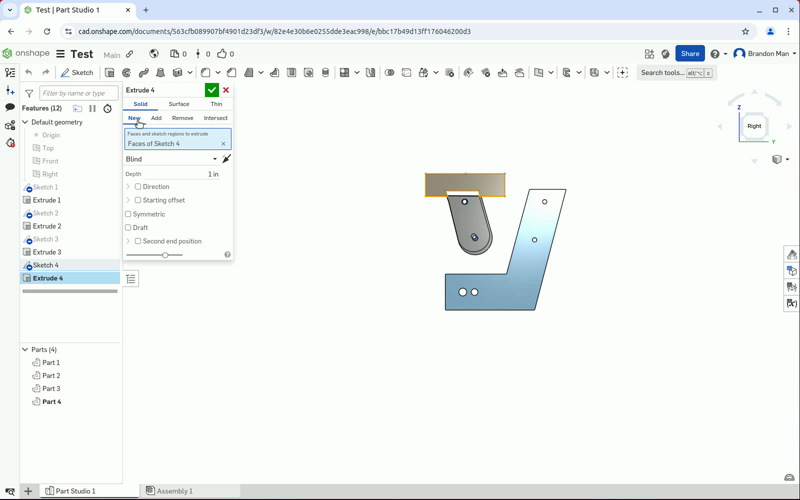
key(tab, 4)
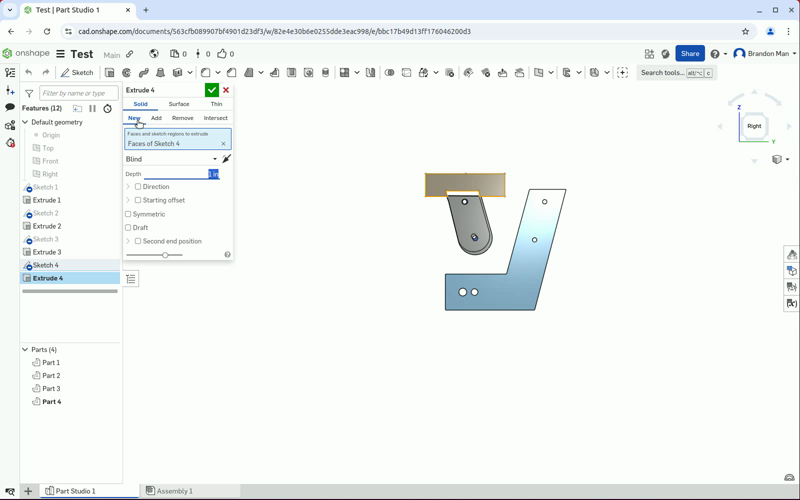
text(0.241)
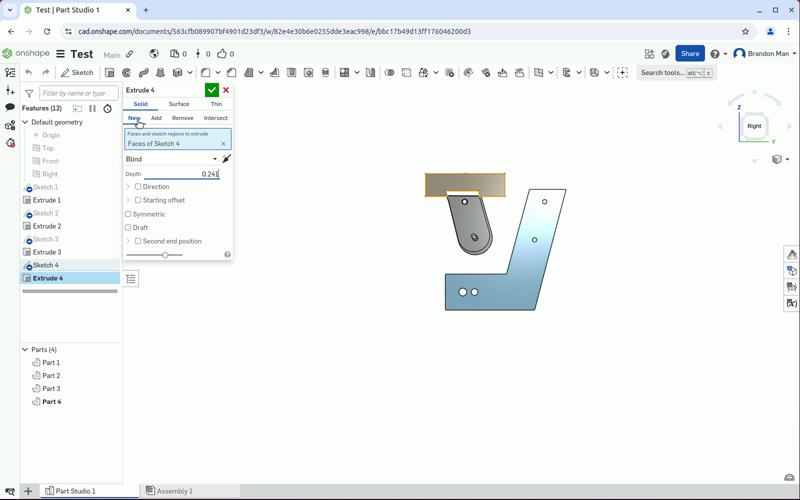
key(enter)
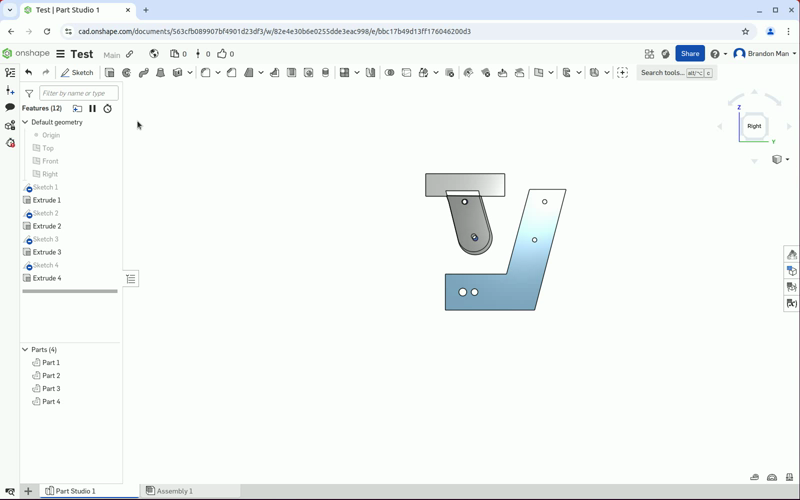
key(shift+h)
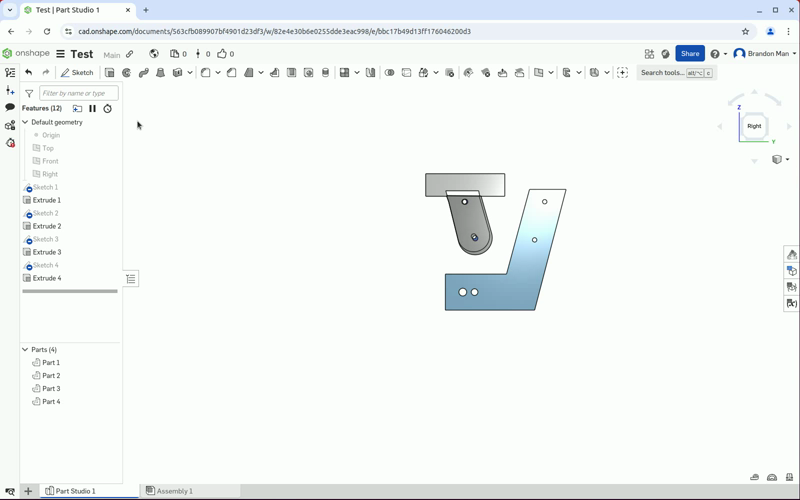
key(shift+h)
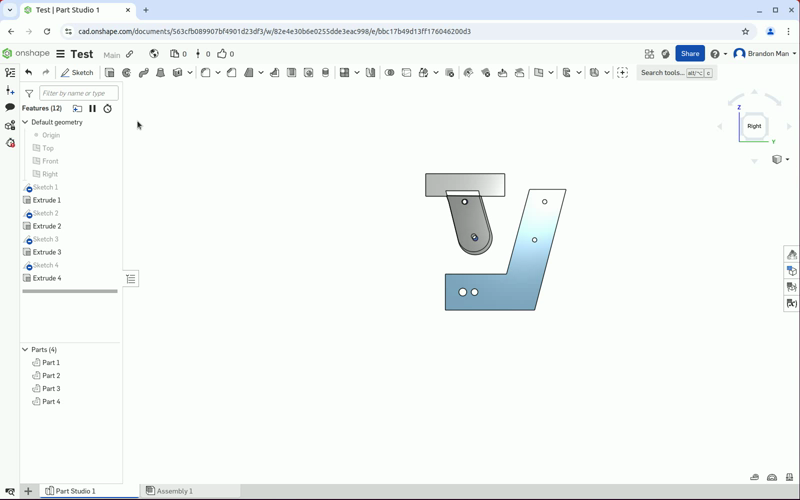
mouse_move(73, 189)
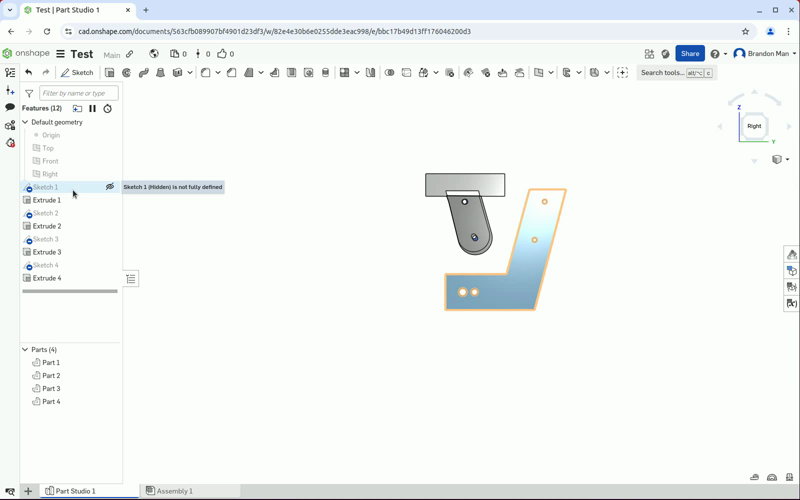
click(73, 189)
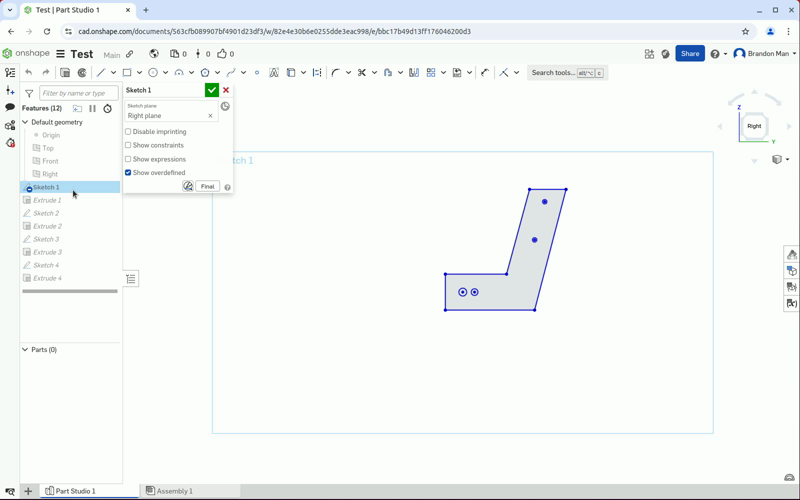
mouse_move(229, 92)
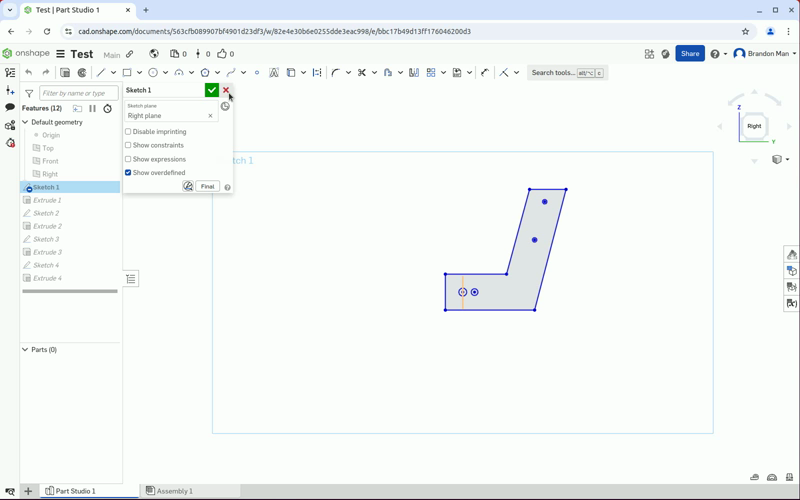
click(229, 92)
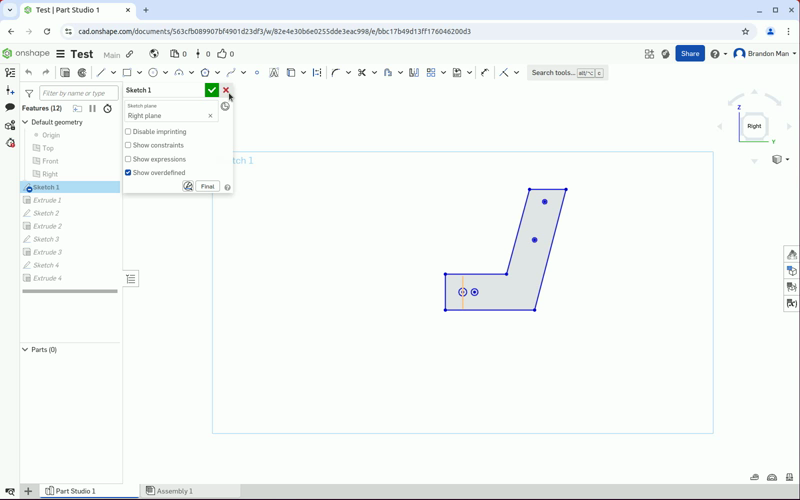
key(shift+s)
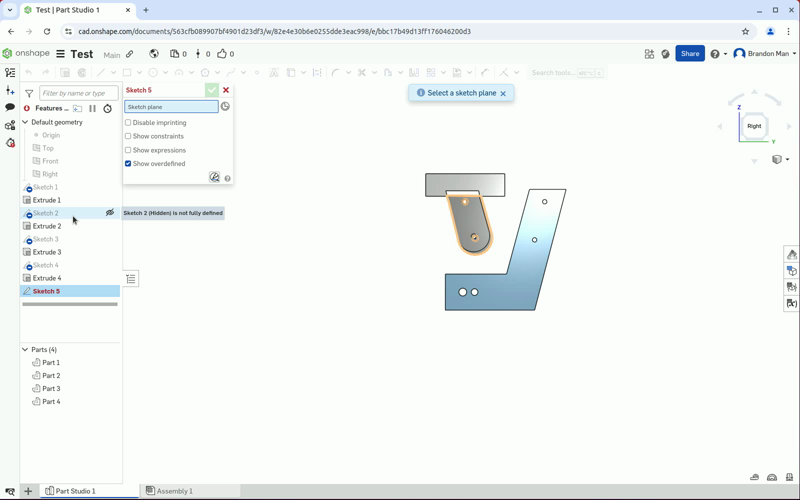
scroll(3)
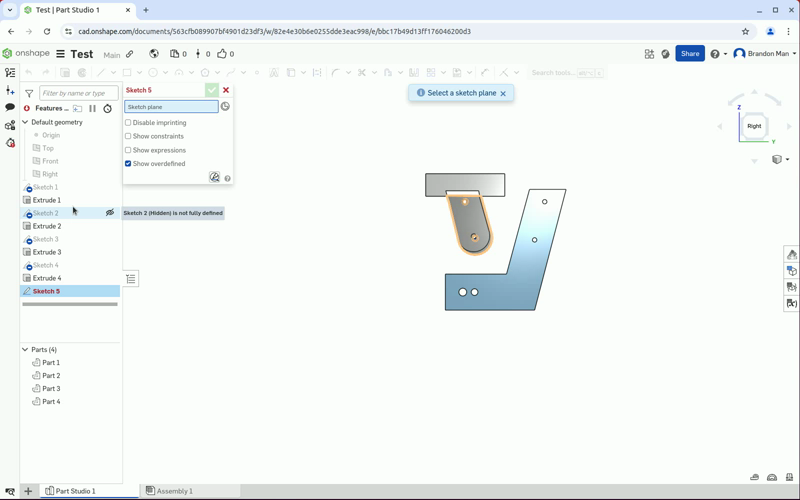
mouse_move(73, 176)
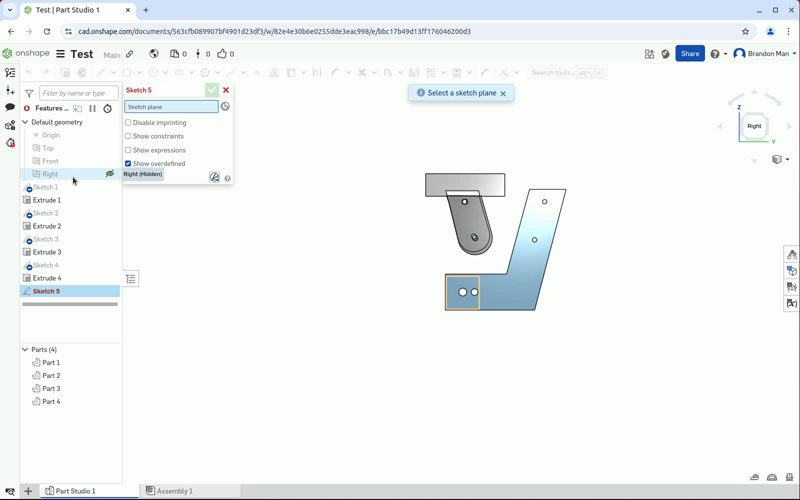
click(73, 176)
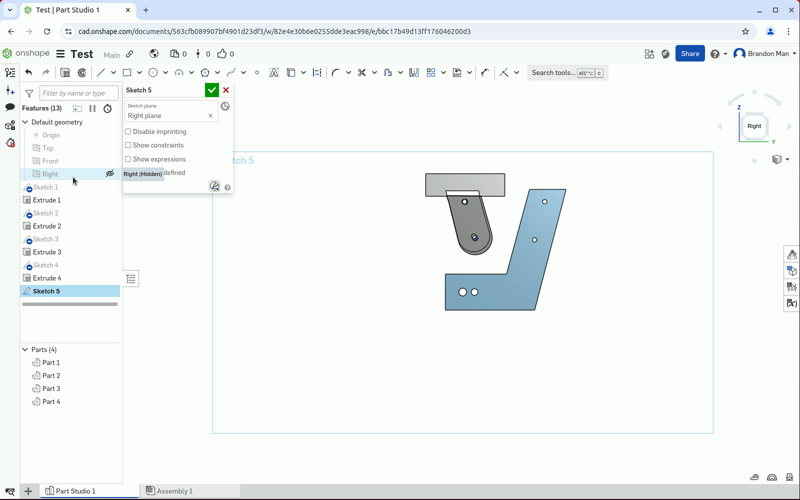
mouse_move(73, 352)
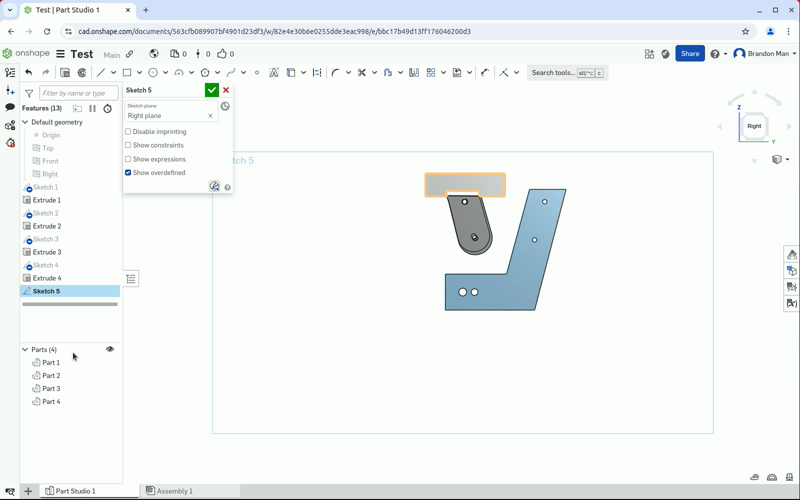
key(y)
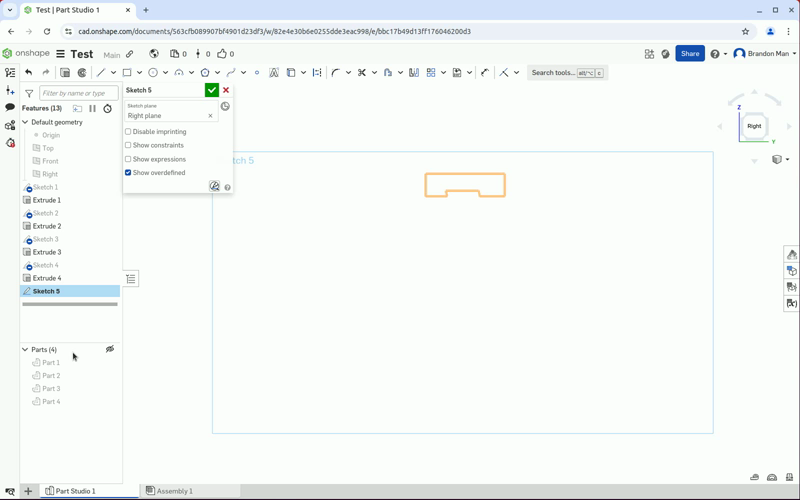
key(l)
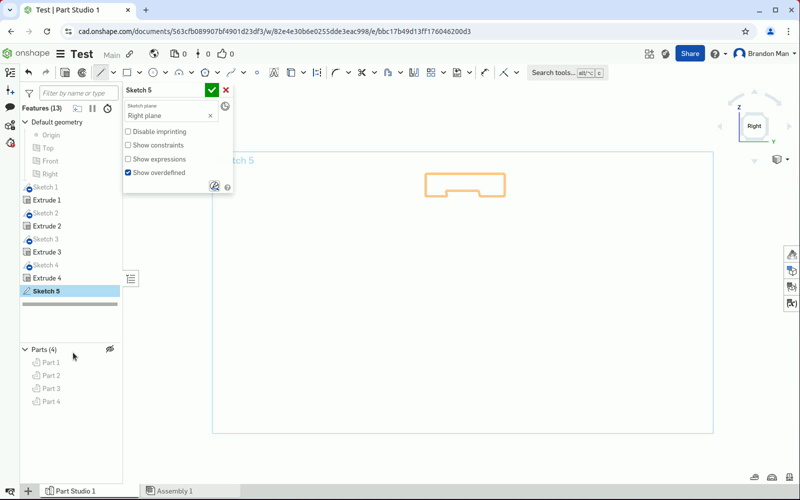
key_down(shift)
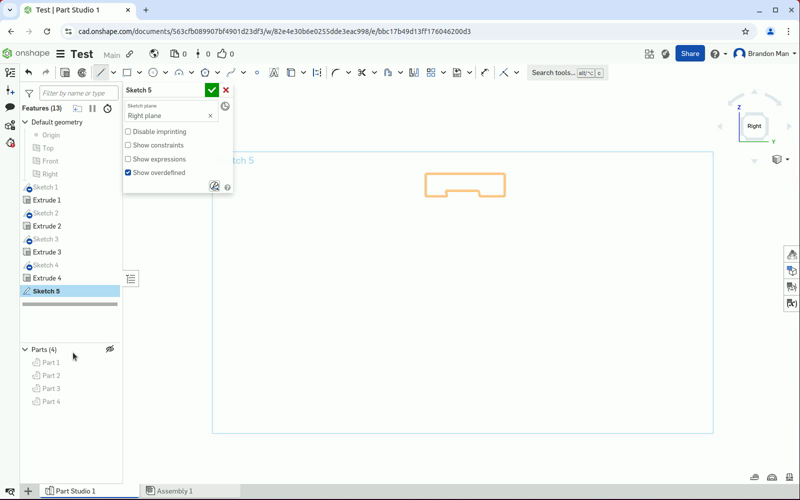
mouse_move(445, 191)
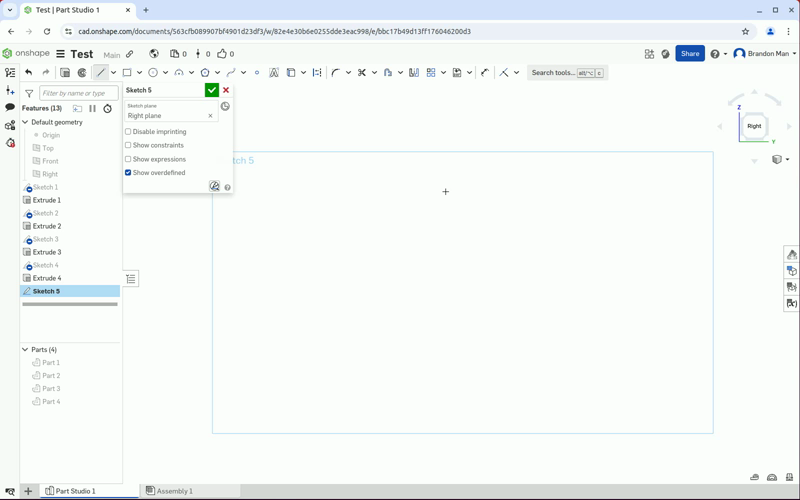
click(445, 191)
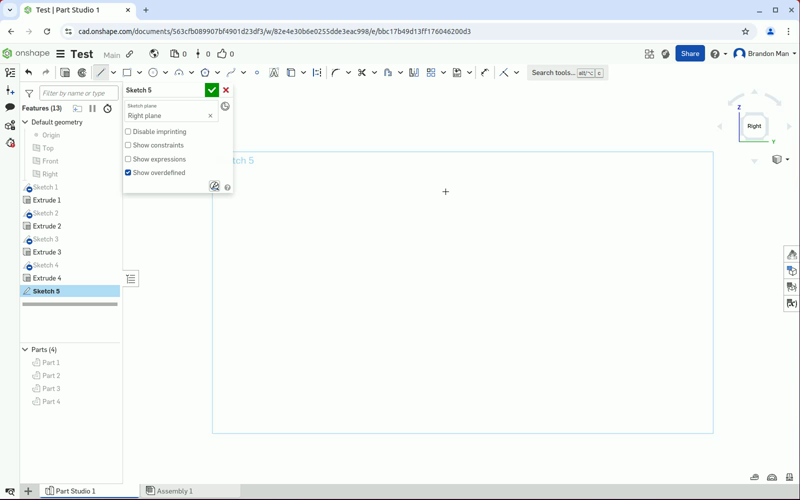
key_up(shift)
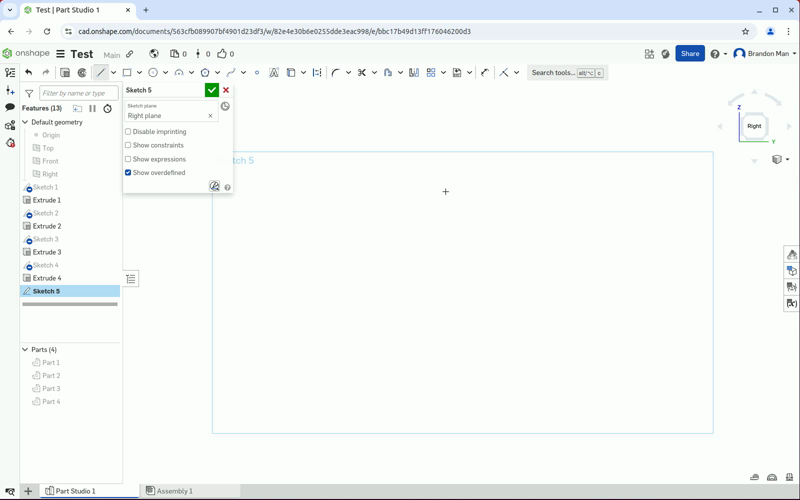
key_down(shift)
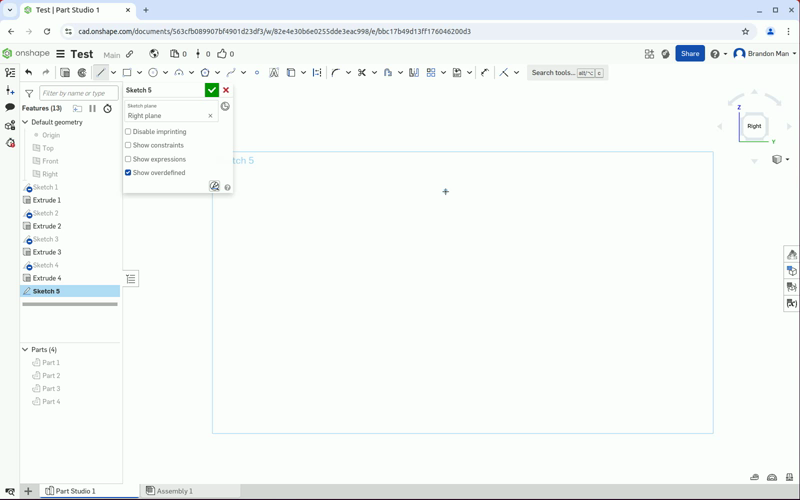
mouse_move(475, 191)
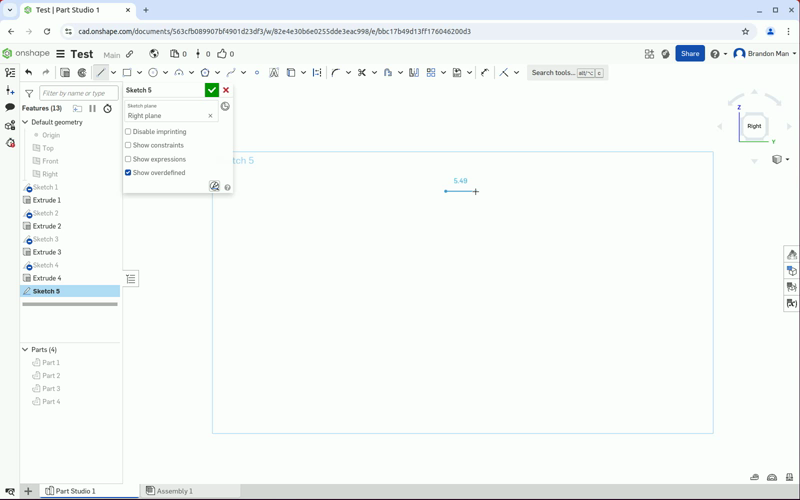
mouse_move(447, 197)
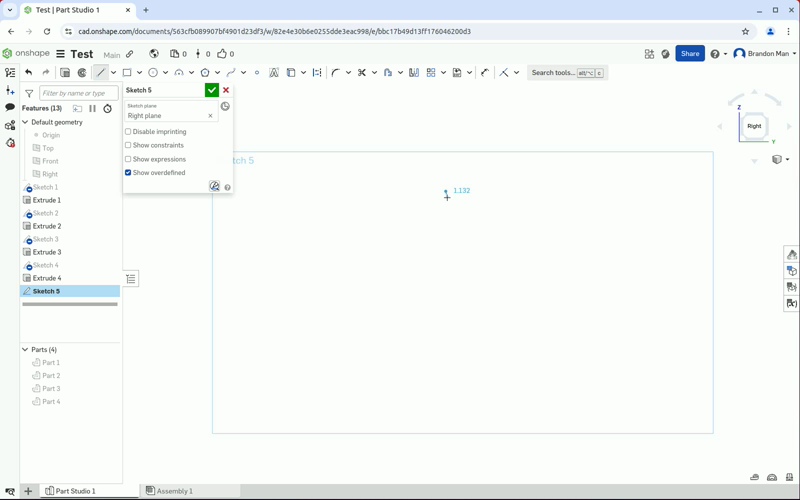
scroll(6)
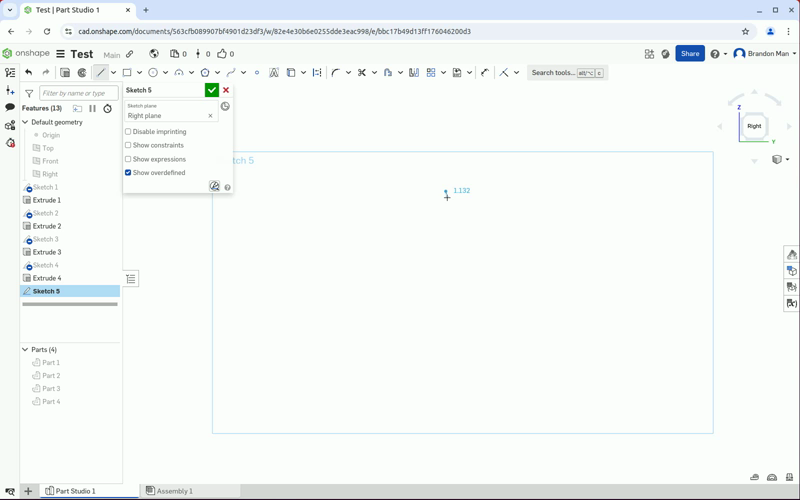
scroll(6)
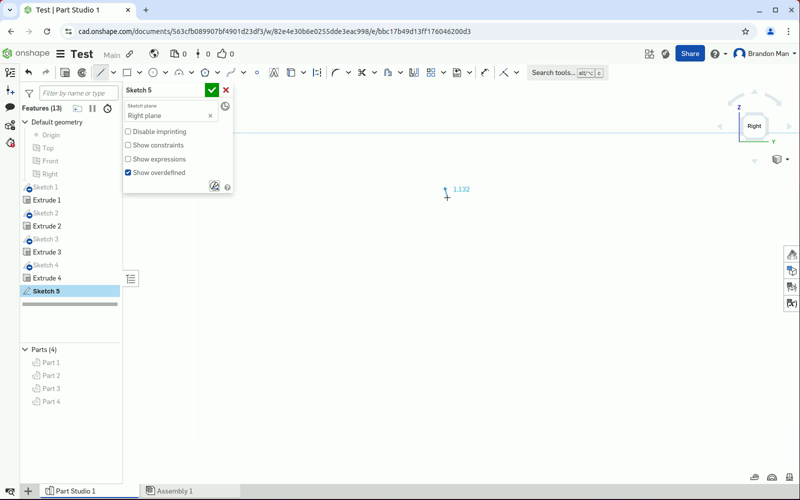
scroll(6)
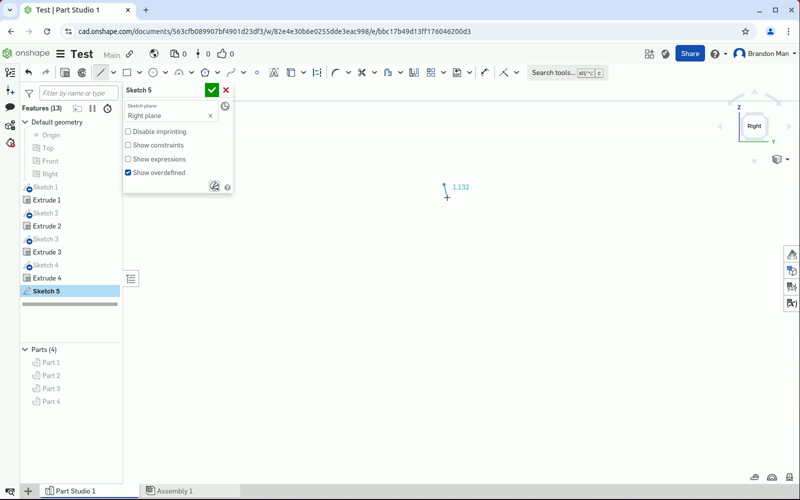
scroll(6)
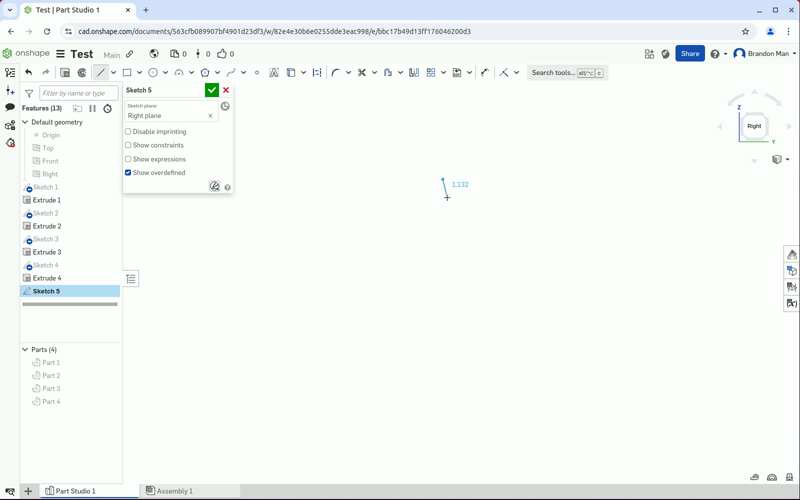
scroll(6)
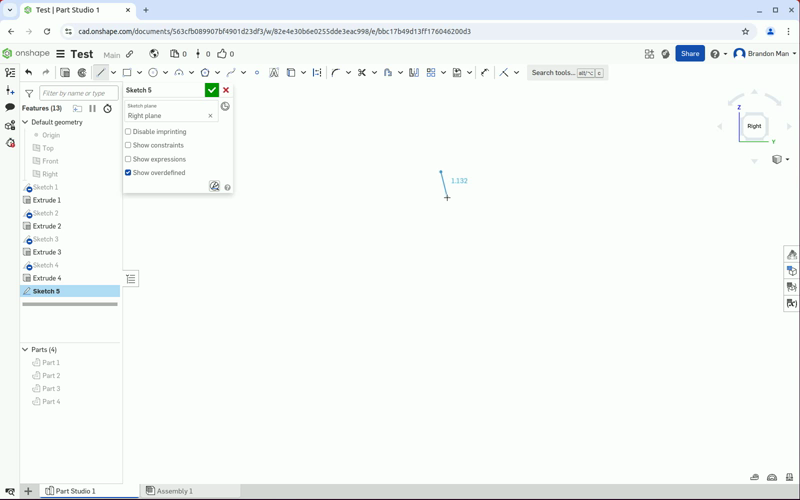
scroll(6)
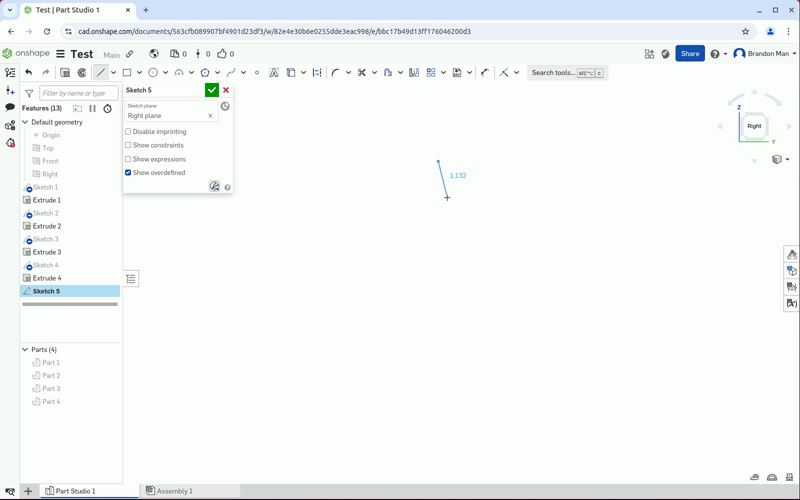
scroll(6)
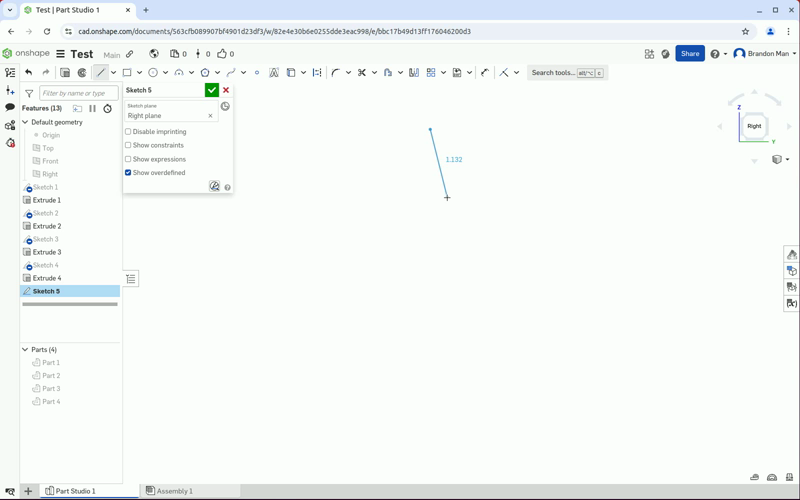
click(447, 197)
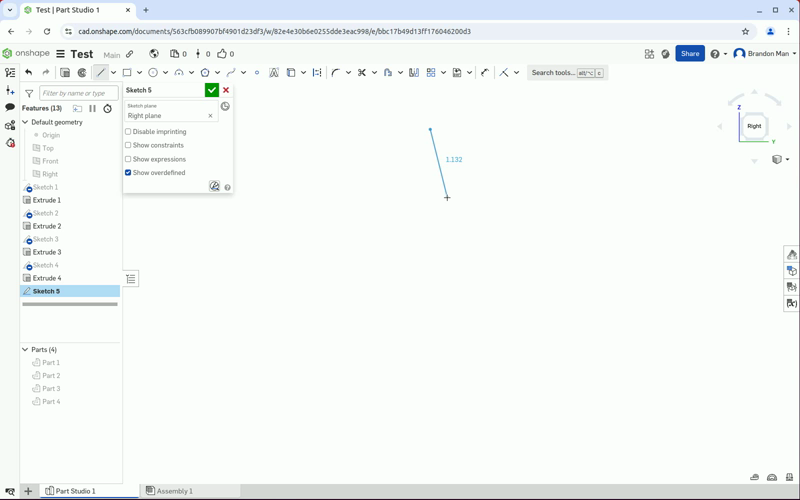
scroll(-6)
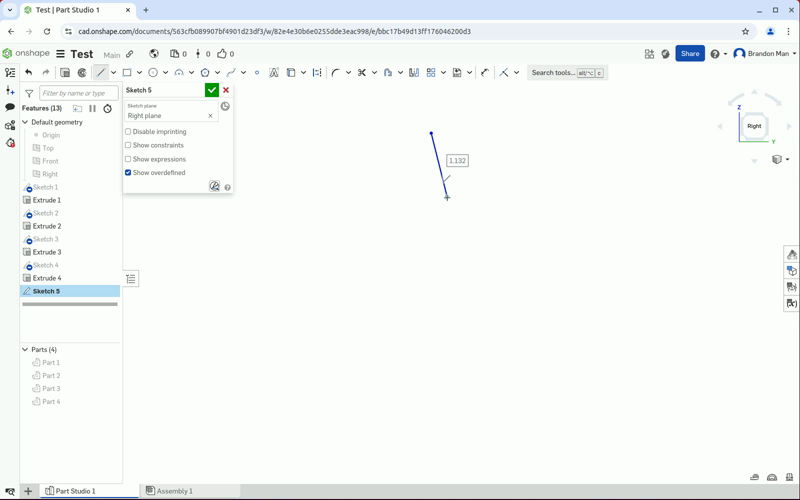
scroll(-6)
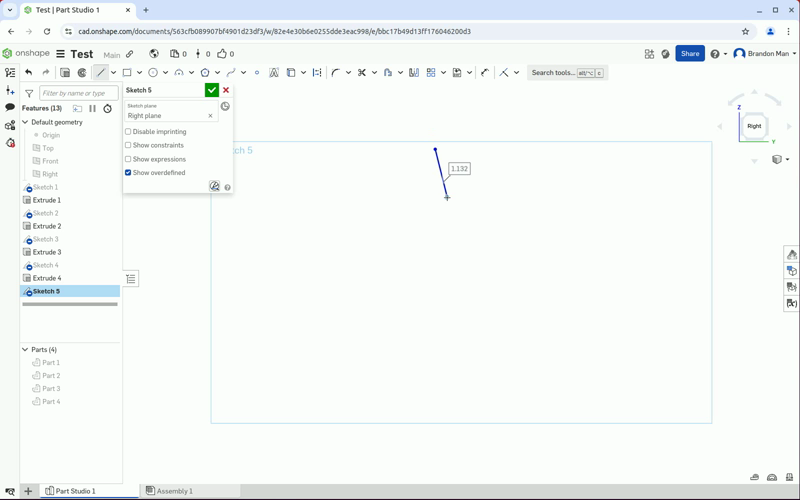
scroll(-6)
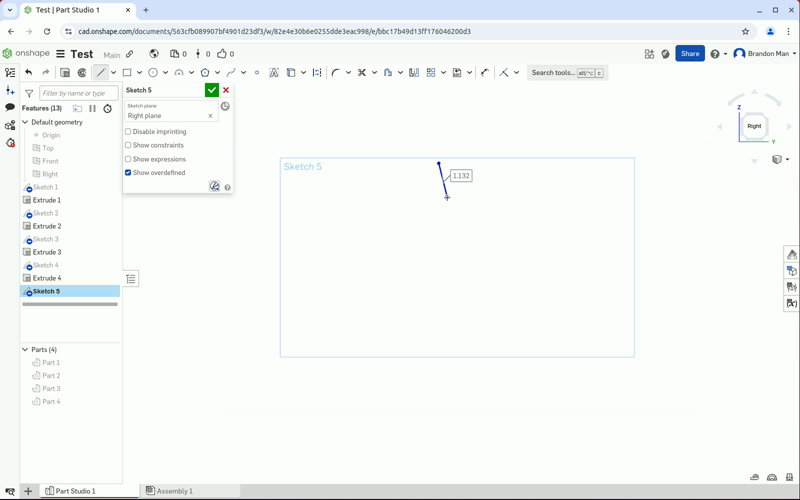
scroll(-6)
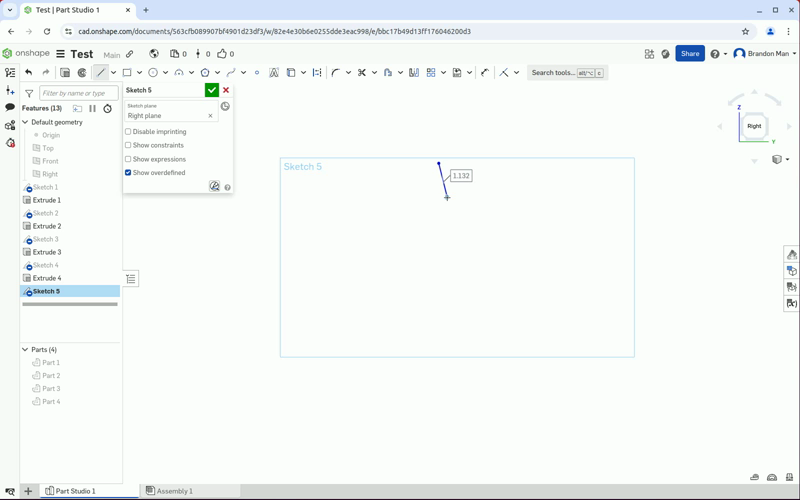
scroll(-6)
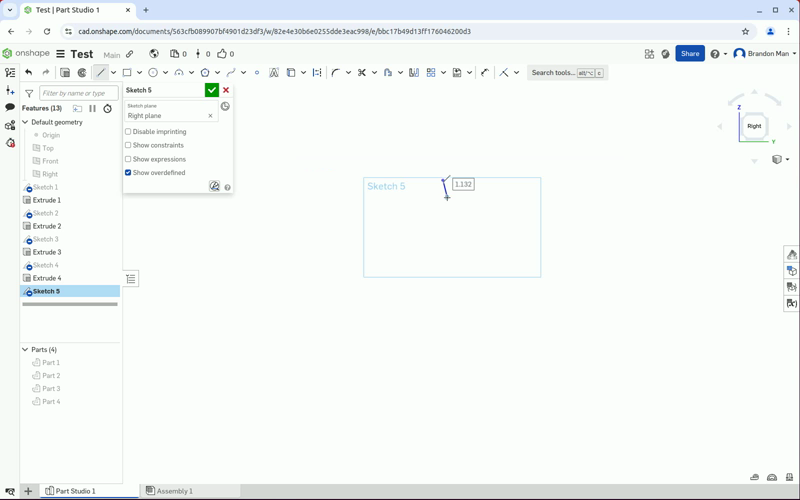
scroll(-6)
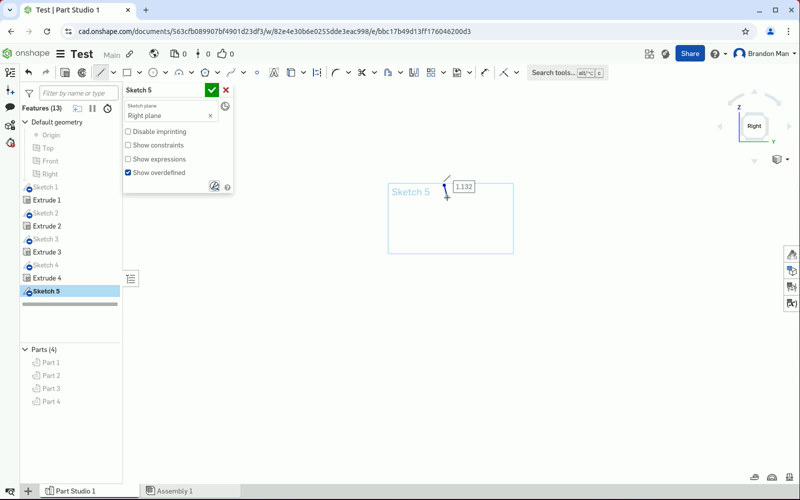
scroll(-6)
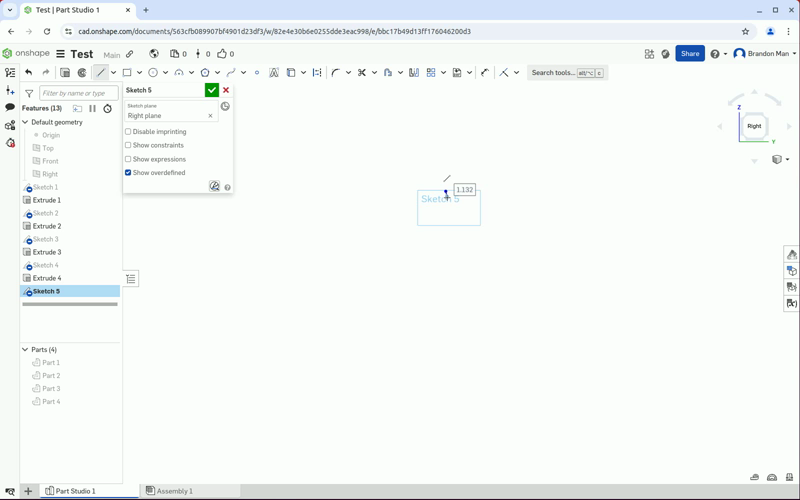
key_up(shift)
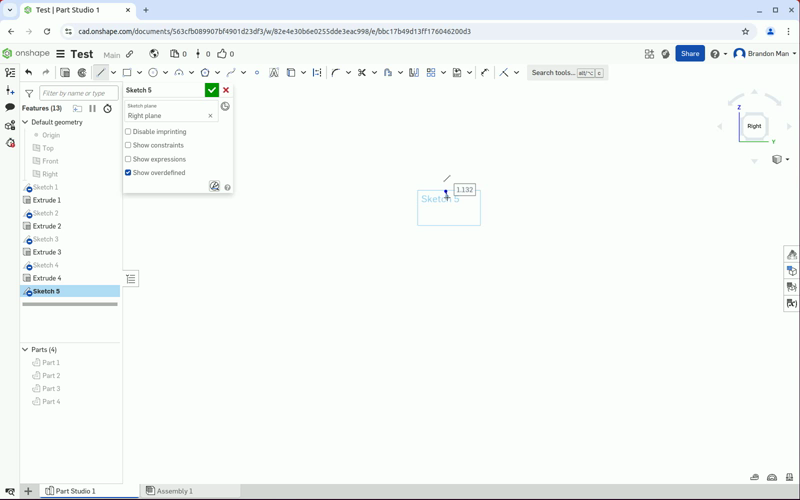
key_down(shift)
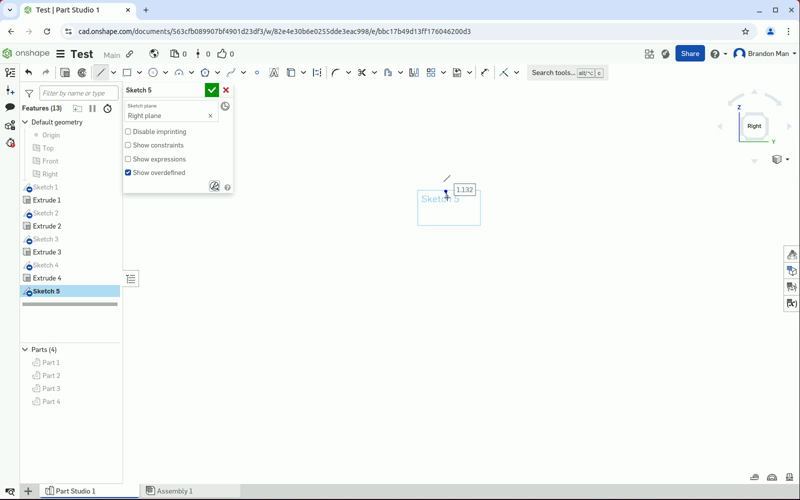
mouse_move(477, 197)
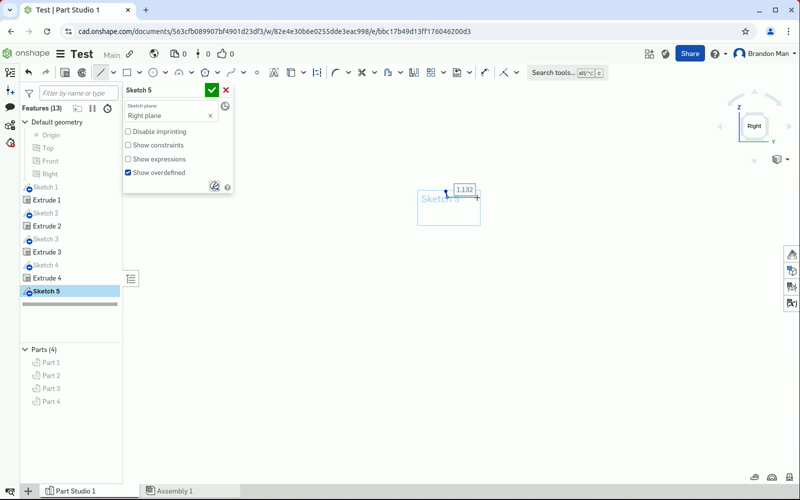
mouse_move(480, 197)
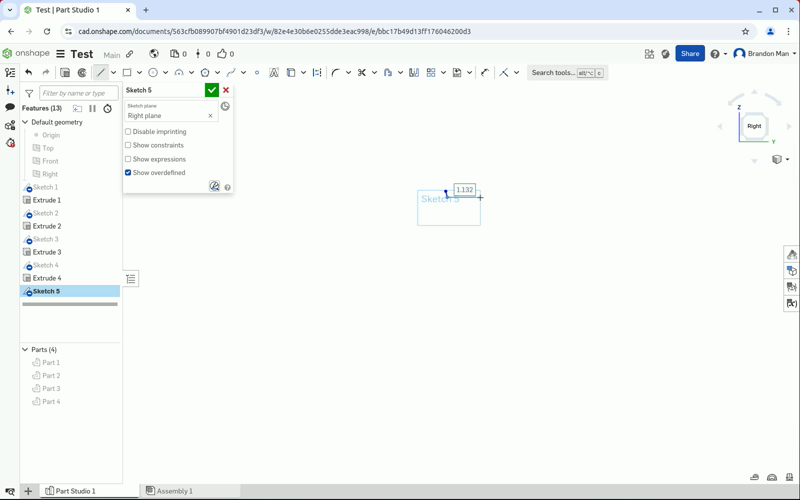
click(480, 197)
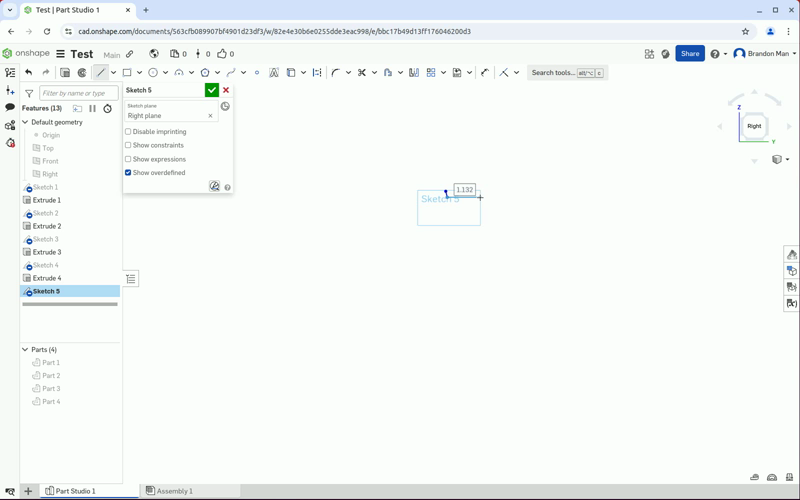
key_up(shift)
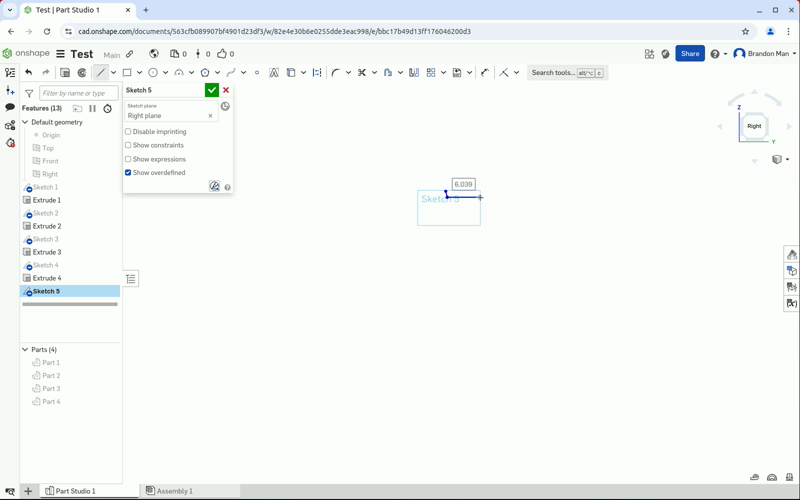
key_down(shift)
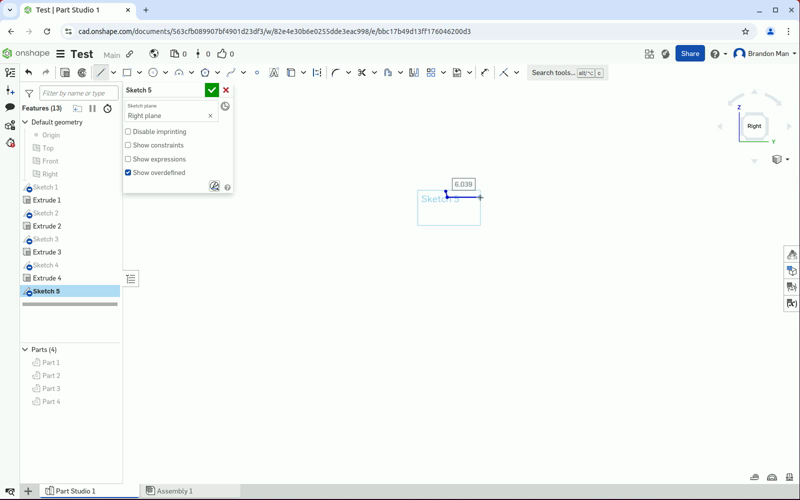
mouse_move(510, 197)
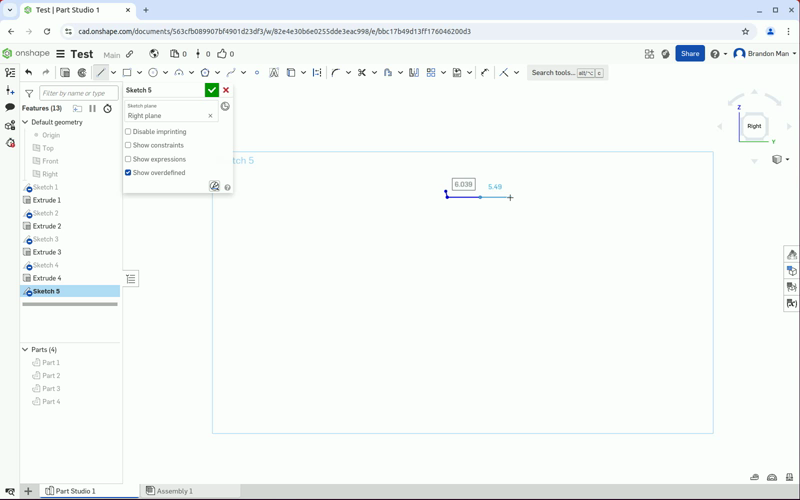
mouse_move(478, 191)
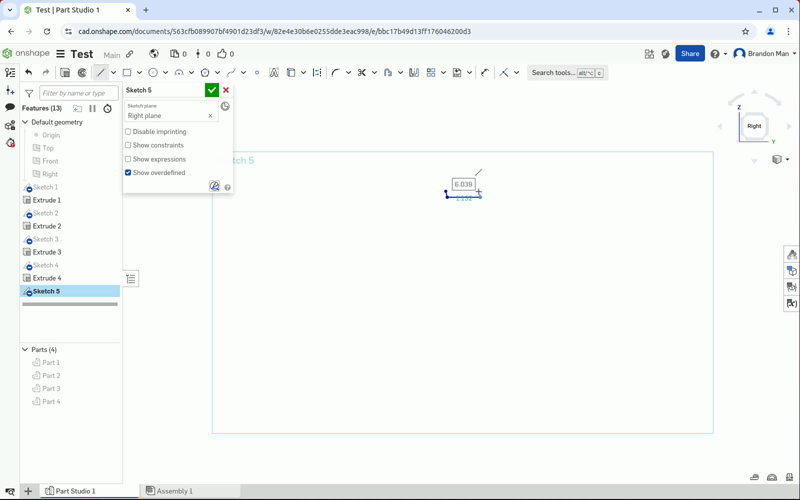
scroll(6)
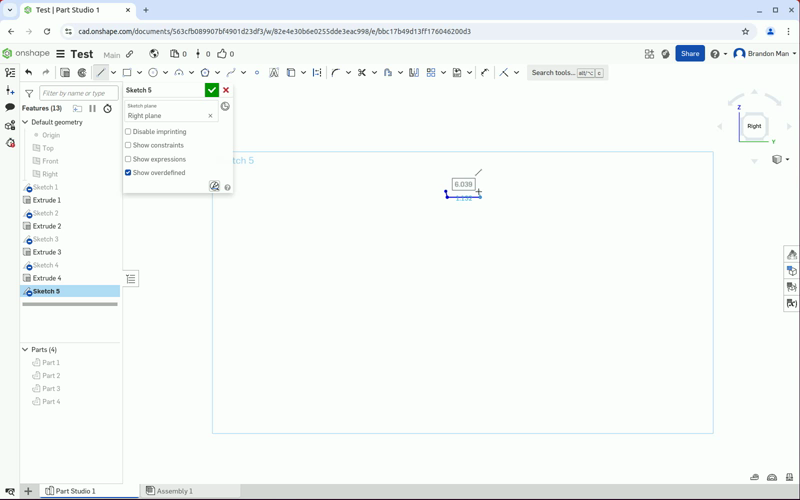
scroll(6)
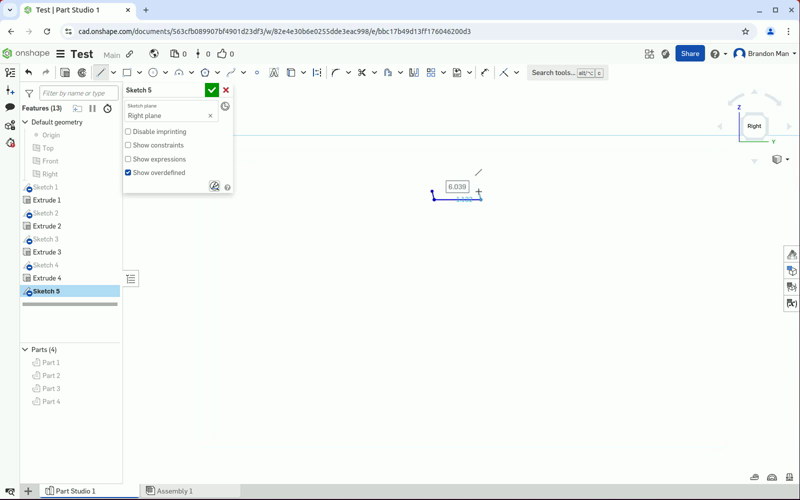
scroll(6)
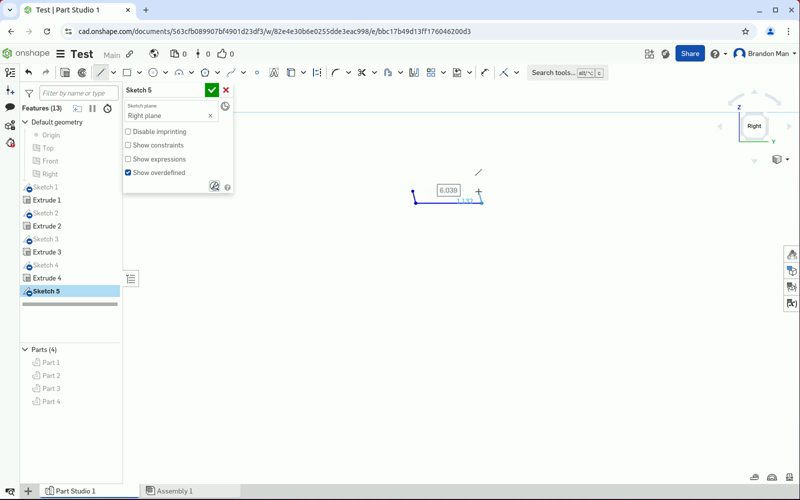
scroll(6)
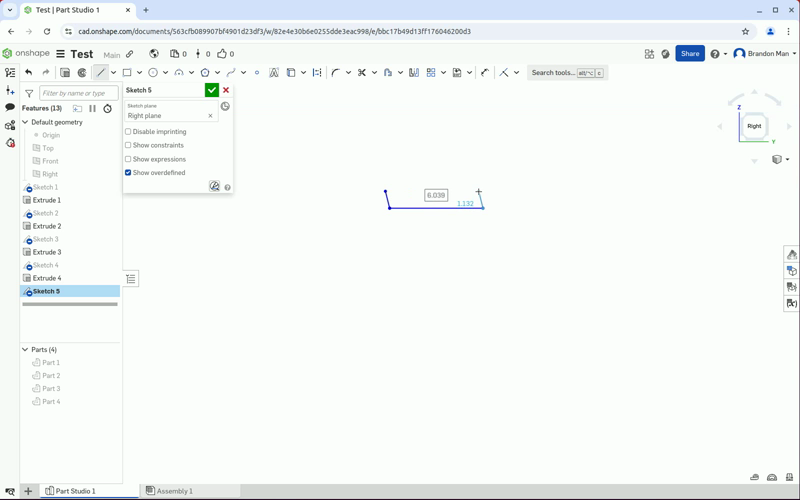
scroll(6)
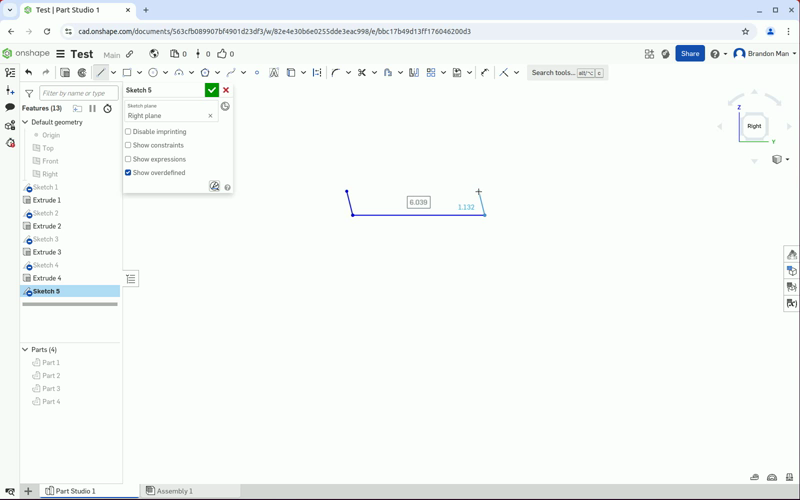
scroll(6)
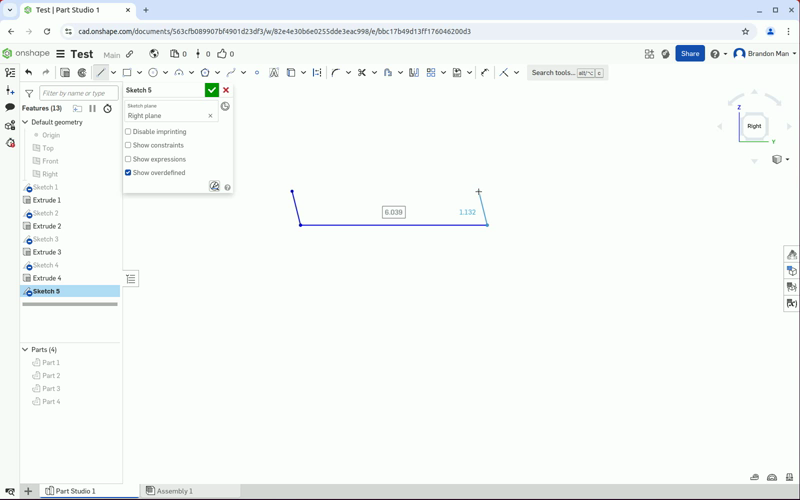
scroll(6)
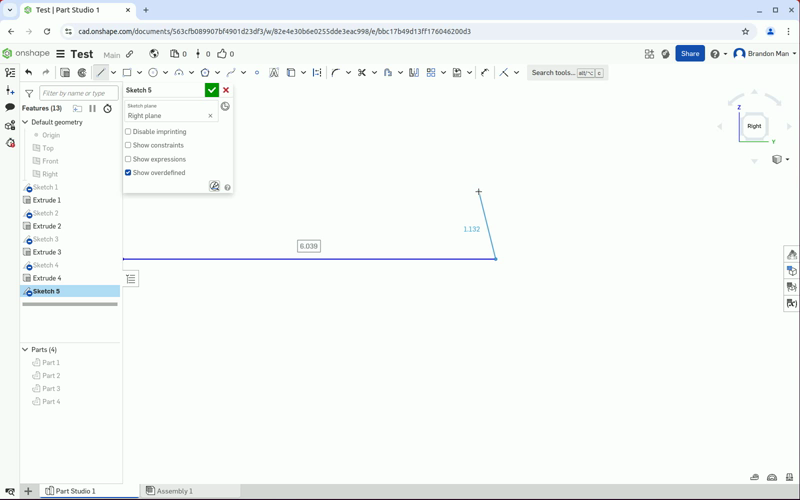
click(478, 191)
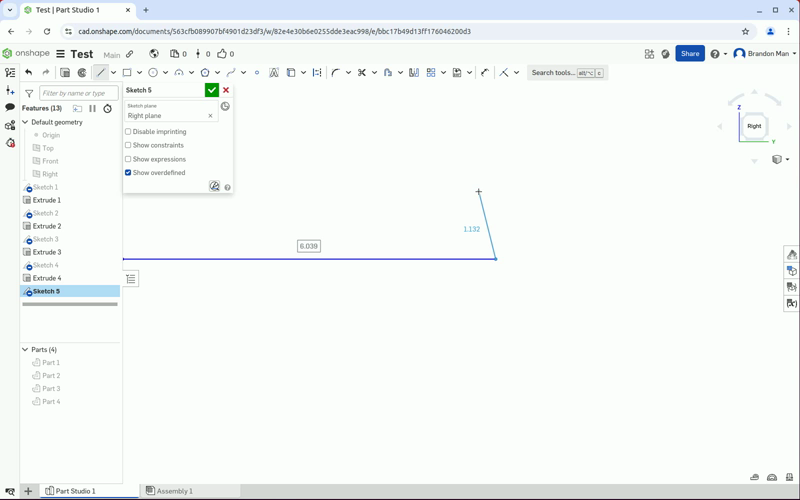
scroll(-6)
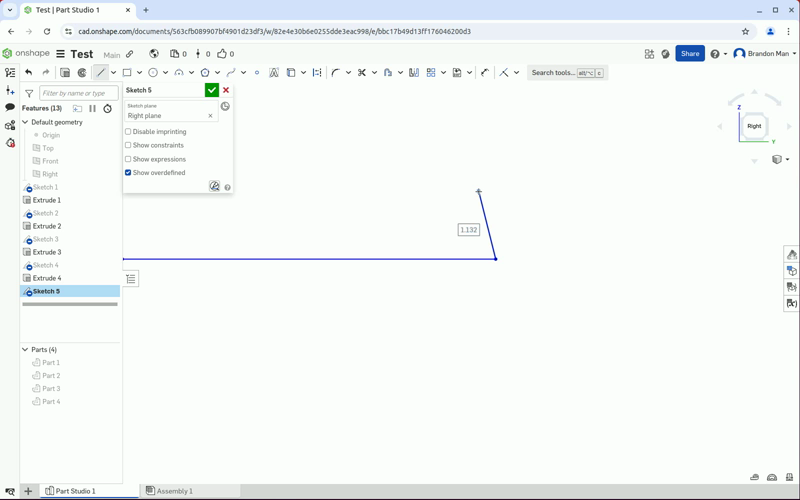
scroll(-6)
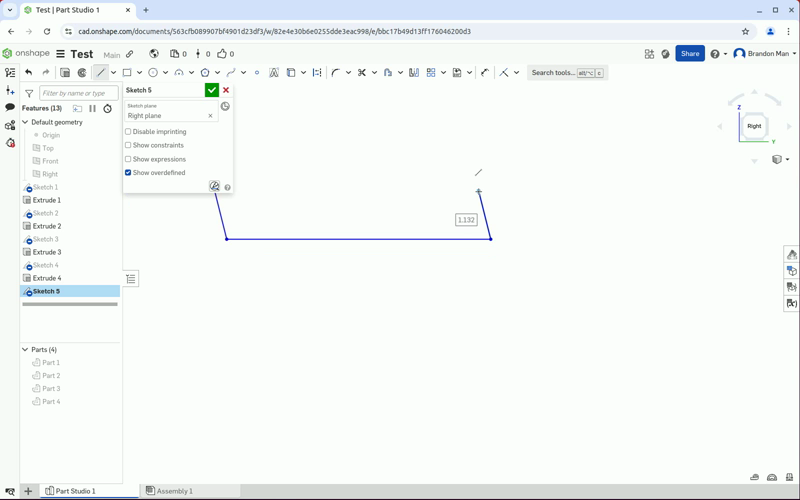
scroll(-6)
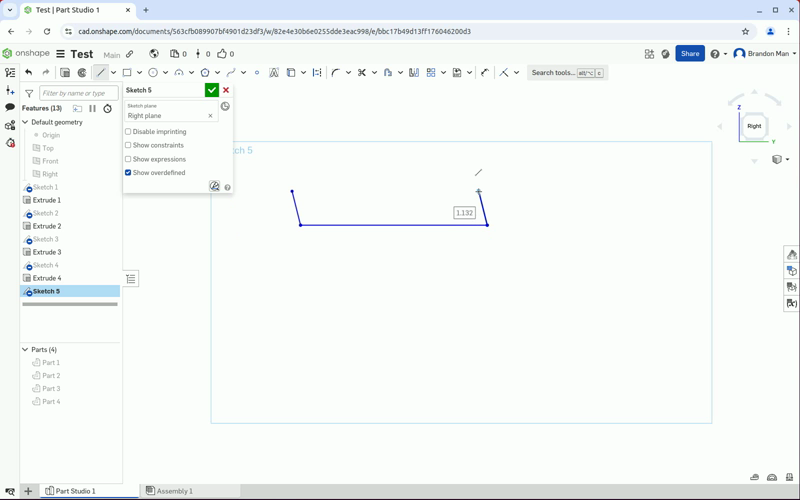
scroll(-6)
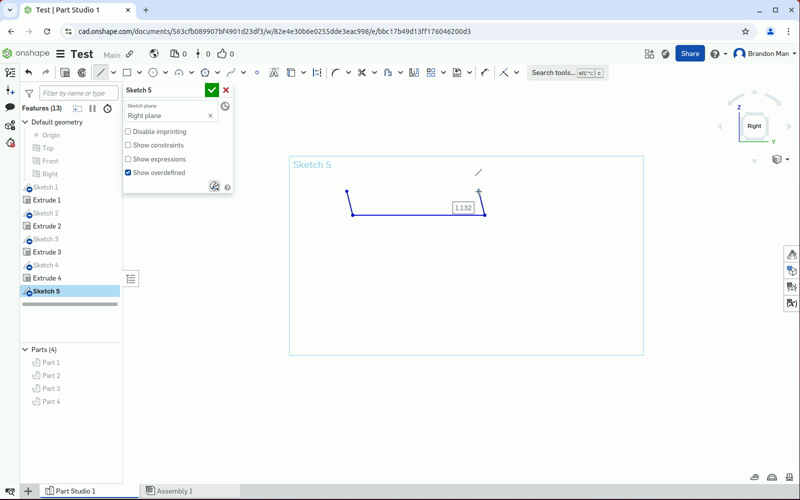
scroll(-6)
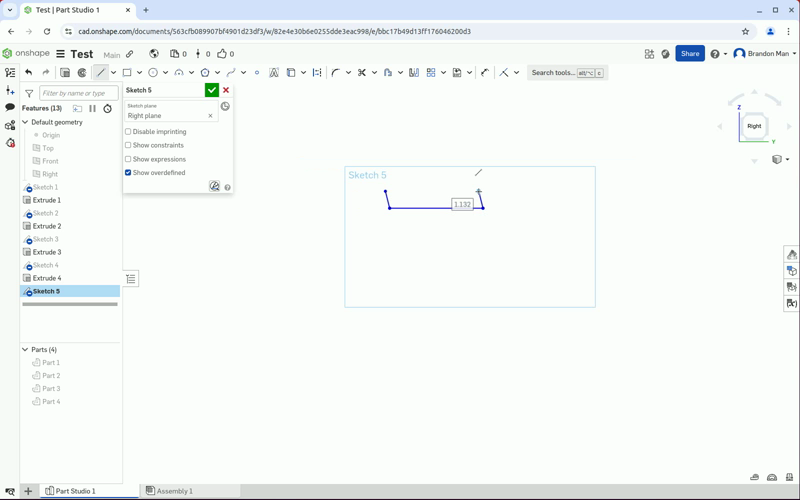
scroll(-6)
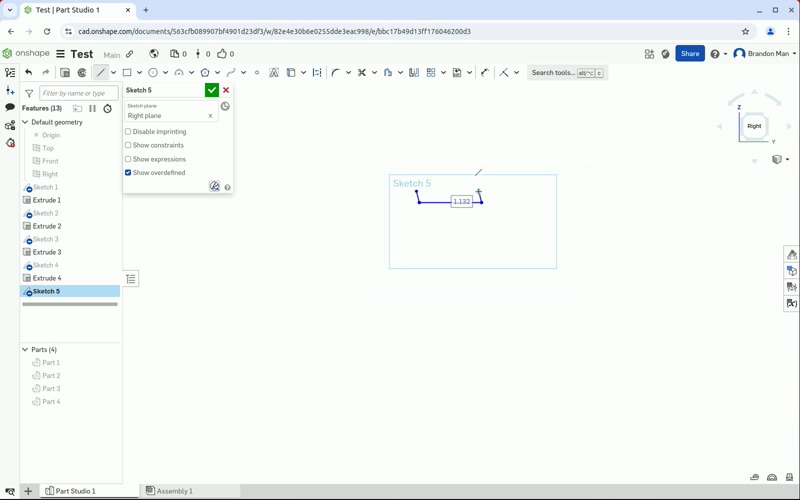
scroll(-6)
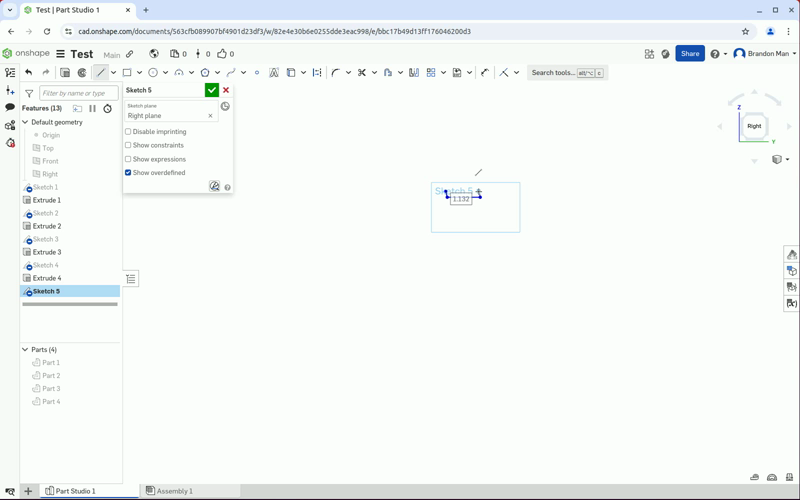
key_up(shift)
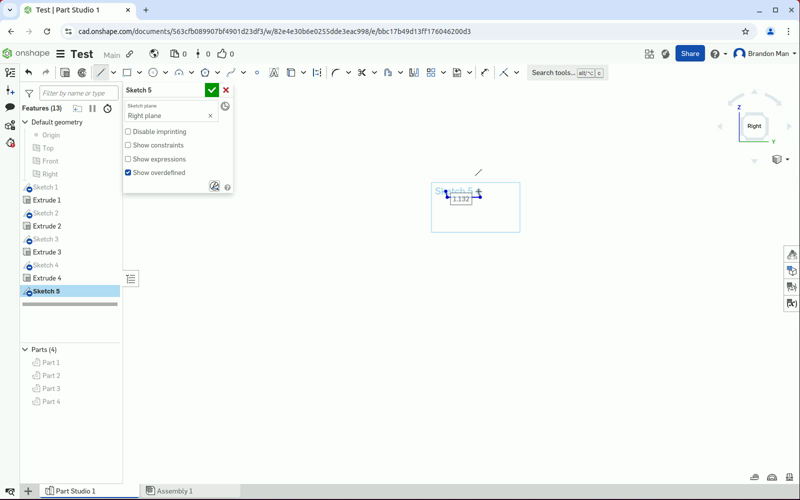
mouse_move(508, 191)
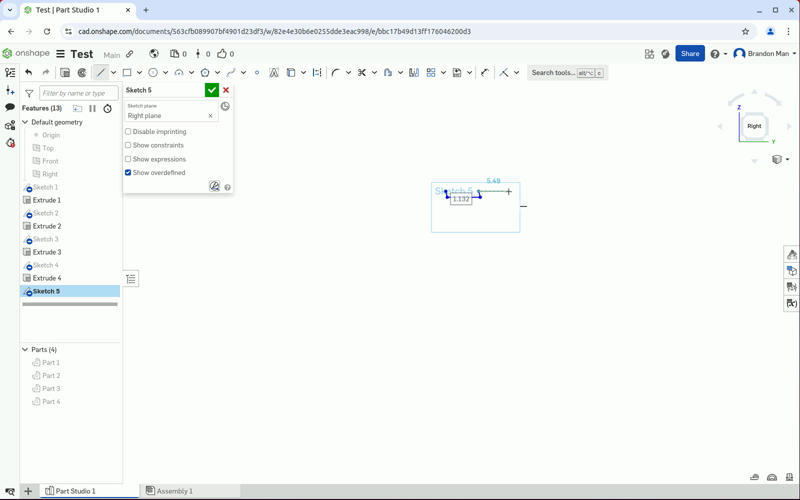
key_down(shift)
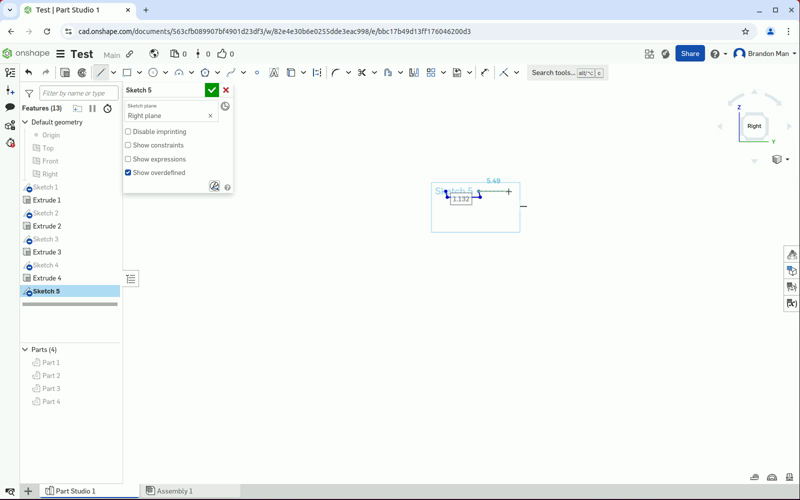
mouse_move(445, 191)
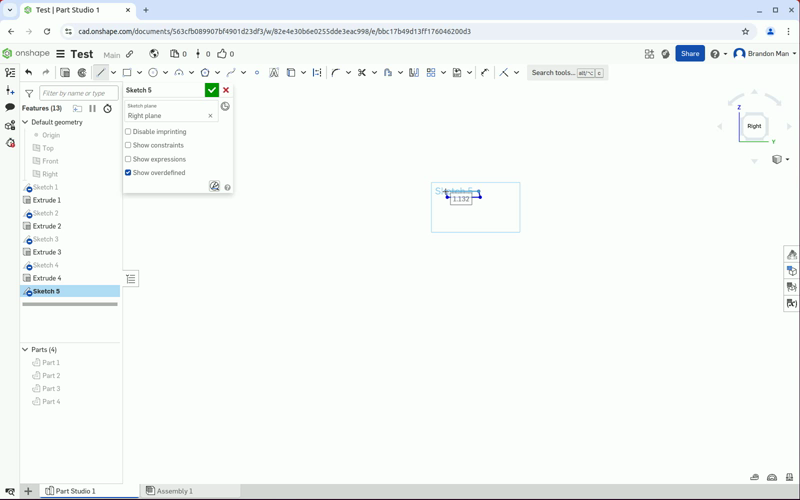
key_up(shift)
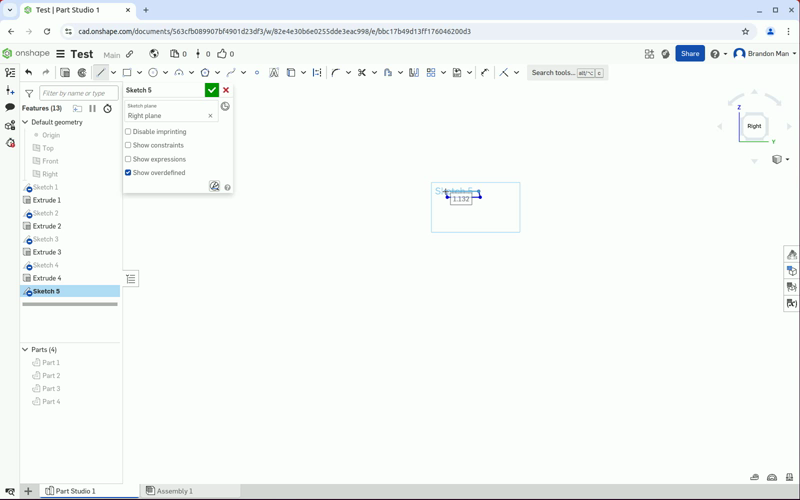
click(445, 191)
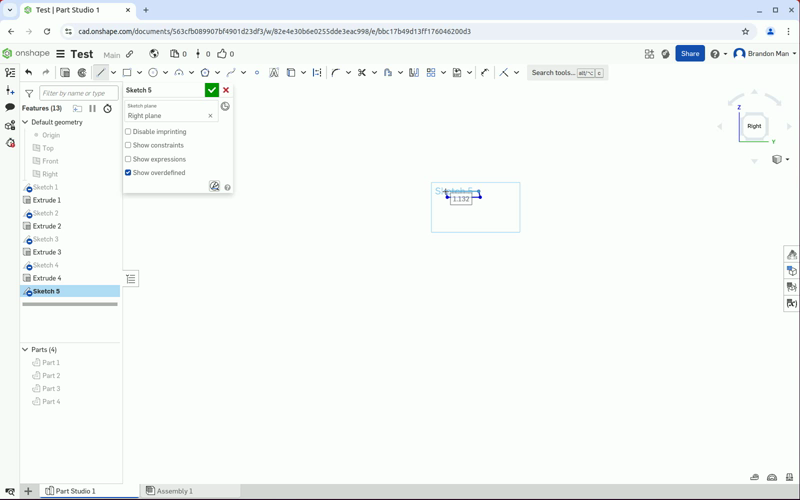
key(esc)
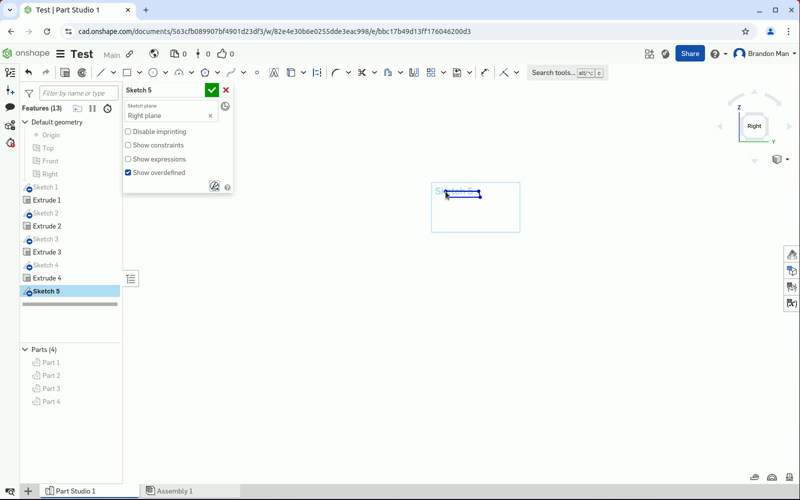
mouse_move(462, 195)
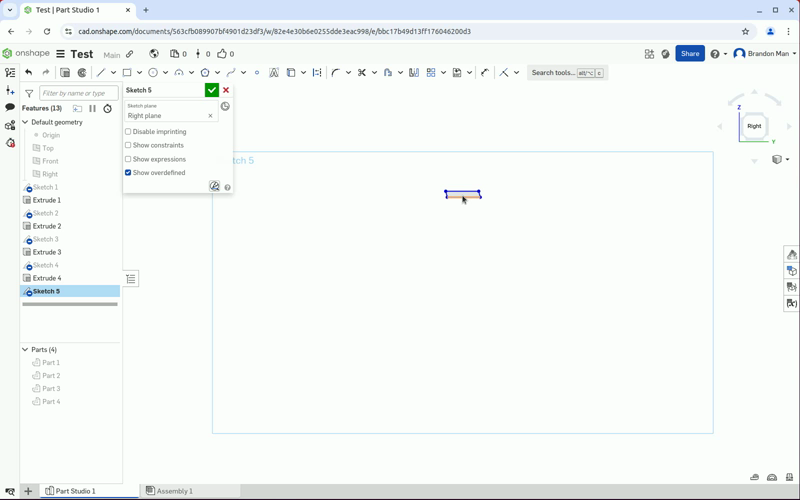
scroll(6)
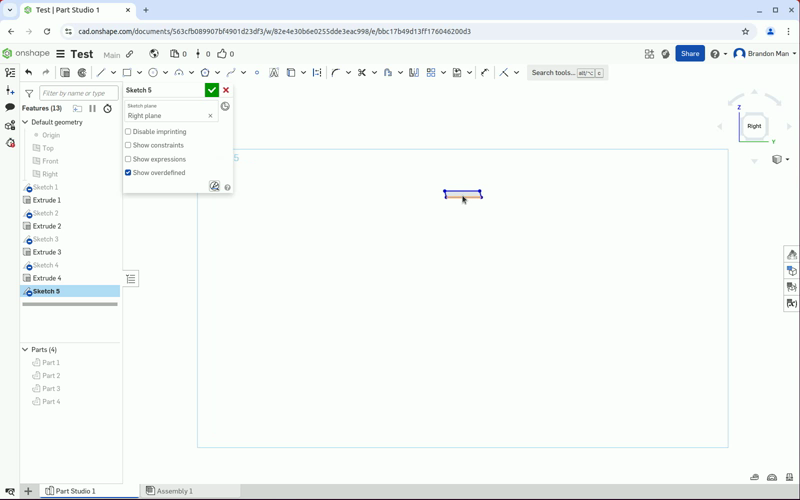
scroll(6)
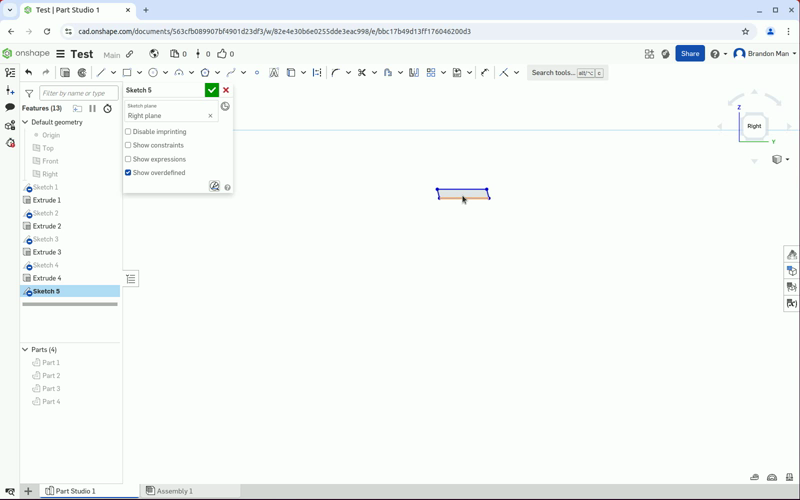
scroll(6)
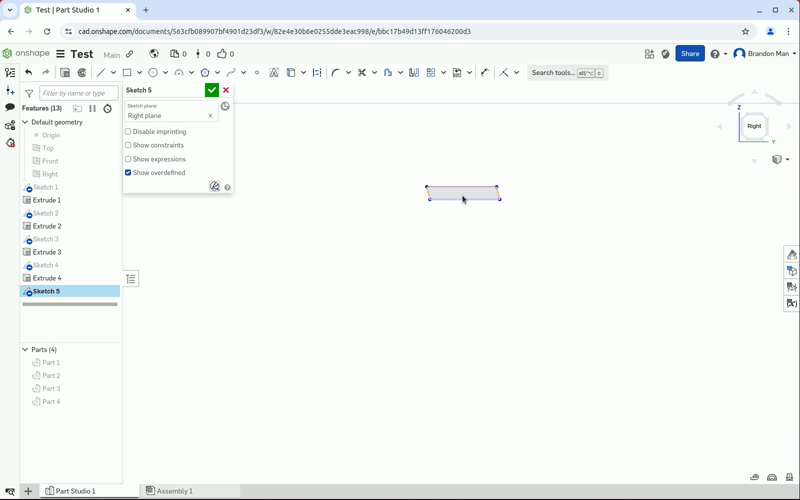
scroll(6)
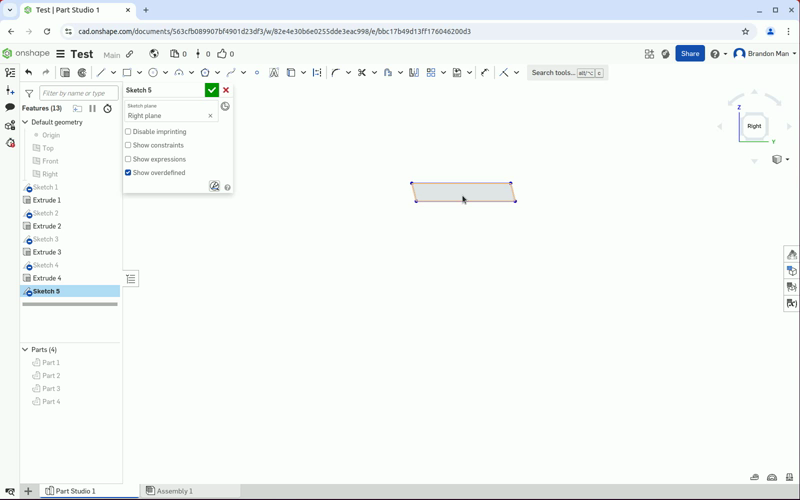
scroll(6)
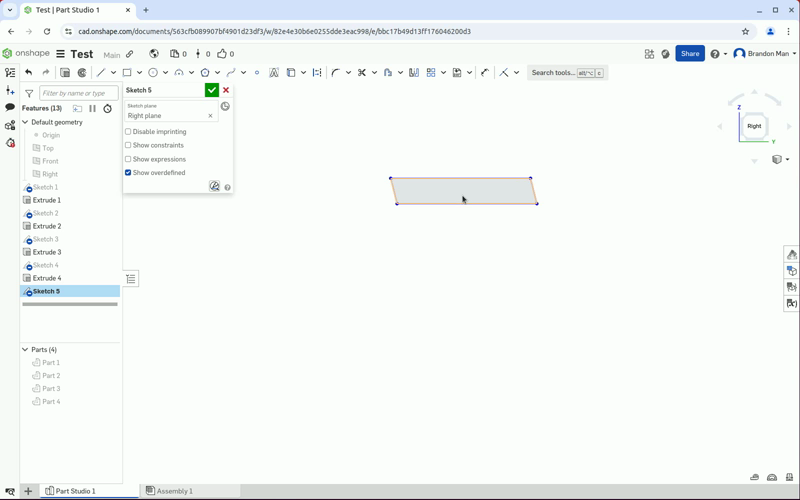
scroll(6)
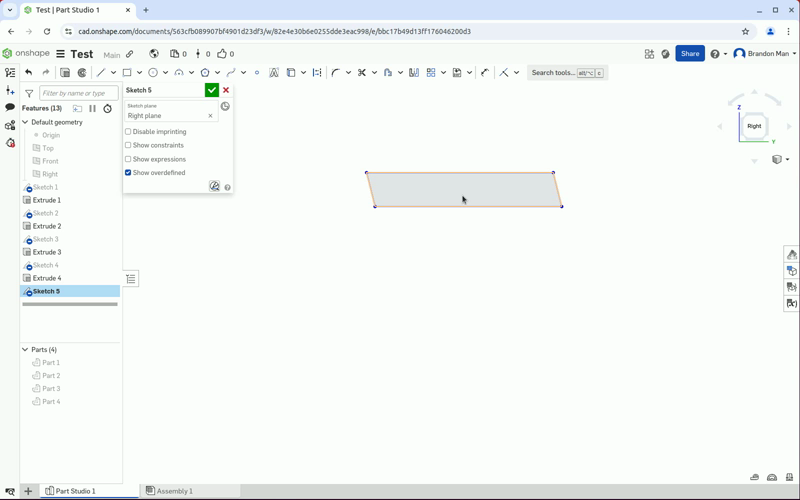
scroll(6)
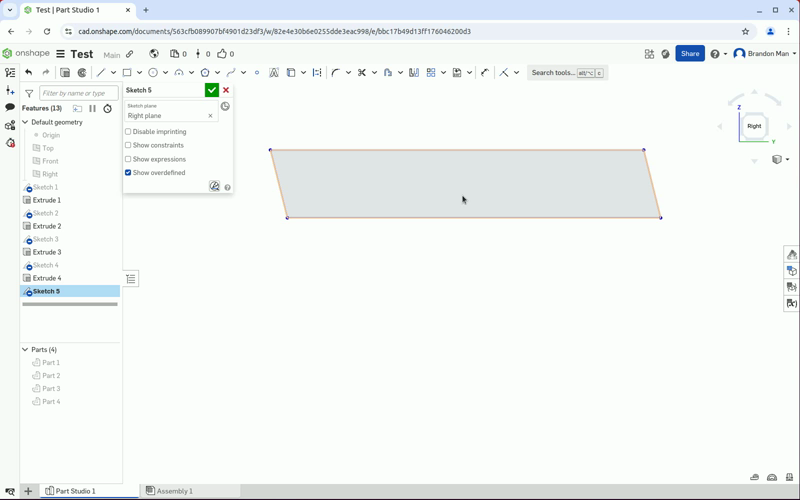
click(462, 195)
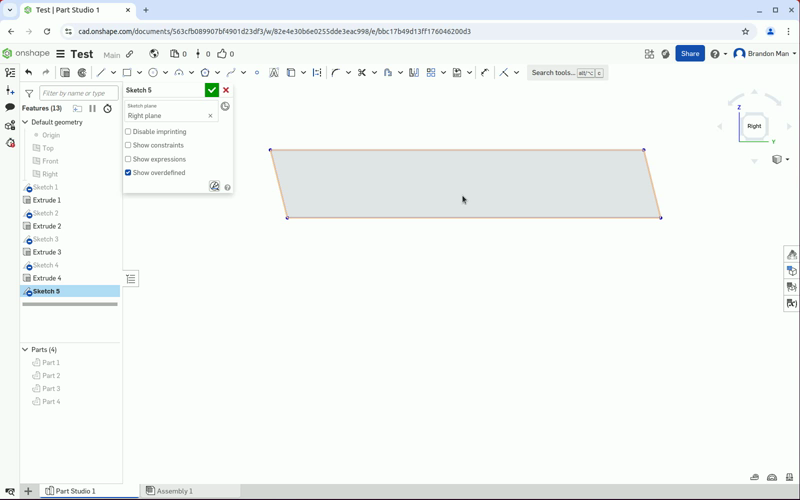
scroll(-6)
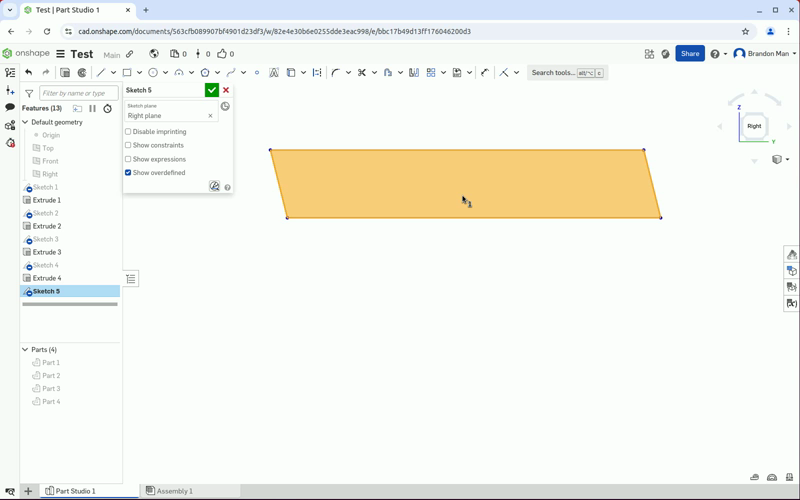
scroll(-6)
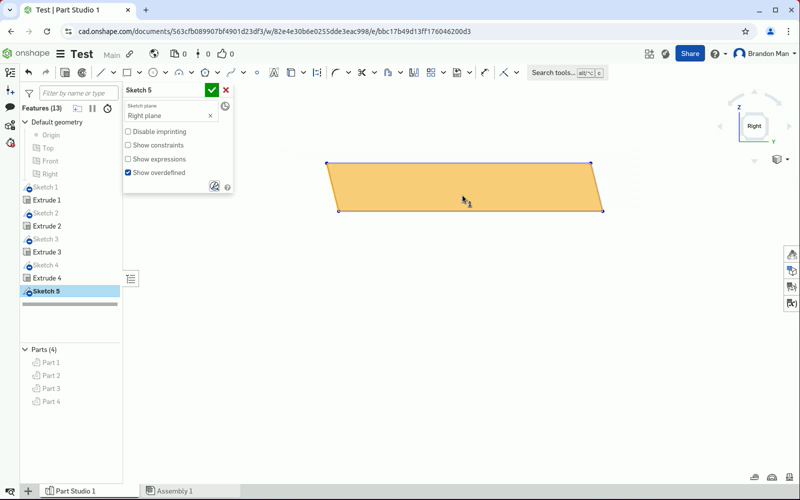
scroll(-6)
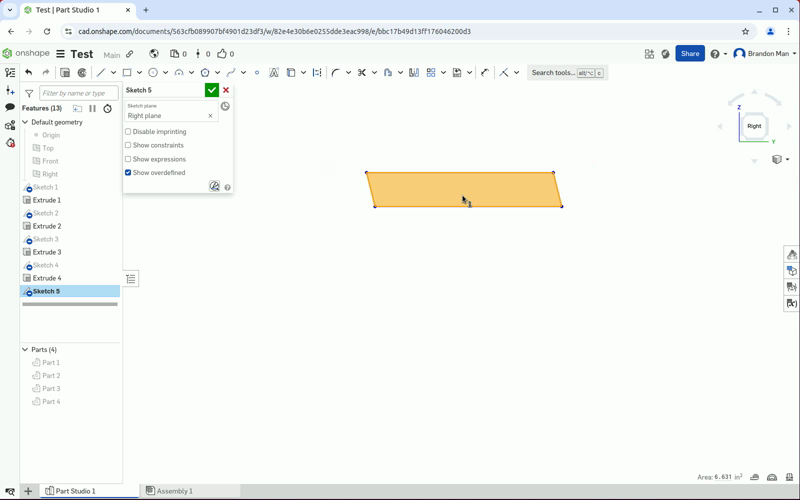
scroll(-6)
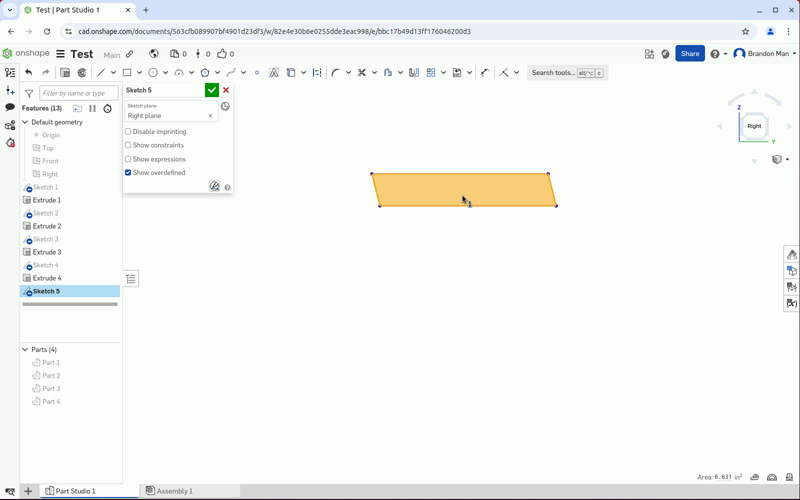
scroll(-6)
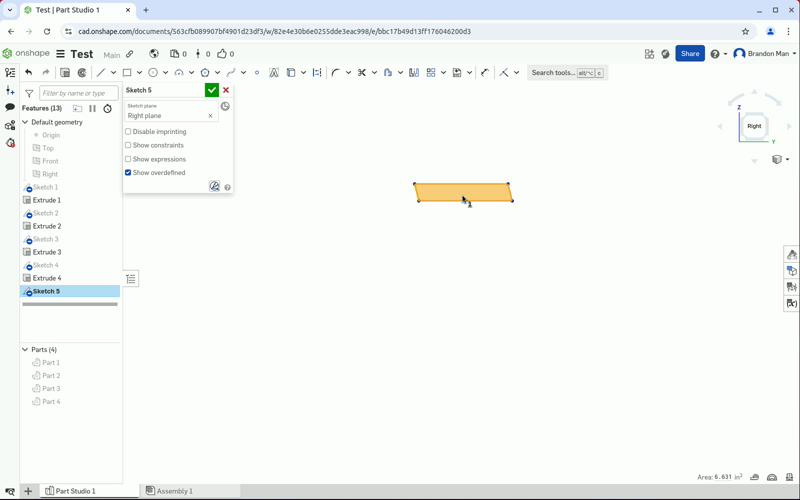
scroll(-6)
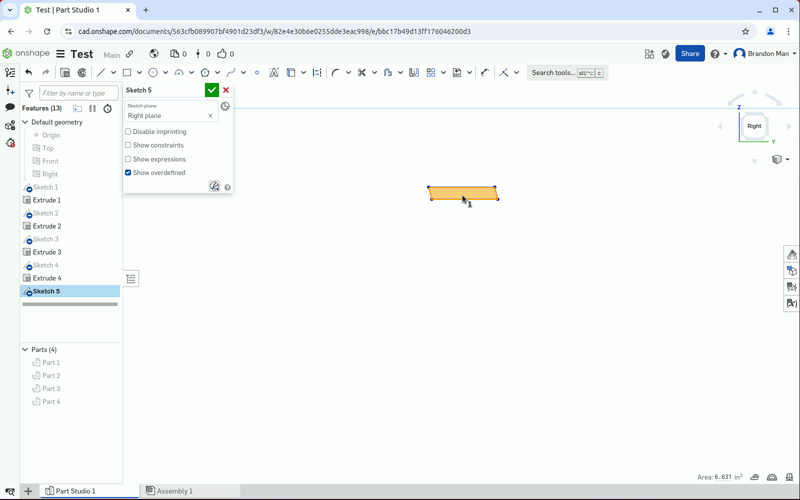
scroll(-6)
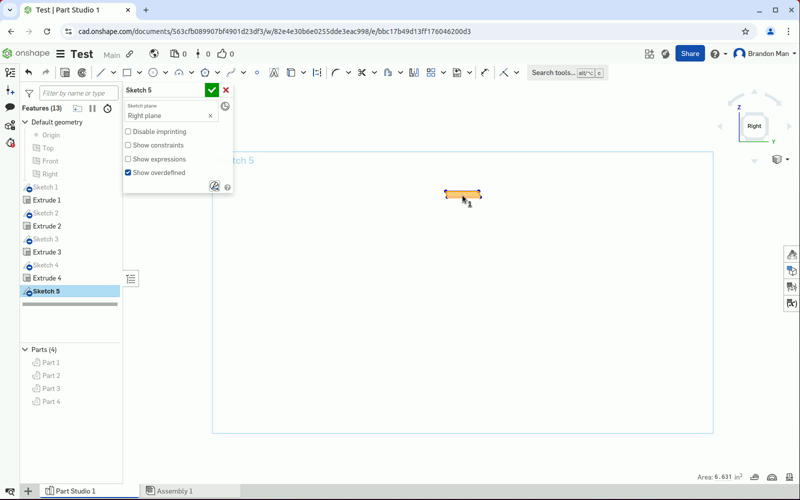
mouse_move(73, 352)
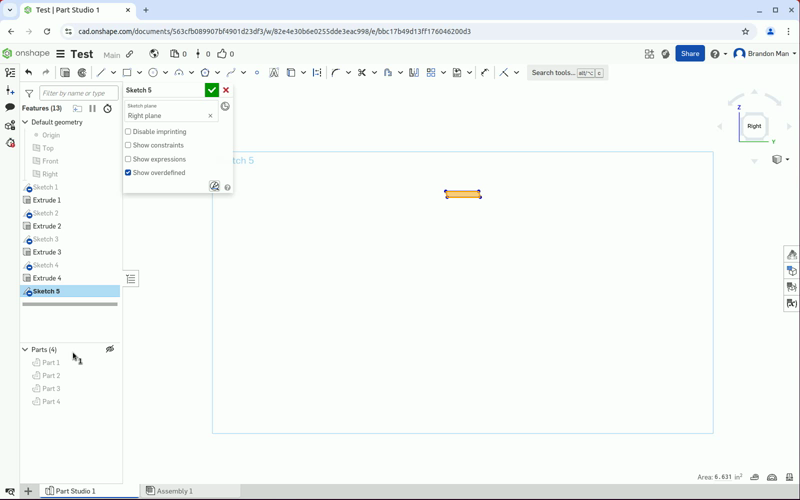
key(shift+y)
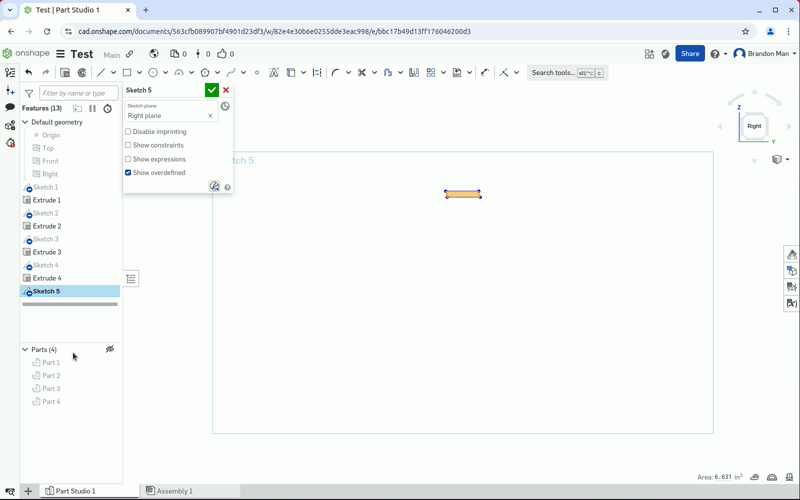
key(shift+e)
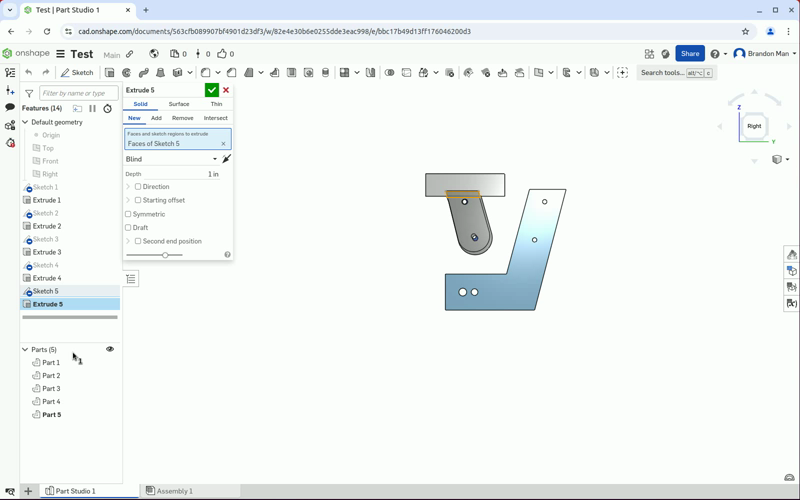
mouse_move(143, 106)
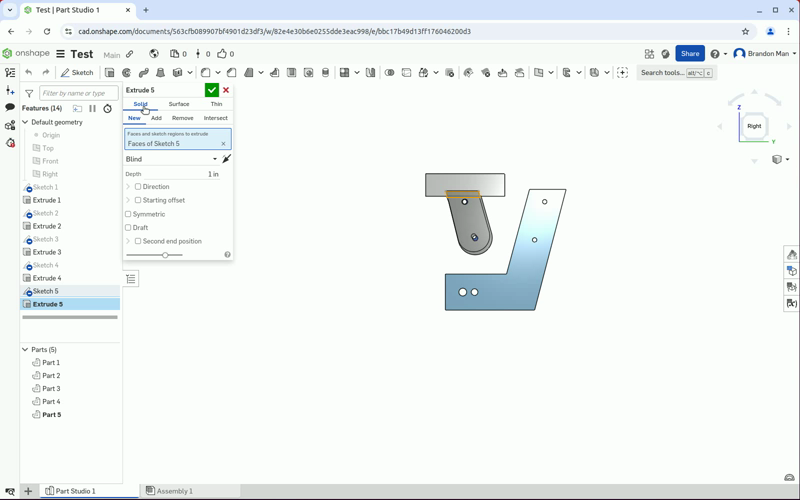
click(143, 106)
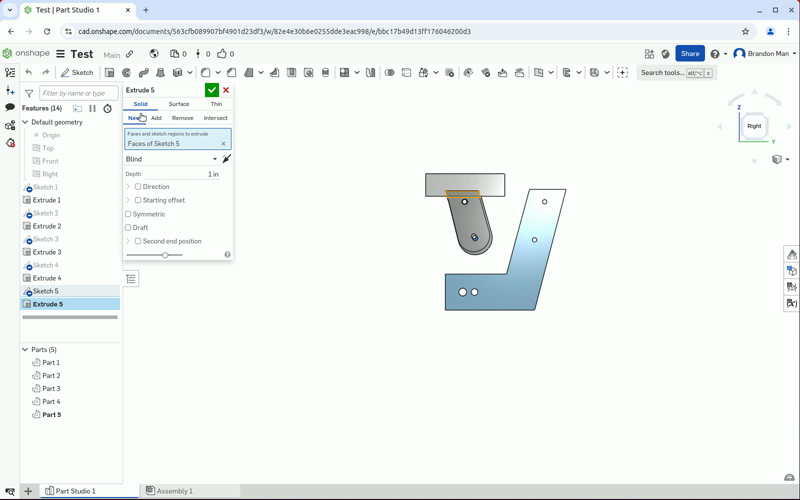
mouse_move(137, 120)
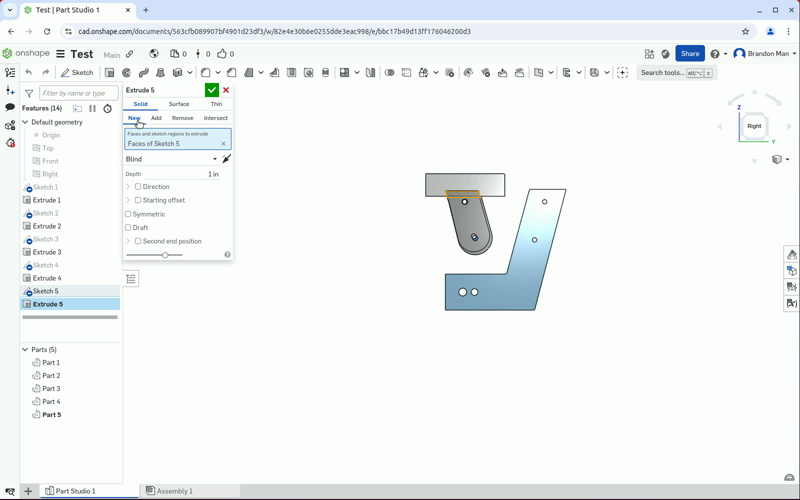
click(137, 120)
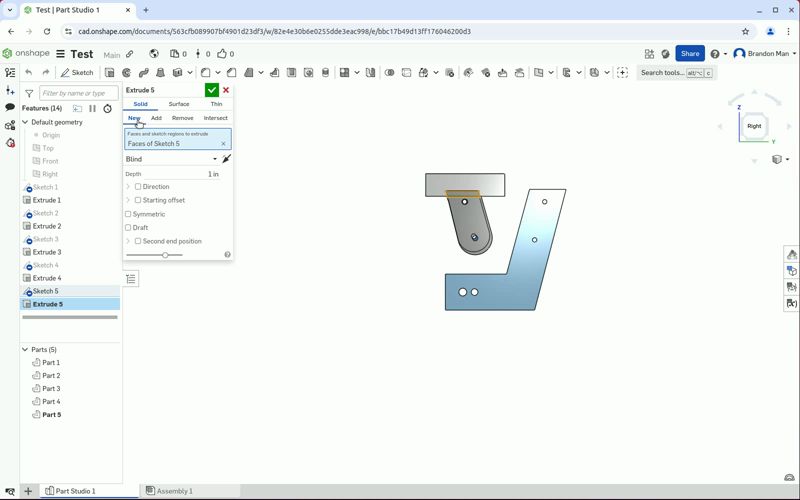
key(tab, 4)
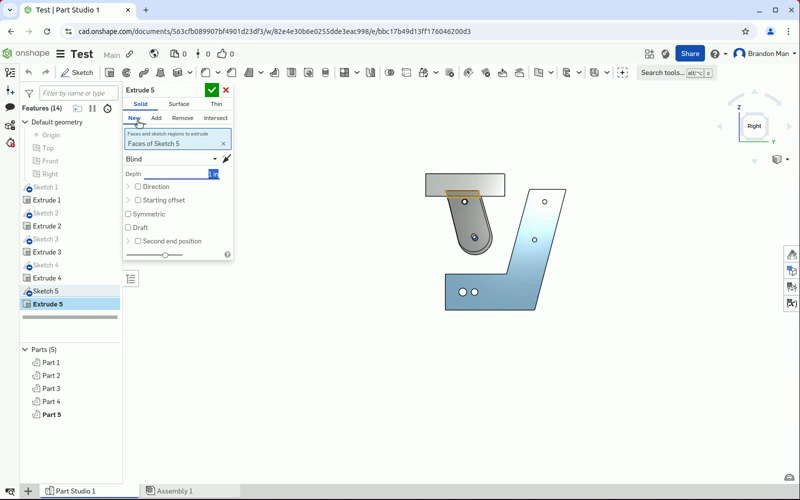
text(0.241)
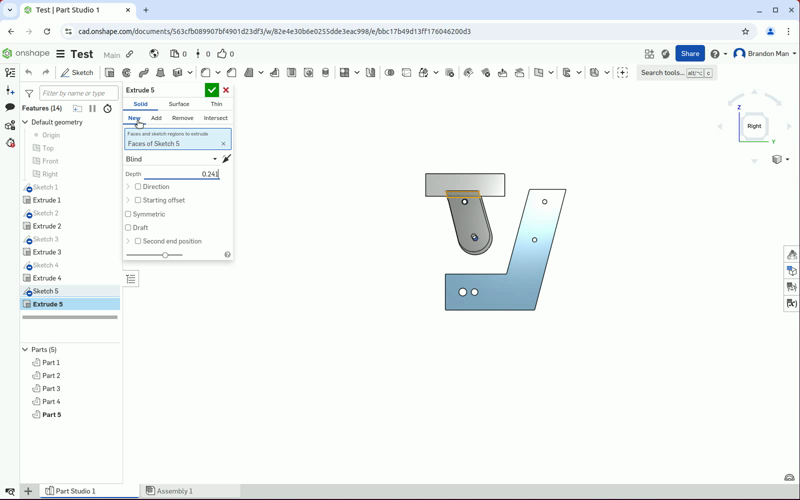
key(enter)
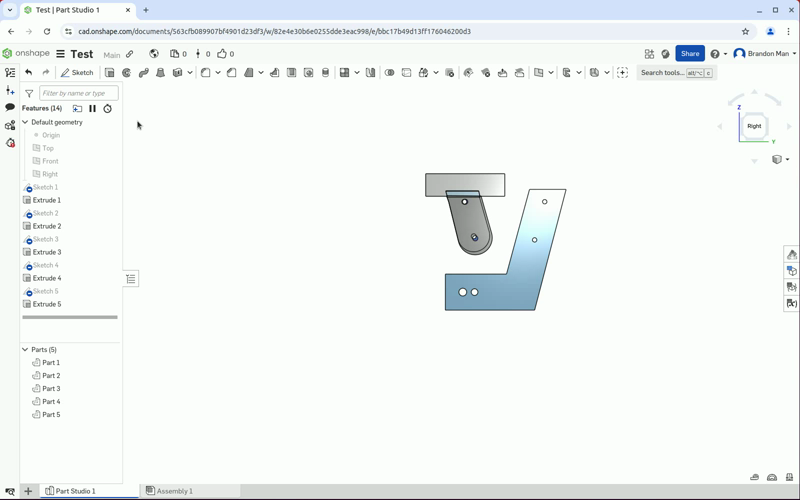
key(shift+h)
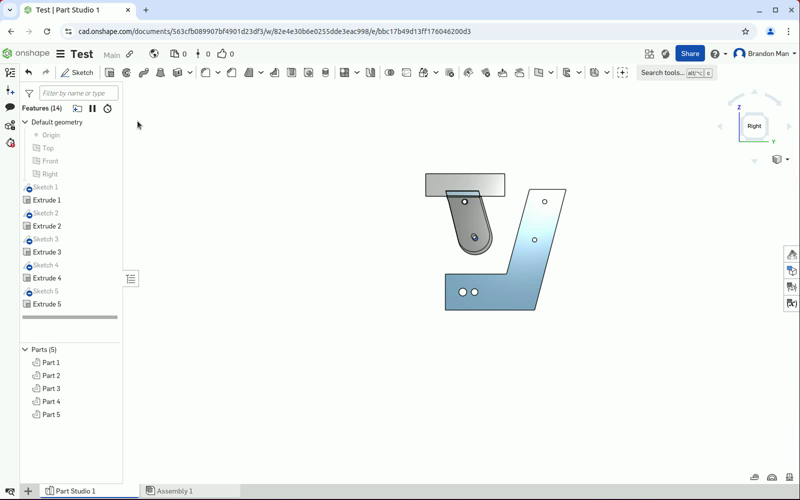
key(shift+h)
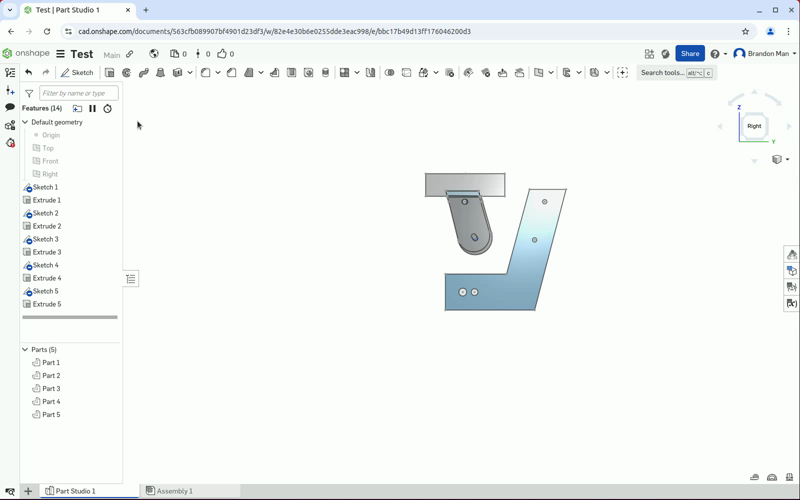
key(shift+7)
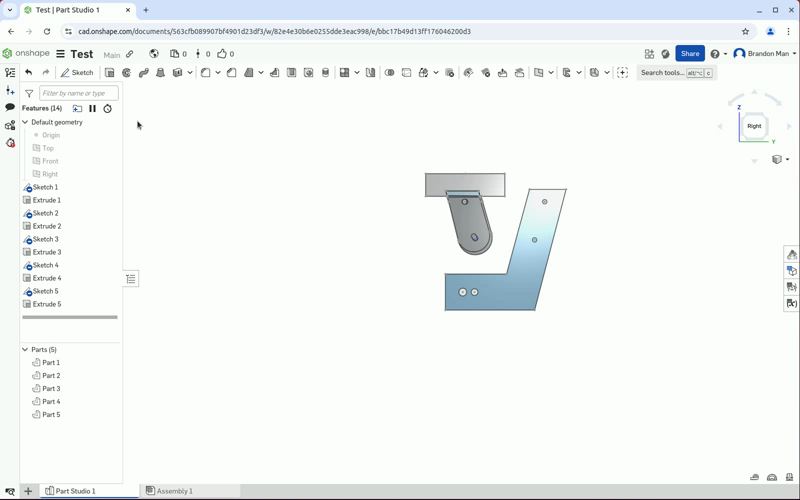
key(right, 2)
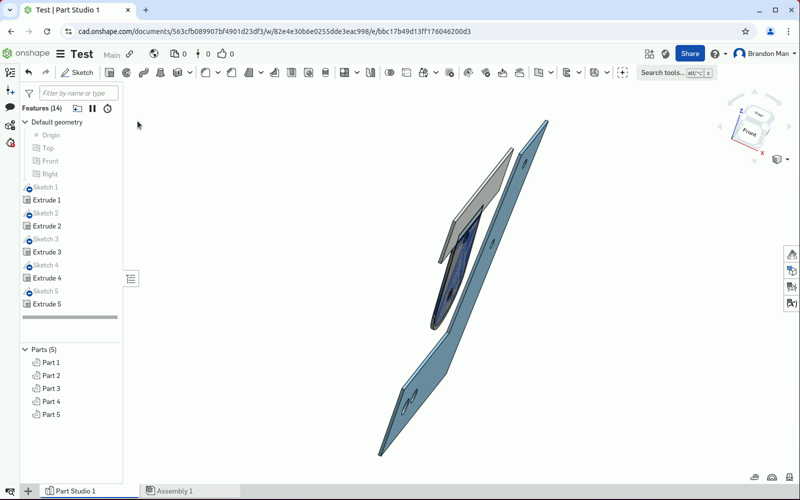
key(down, 2)
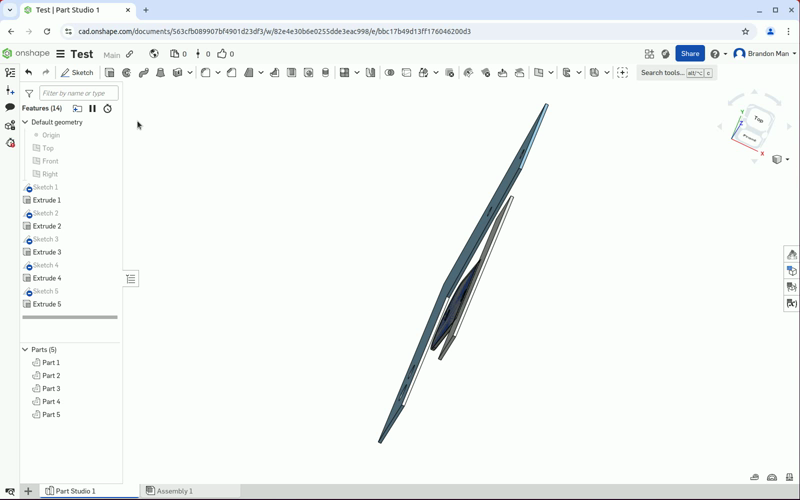
key(up, 2)
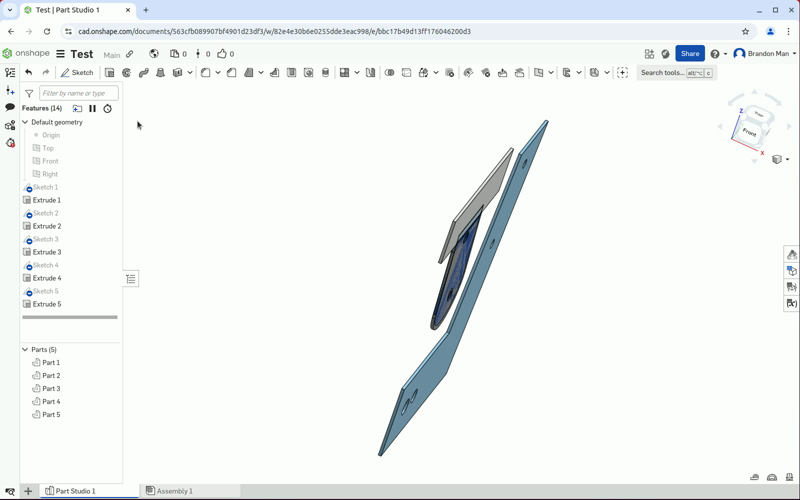
key(left, 2)
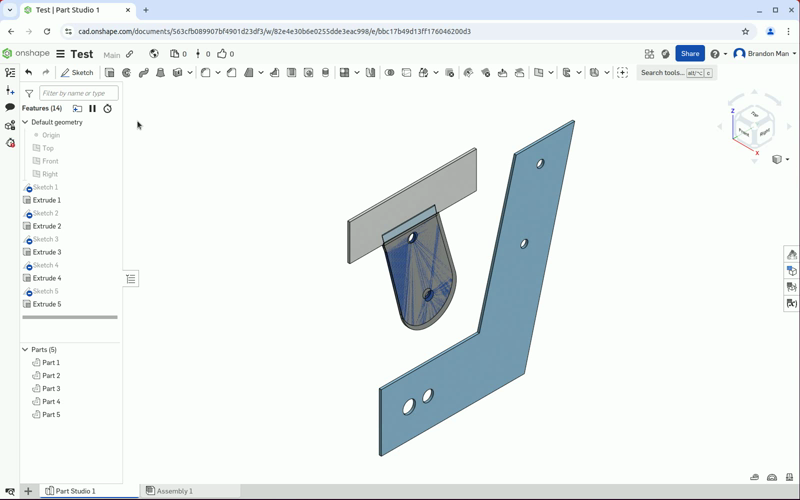
mouse_move(73, 189)
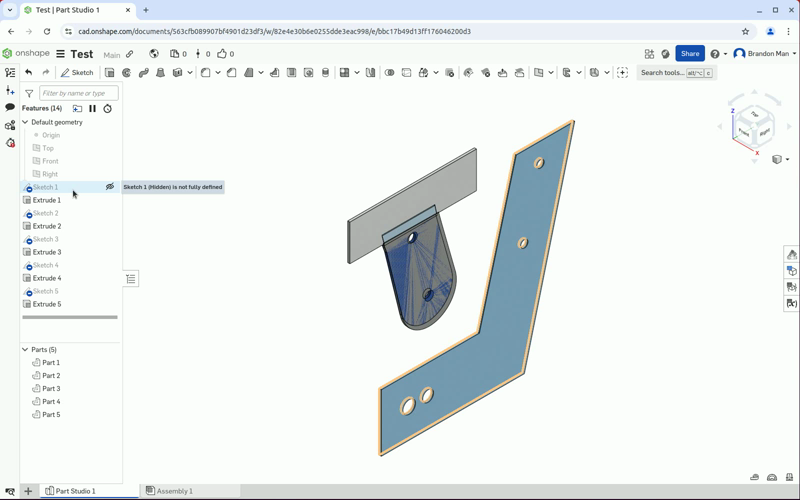
click(73, 189)